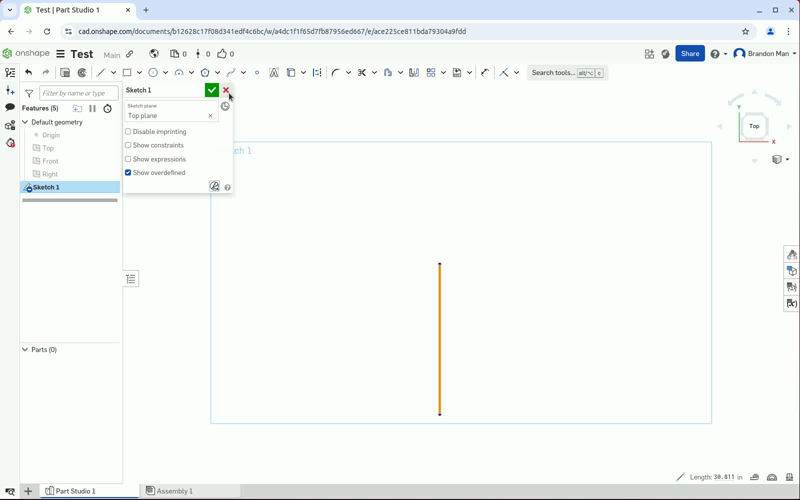
key(shift+h)
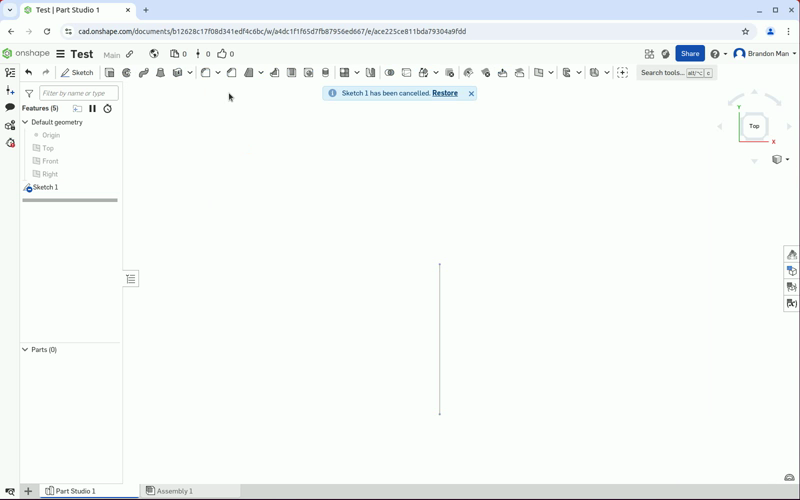
mouse_move(73, 352)
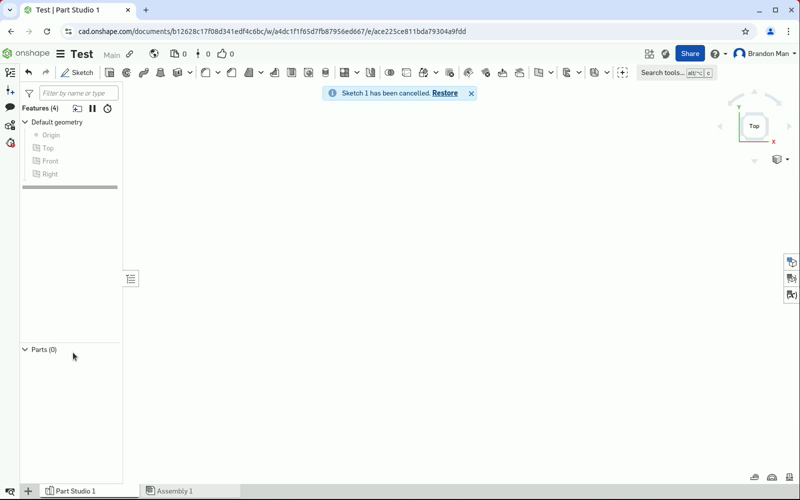
key(y)
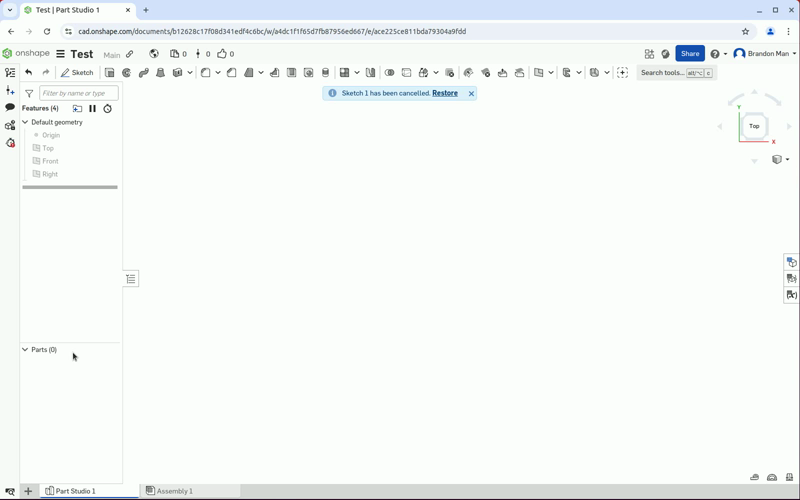
key(shift+p)
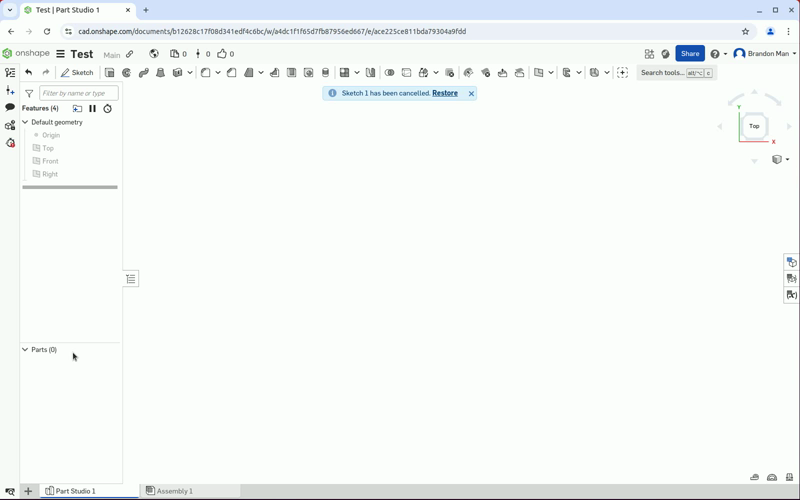
key(space)
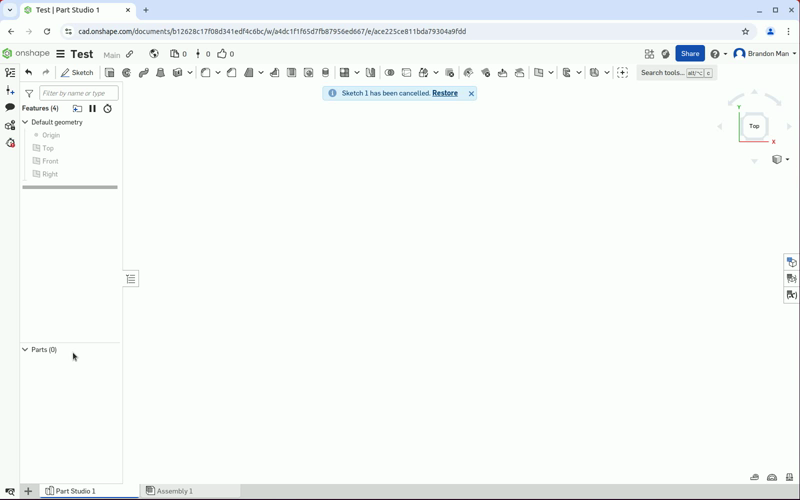
key_down(shift)
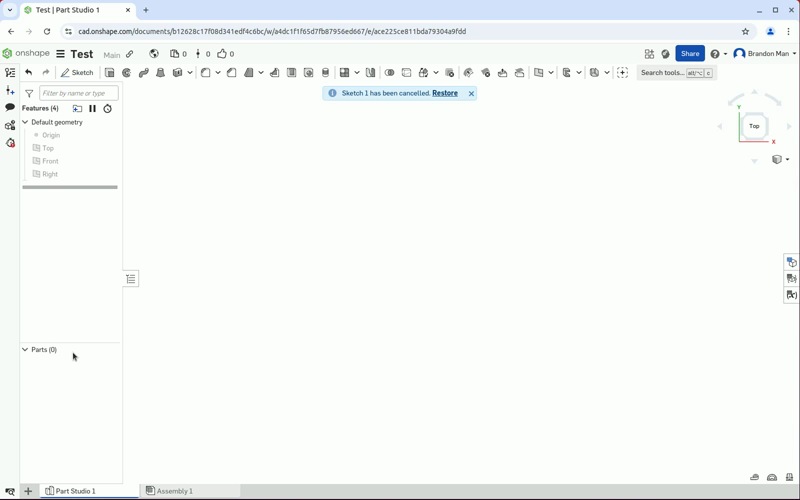
key(up)
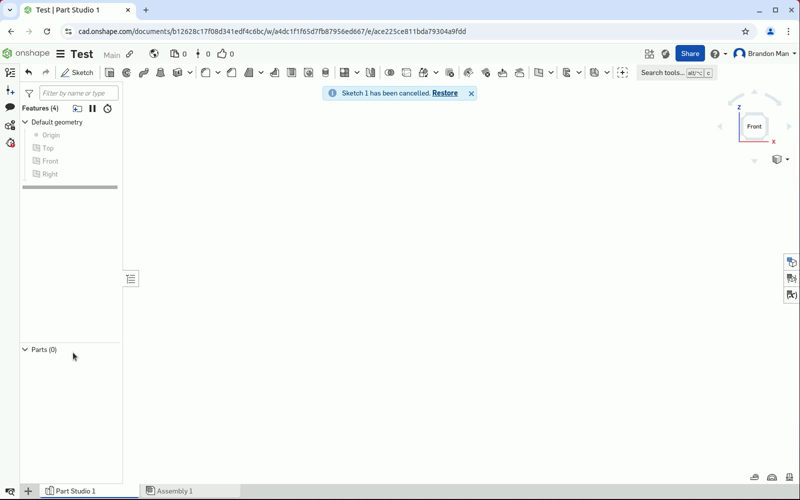
key_up(shift)
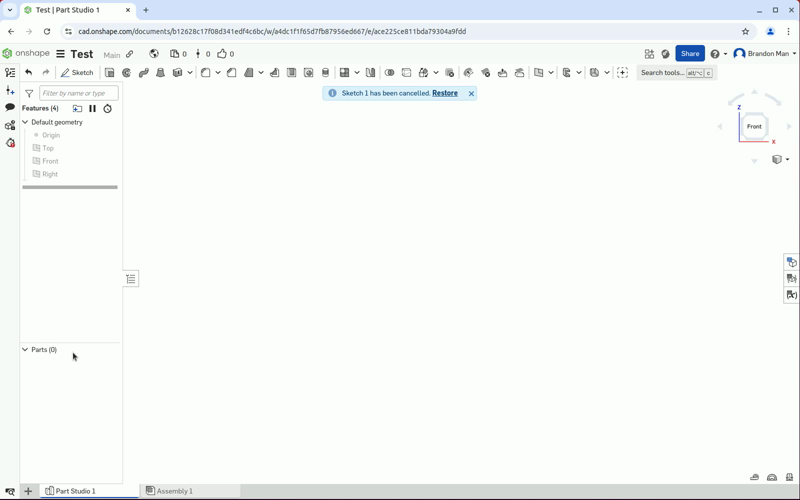
mouse_move(73, 352)
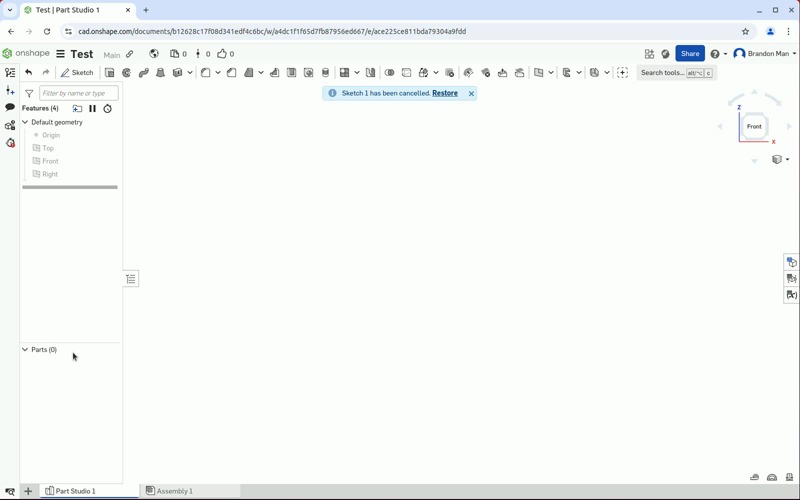
key(shift+y)
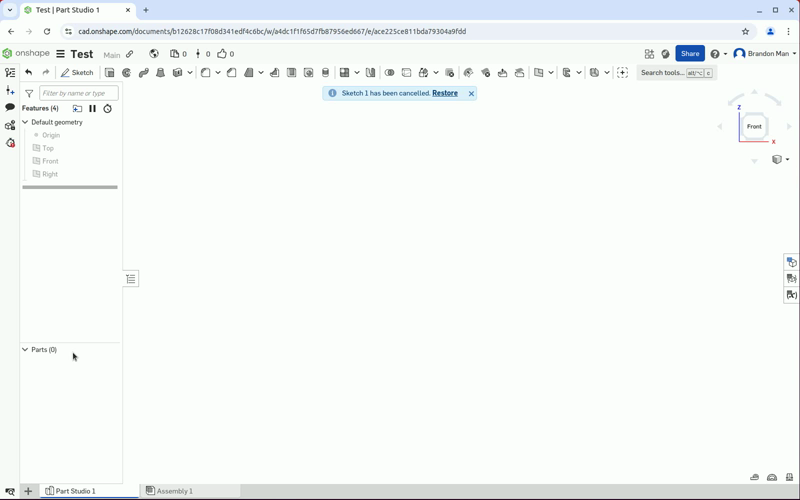
mouse_move(541, 75)
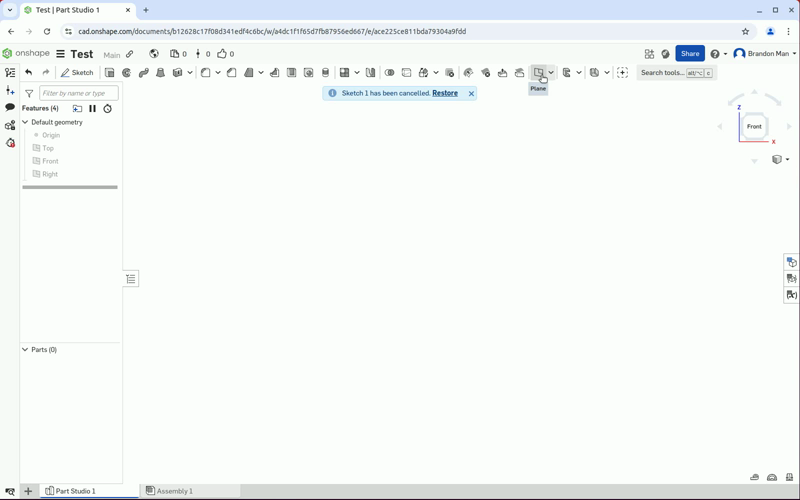
click(541, 75)
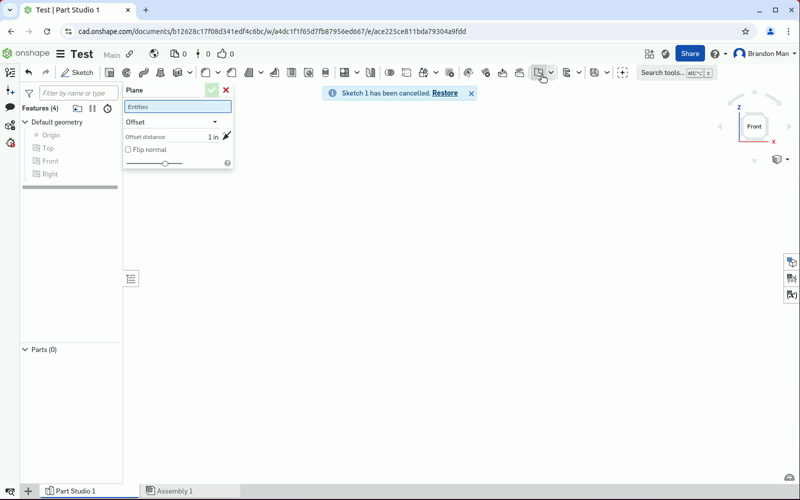
mouse_move(73, 163)
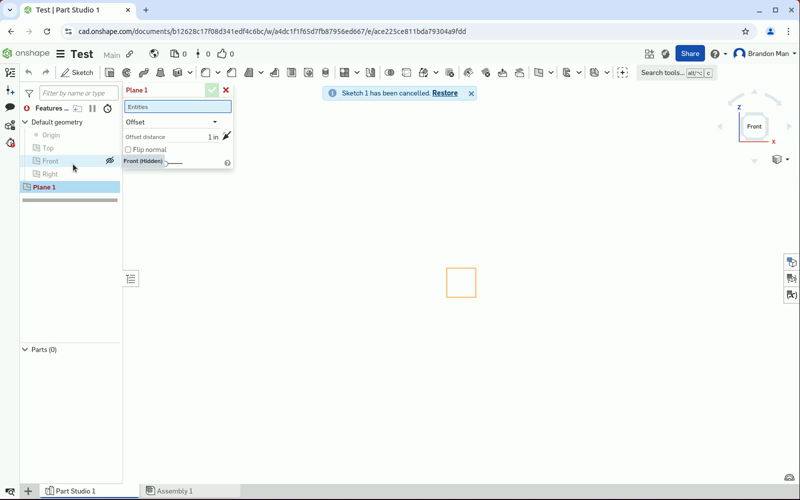
click(73, 163)
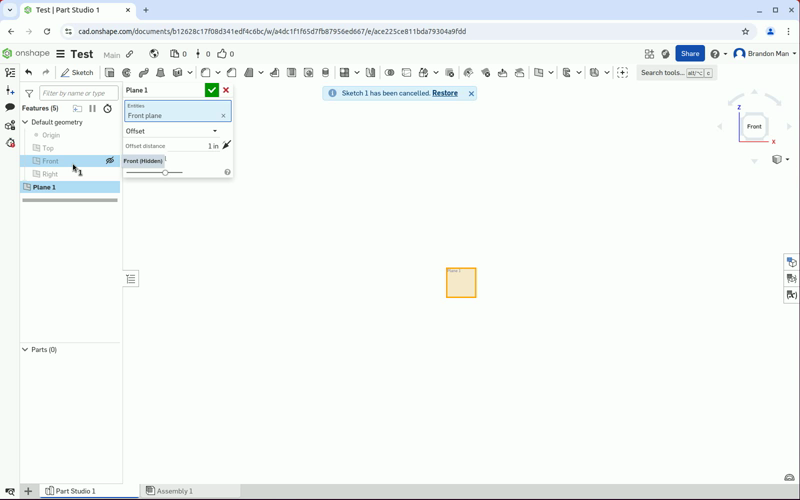
key(tab, 2)
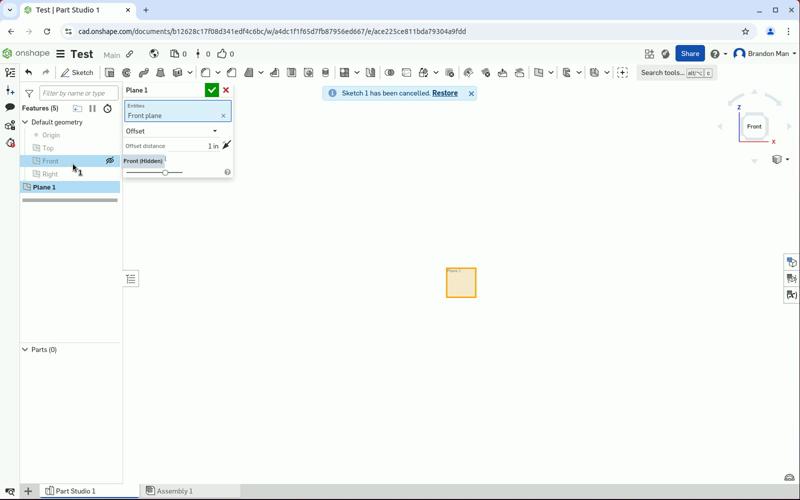
text(0.709)
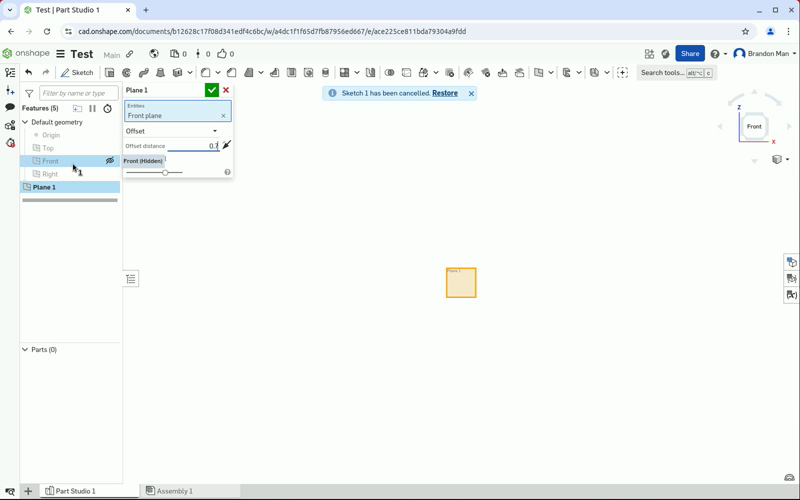
key(enter, 2)
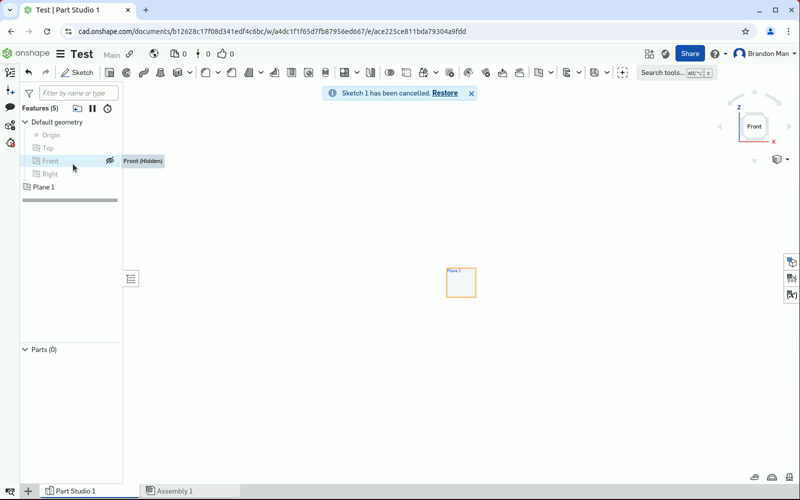
key(shift+s)
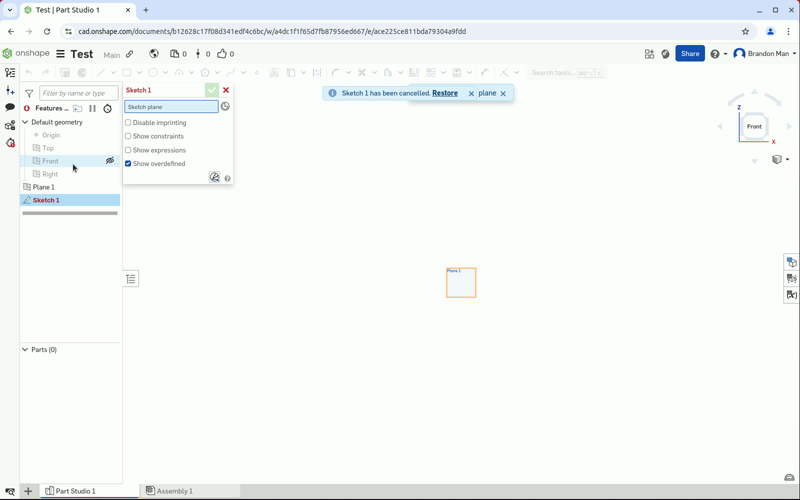
mouse_move(73, 189)
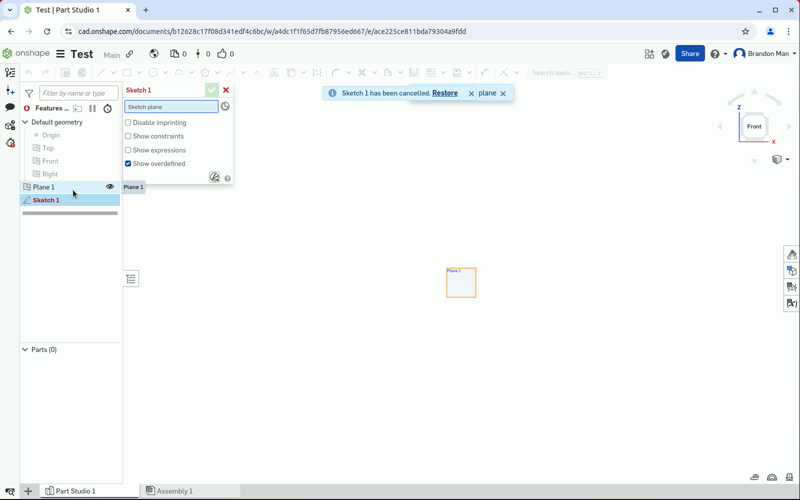
click(73, 189)
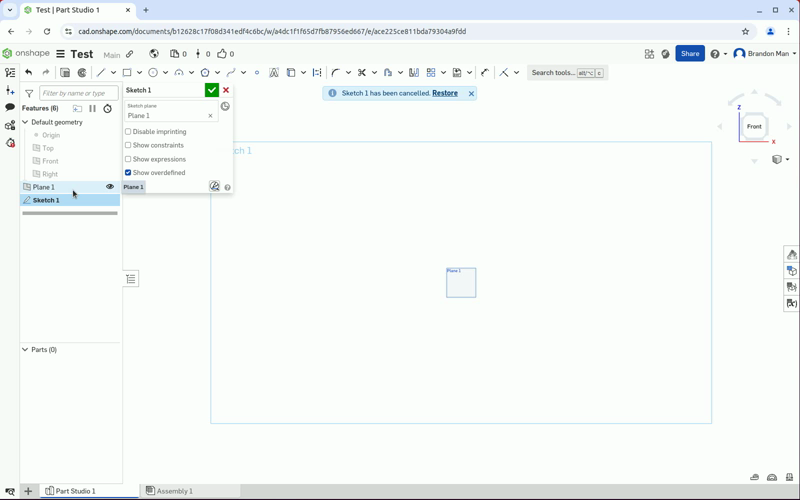
mouse_move(73, 352)
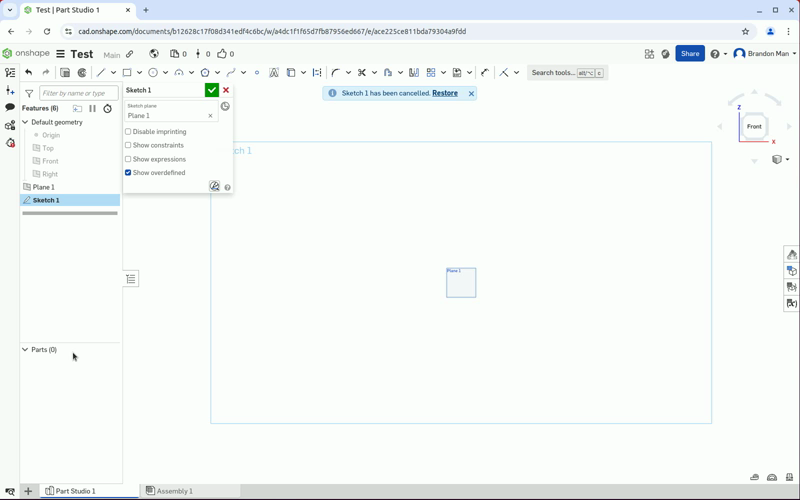
key(y)
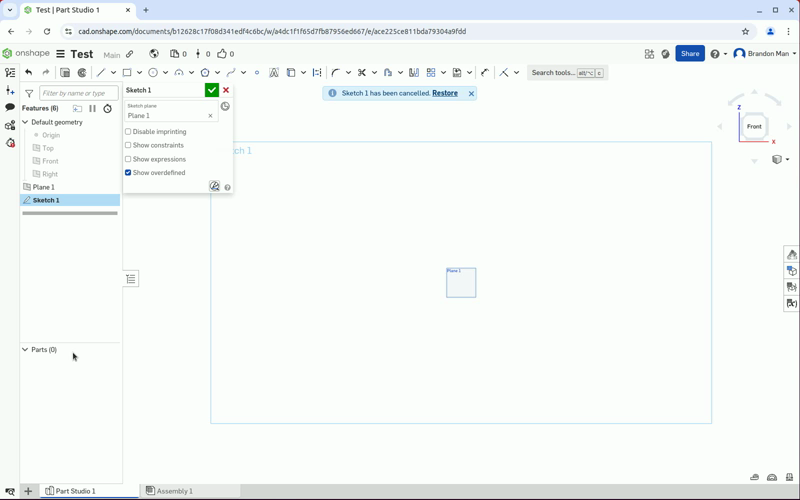
key(l)
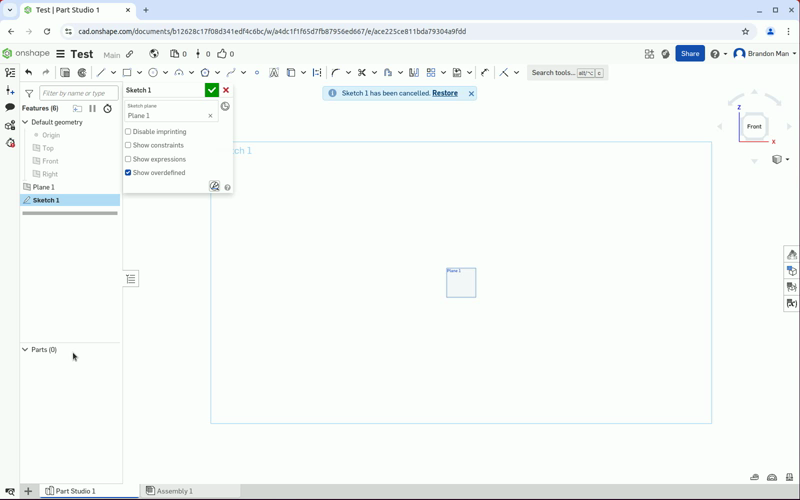
key_down(shift)
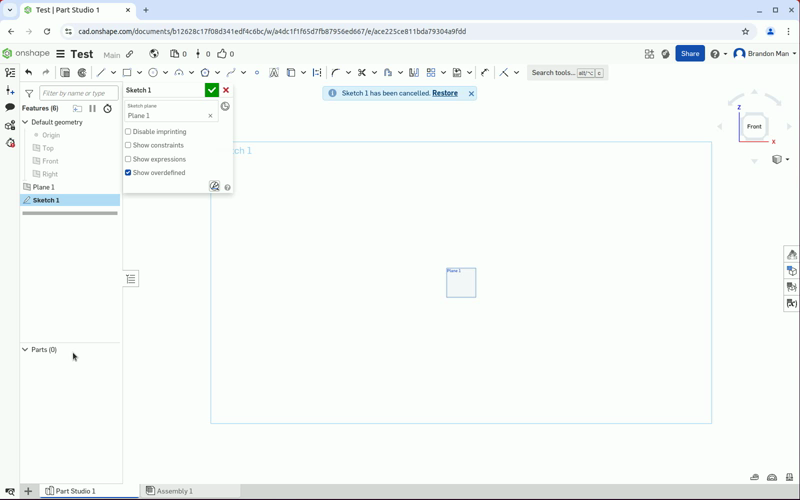
mouse_move(414, 210)
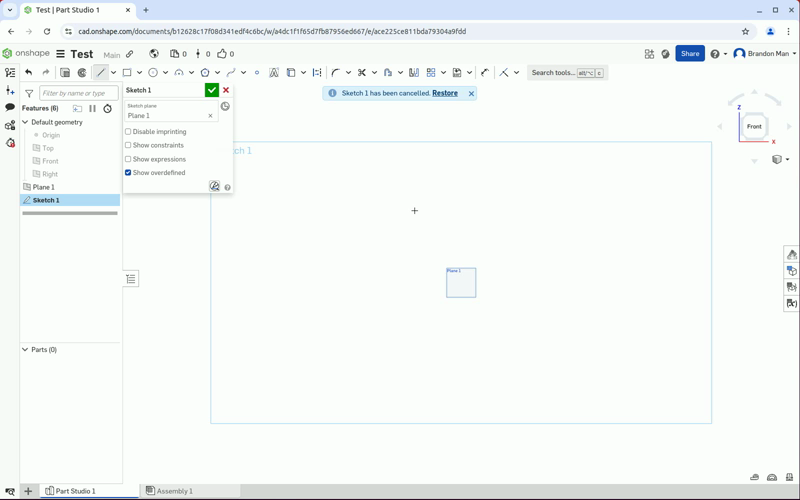
click(414, 210)
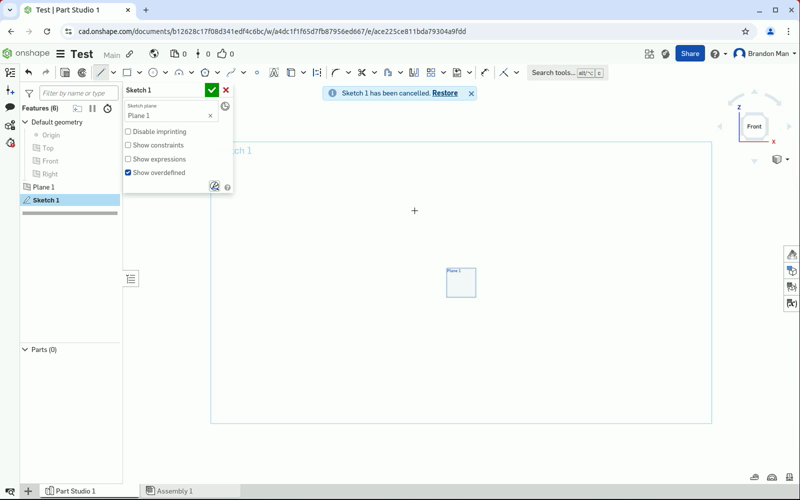
key_up(shift)
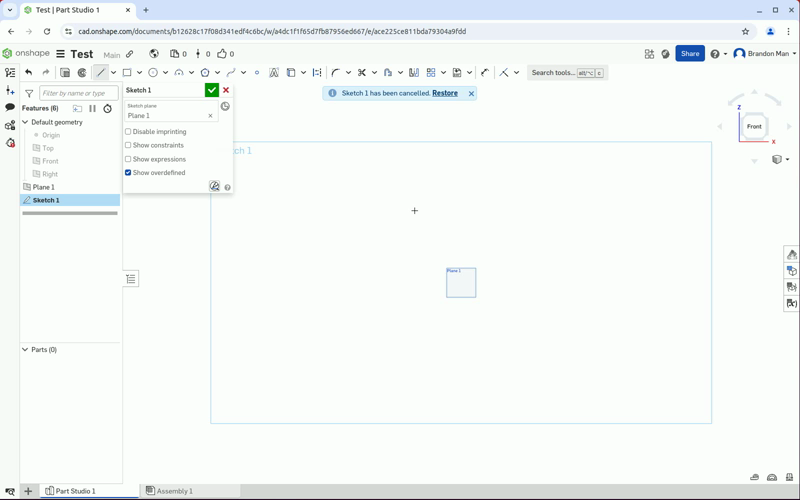
key_down(shift)
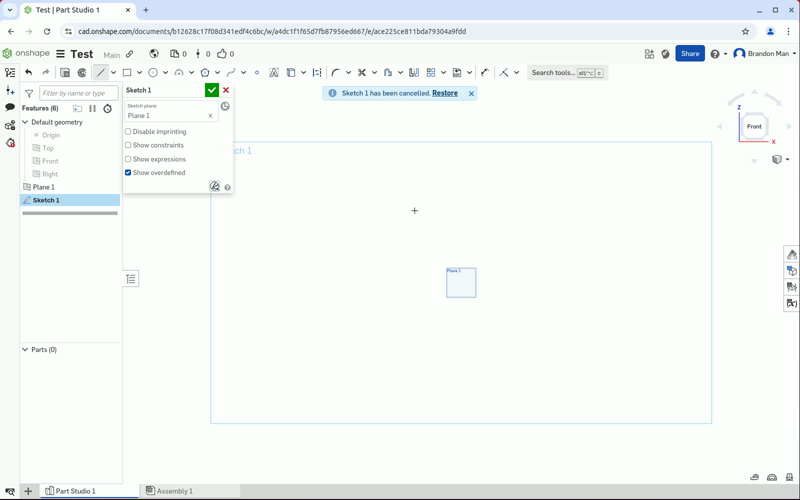
mouse_move(444, 210)
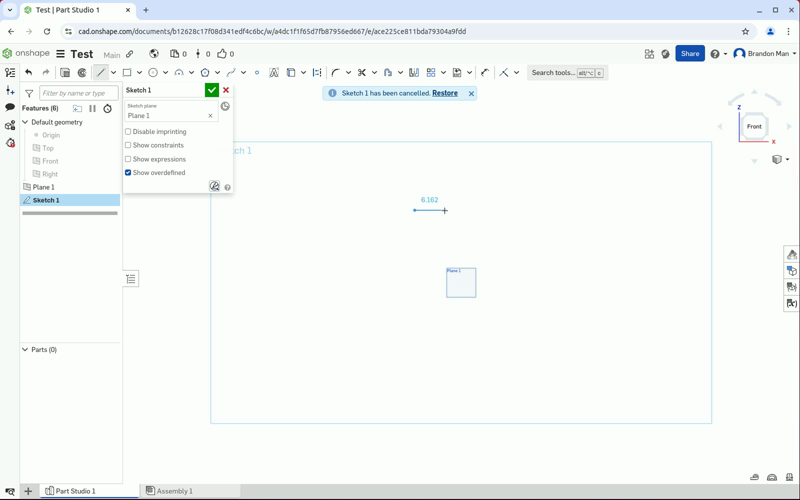
mouse_move(417, 210)
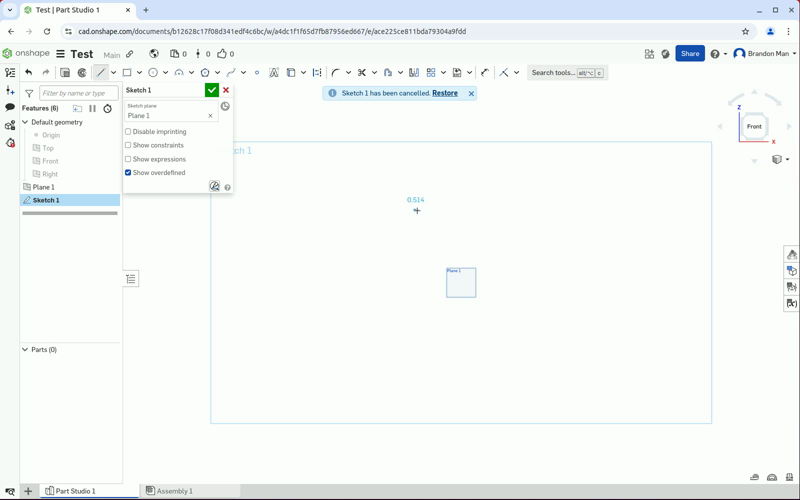
scroll(6)
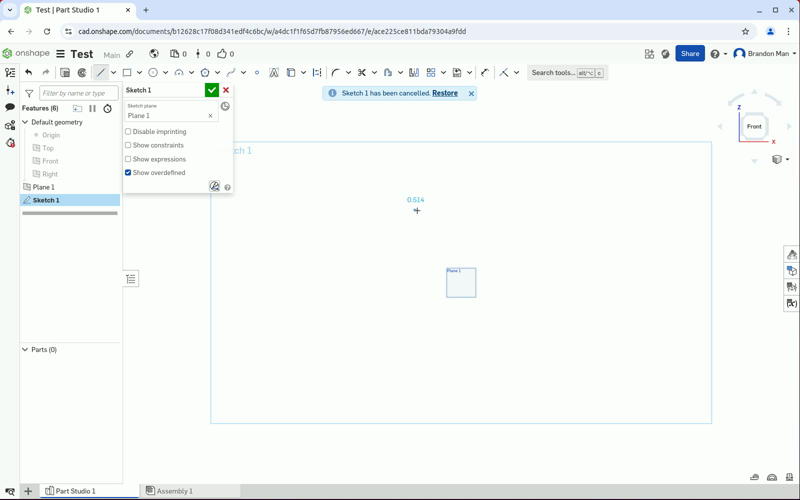
scroll(6)
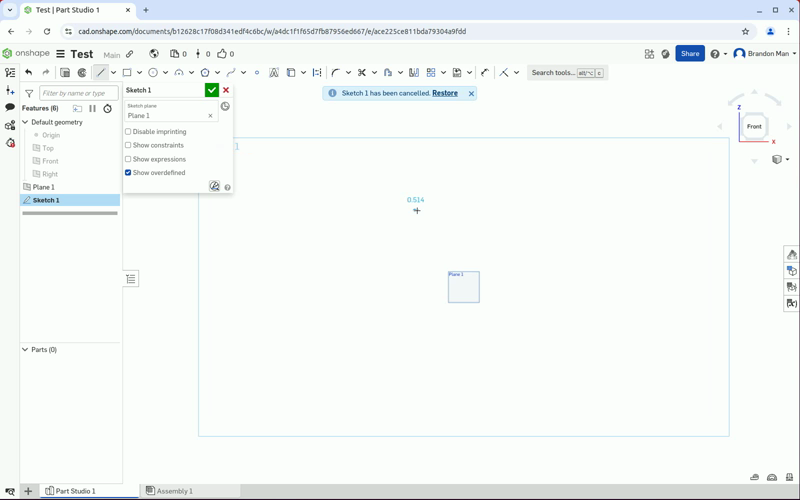
scroll(6)
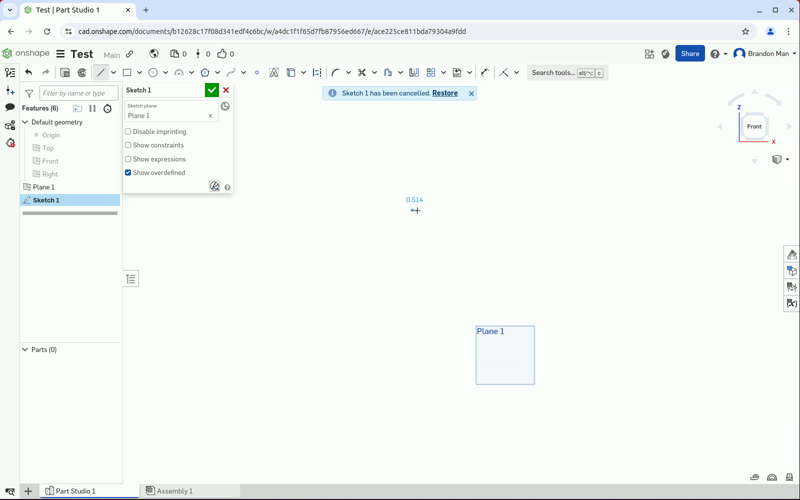
scroll(6)
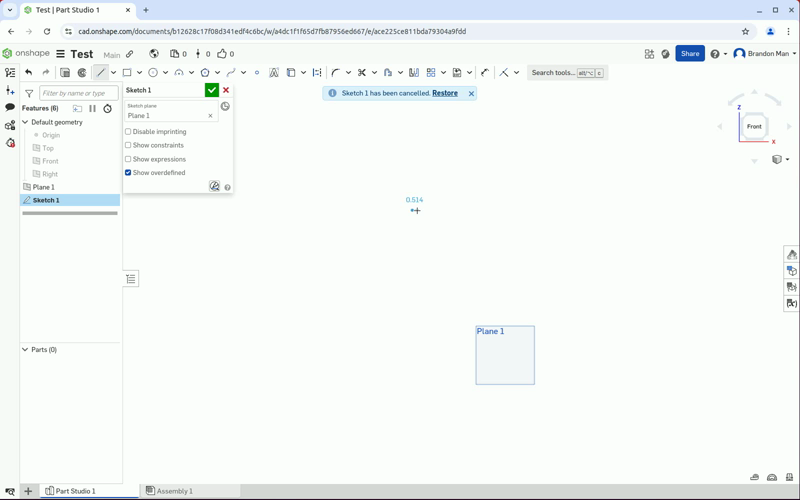
scroll(6)
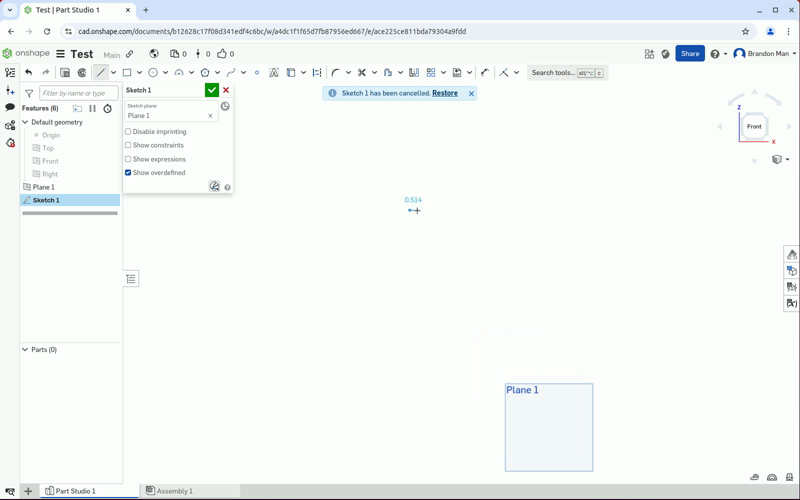
scroll(6)
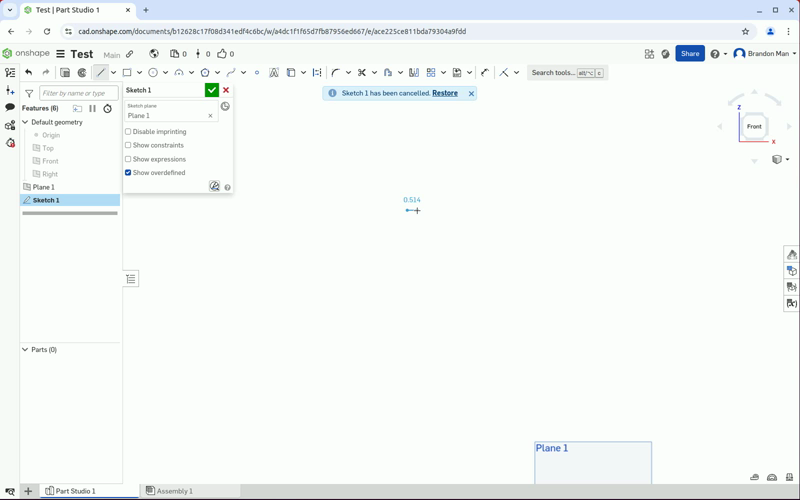
scroll(6)
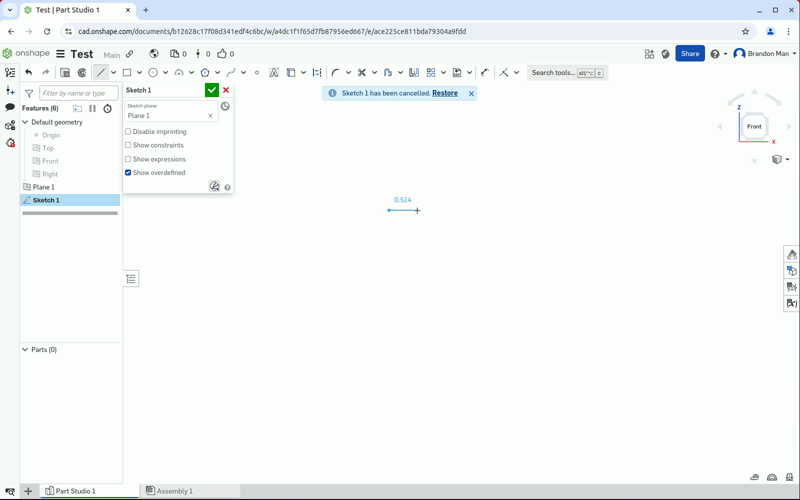
click(417, 210)
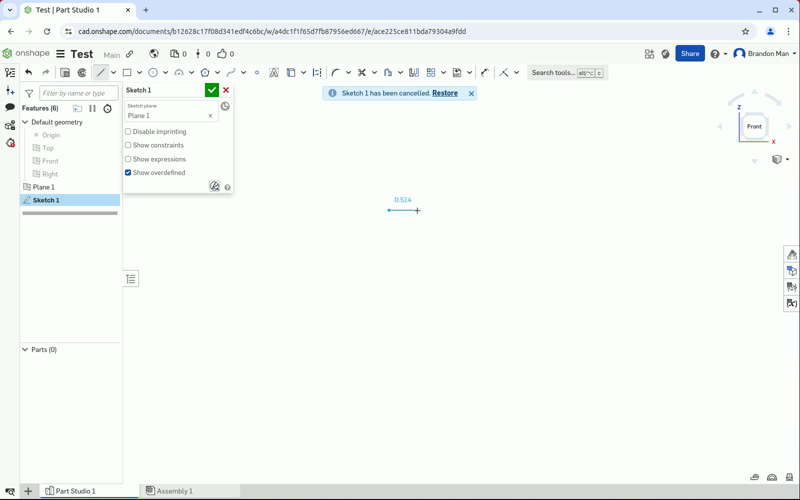
scroll(-6)
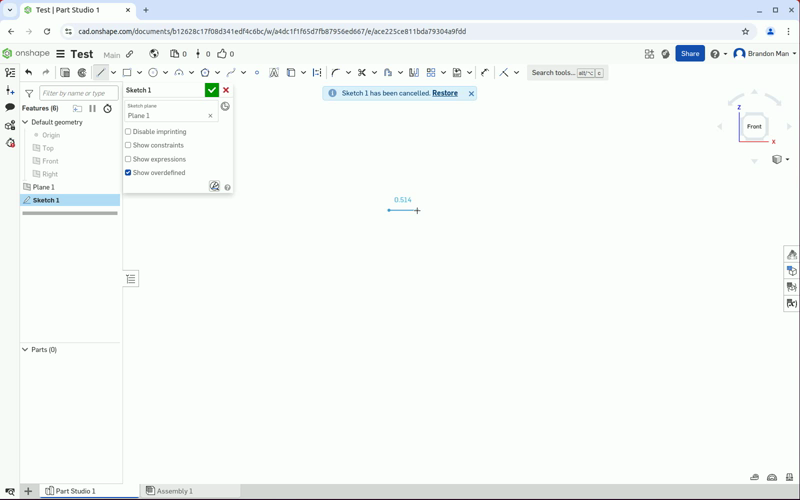
scroll(-6)
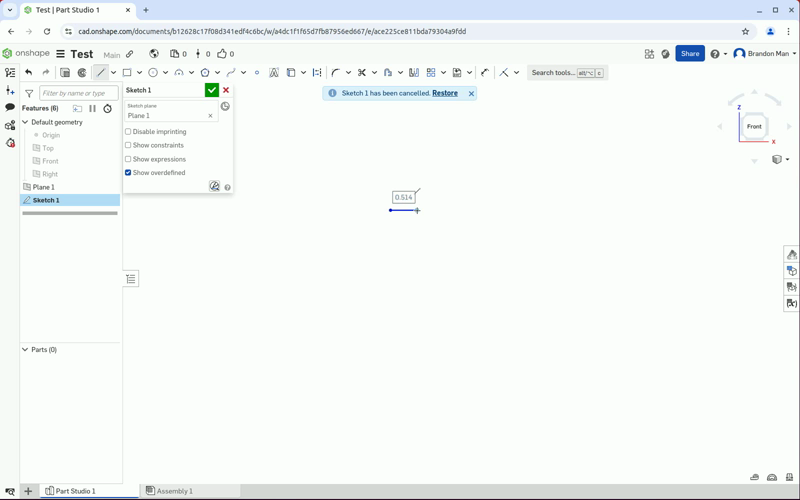
scroll(-6)
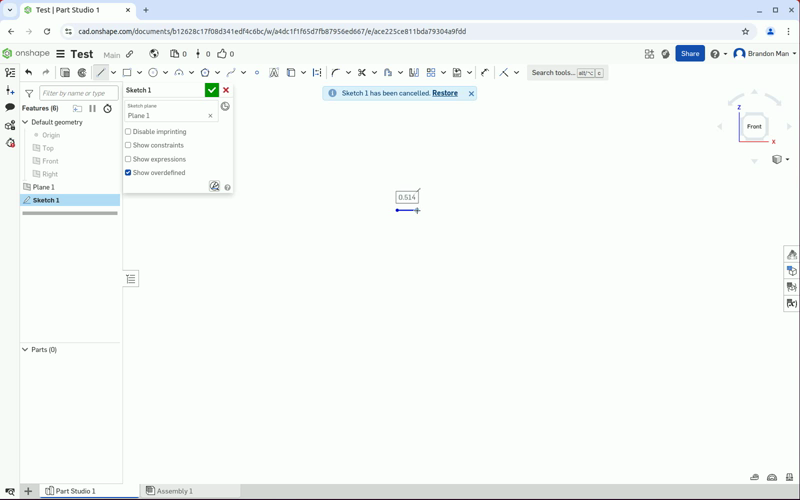
scroll(-6)
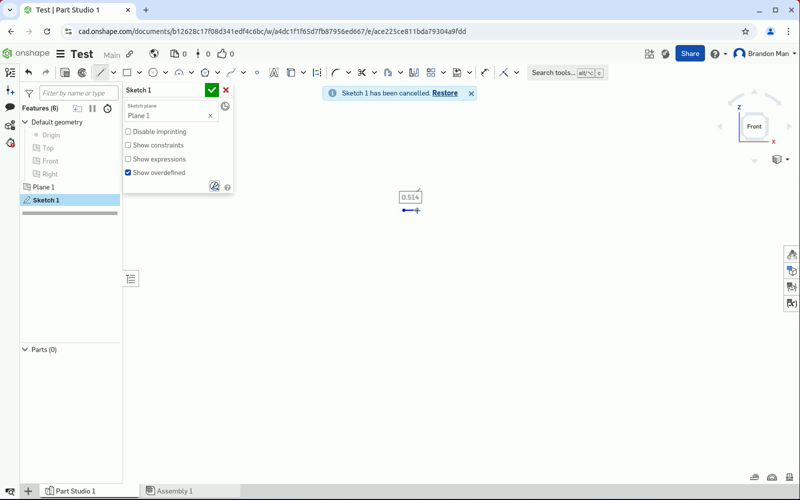
scroll(-6)
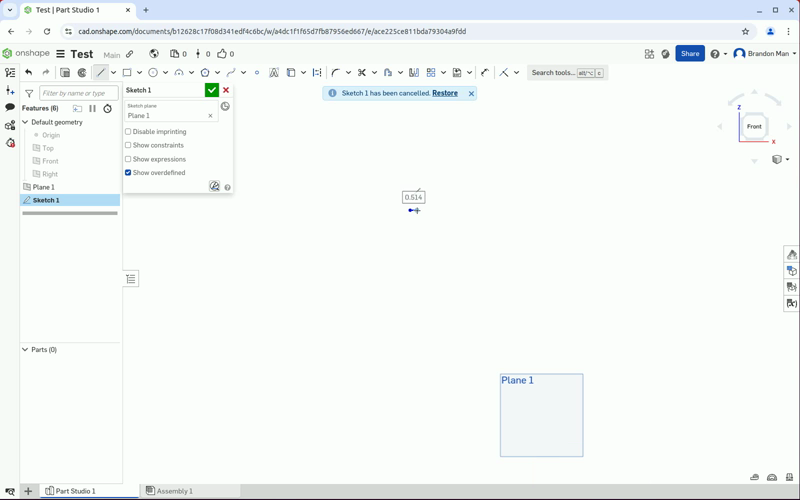
scroll(-6)
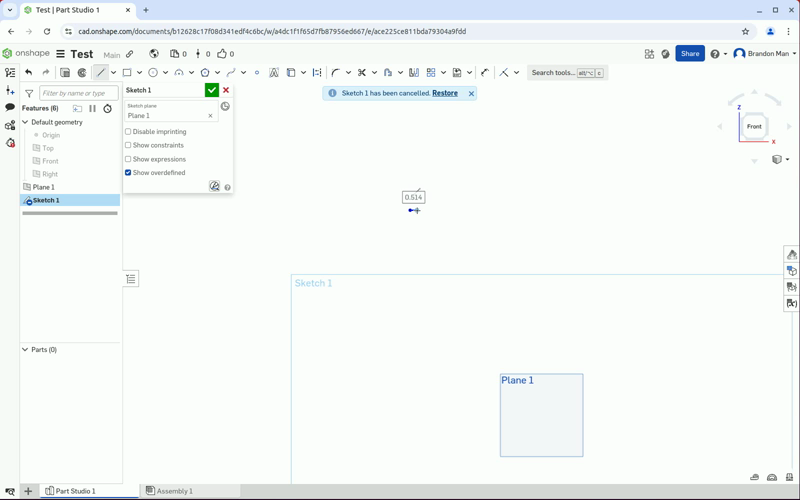
scroll(-6)
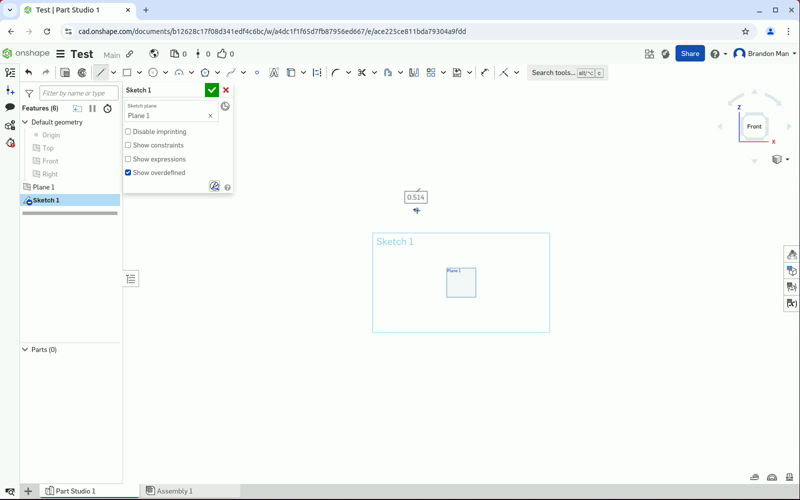
key_up(shift)
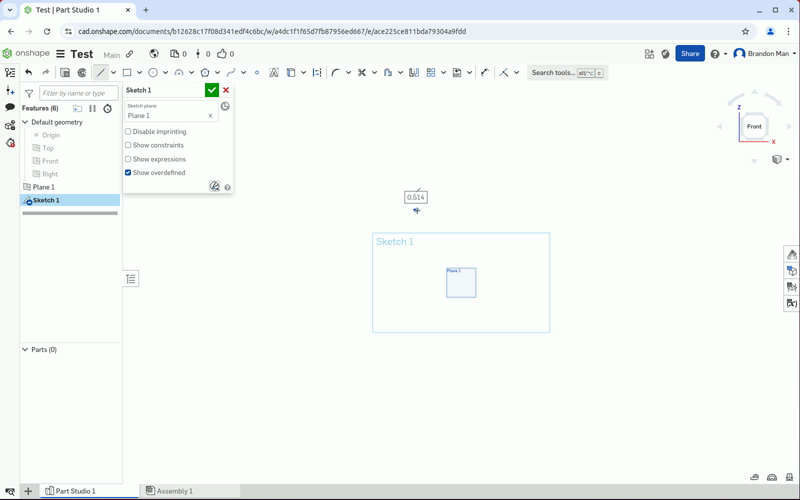
key_down(shift)
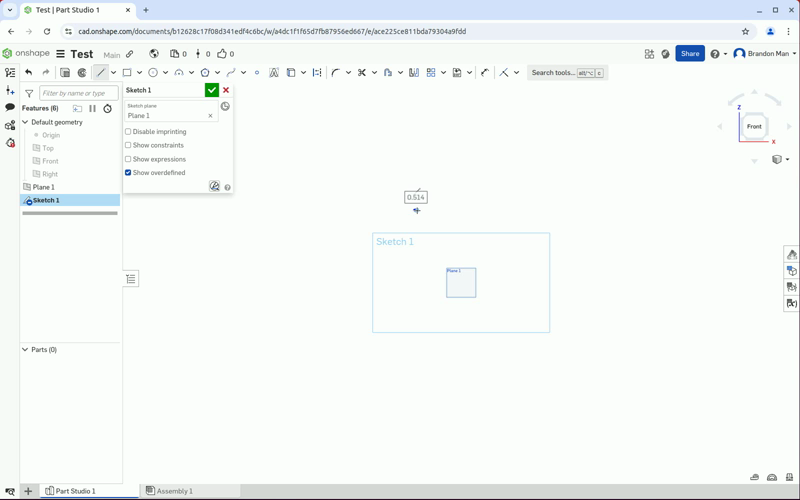
mouse_move(447, 210)
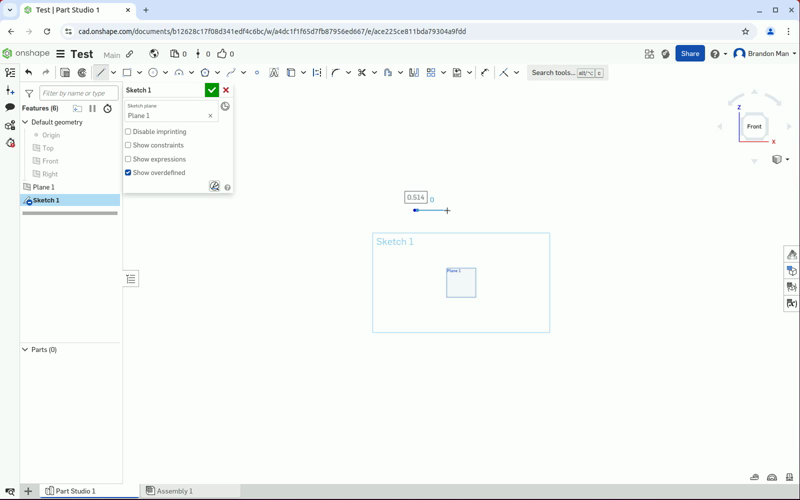
mouse_move(417, 210)
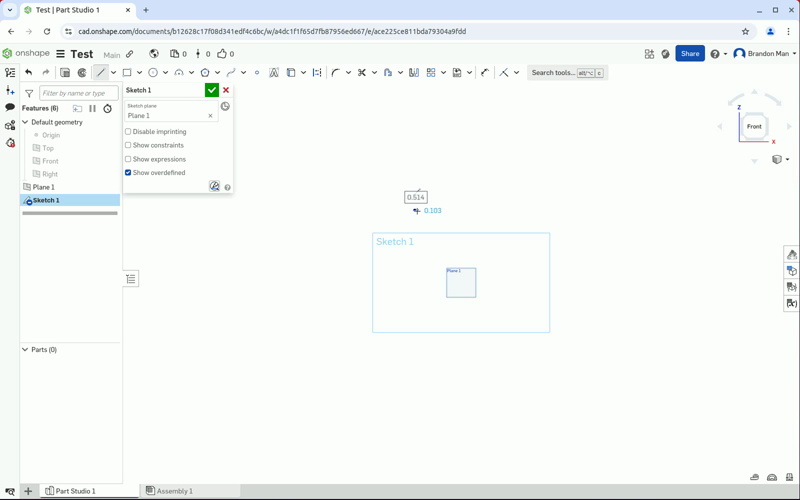
scroll(6)
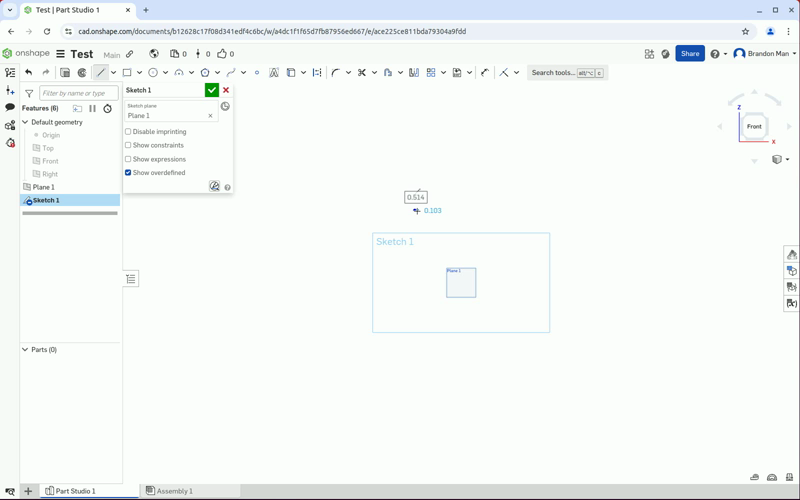
scroll(6)
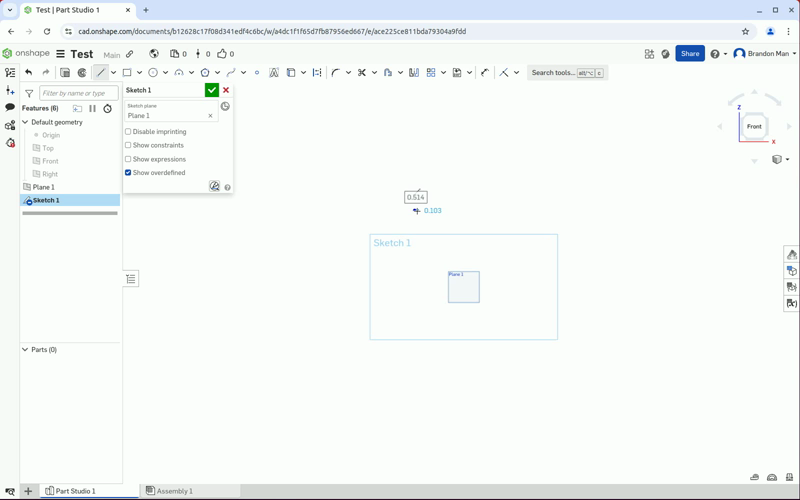
scroll(6)
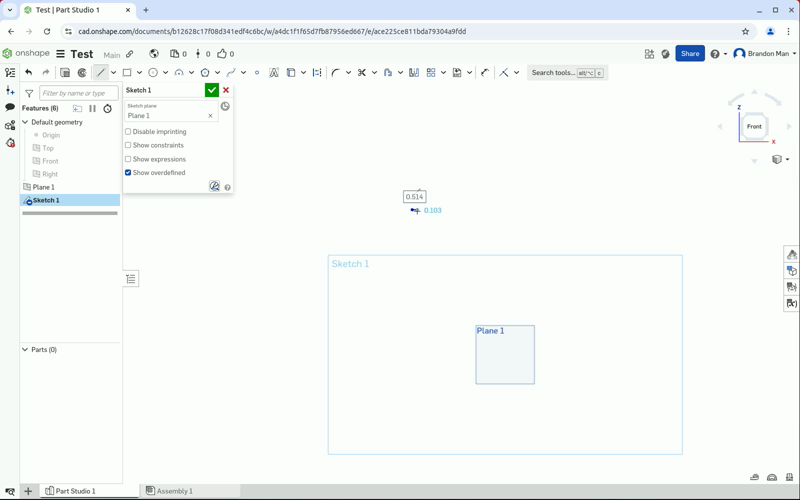
scroll(6)
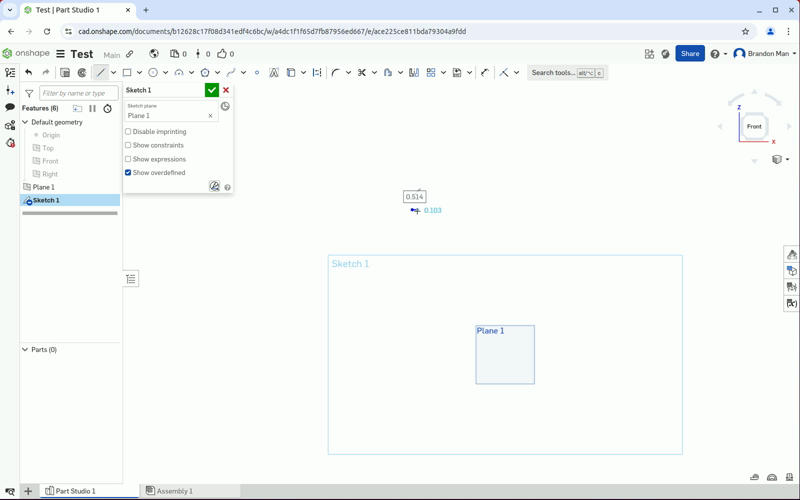
scroll(6)
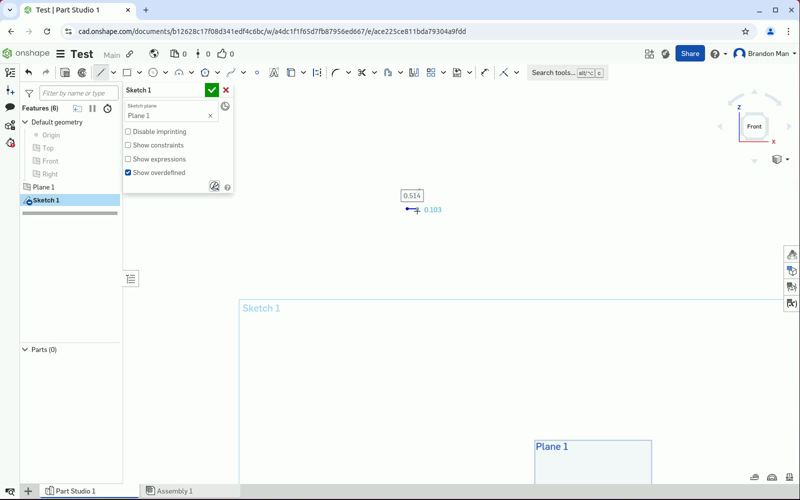
scroll(6)
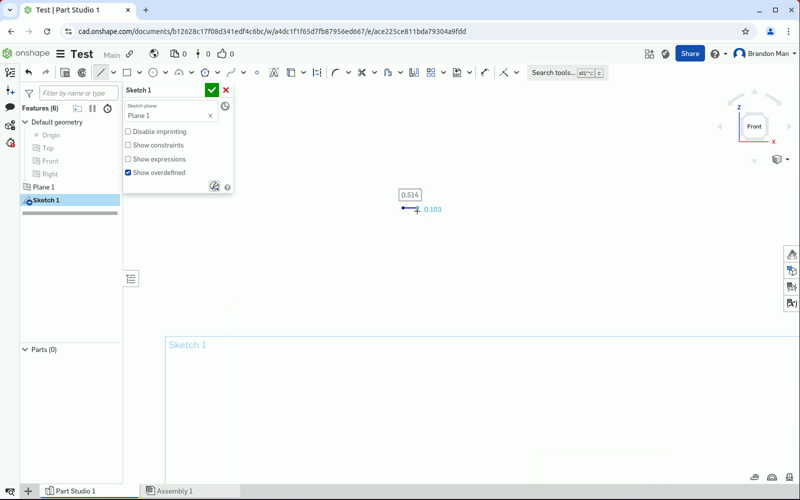
scroll(6)
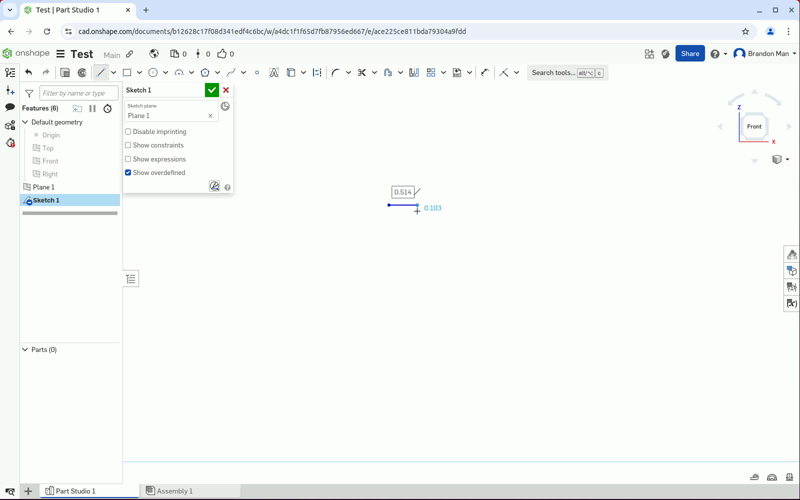
click(417, 210)
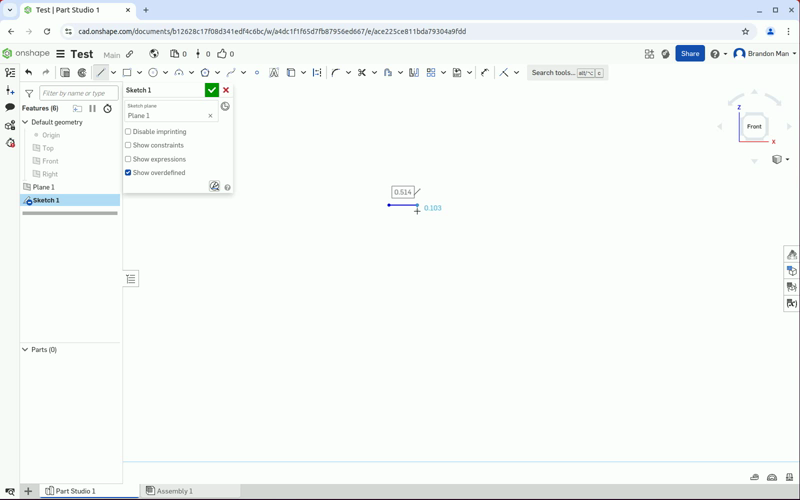
scroll(-6)
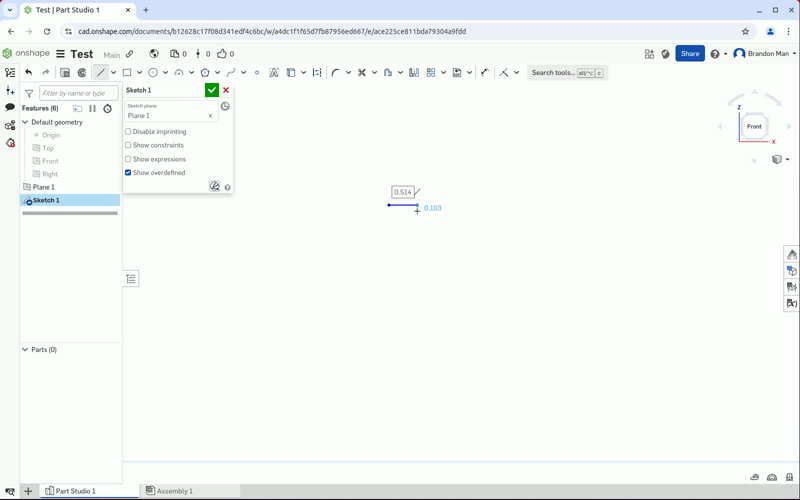
scroll(-6)
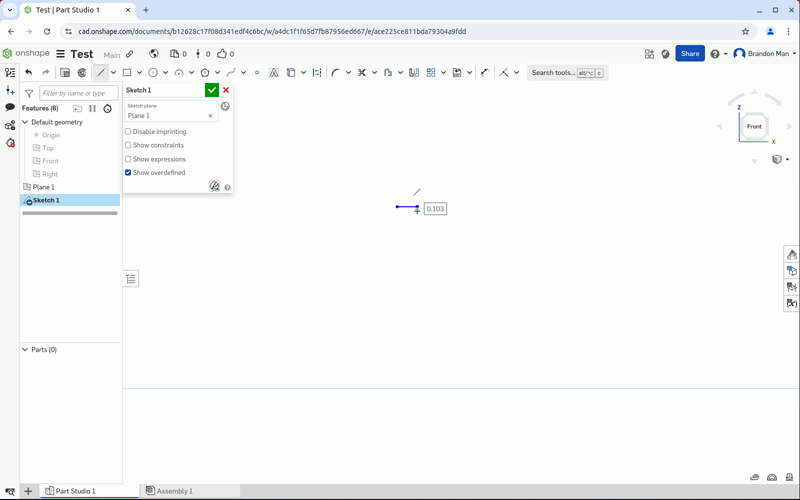
scroll(-6)
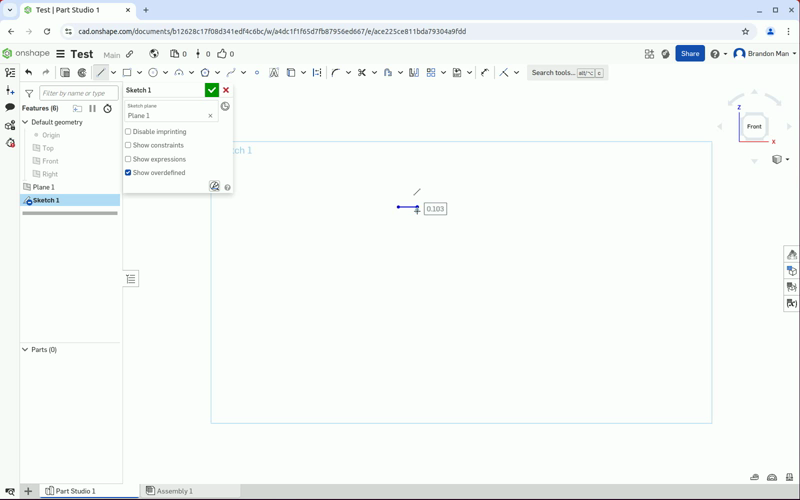
scroll(-6)
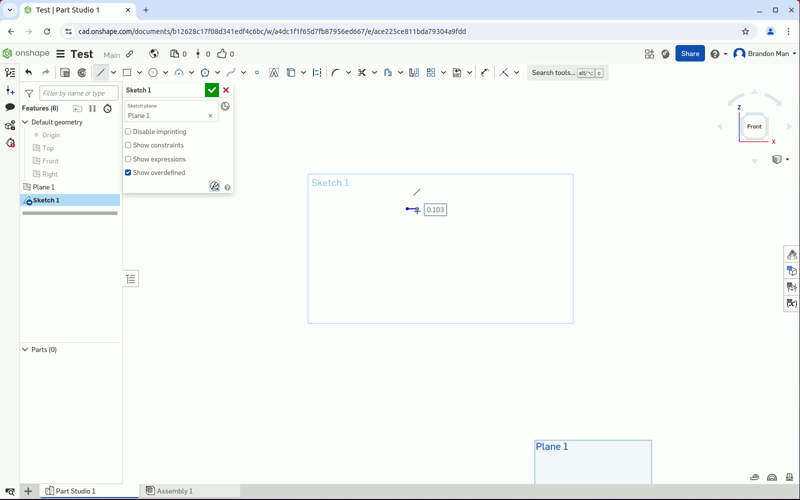
scroll(-6)
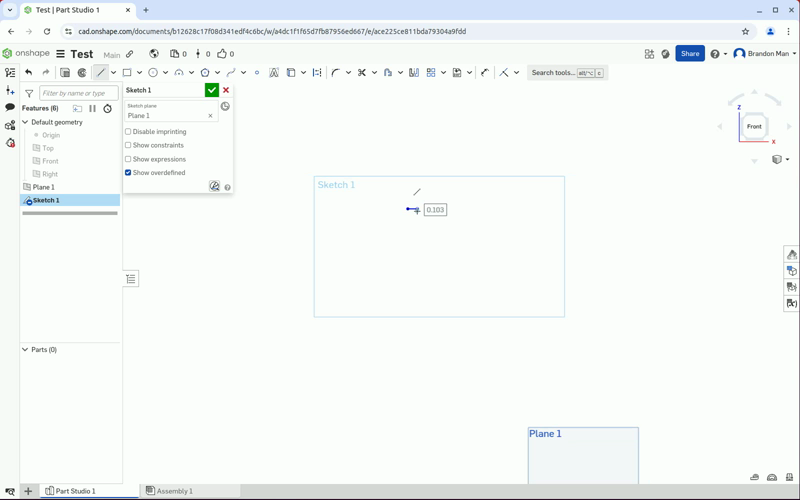
scroll(-6)
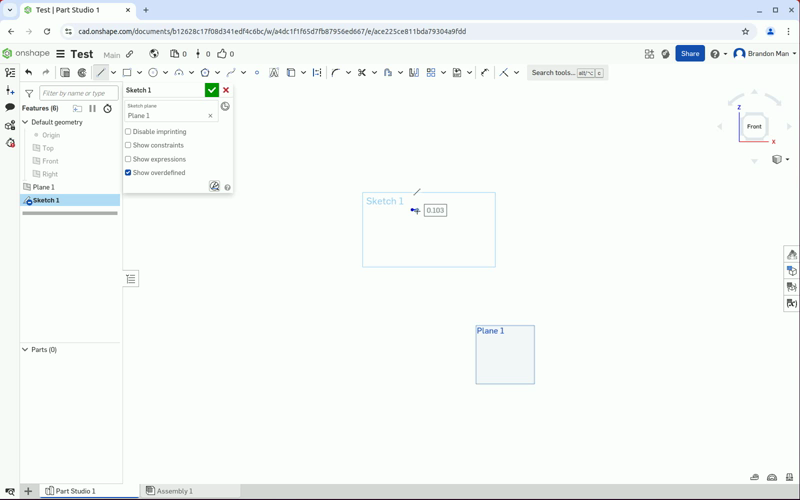
scroll(-6)
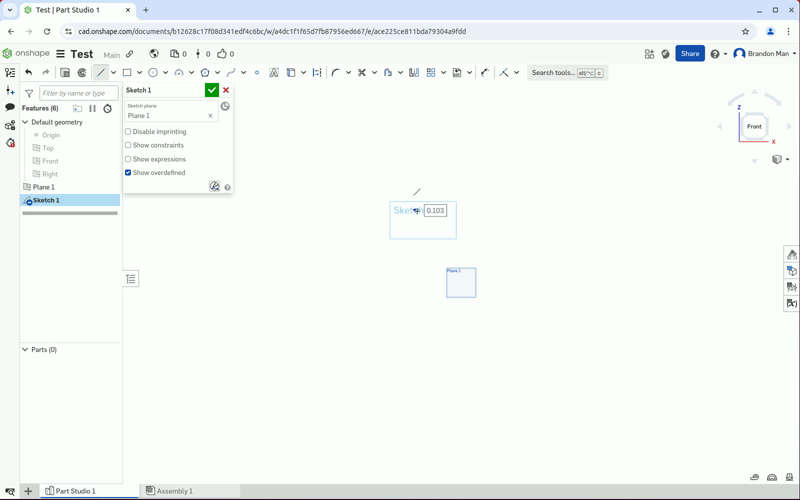
key_up(shift)
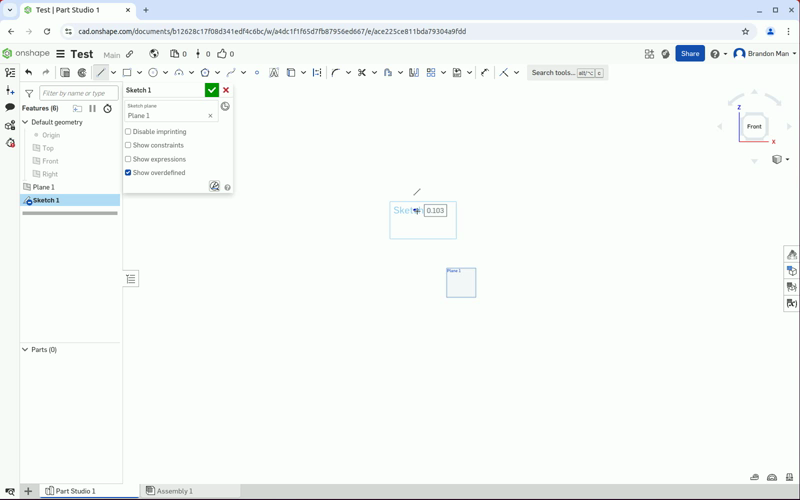
key_down(shift)
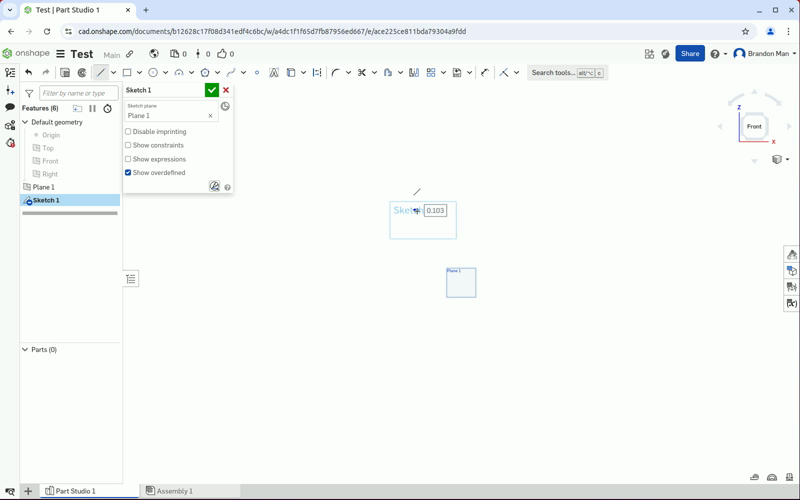
mouse_move(447, 210)
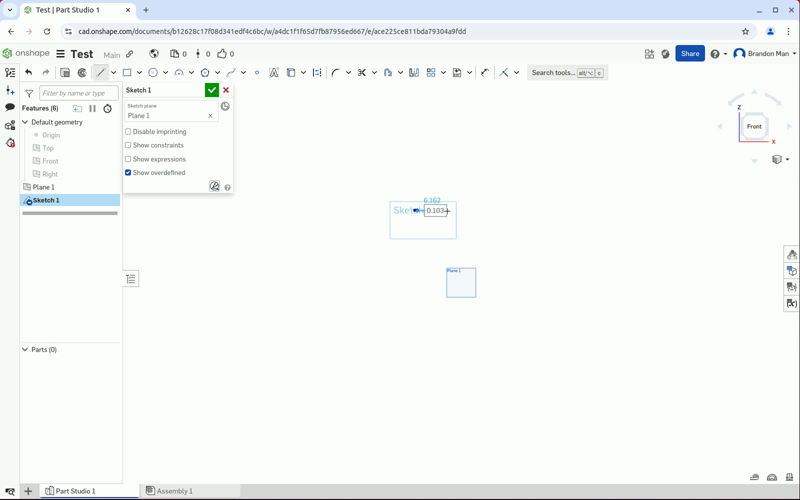
mouse_move(468, 210)
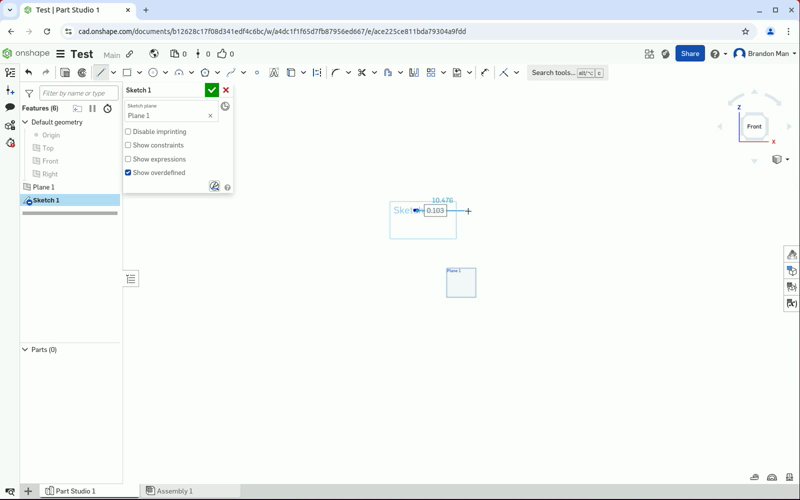
click(468, 210)
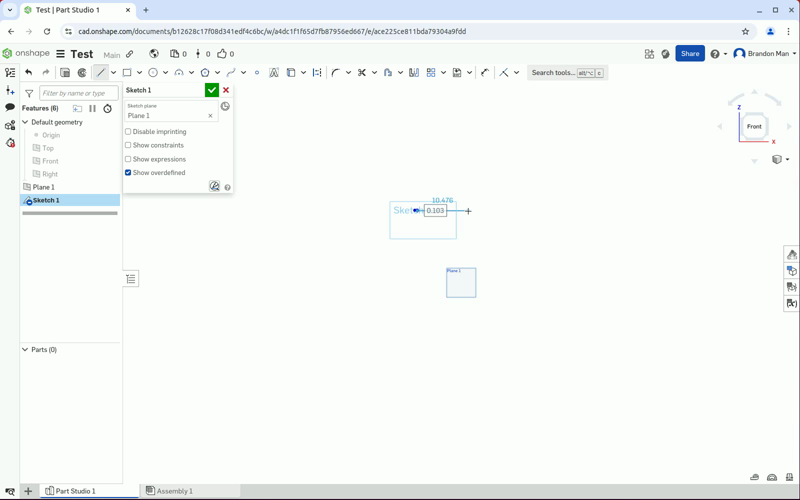
key_up(shift)
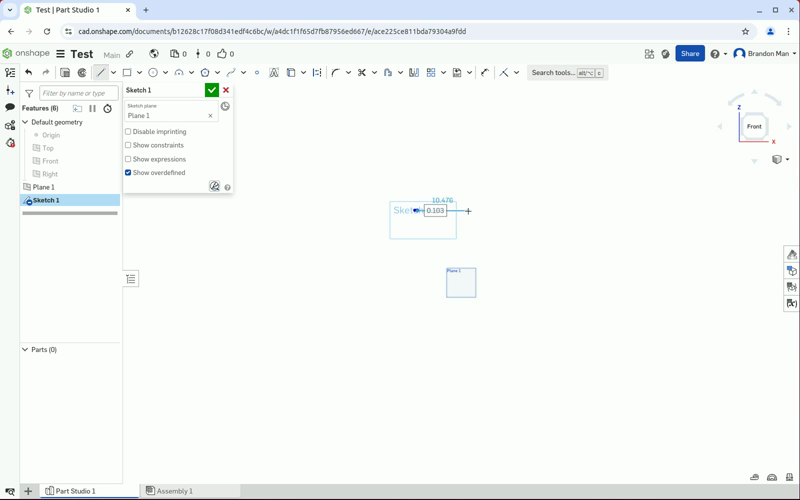
key_down(shift)
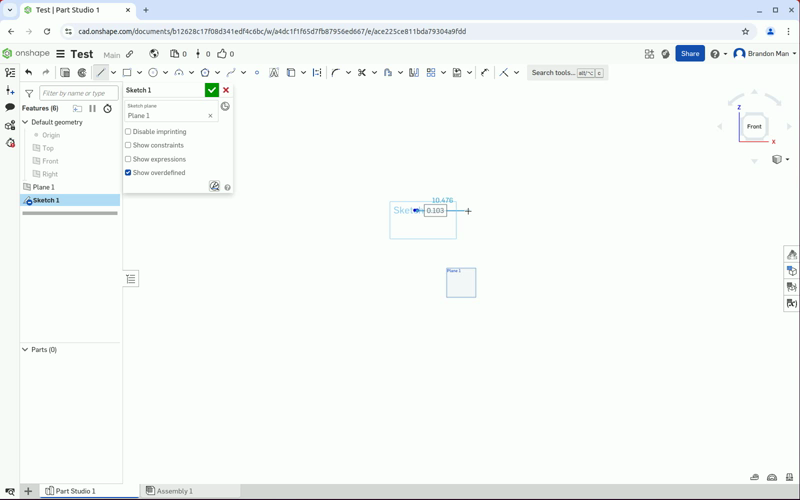
mouse_move(498, 210)
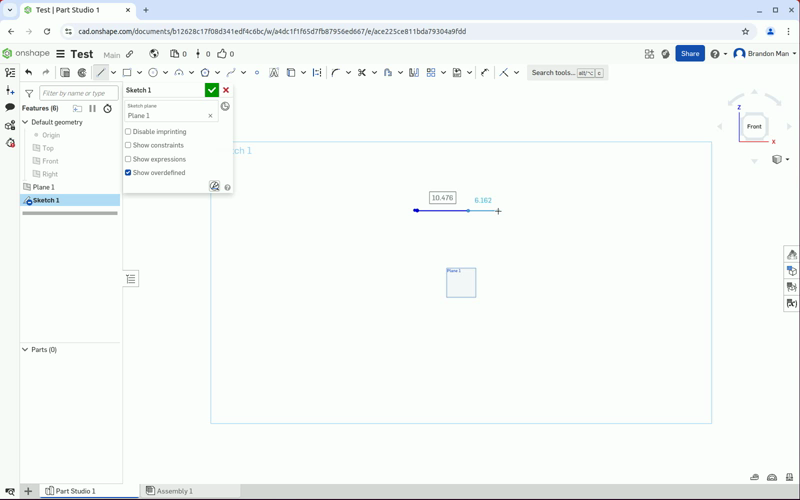
mouse_move(468, 210)
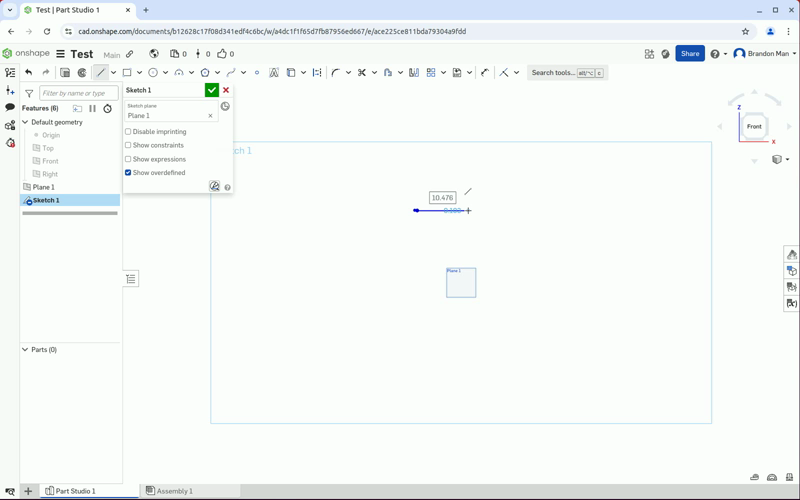
scroll(6)
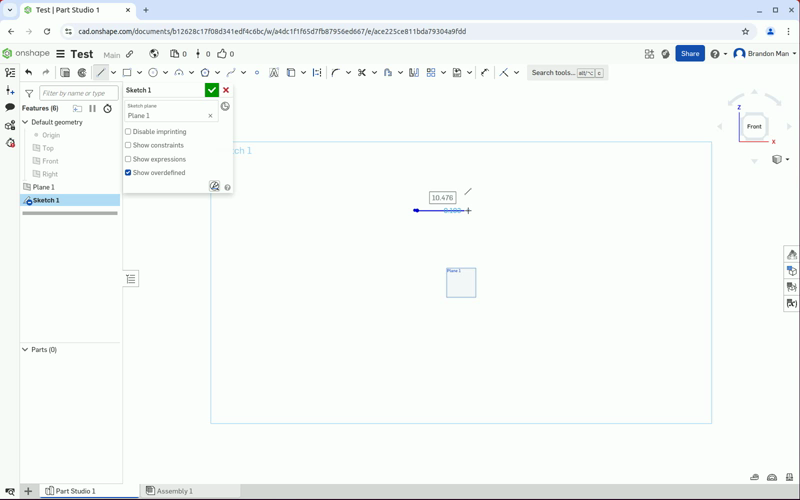
scroll(6)
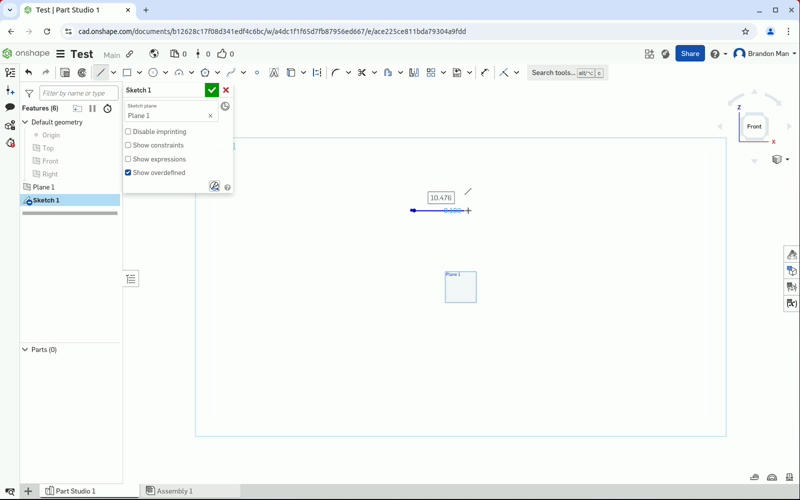
scroll(6)
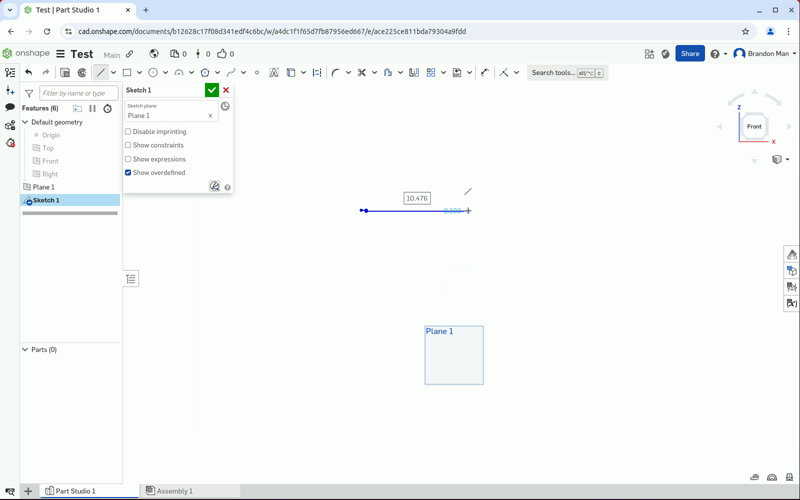
scroll(6)
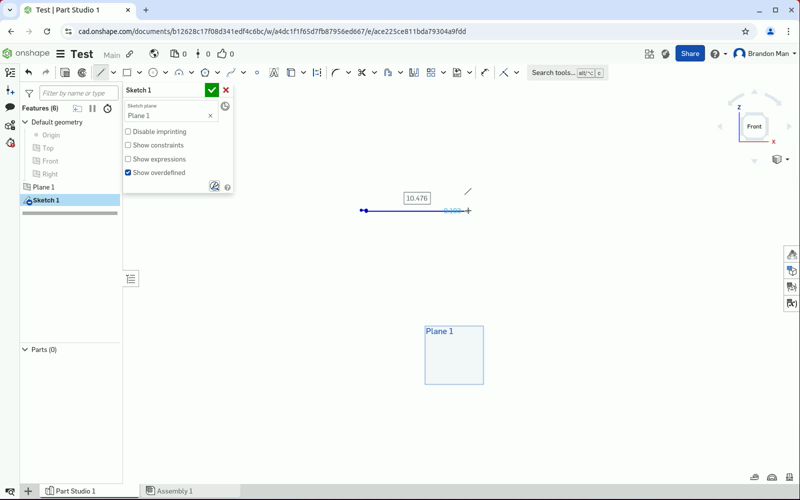
scroll(6)
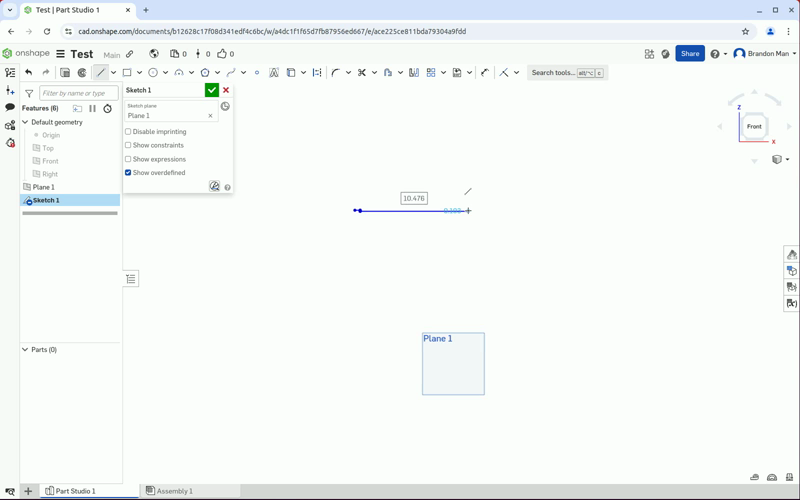
scroll(6)
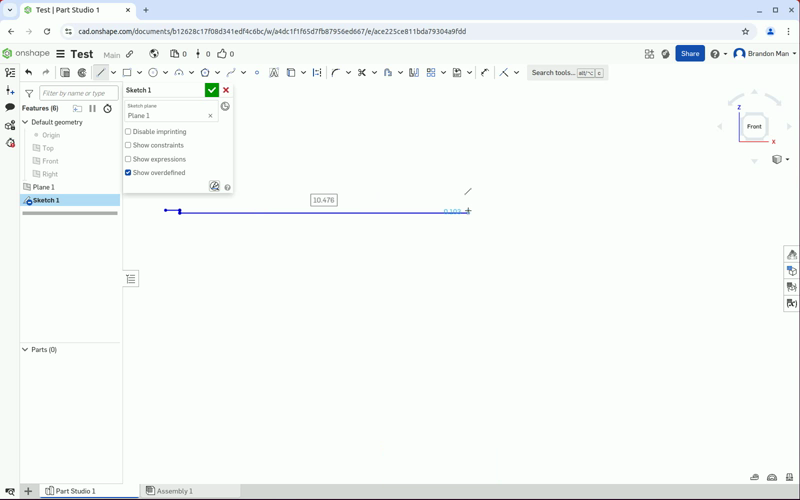
scroll(6)
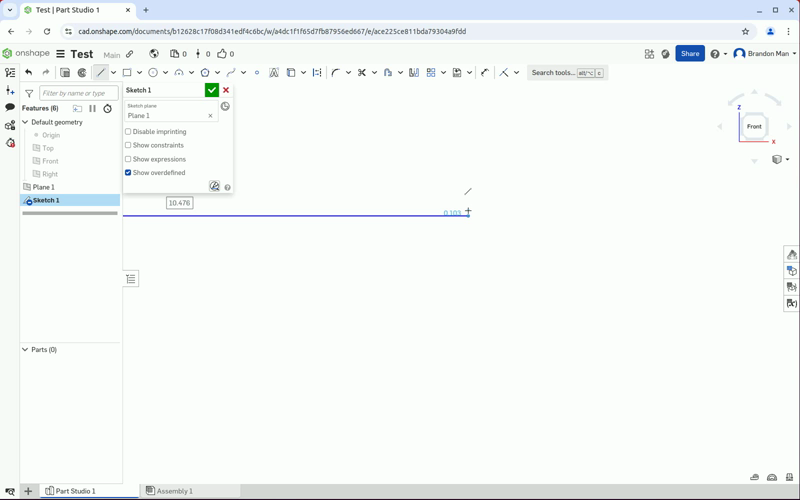
click(468, 210)
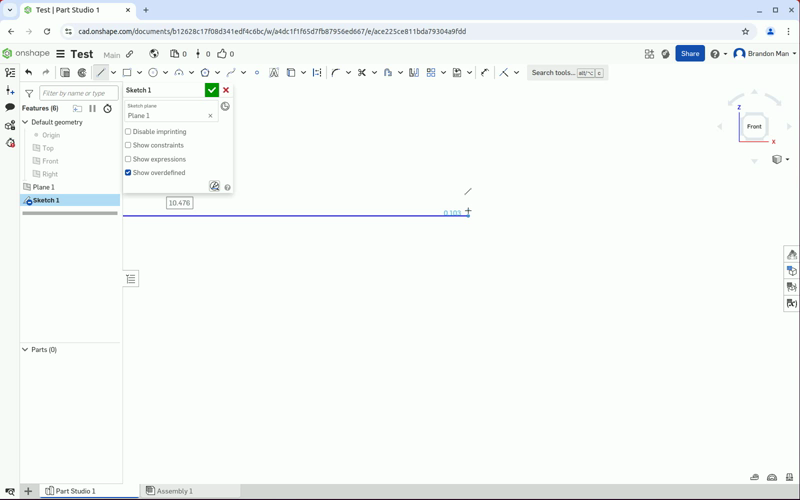
scroll(-6)
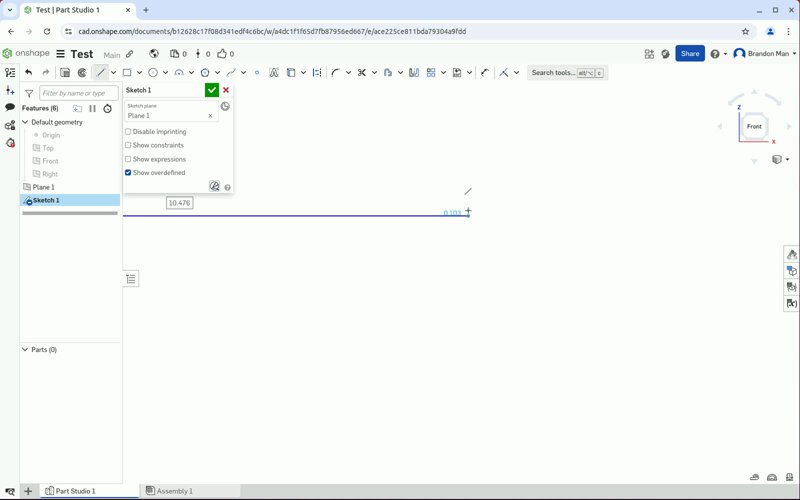
scroll(-6)
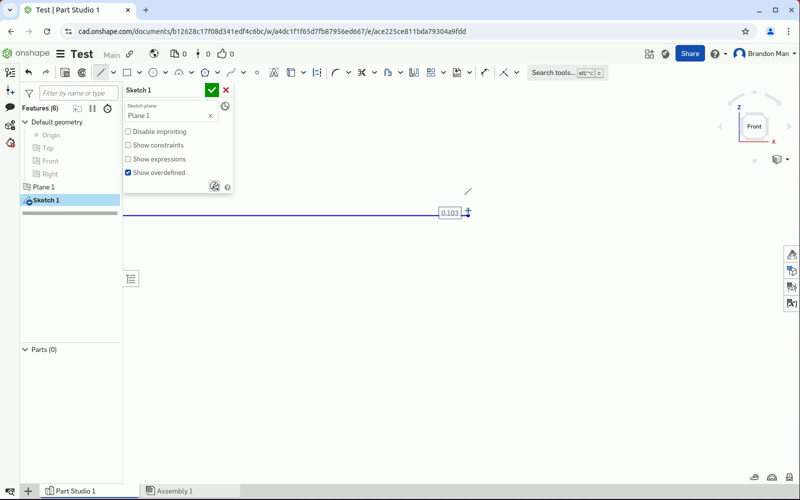
scroll(-6)
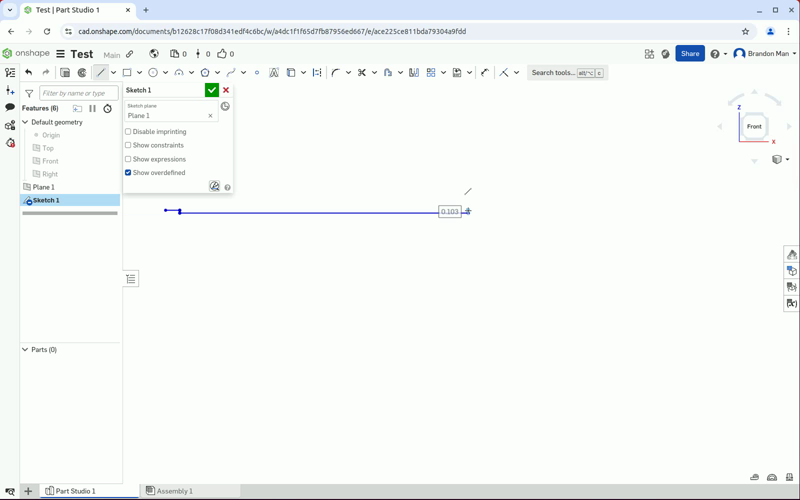
scroll(-6)
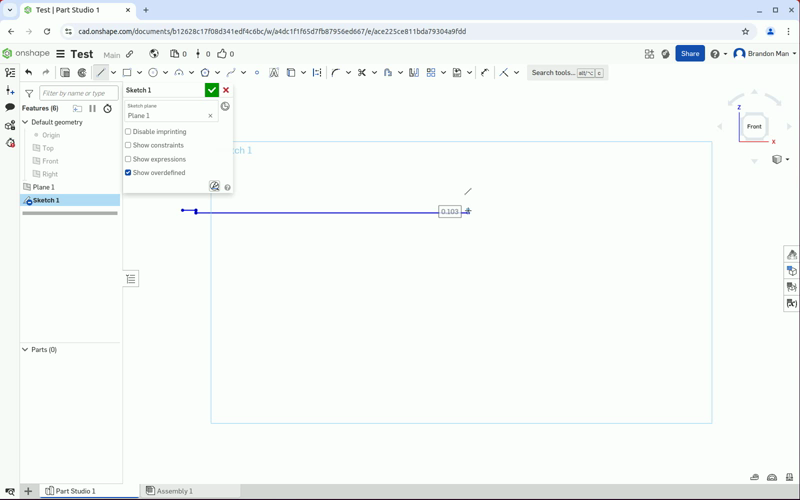
scroll(-6)
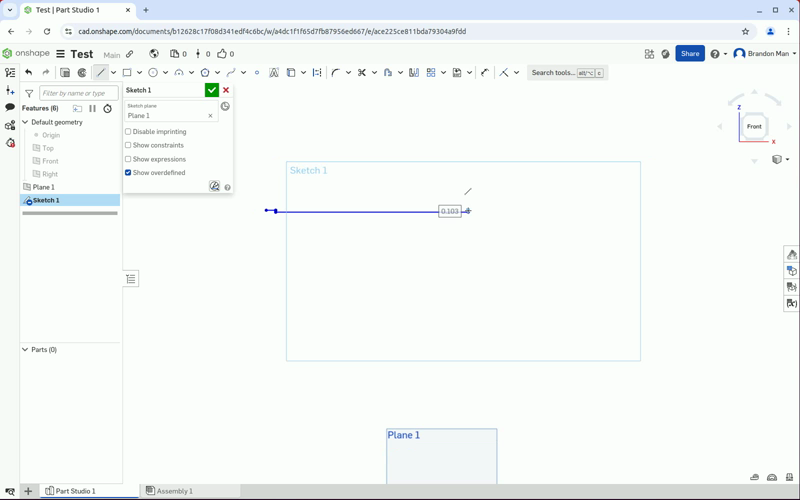
scroll(-6)
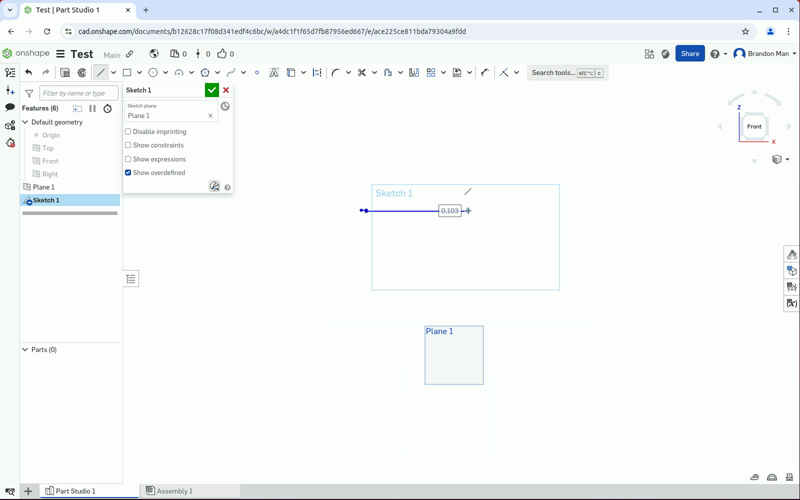
scroll(-6)
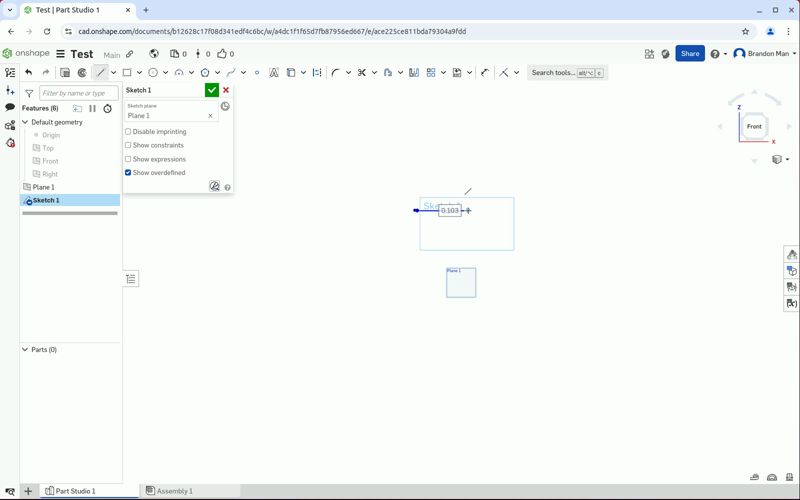
key_up(shift)
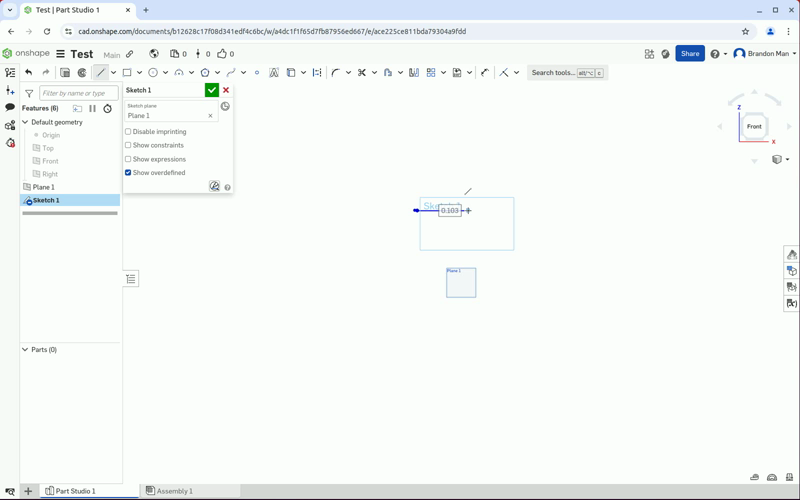
key_down(shift)
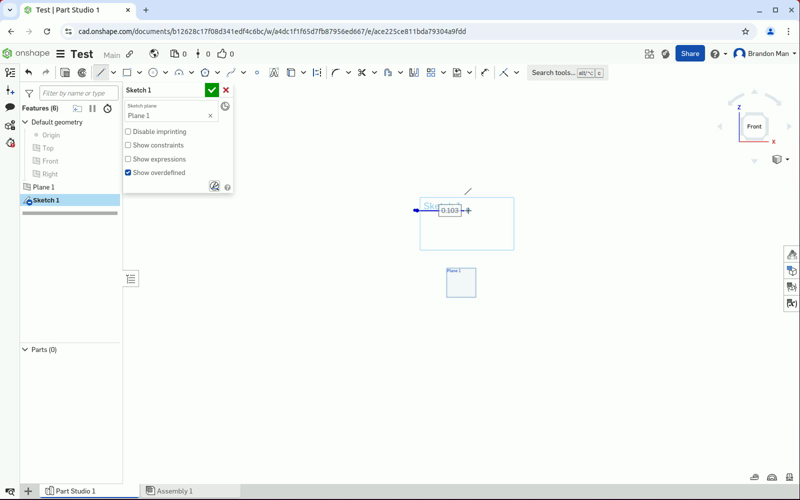
mouse_move(498, 210)
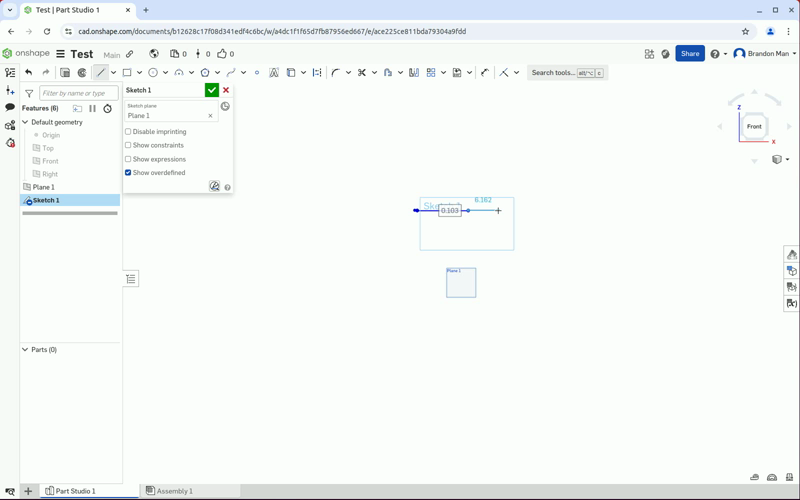
mouse_move(470, 210)
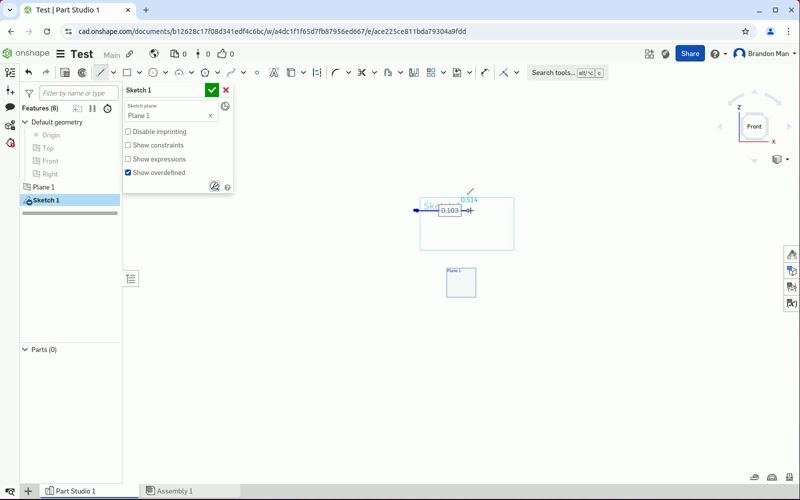
scroll(6)
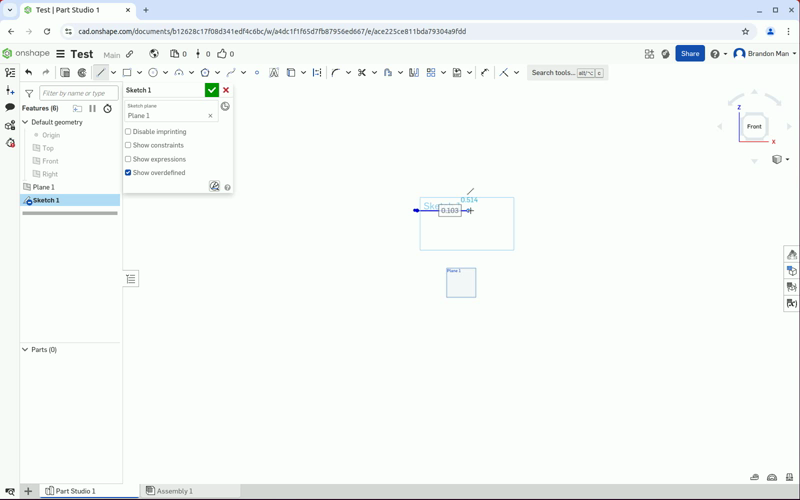
scroll(6)
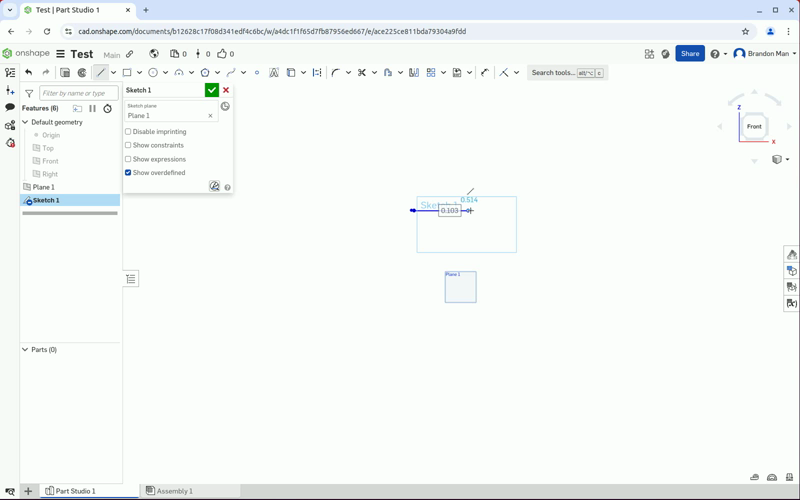
scroll(6)
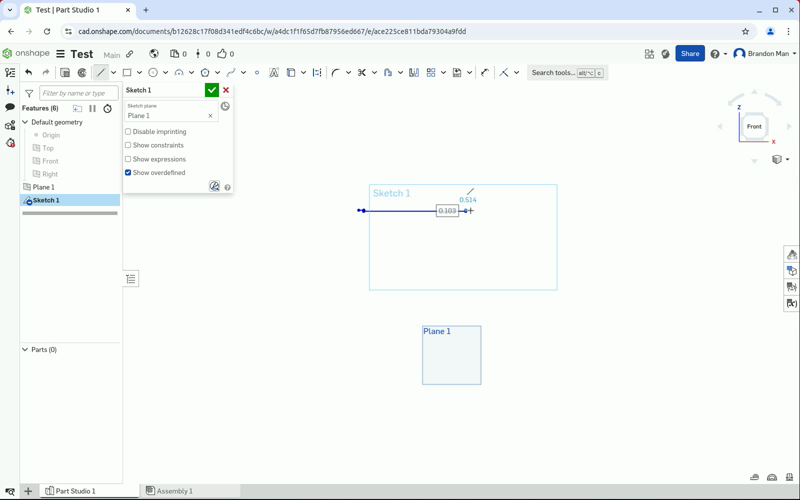
scroll(6)
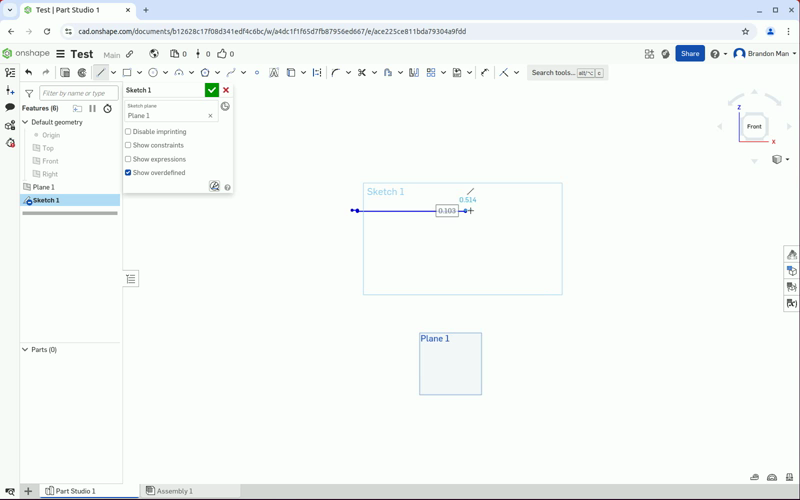
scroll(6)
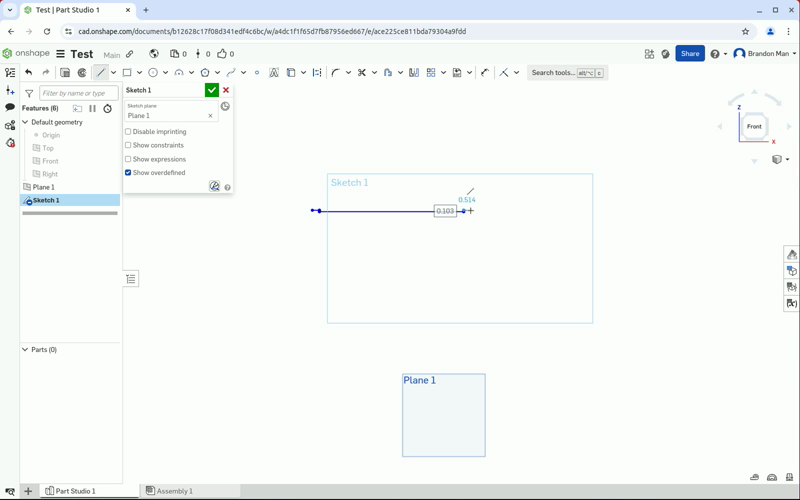
scroll(6)
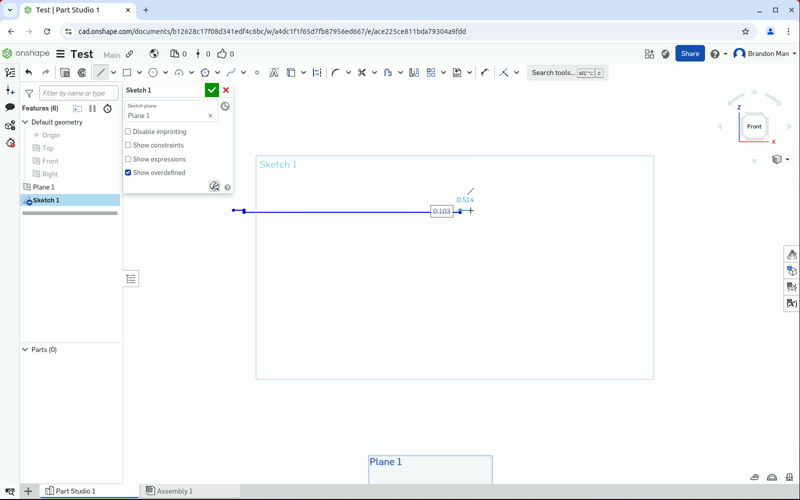
scroll(6)
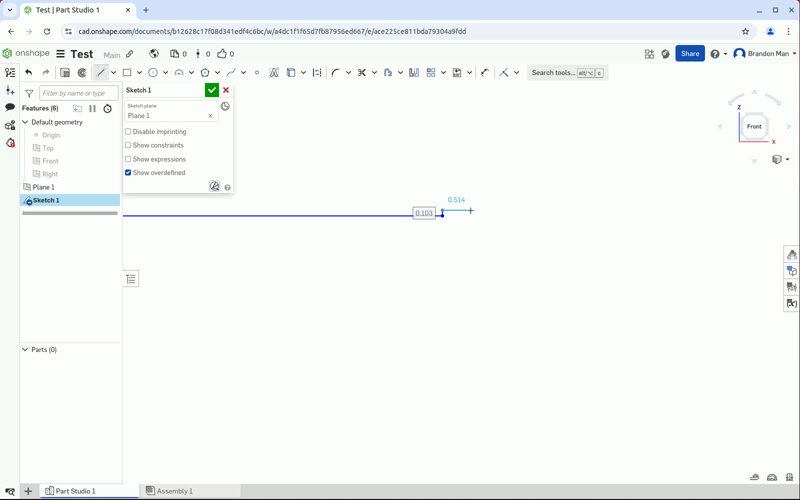
click(470, 210)
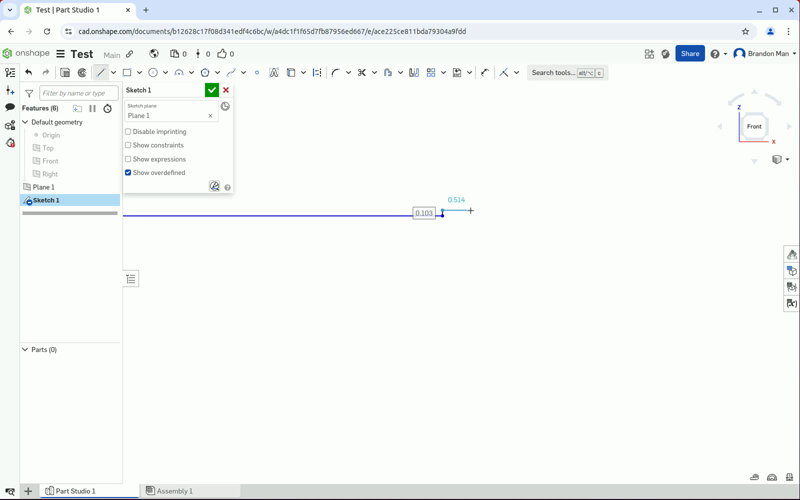
scroll(-6)
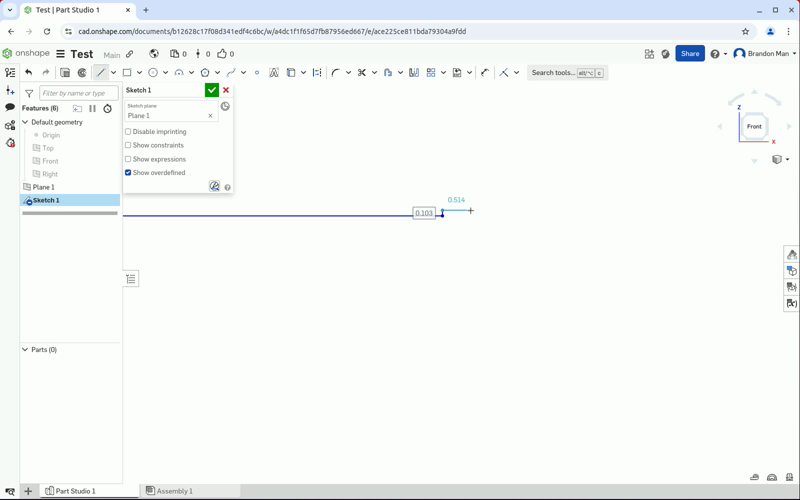
scroll(-6)
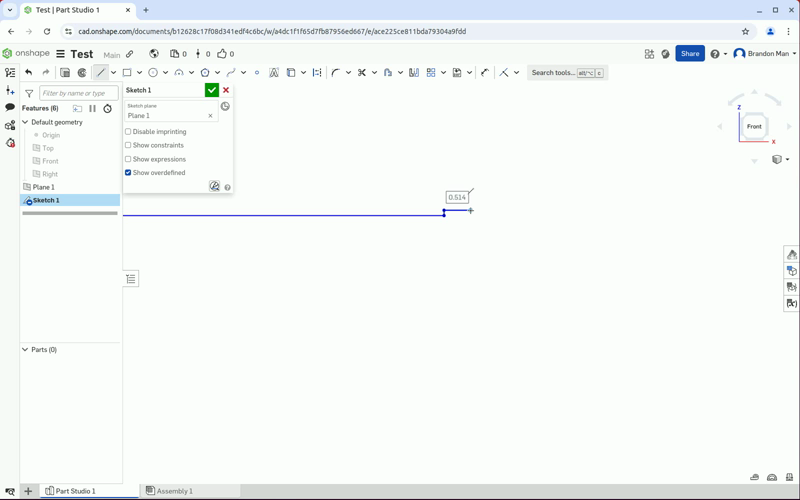
scroll(-6)
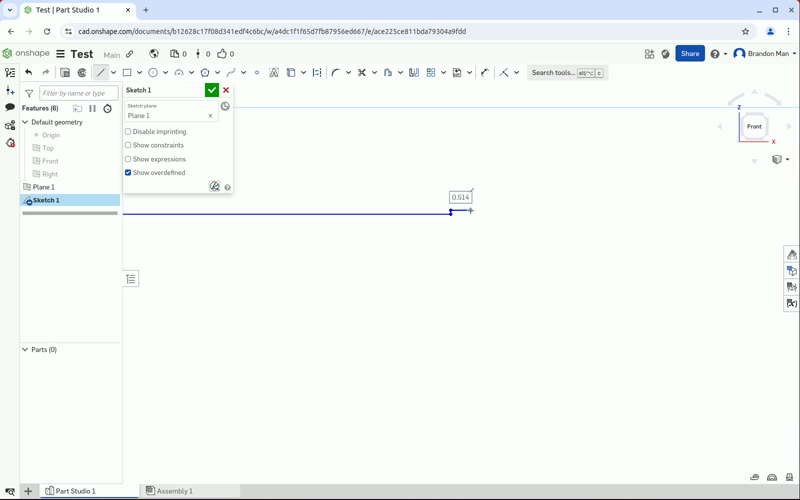
scroll(-6)
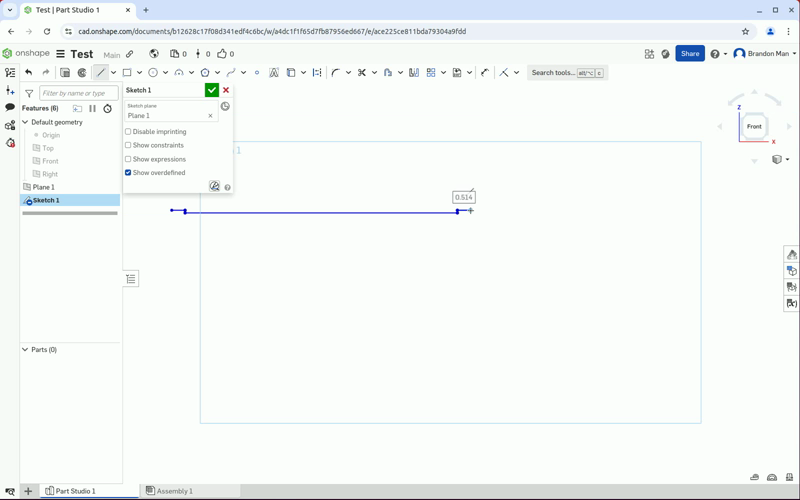
scroll(-6)
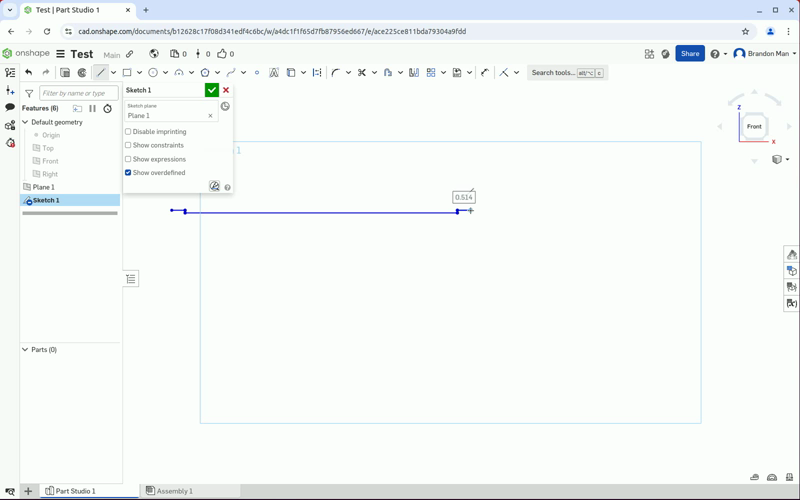
scroll(-6)
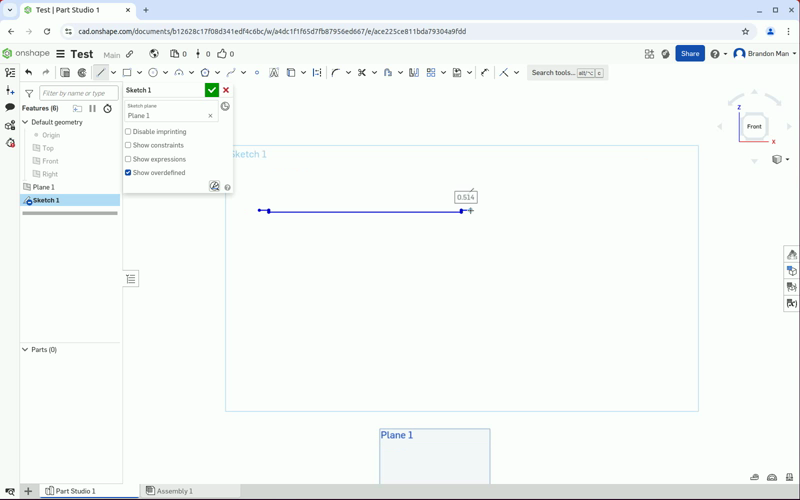
scroll(-6)
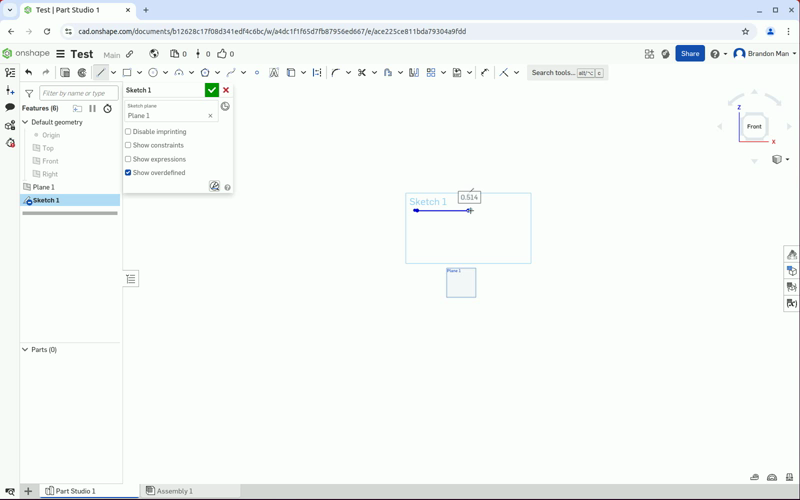
key_up(shift)
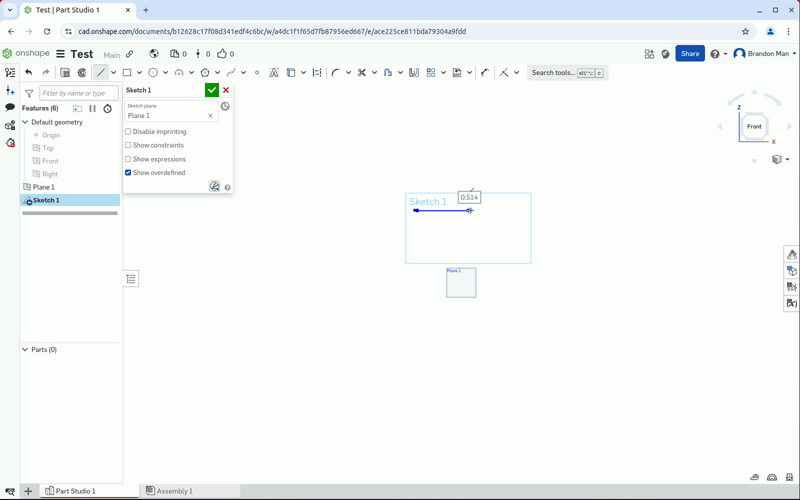
key_down(shift)
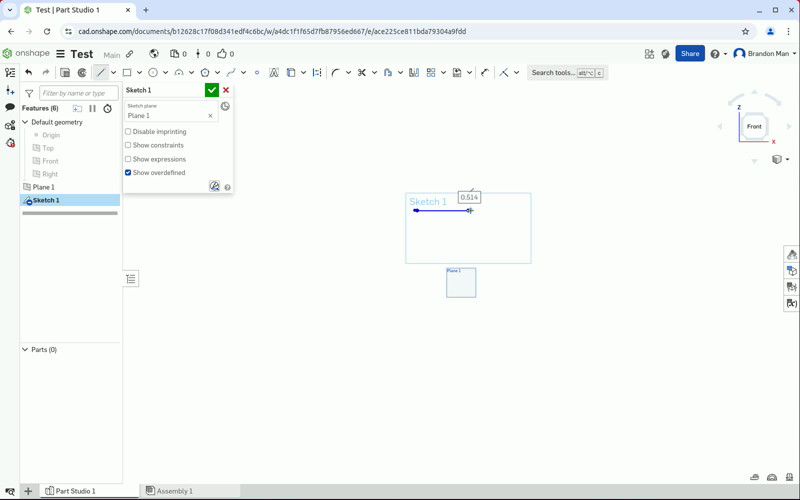
mouse_move(500, 210)
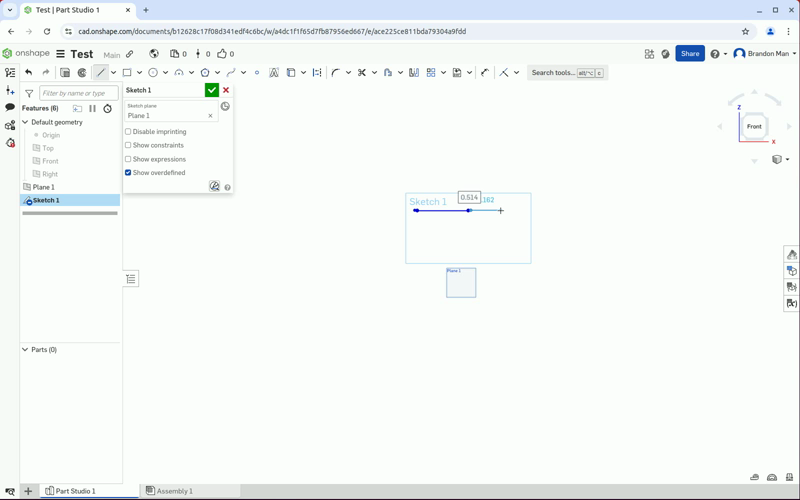
mouse_move(470, 208)
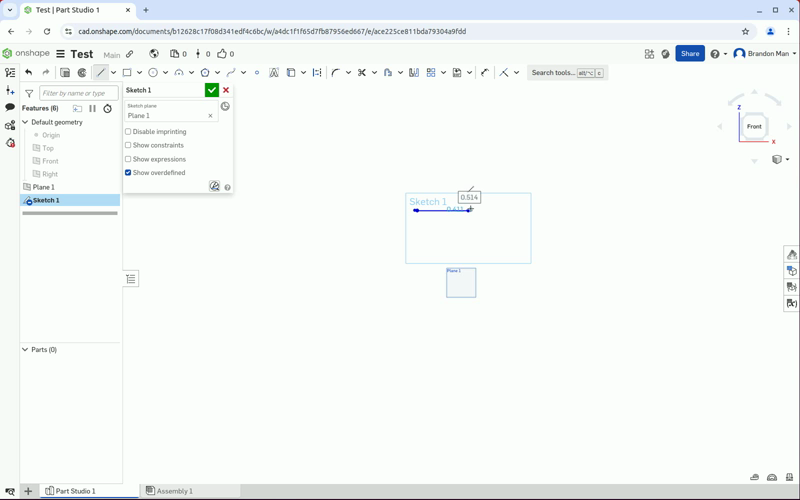
scroll(6)
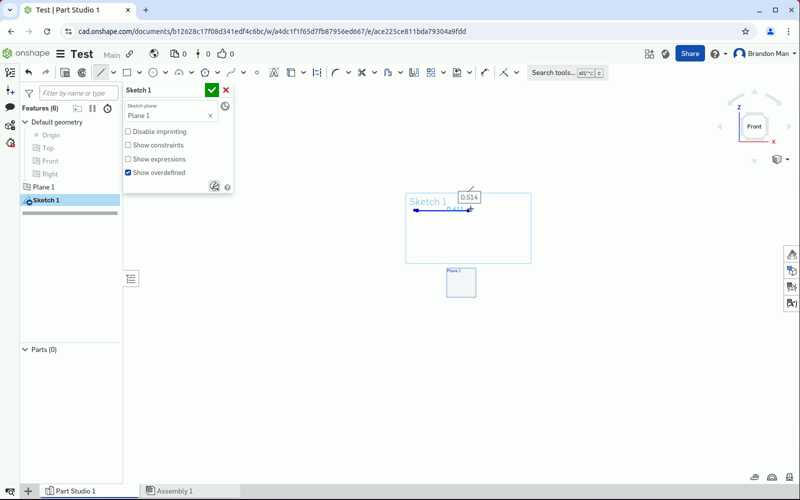
scroll(6)
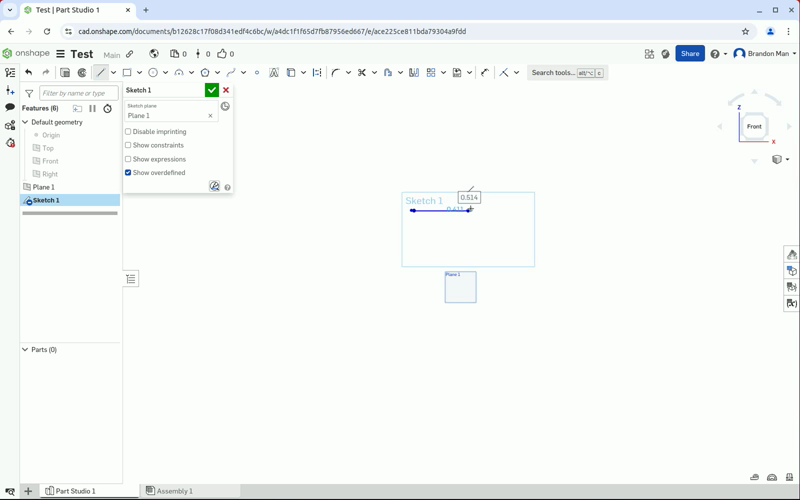
scroll(6)
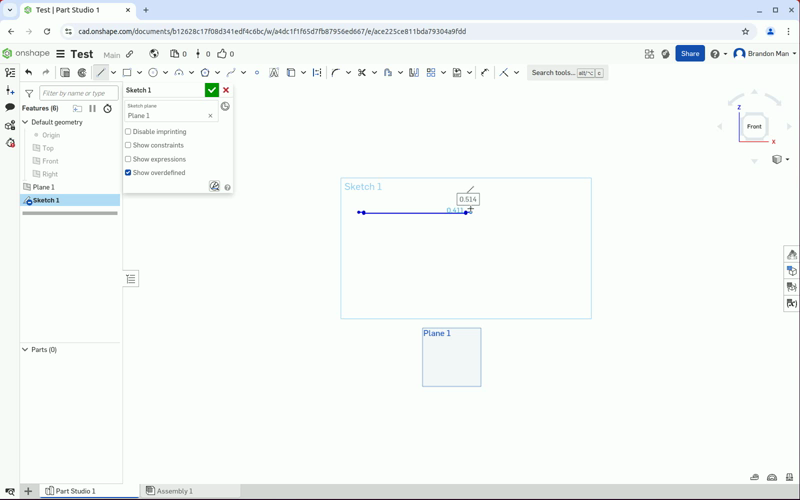
scroll(6)
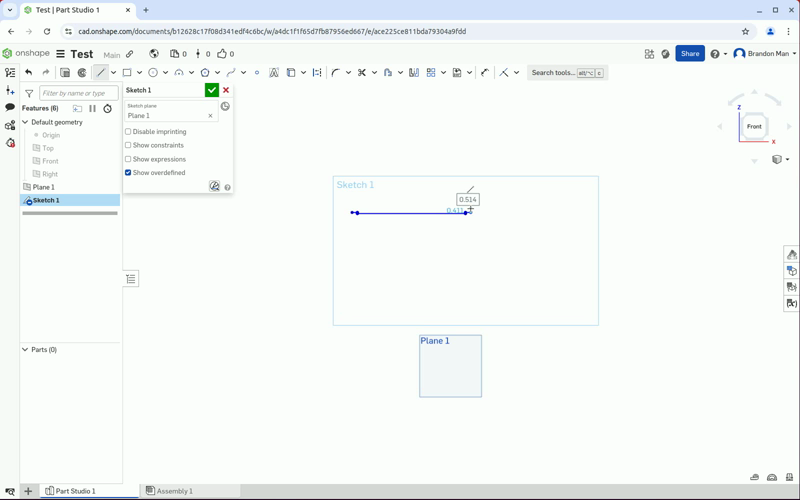
scroll(6)
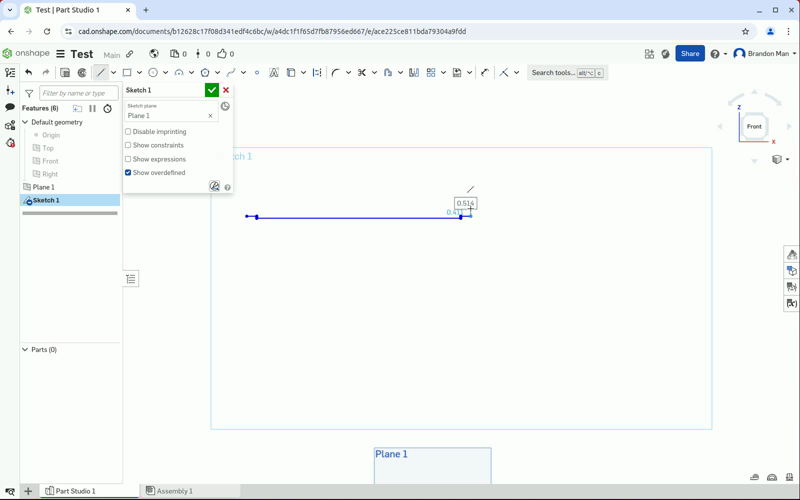
scroll(6)
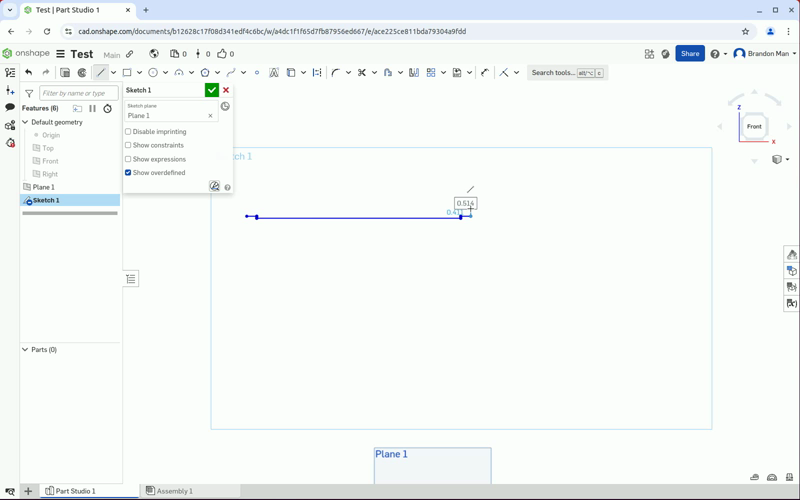
scroll(6)
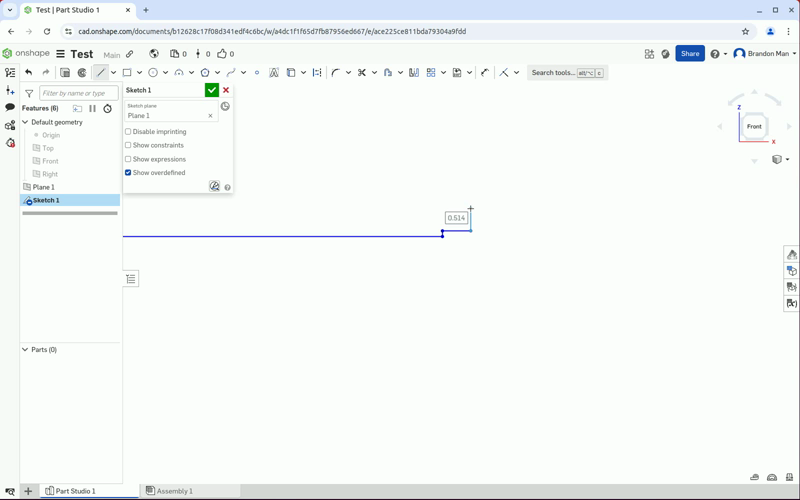
click(470, 208)
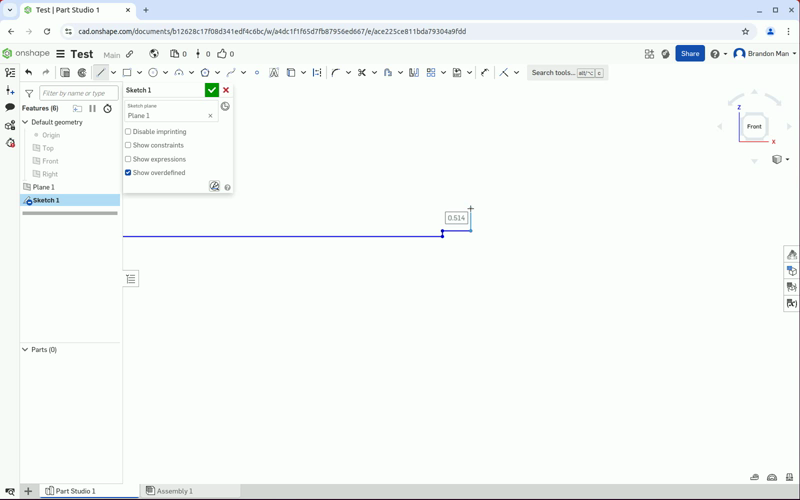
scroll(-6)
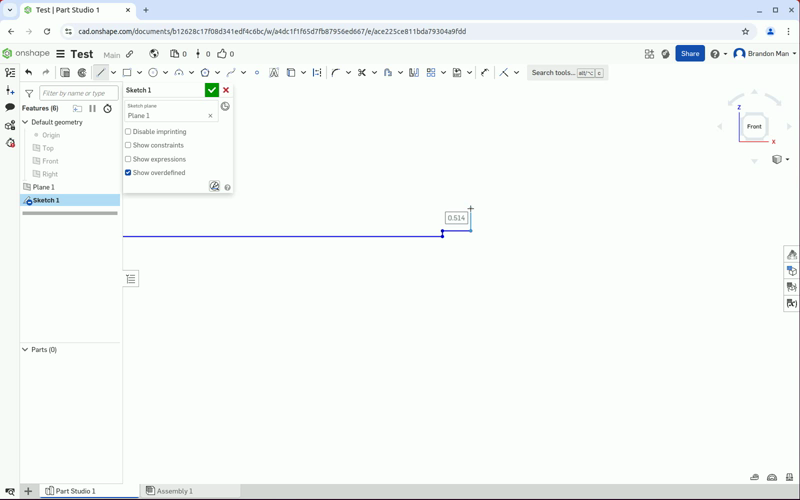
scroll(-6)
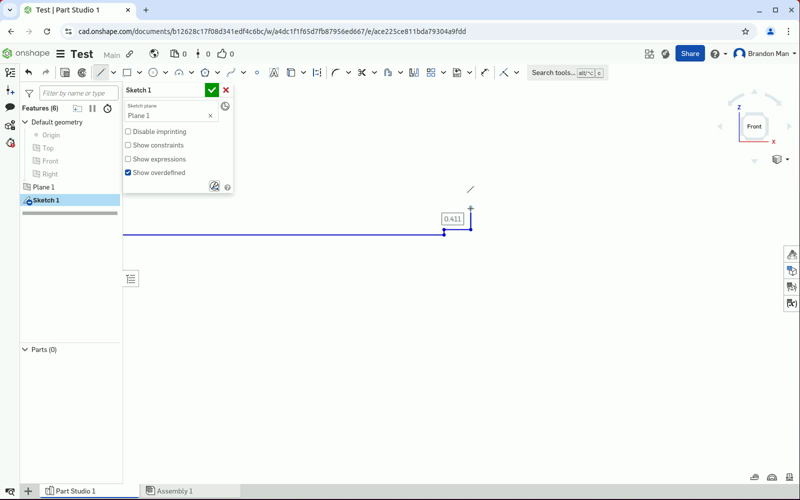
scroll(-6)
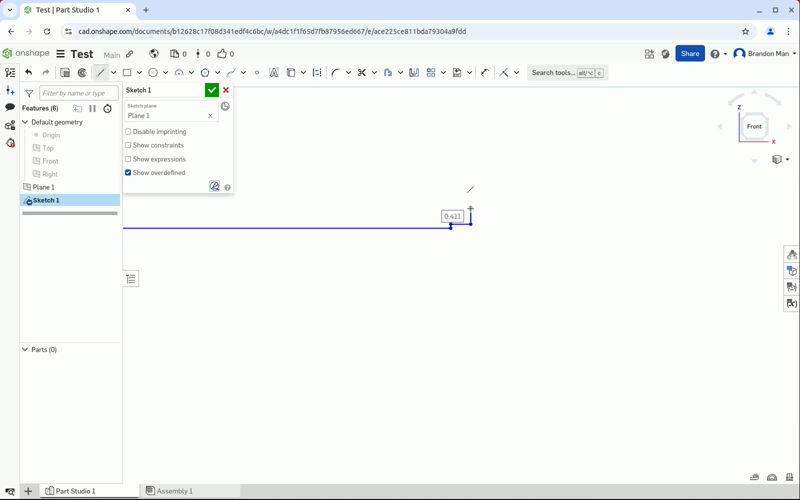
scroll(-6)
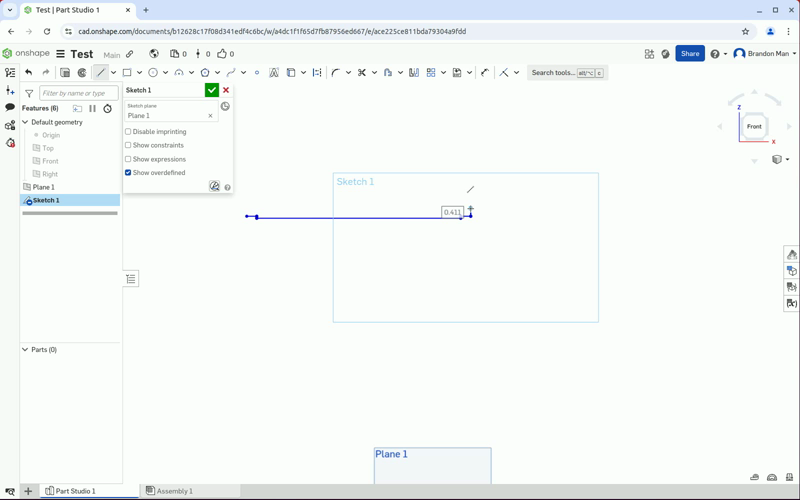
scroll(-6)
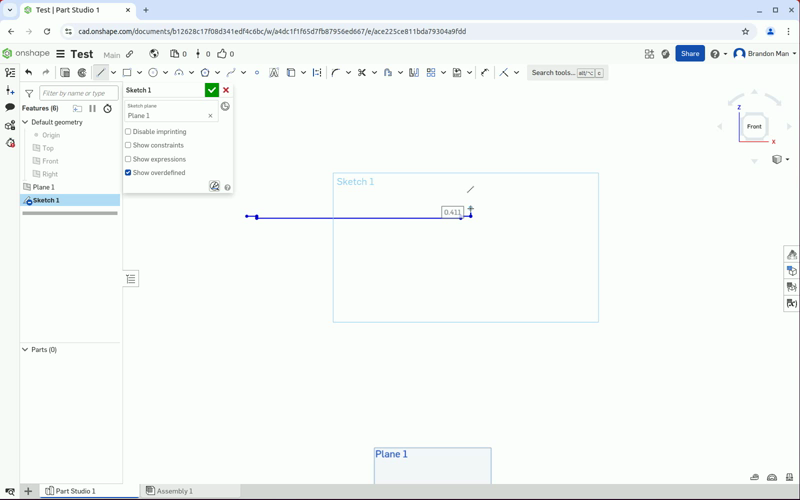
scroll(-6)
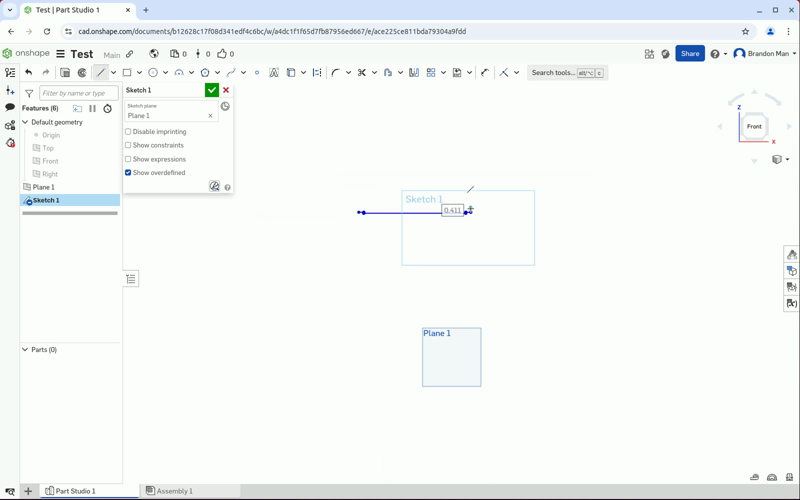
scroll(-6)
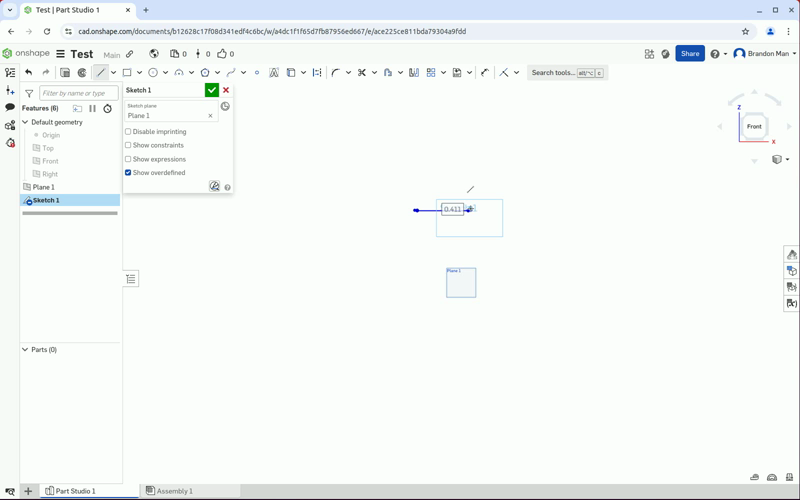
key_up(shift)
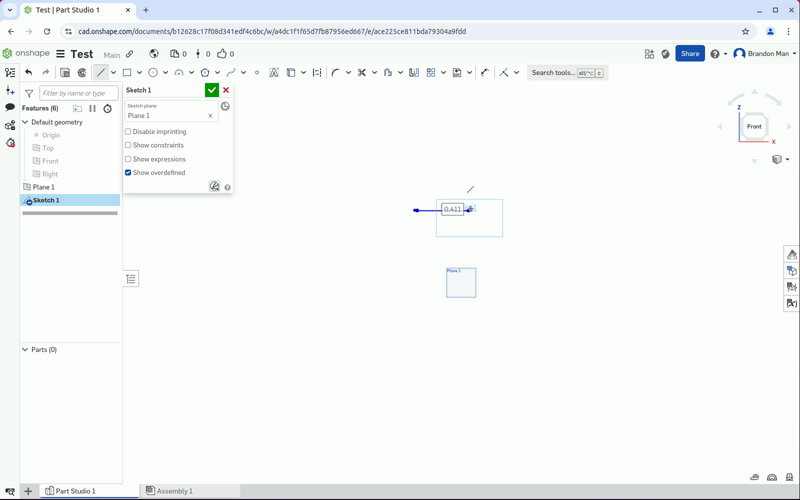
key_down(shift)
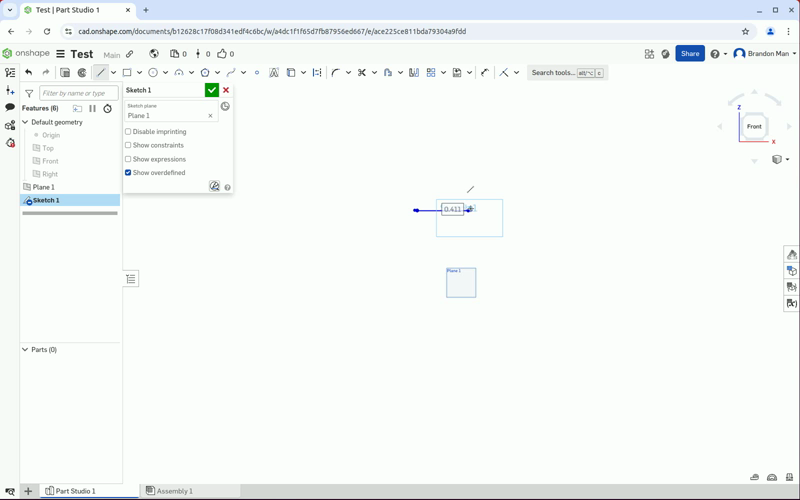
mouse_move(500, 208)
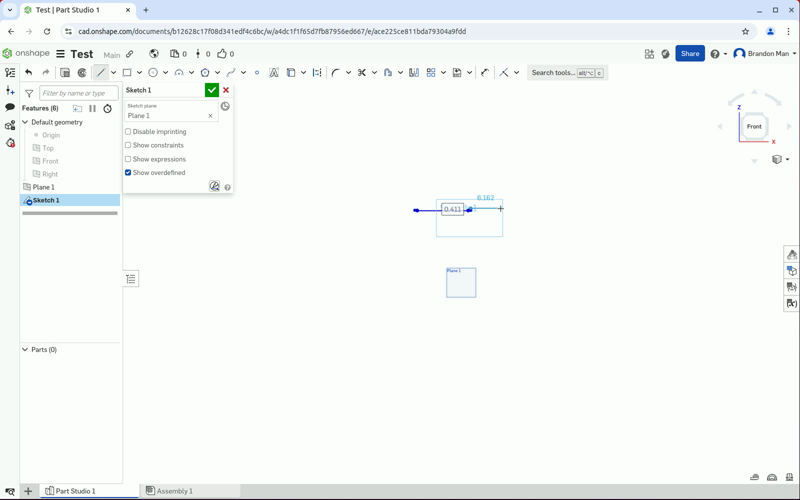
mouse_move(414, 208)
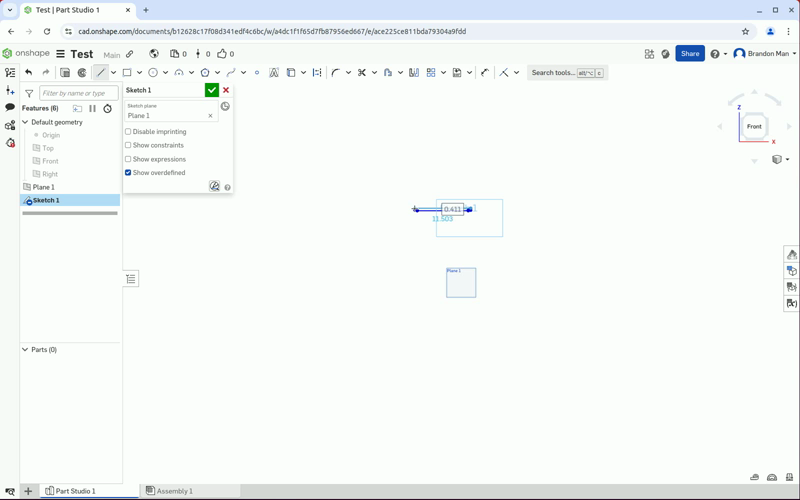
scroll(6)
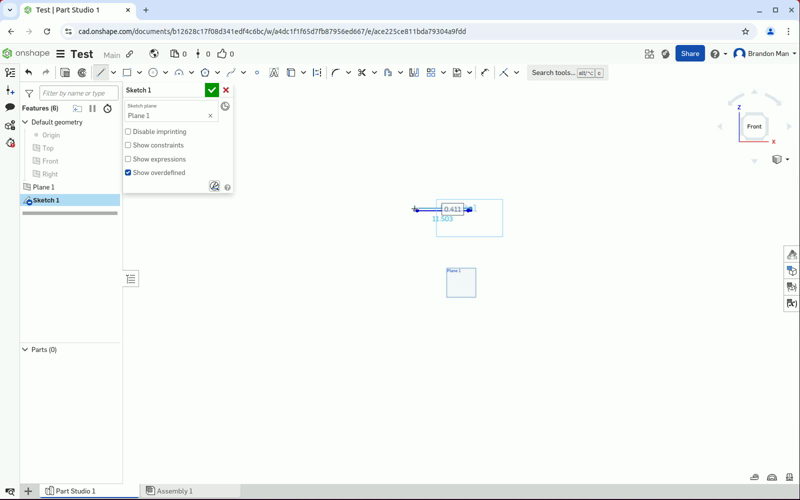
scroll(6)
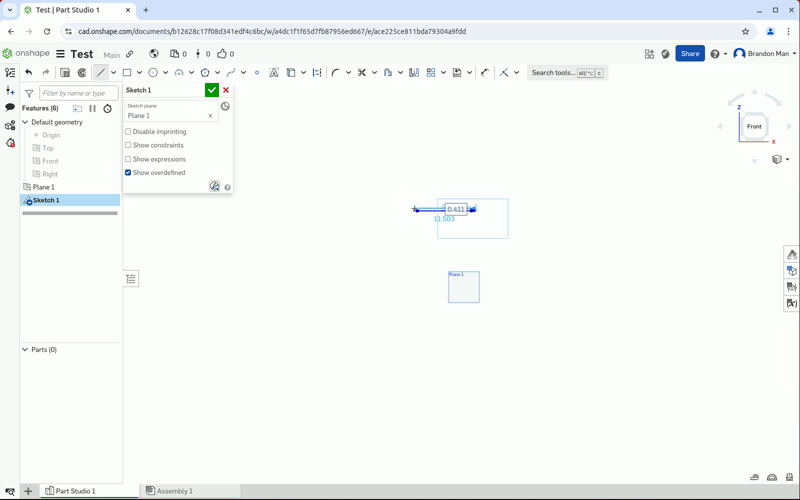
scroll(6)
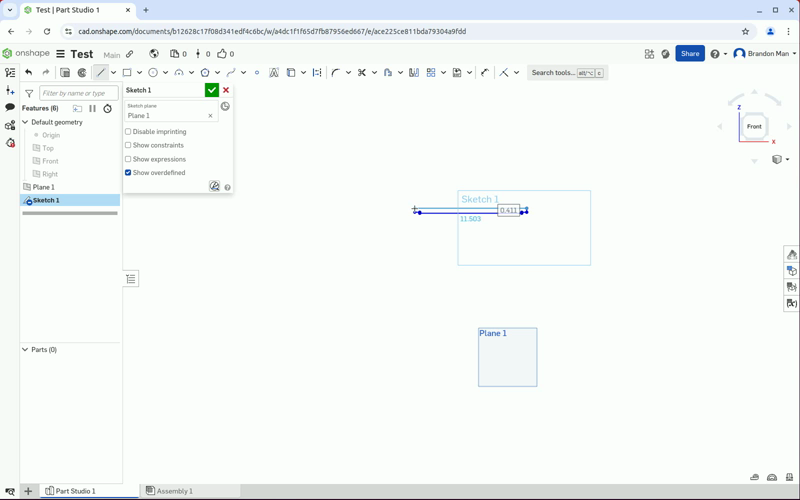
scroll(6)
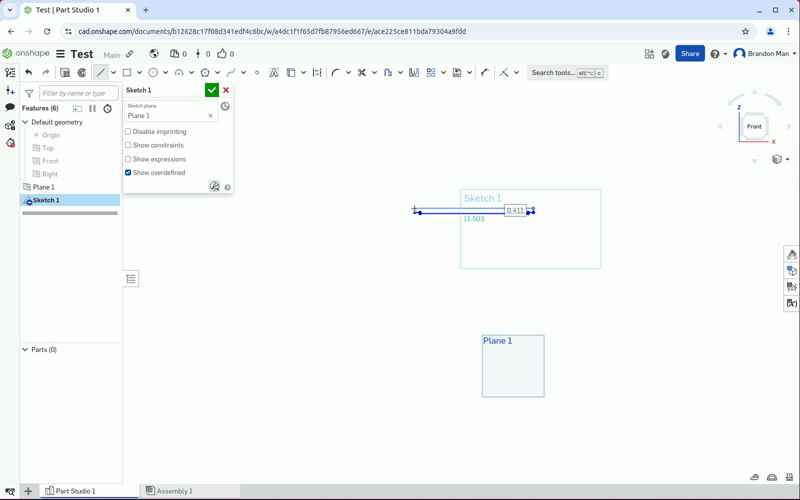
scroll(6)
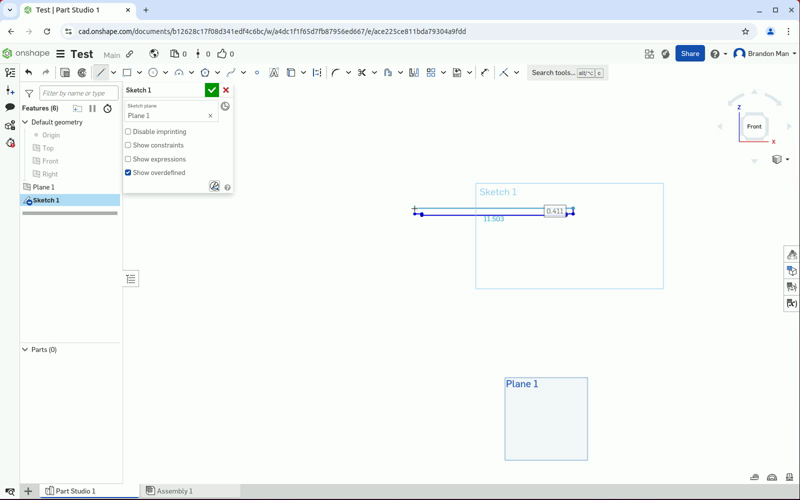
scroll(6)
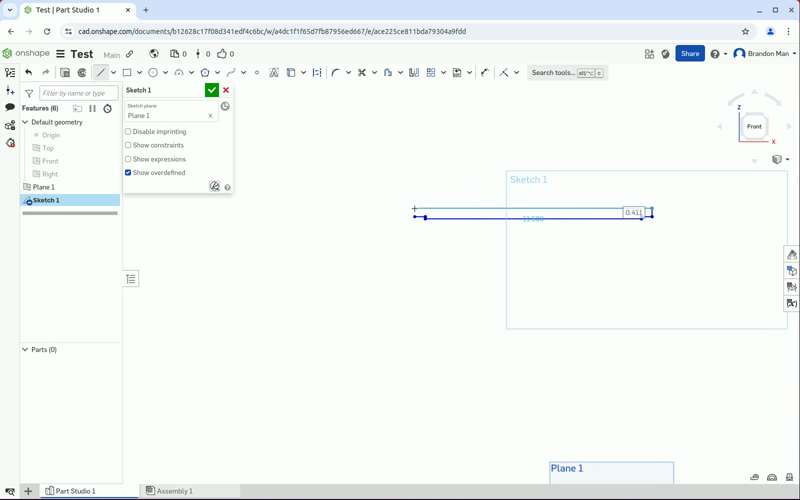
scroll(6)
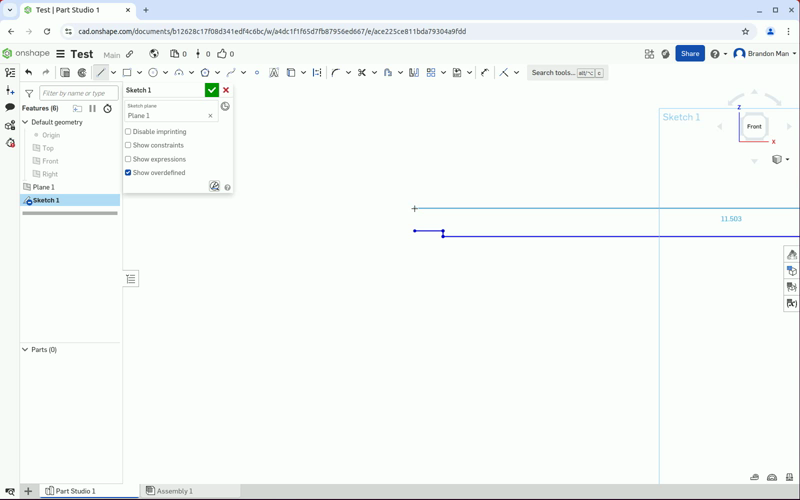
click(414, 208)
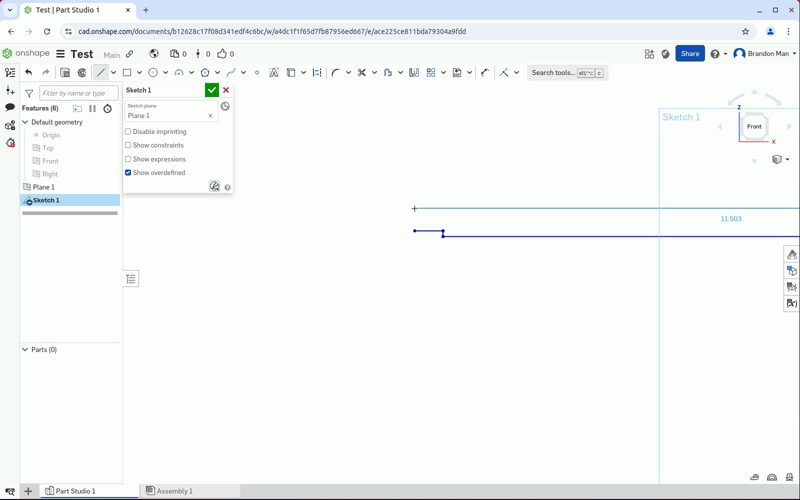
scroll(-6)
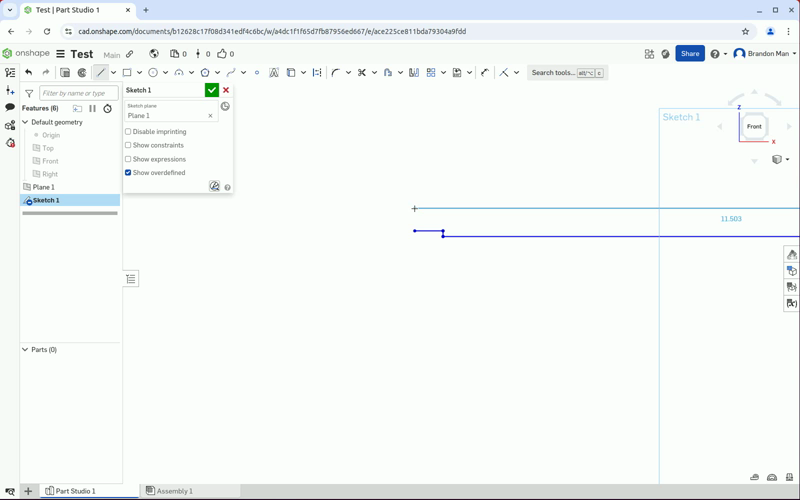
scroll(-6)
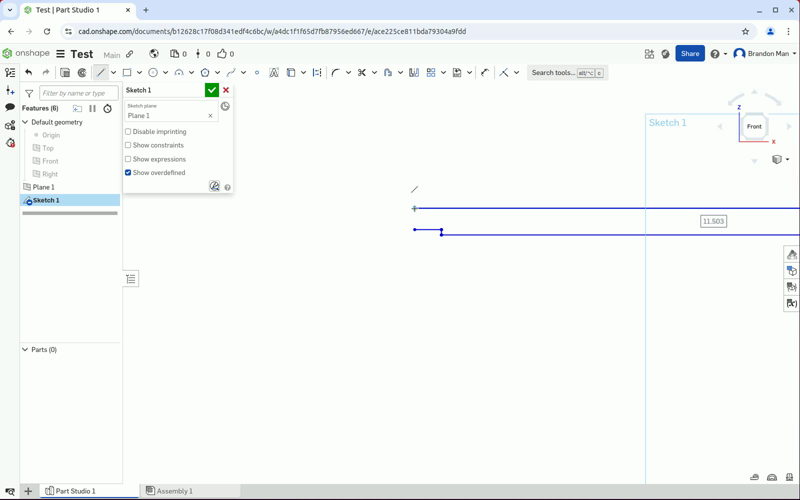
scroll(-6)
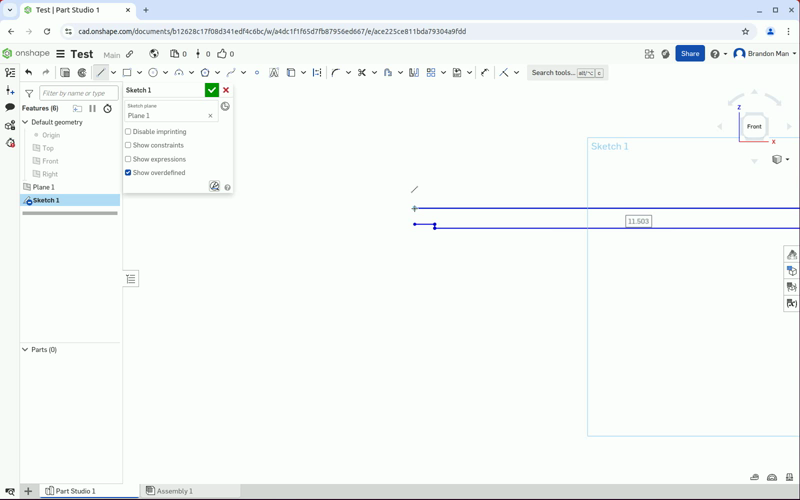
scroll(-6)
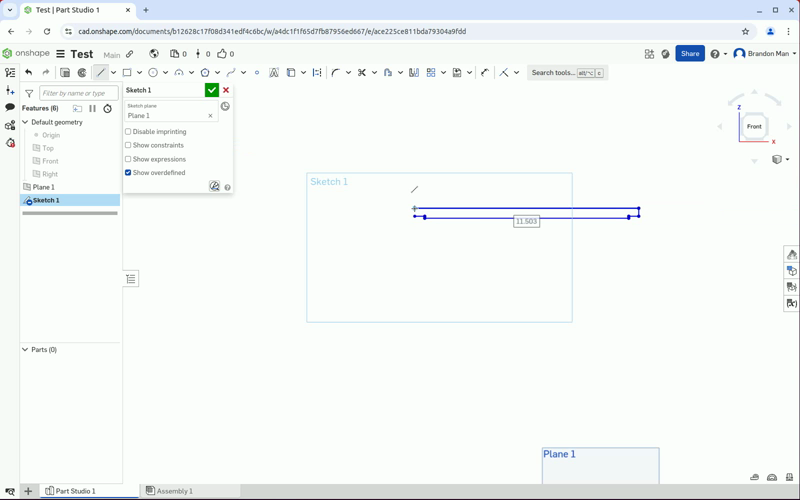
scroll(-6)
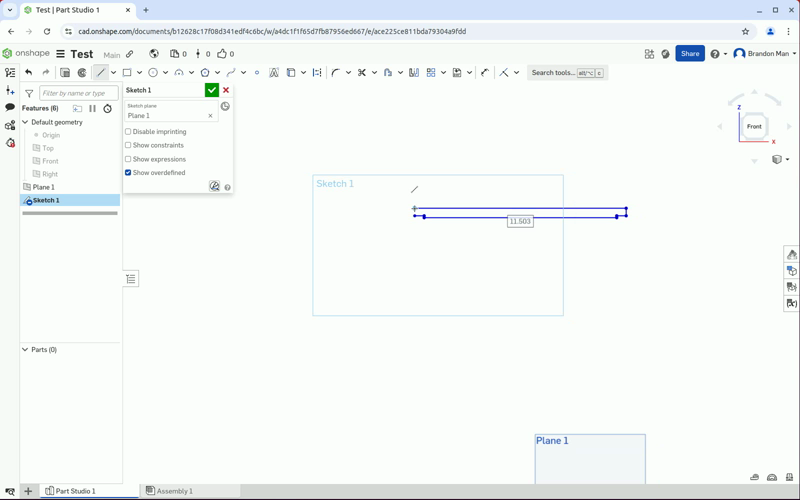
scroll(-6)
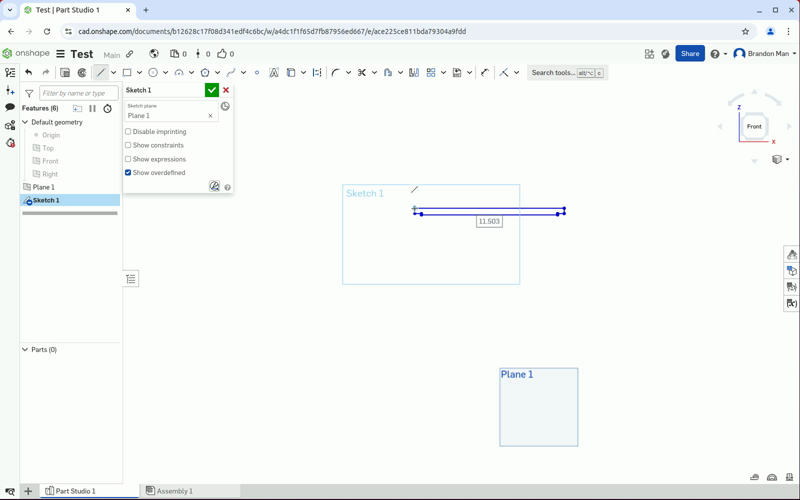
scroll(-6)
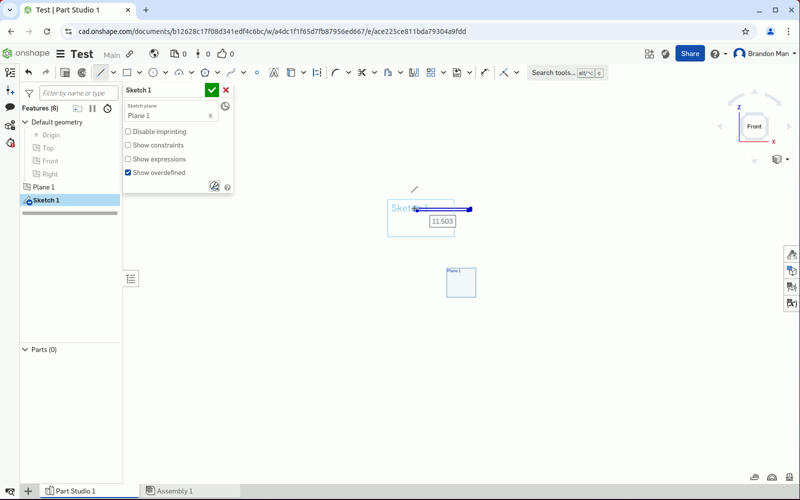
key_up(shift)
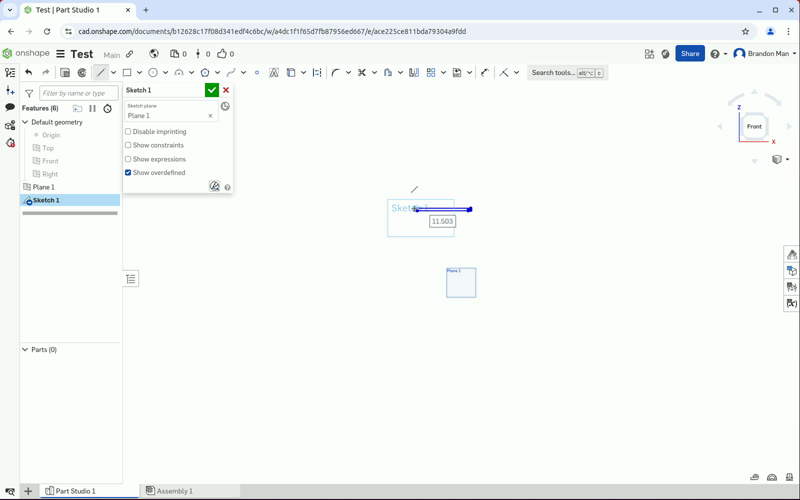
mouse_move(444, 208)
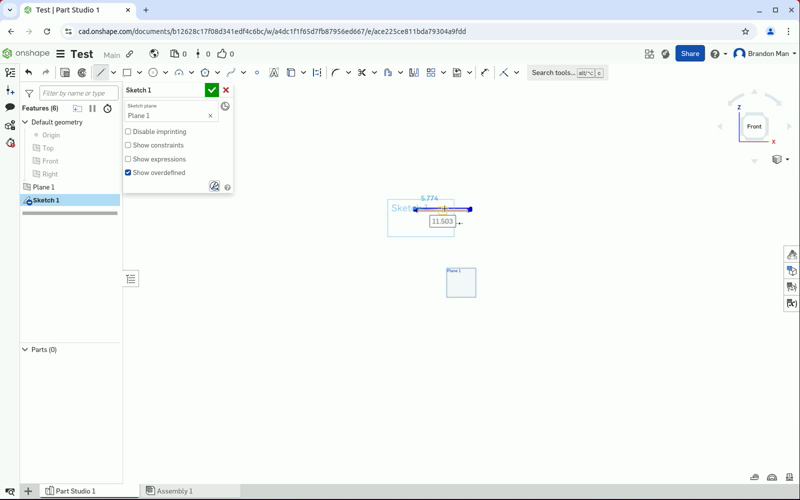
key_down(shift)
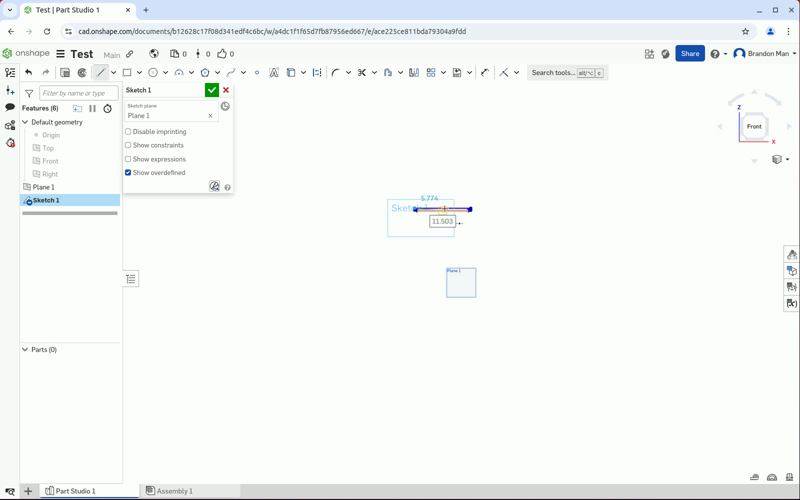
mouse_move(414, 210)
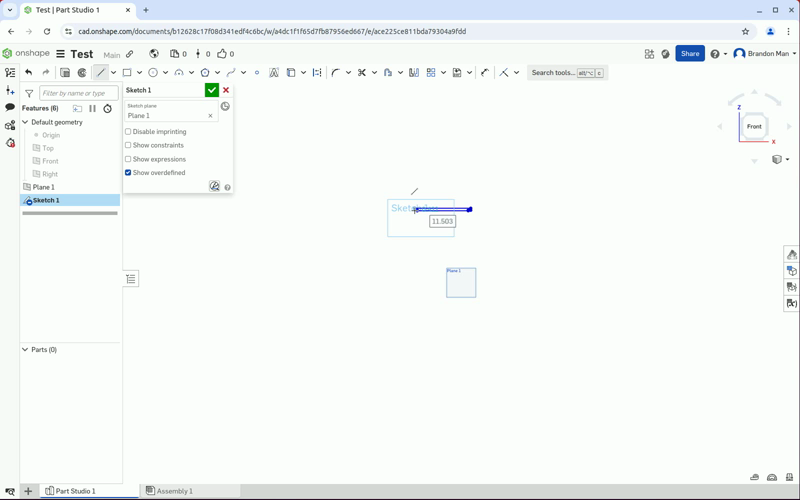
scroll(6)
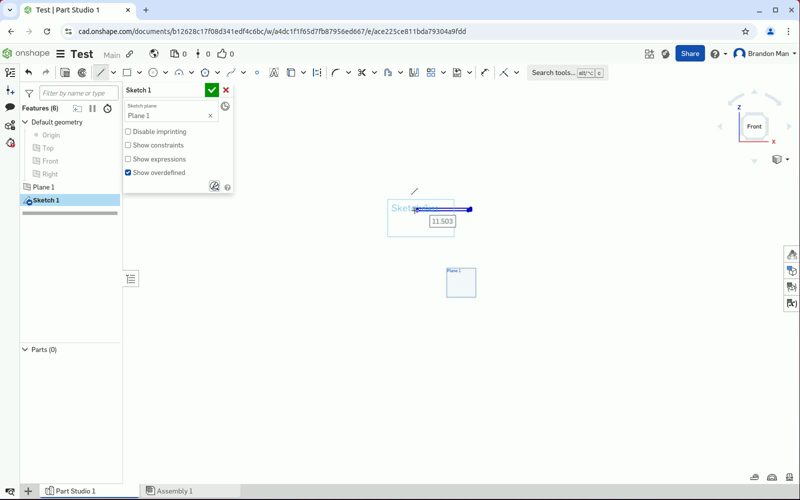
scroll(6)
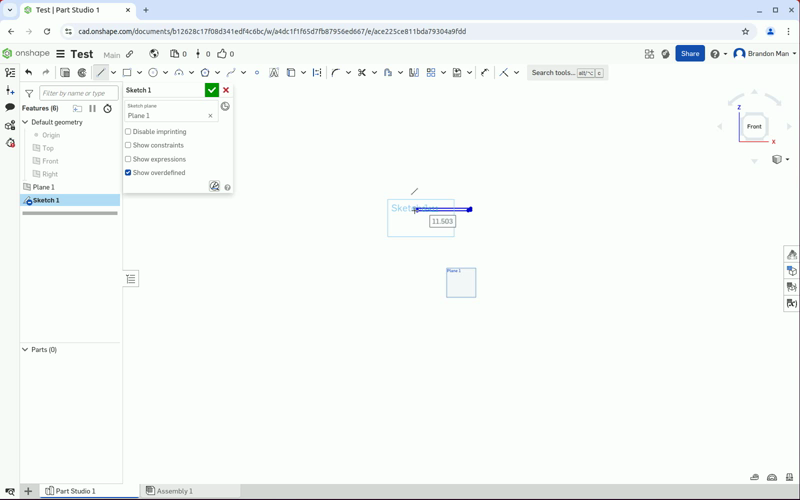
scroll(6)
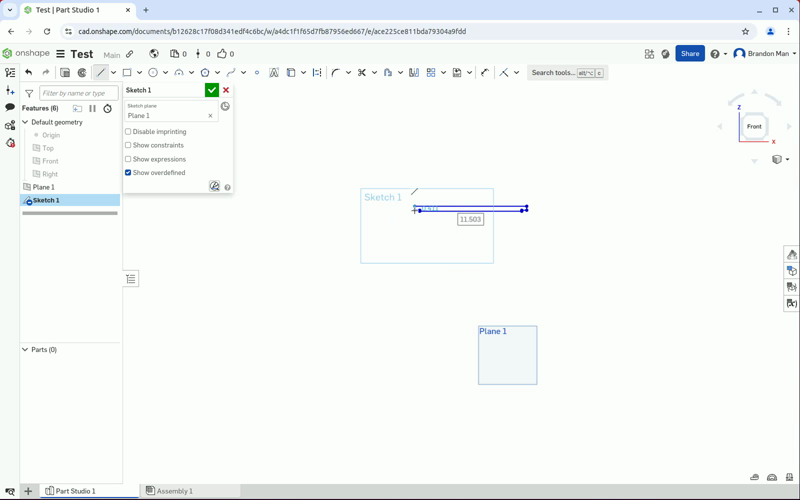
scroll(6)
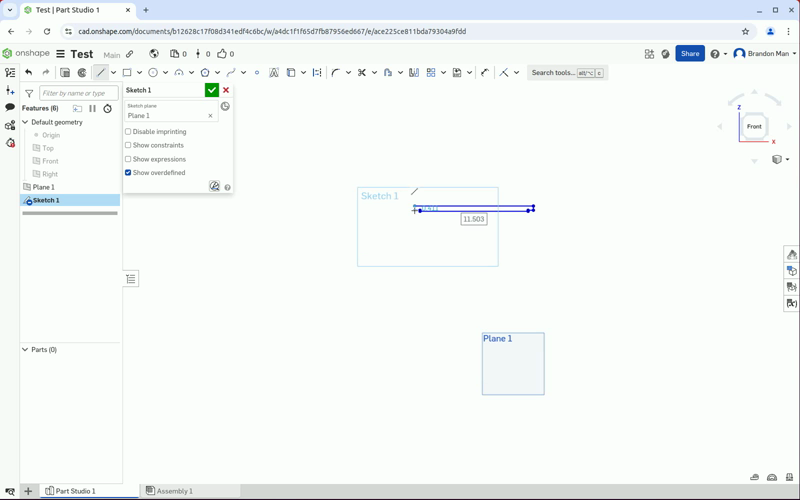
scroll(6)
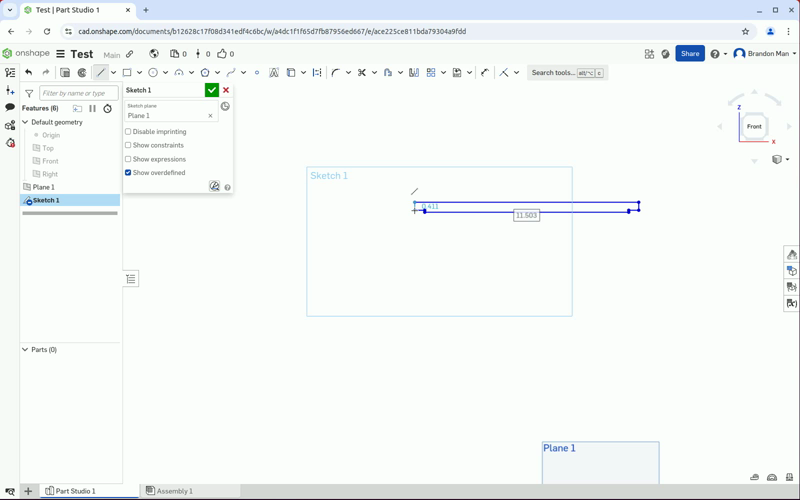
scroll(6)
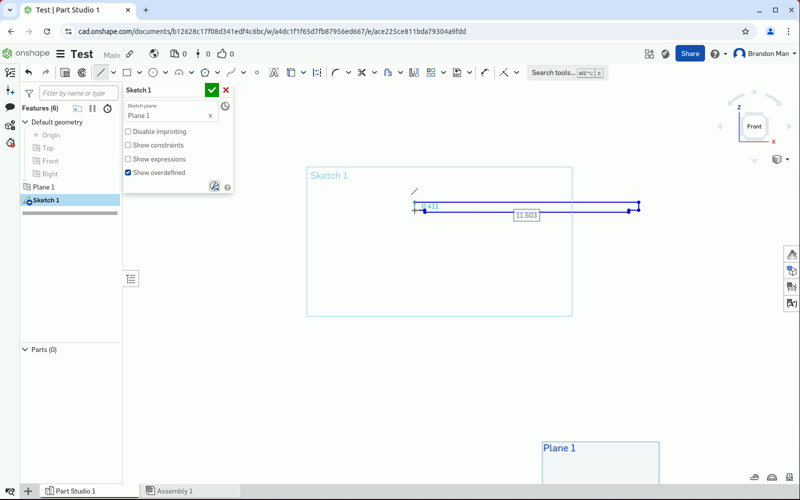
scroll(6)
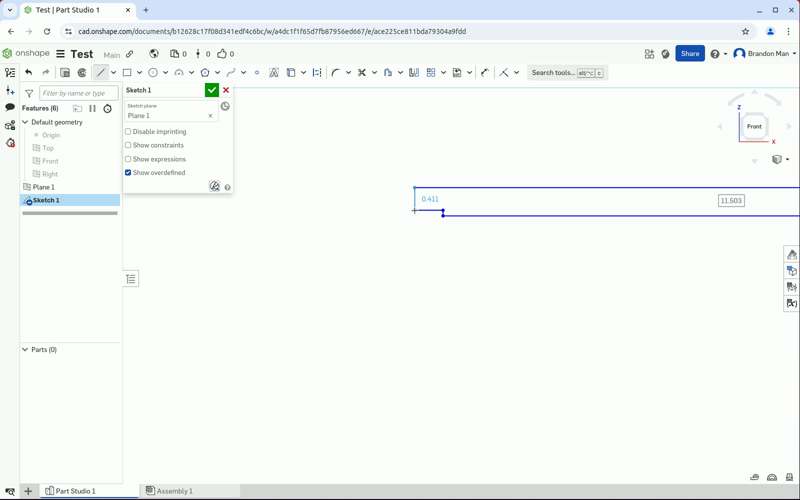
key_up(shift)
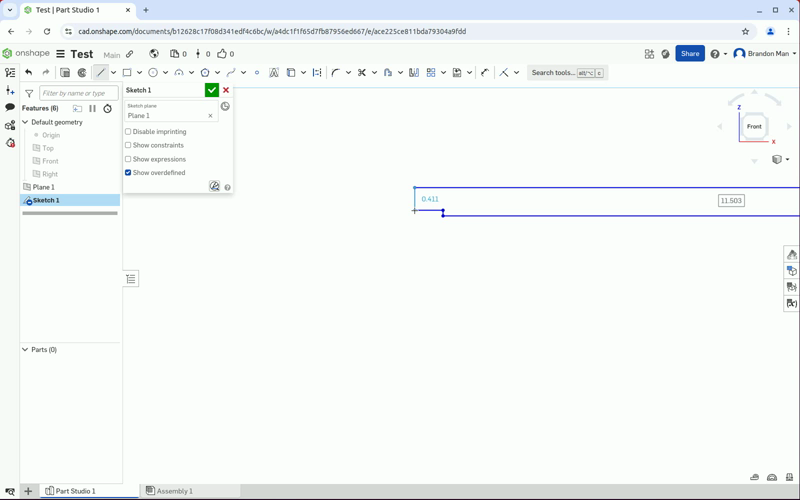
click(414, 210)
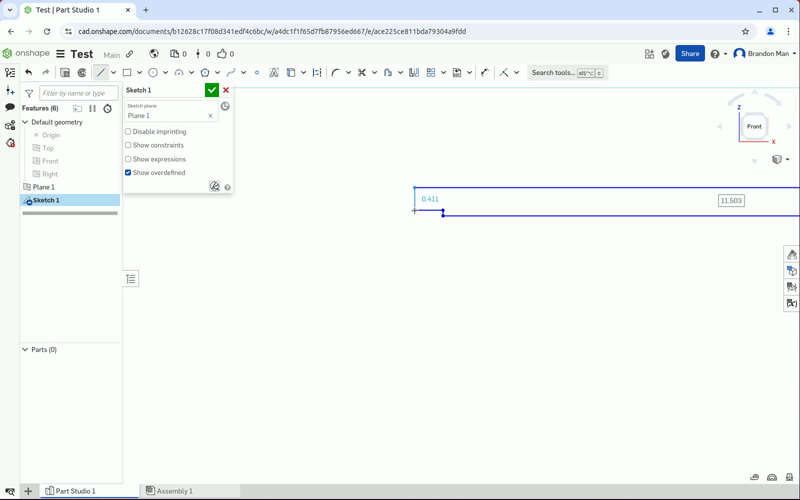
scroll(-6)
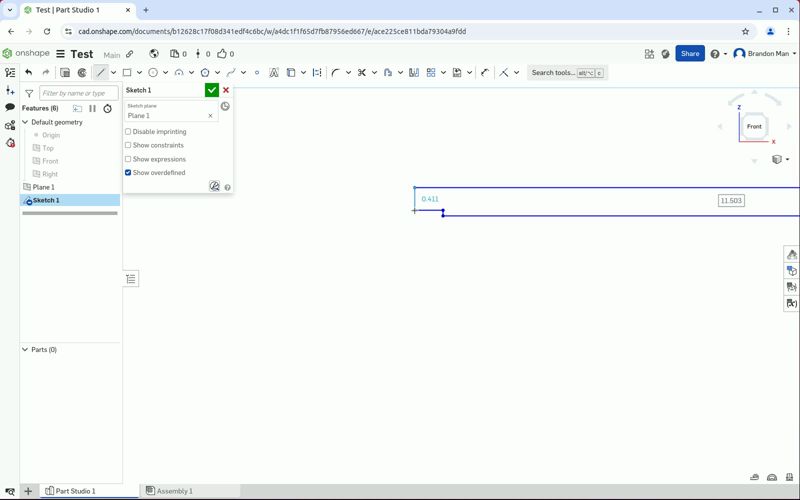
scroll(-6)
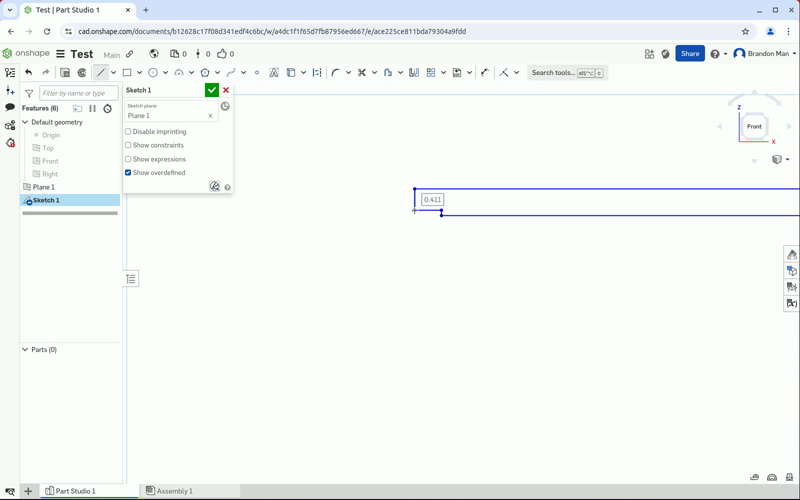
scroll(-6)
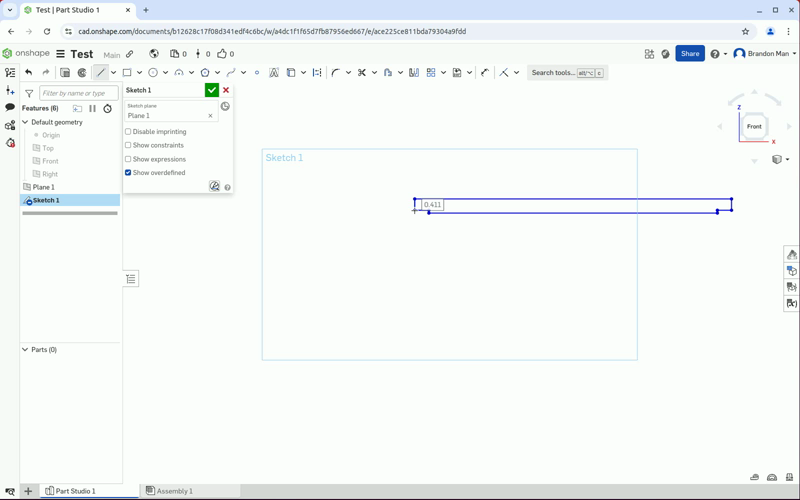
scroll(-6)
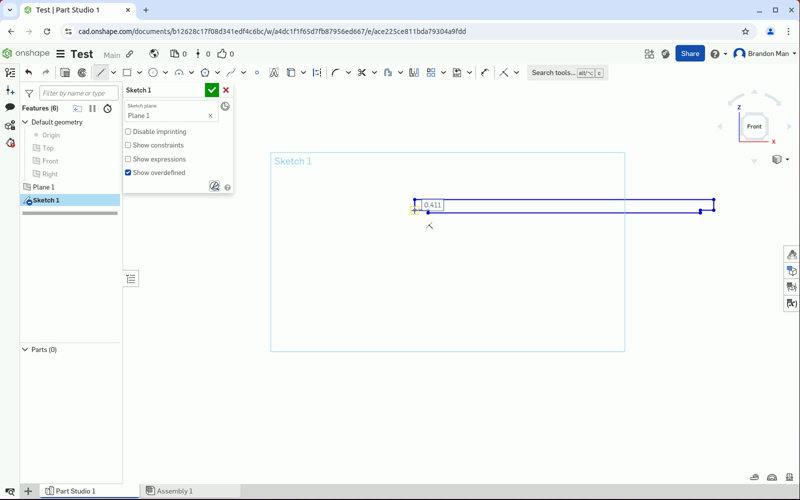
scroll(-6)
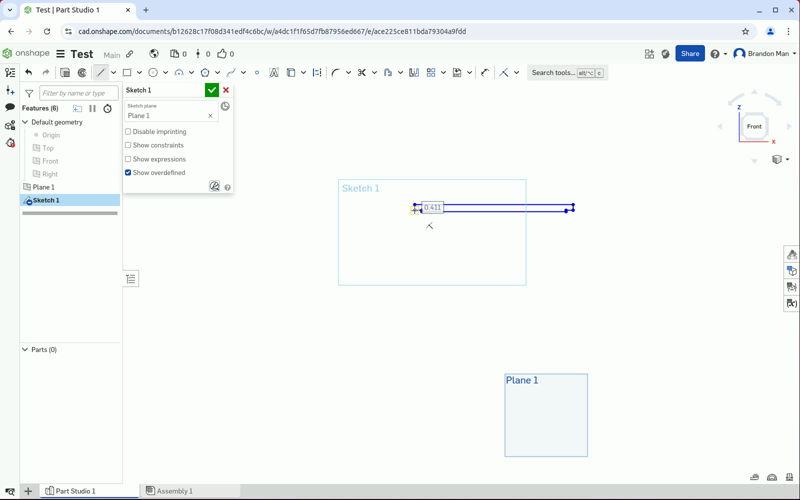
scroll(-6)
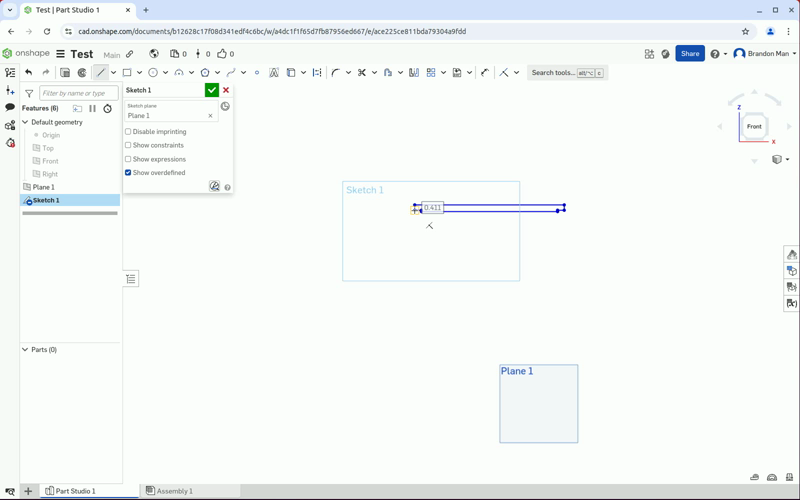
scroll(-6)
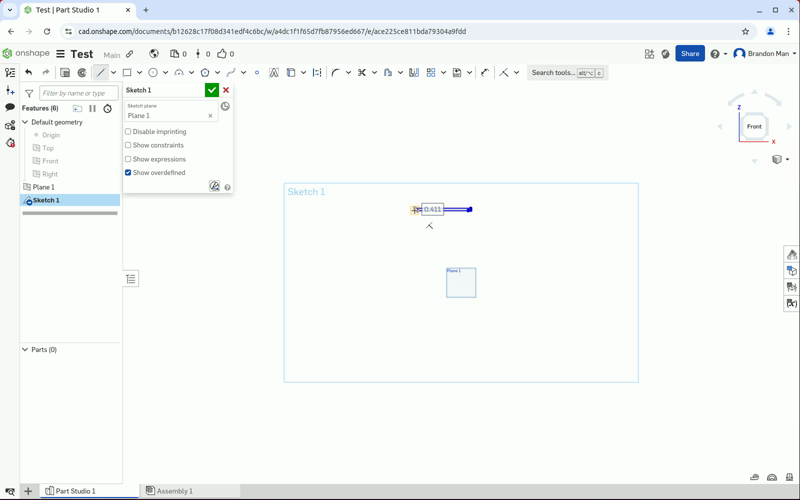
key(esc)
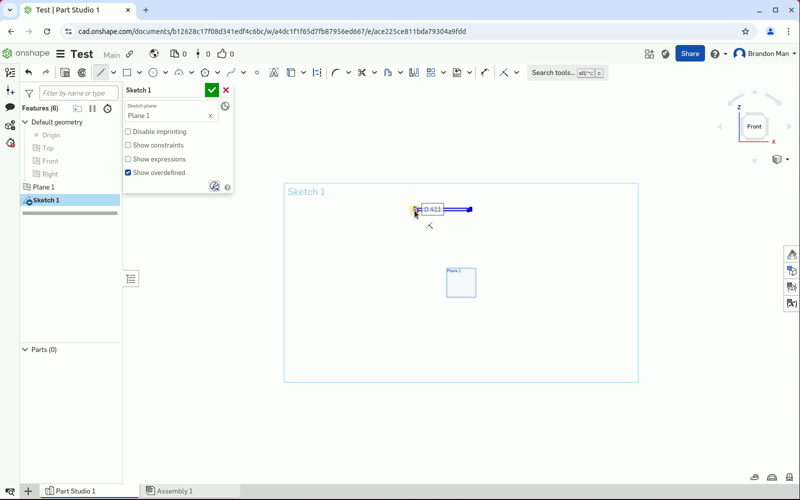
mouse_move(419, 209)
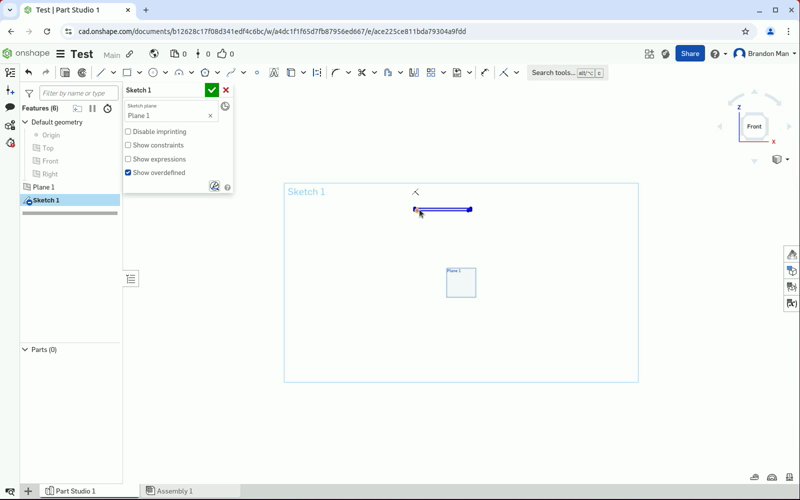
scroll(6)
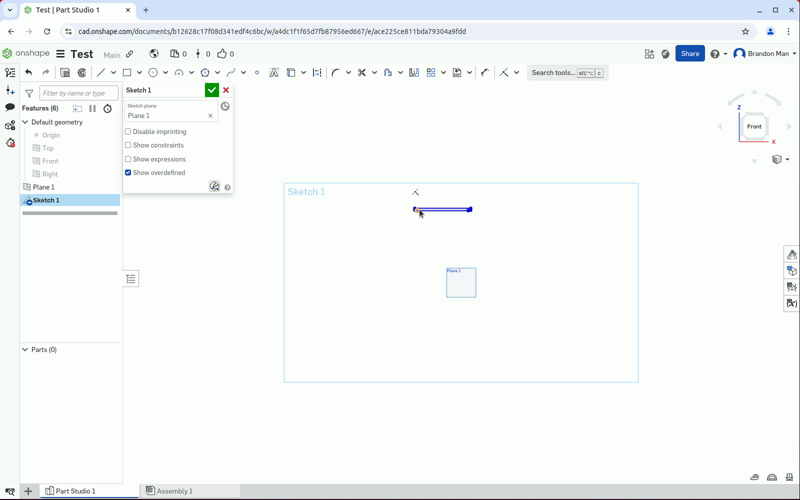
scroll(6)
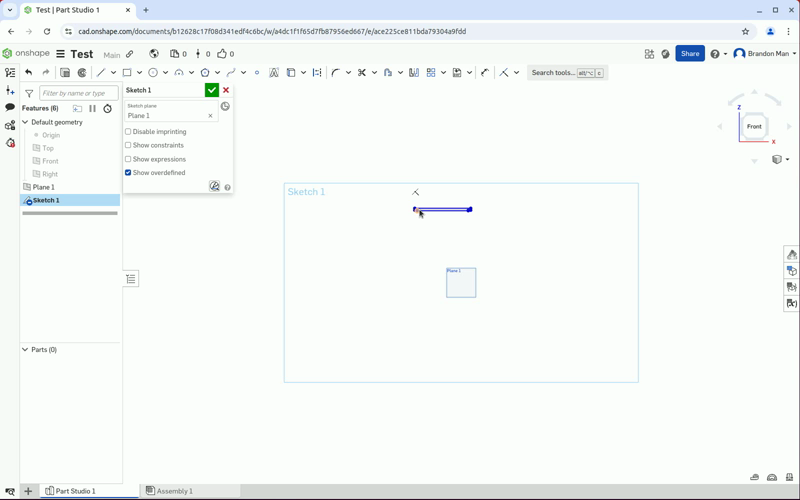
scroll(6)
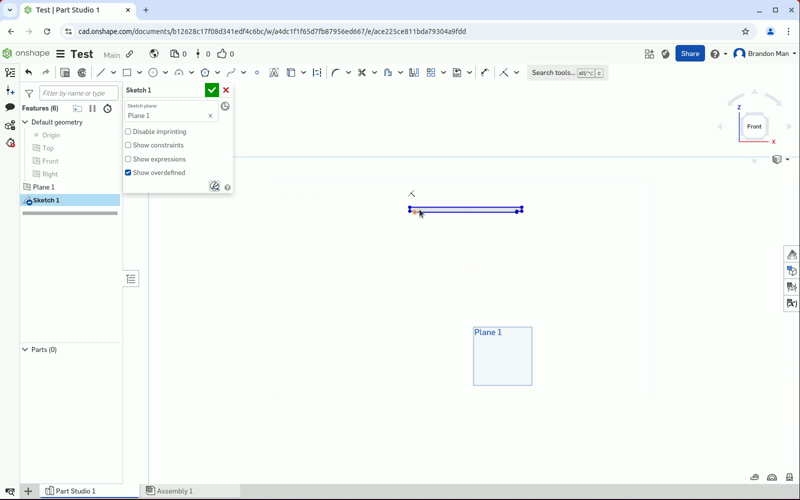
scroll(6)
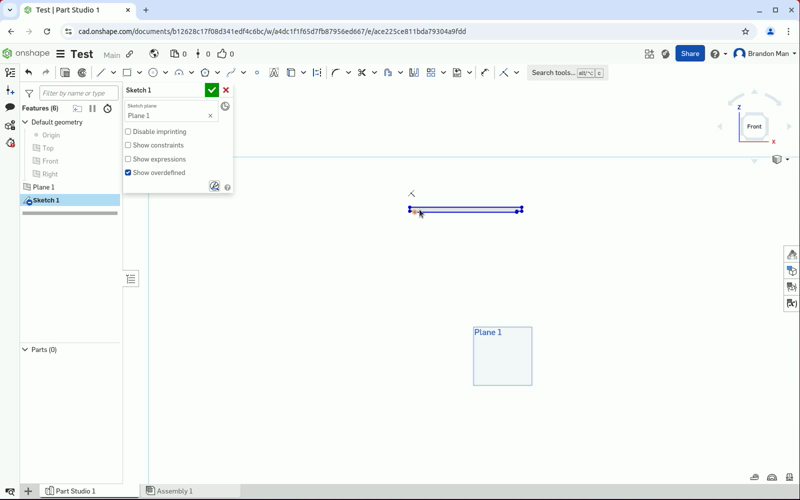
scroll(6)
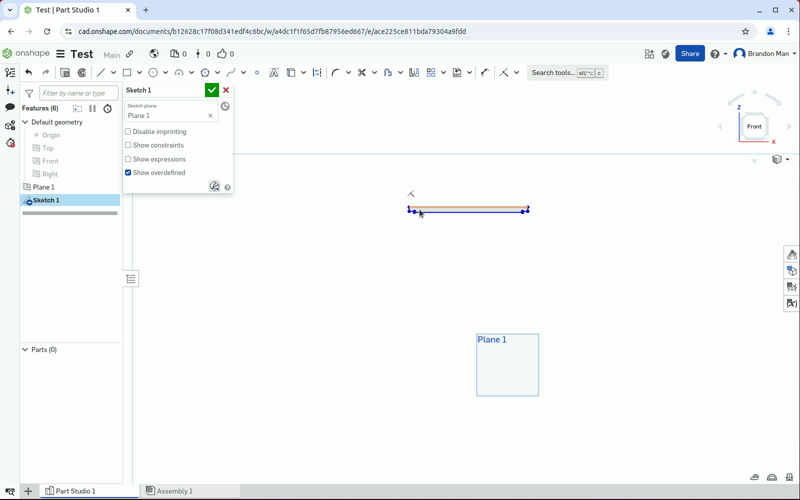
scroll(6)
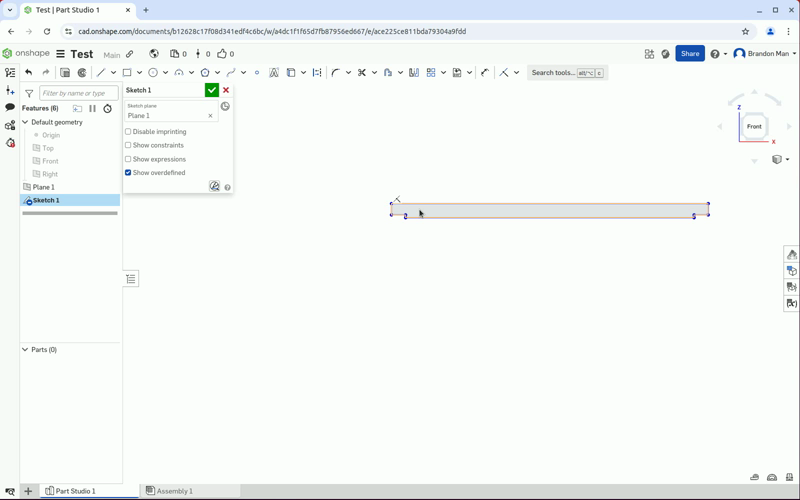
scroll(6)
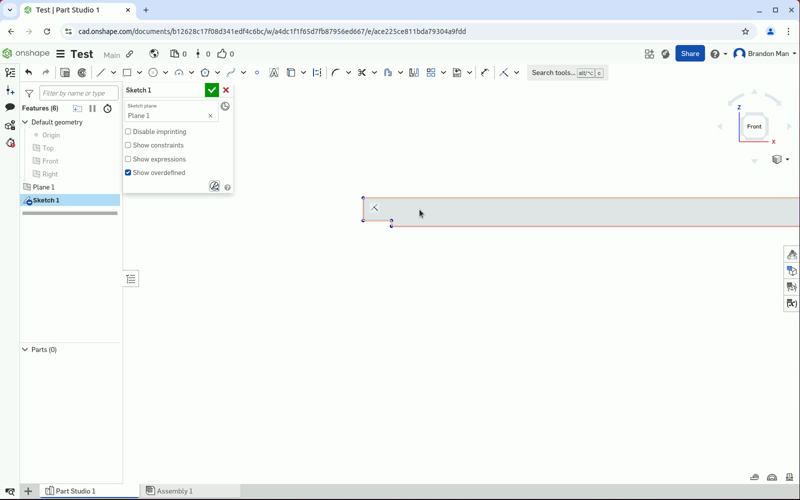
click(419, 209)
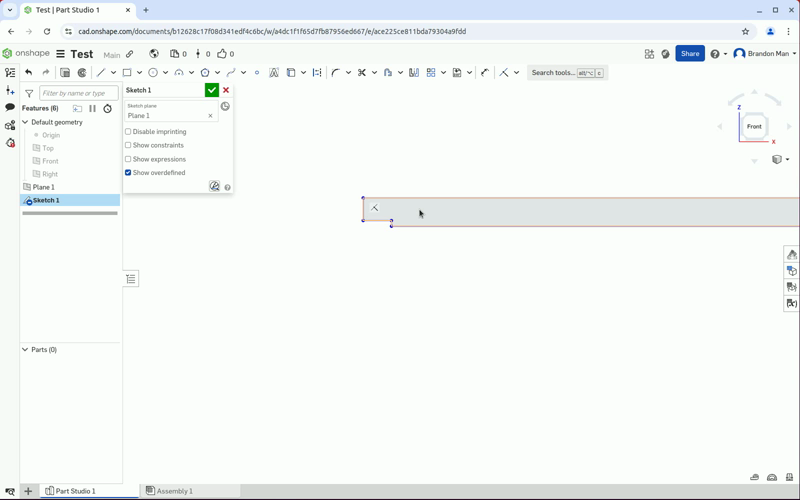
scroll(-6)
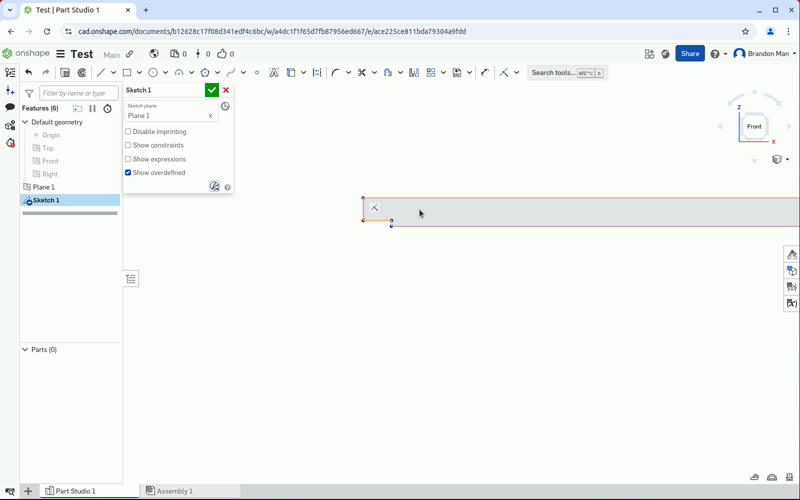
scroll(-6)
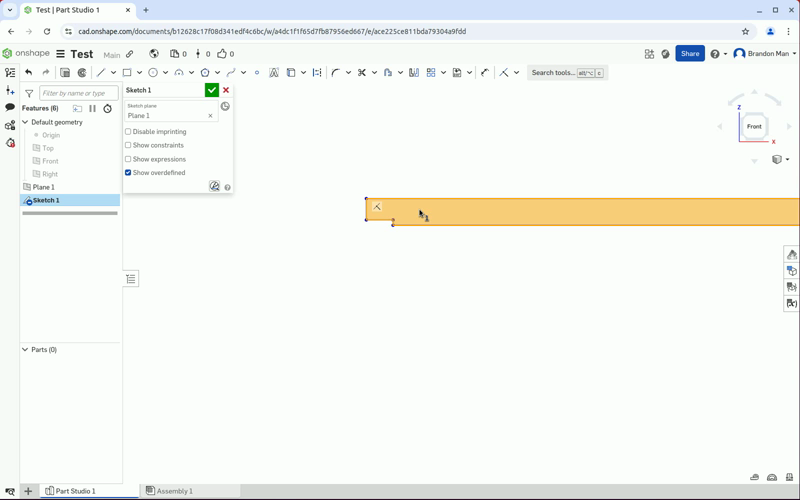
scroll(-6)
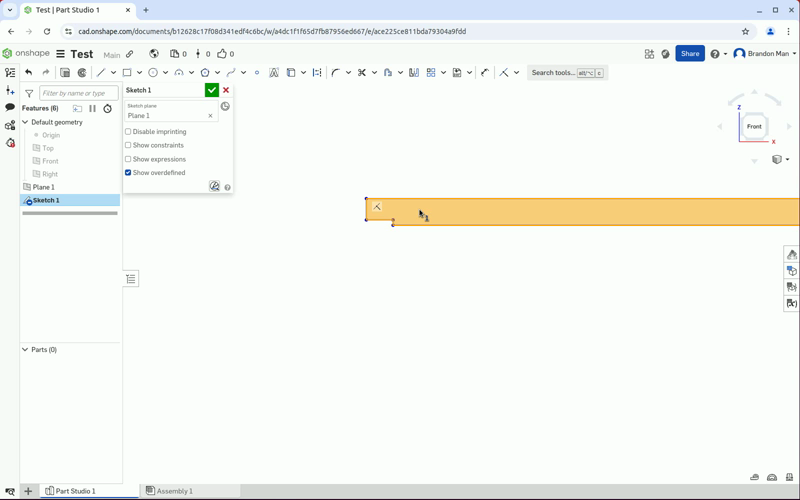
scroll(-6)
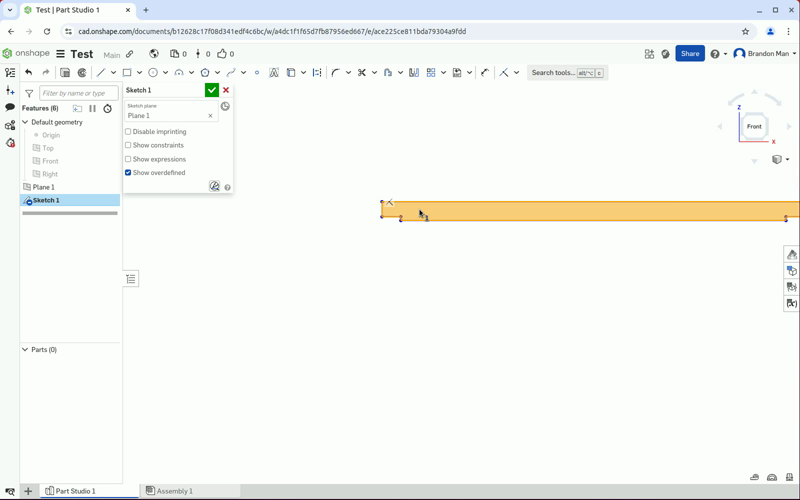
scroll(-6)
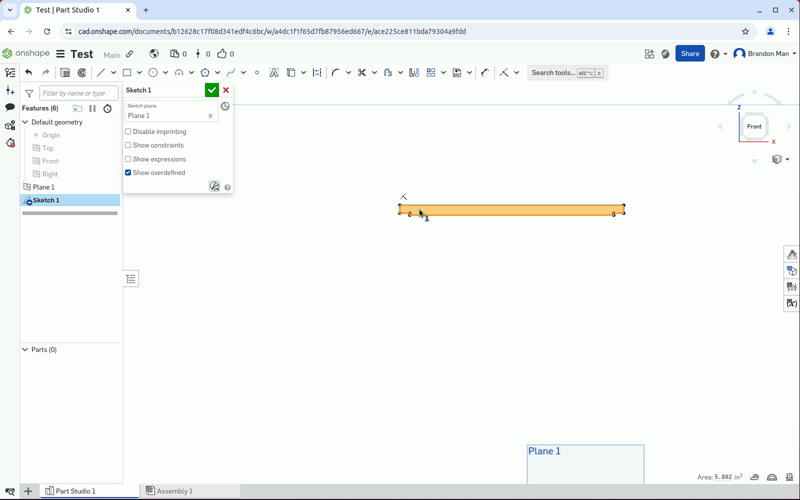
scroll(-6)
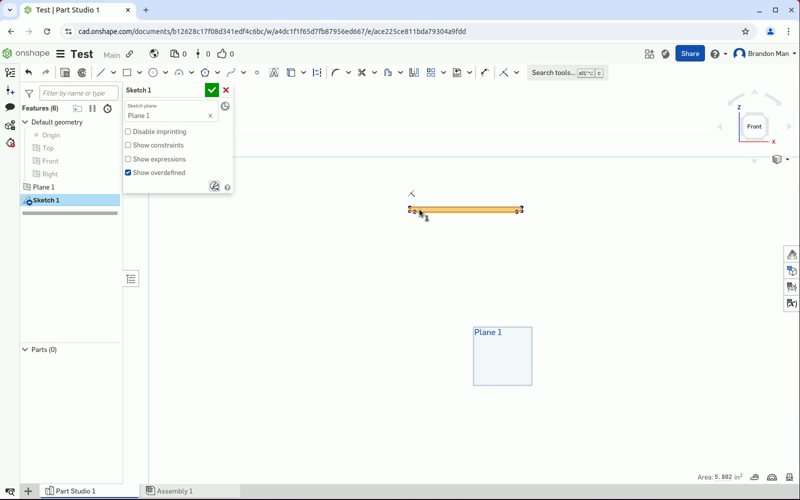
scroll(-6)
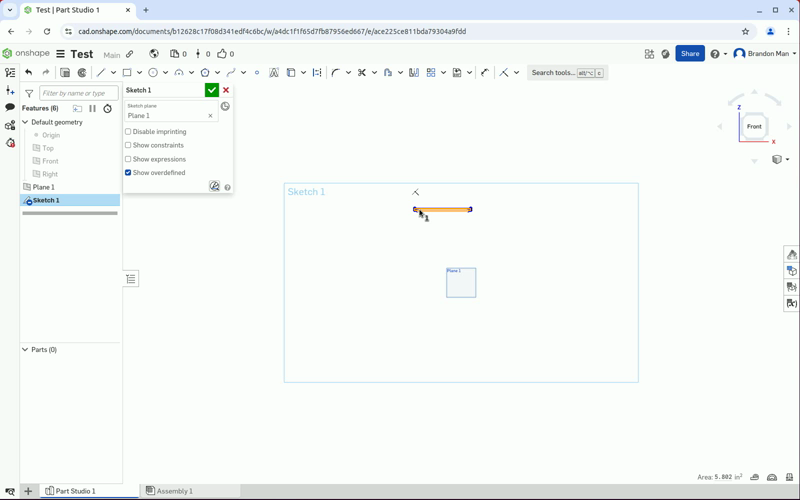
mouse_move(73, 352)
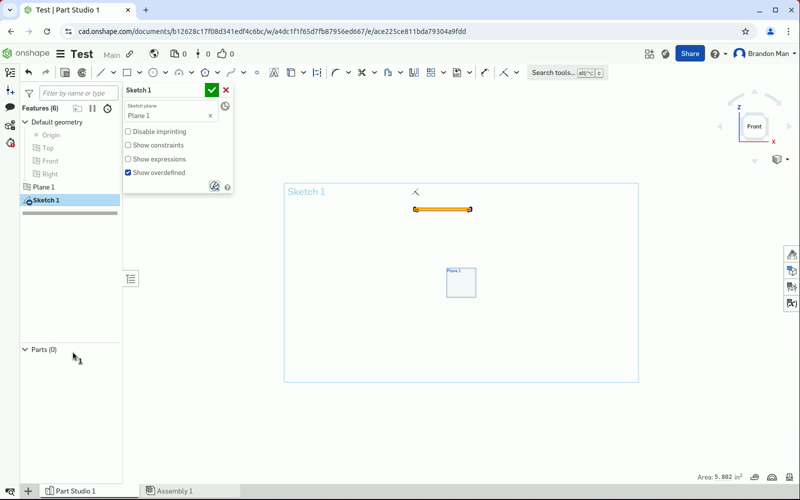
key(shift+y)
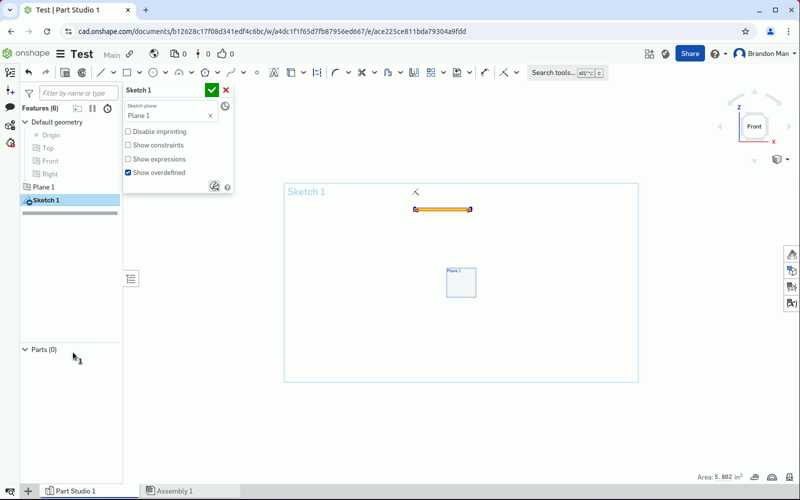
key(shift+e)
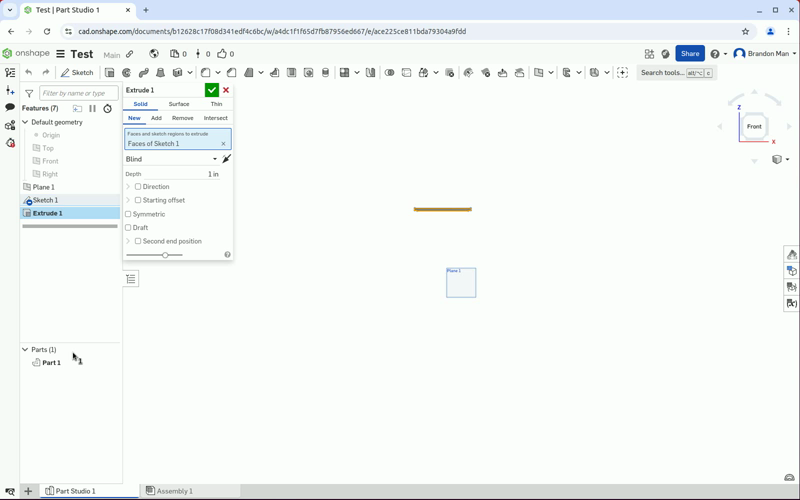
mouse_move(143, 106)
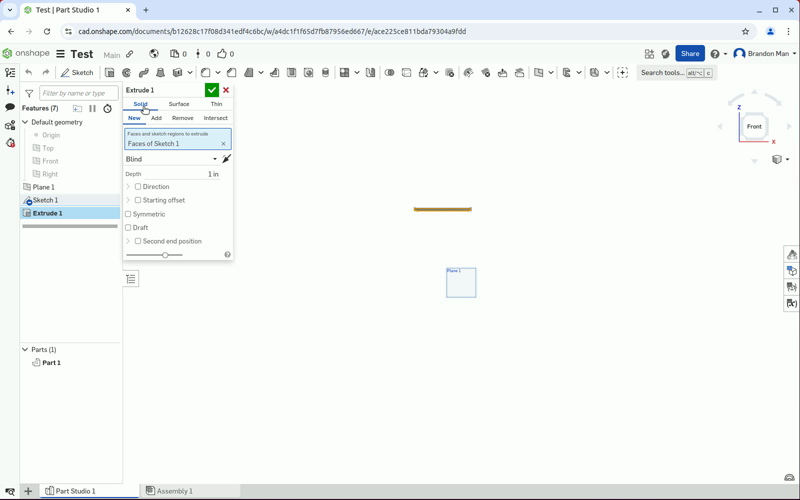
click(143, 106)
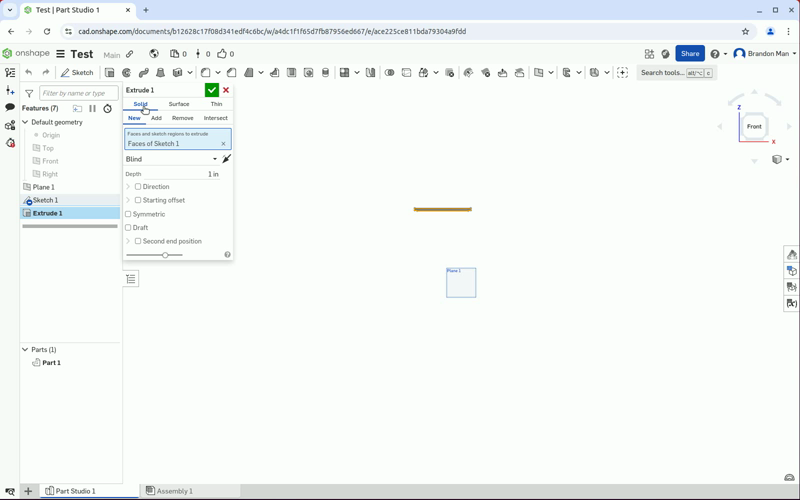
mouse_move(137, 120)
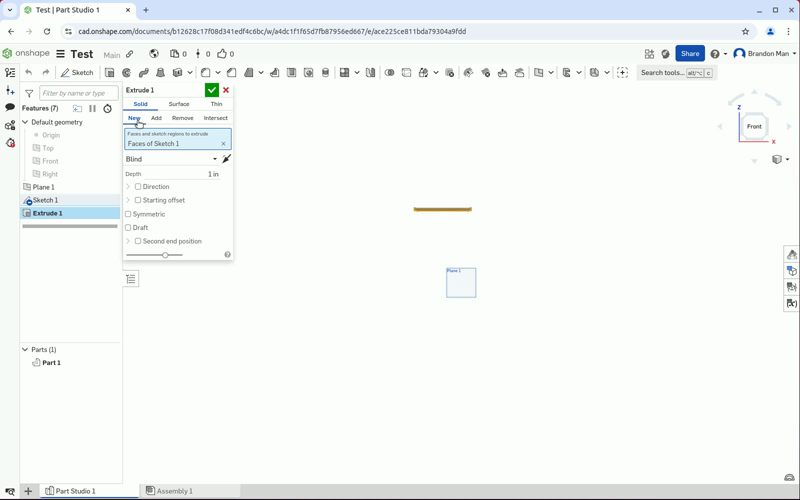
click(137, 120)
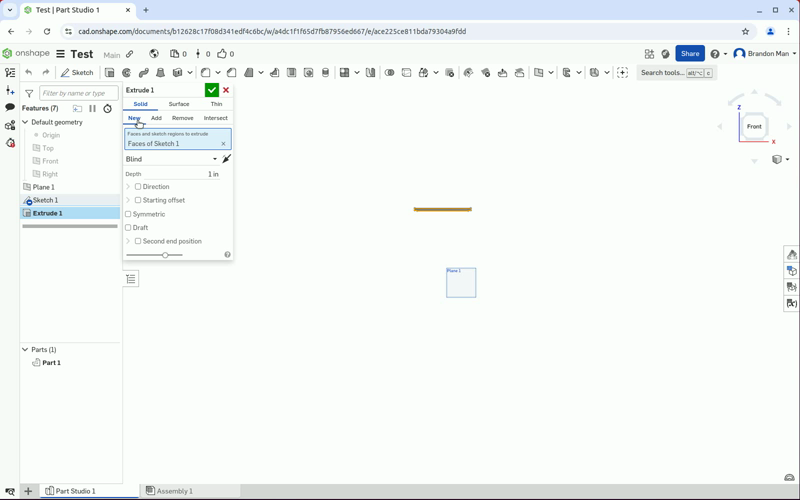
key(tab, 4)
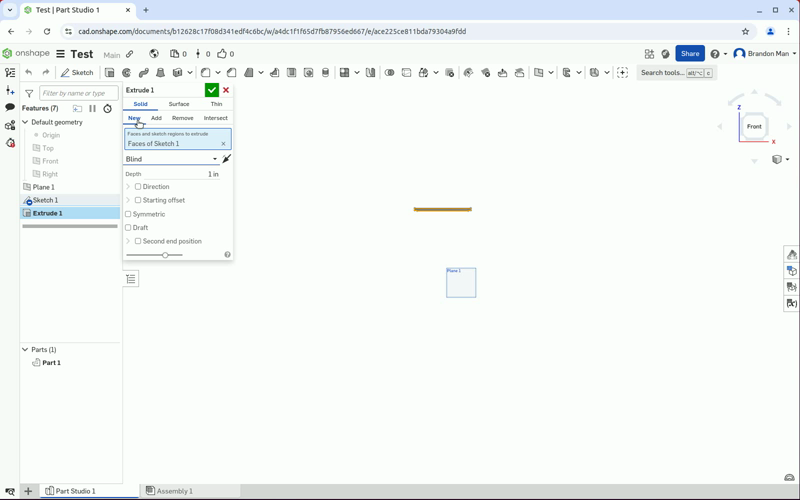
text(-0.481)
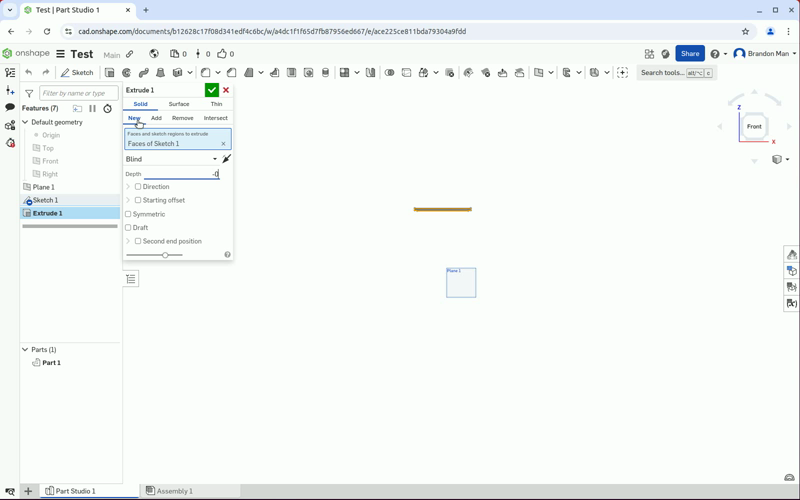
key(enter)
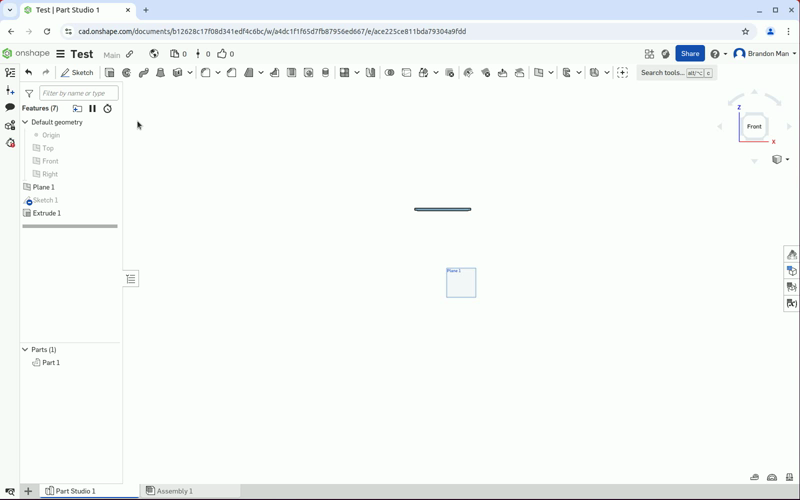
key(shift+h)
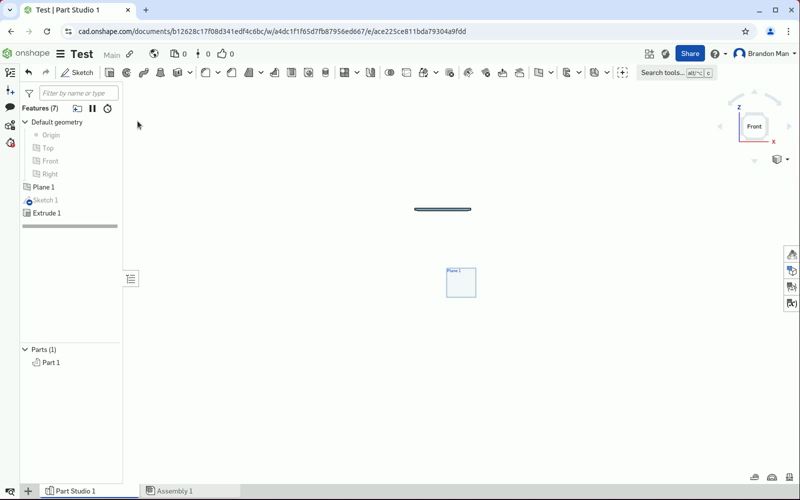
key(shift+h)
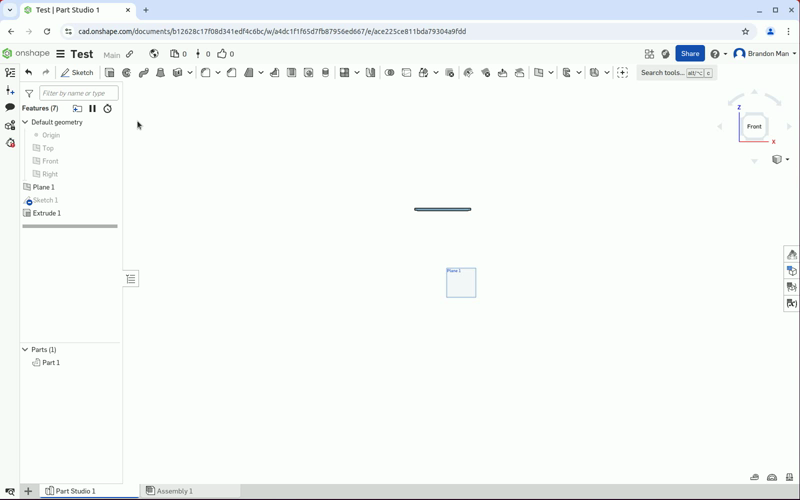
mouse_move(73, 189)
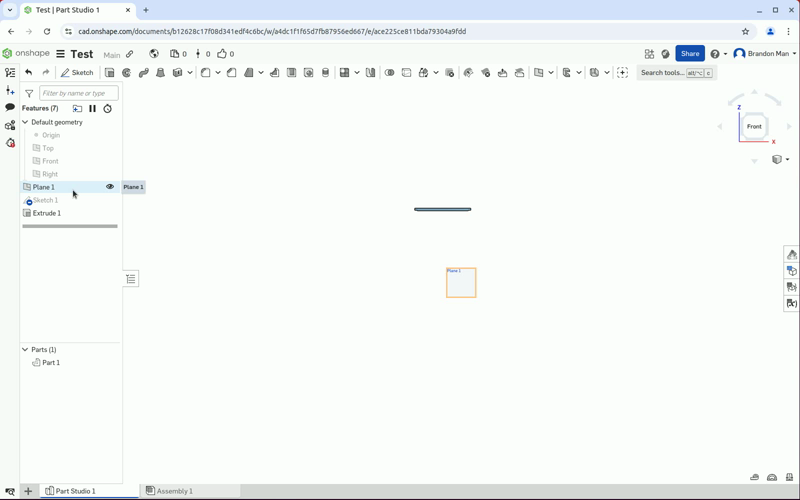
click(73, 189)
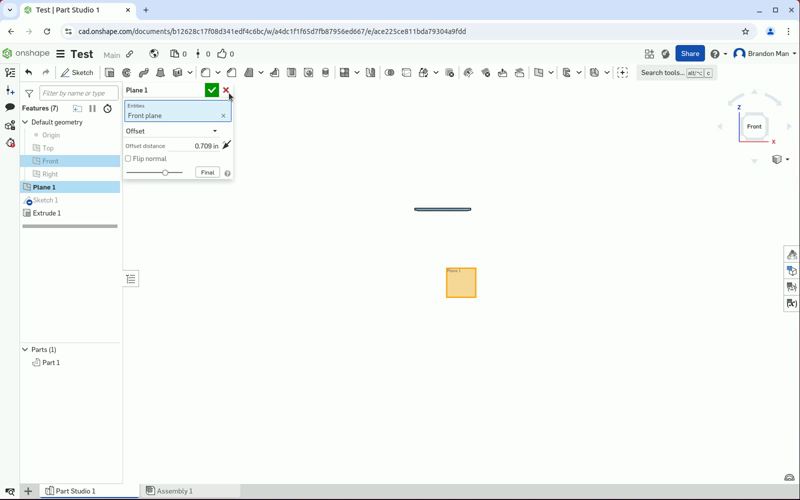
mouse_move(229, 92)
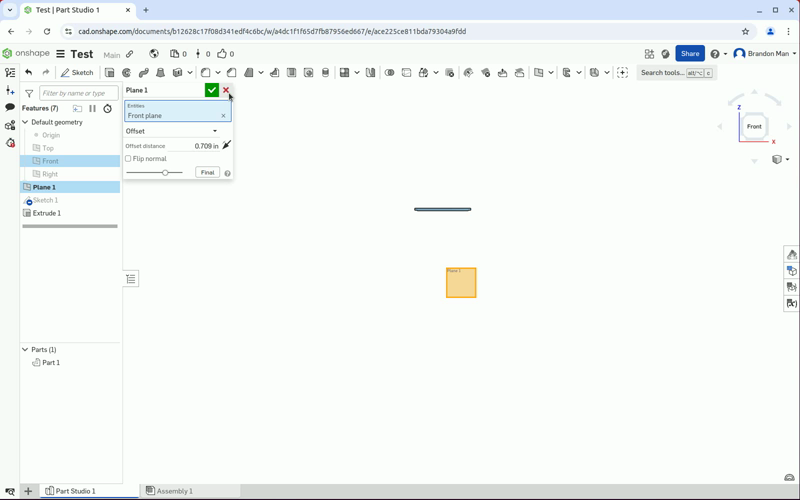
click(229, 92)
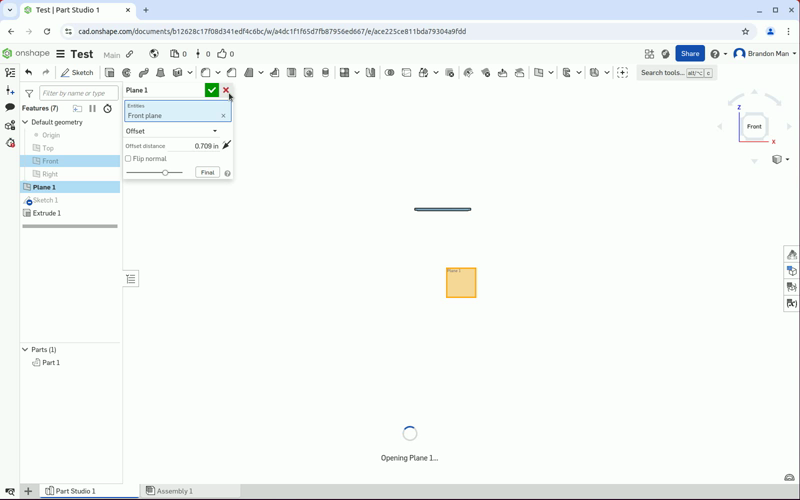
mouse_move(73, 352)
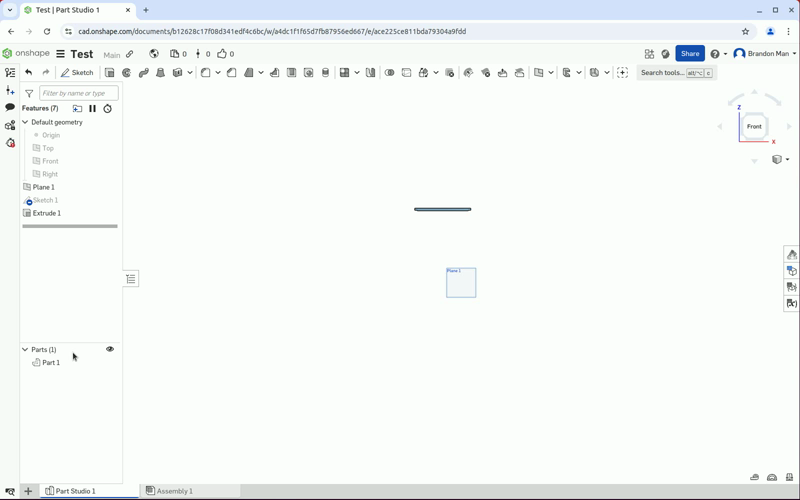
key(y)
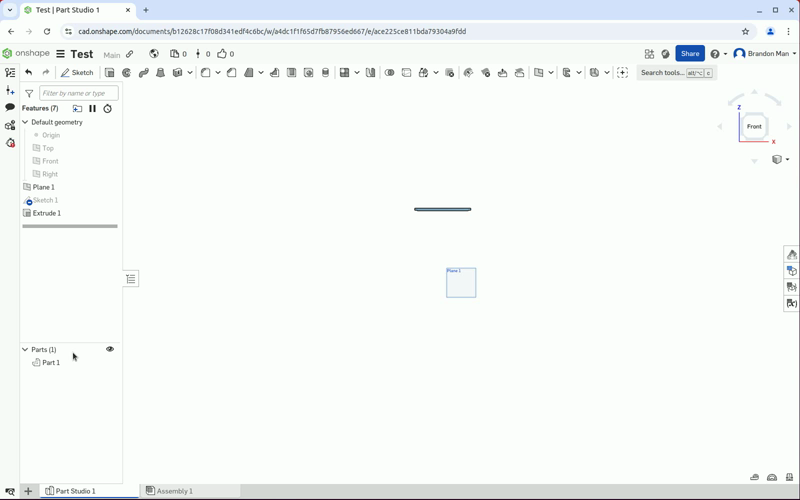
key(shift+p)
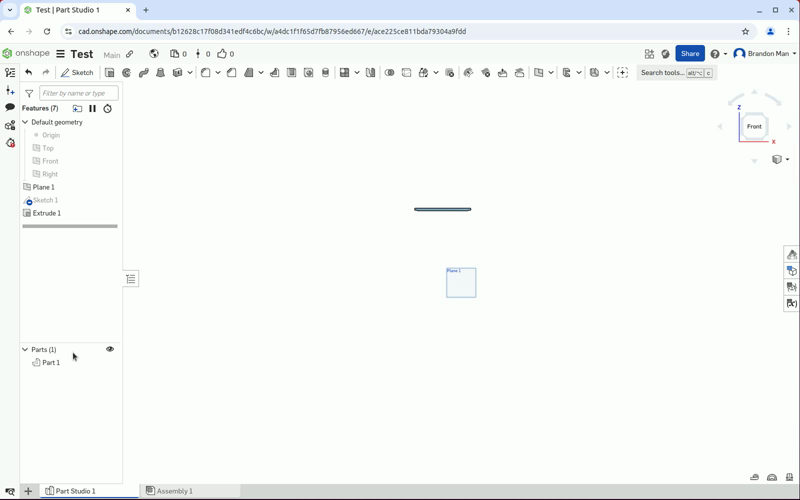
key(space)
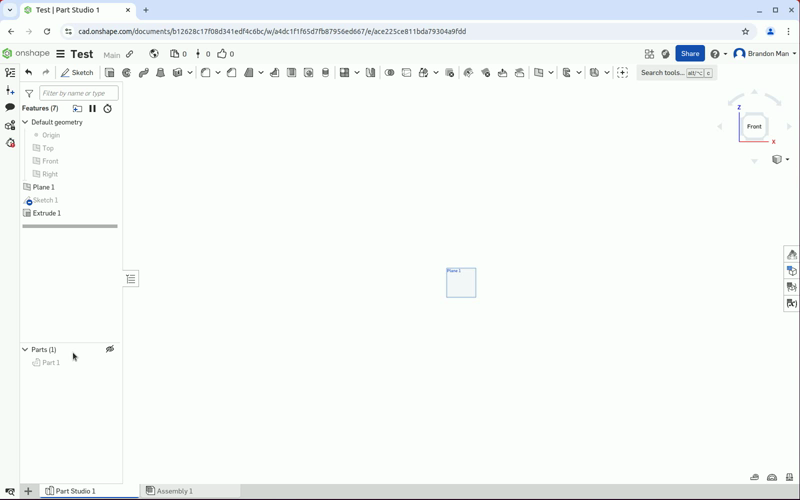
key_down(shift)
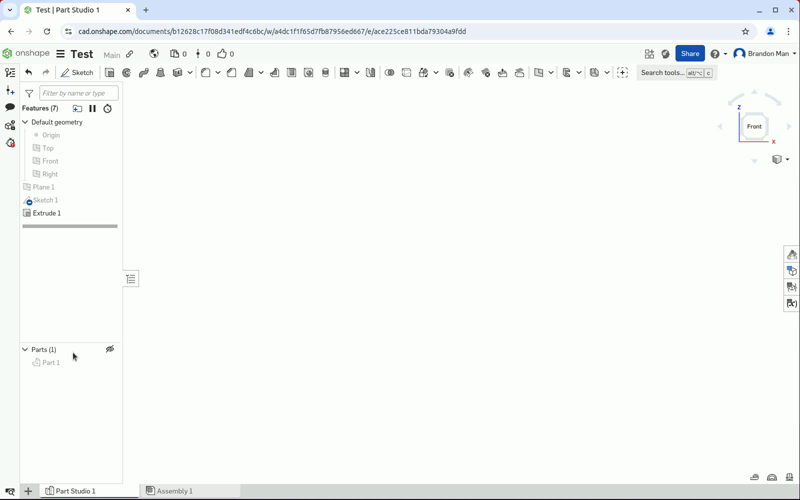
key(down)
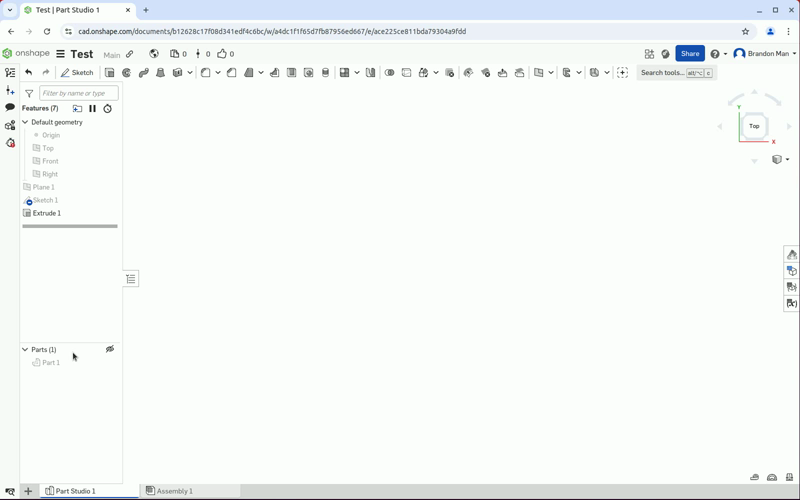
key_up(shift)
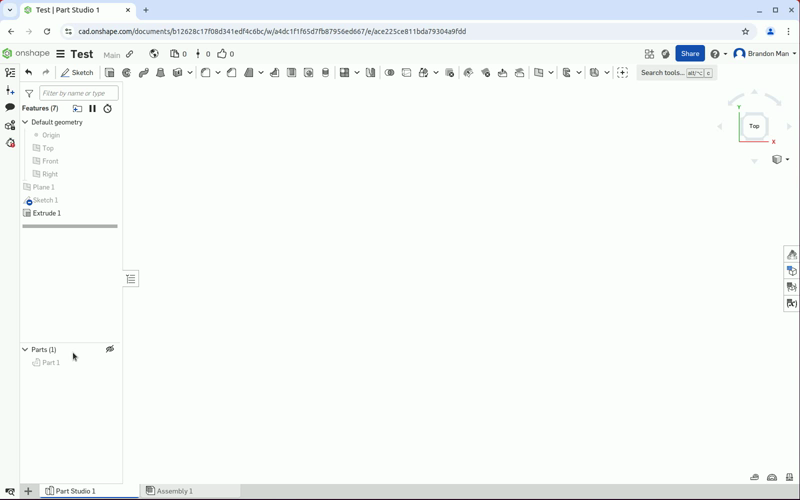
mouse_move(73, 352)
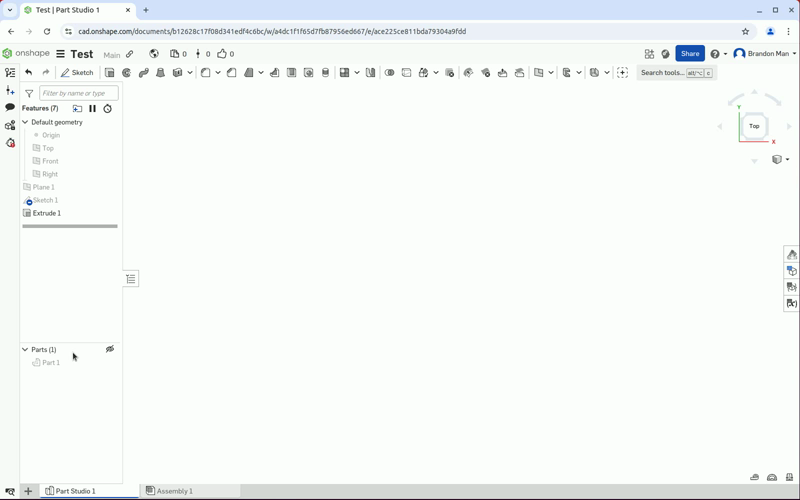
key(shift+y)
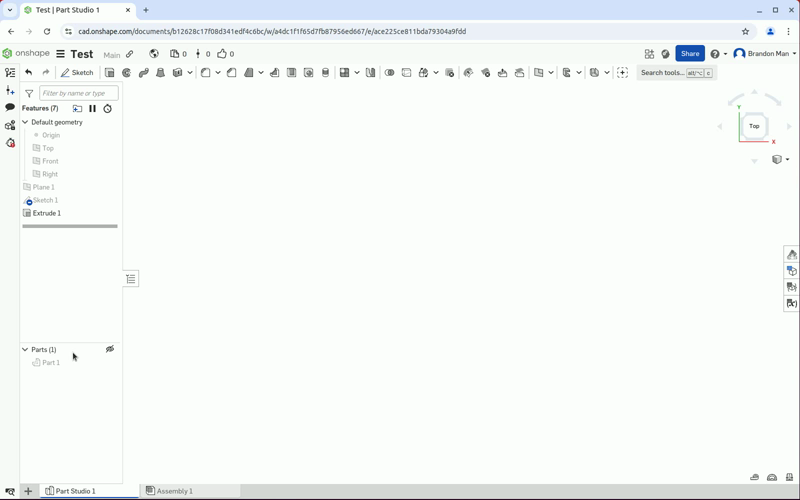
key(shift+s)
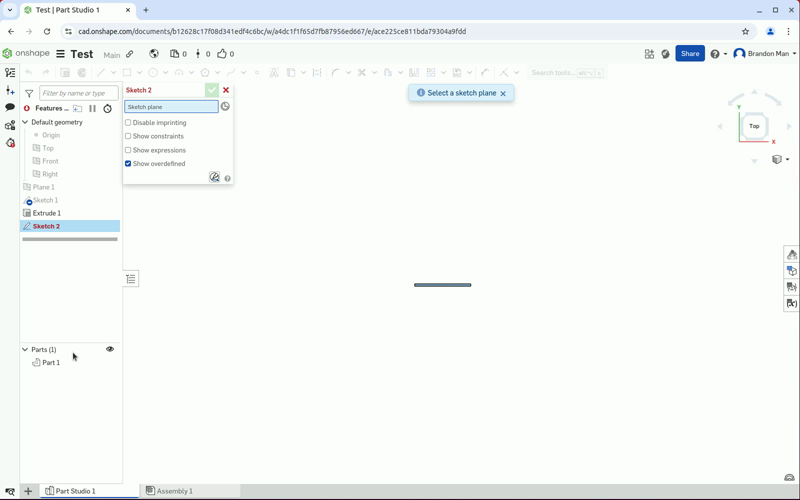
mouse_move(73, 150)
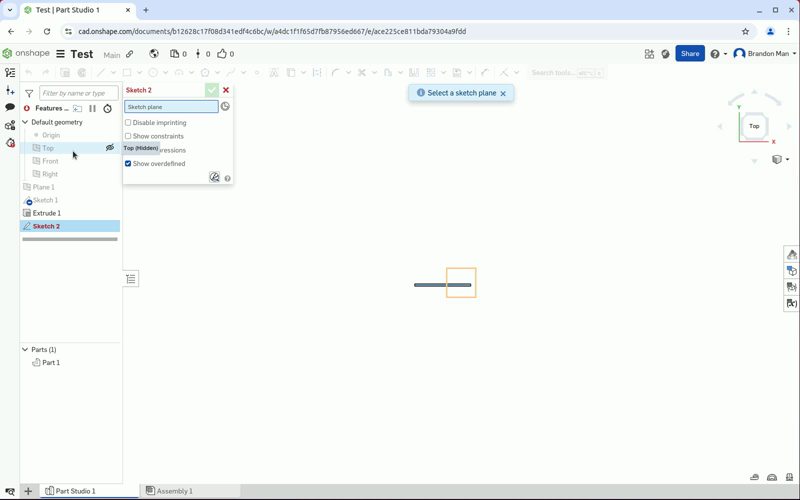
click(73, 150)
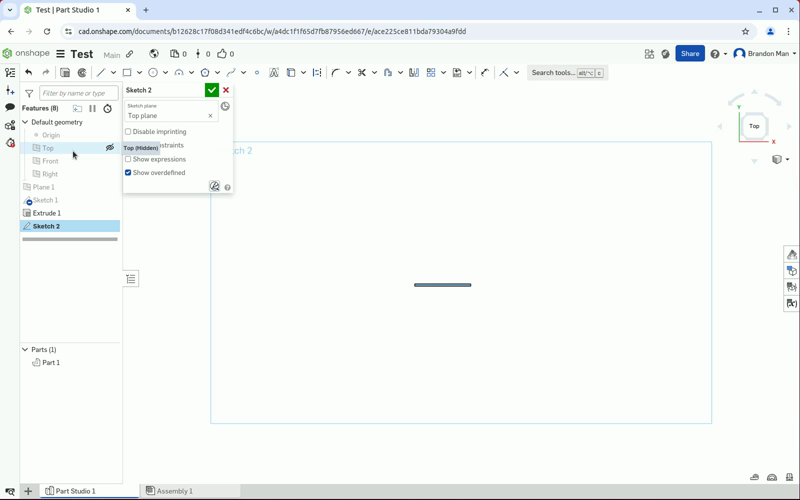
mouse_move(73, 352)
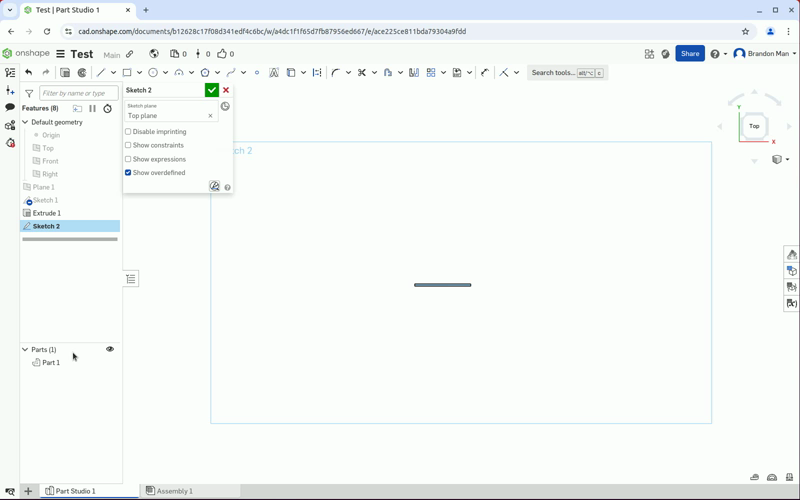
key(y)
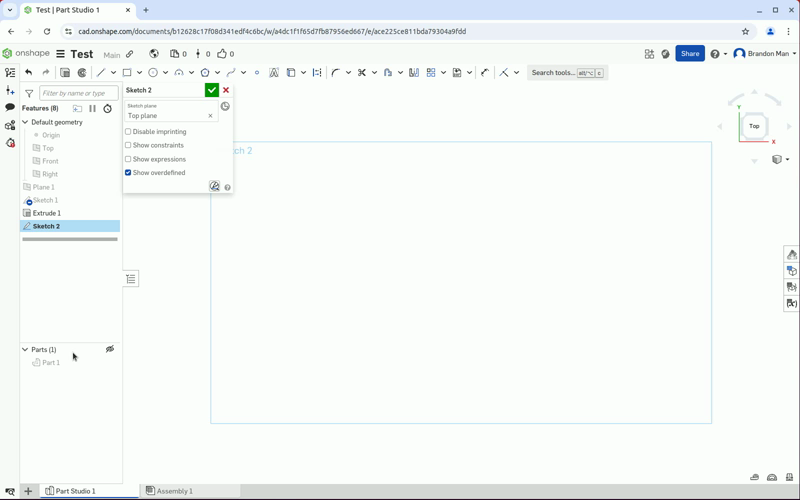
key(l)
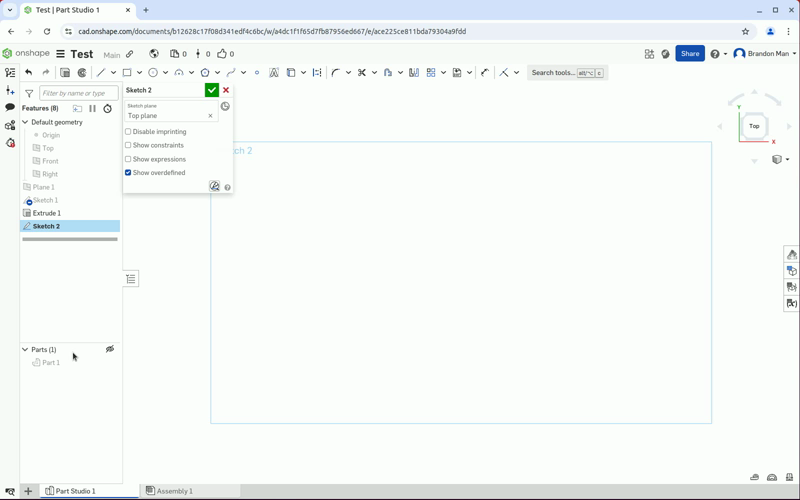
key_down(shift)
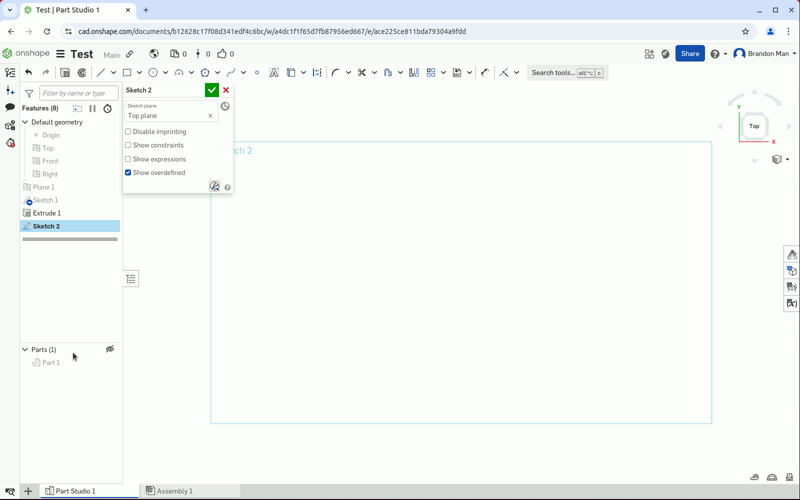
mouse_move(370, 236)
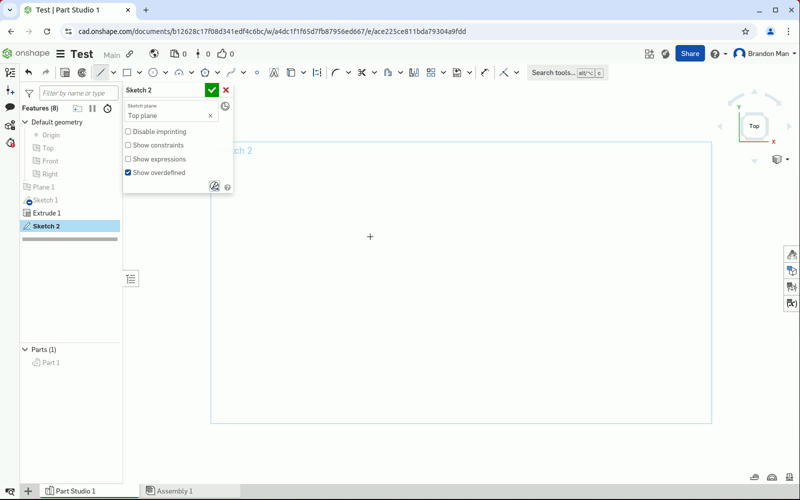
click(370, 236)
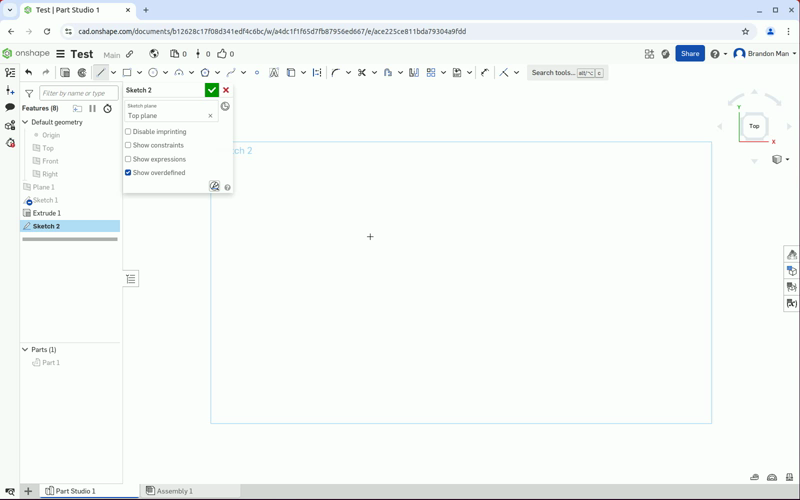
key_up(shift)
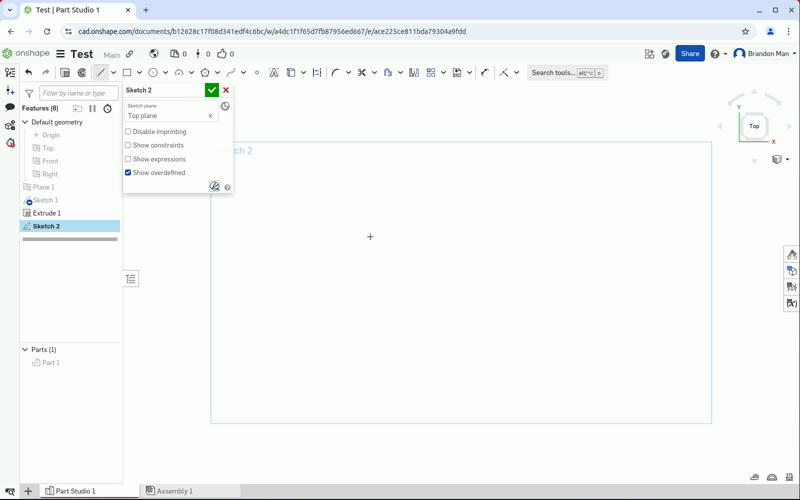
key_down(shift)
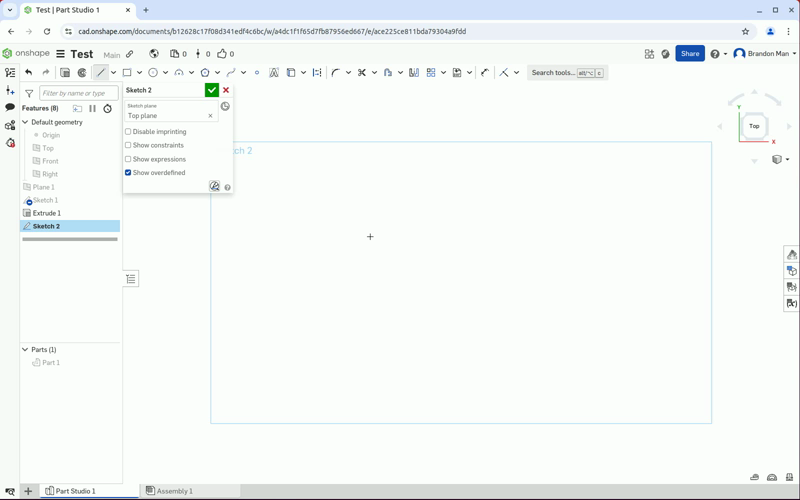
mouse_move(400, 236)
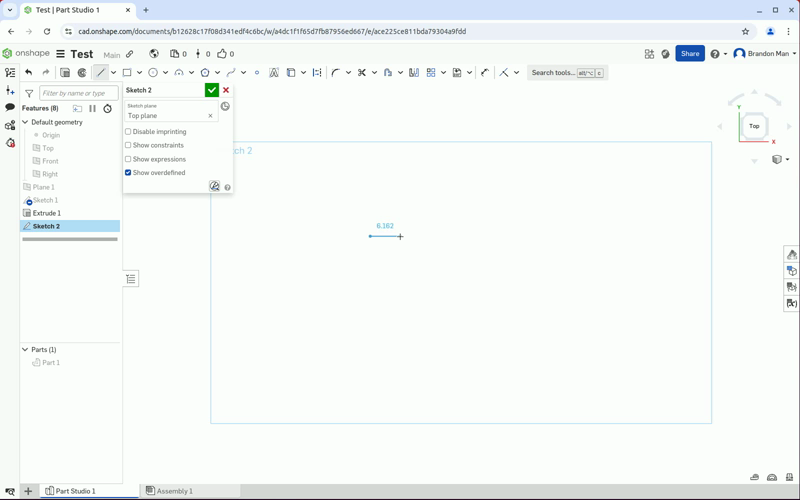
mouse_move(374, 236)
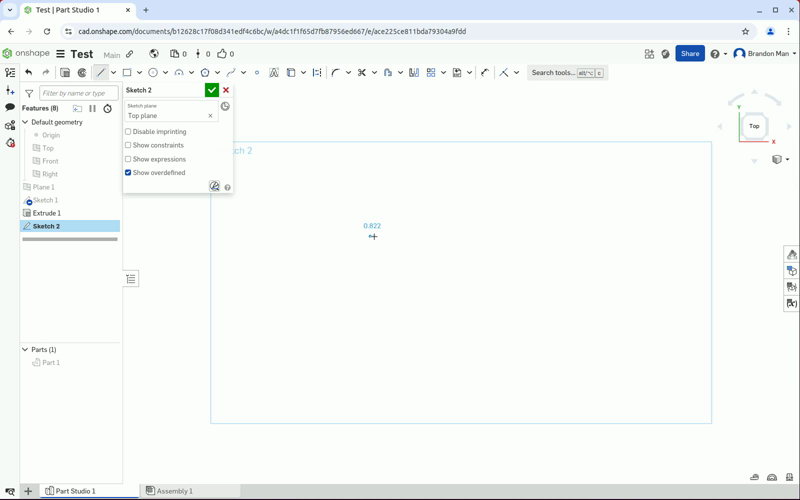
scroll(6)
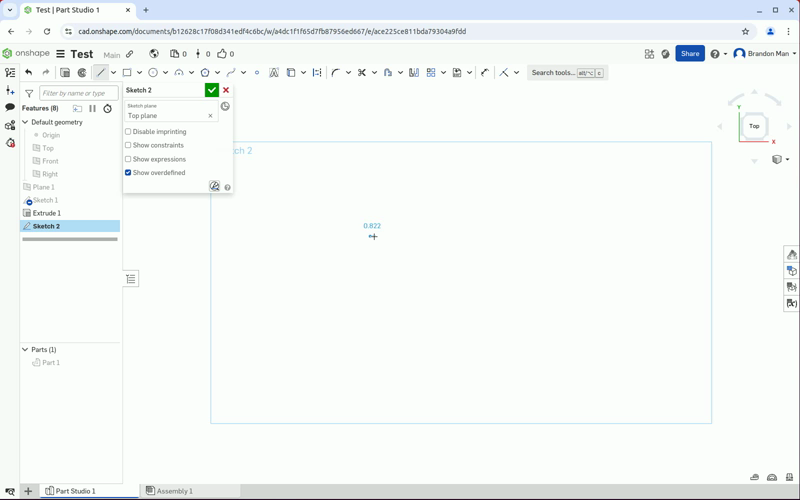
scroll(6)
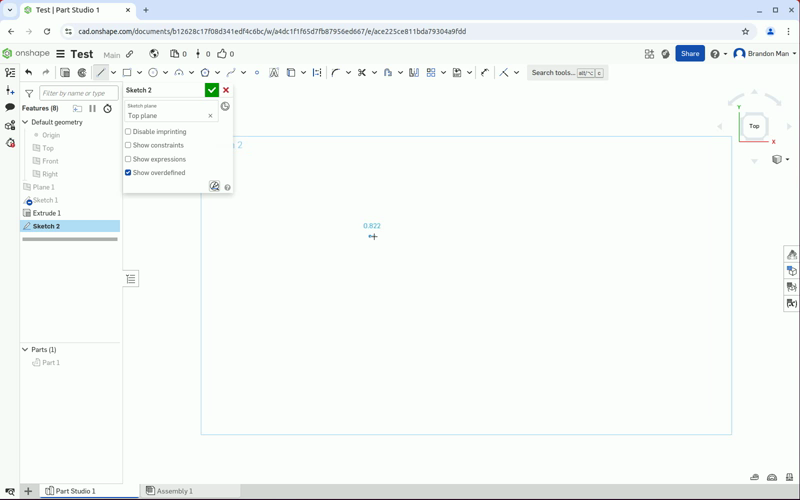
scroll(6)
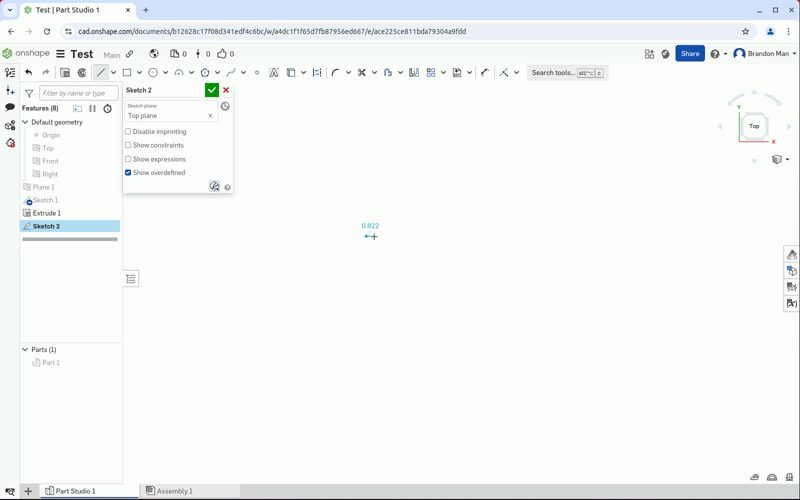
scroll(6)
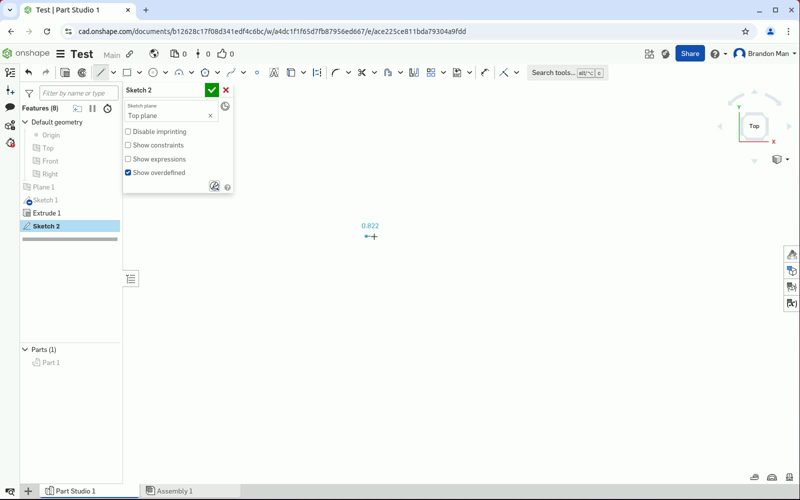
scroll(6)
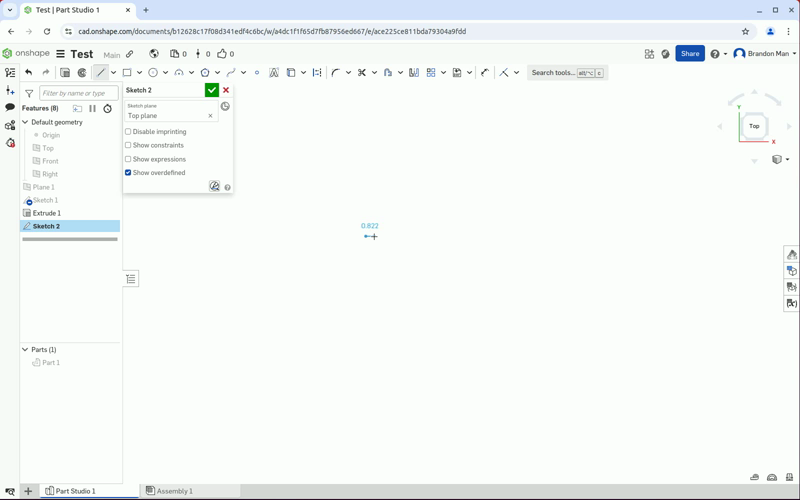
scroll(6)
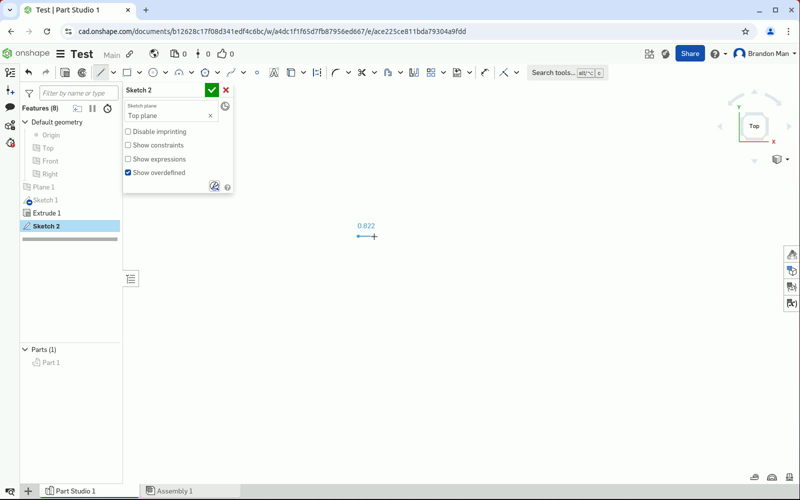
scroll(6)
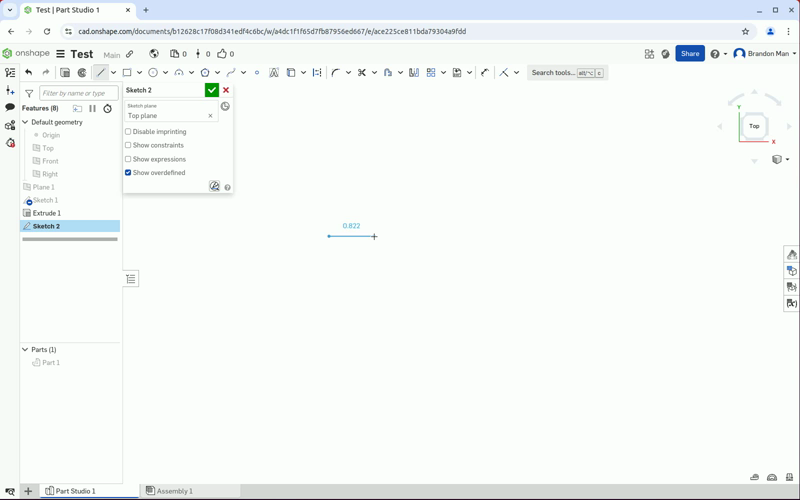
click(374, 236)
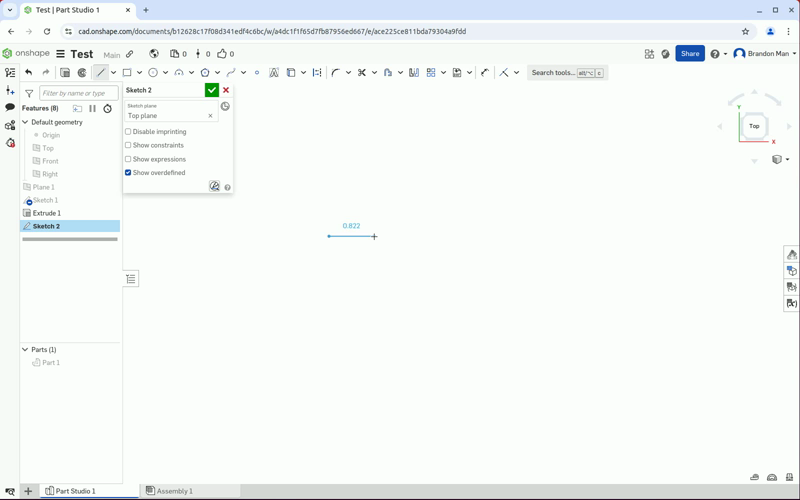
scroll(-6)
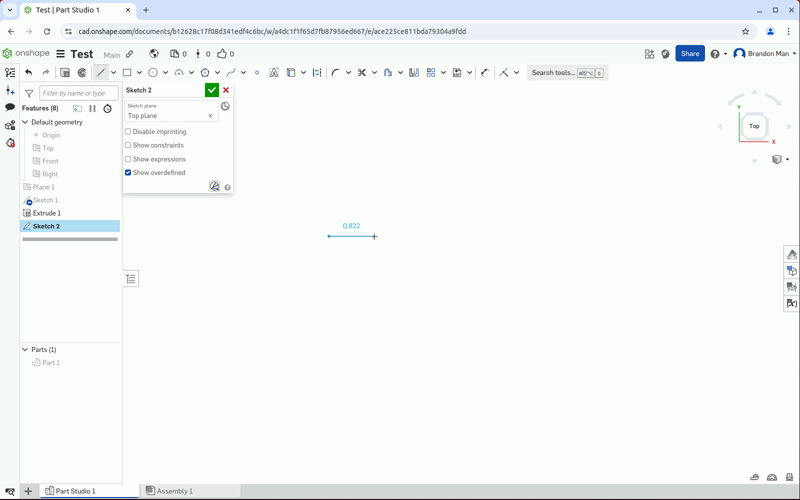
scroll(-6)
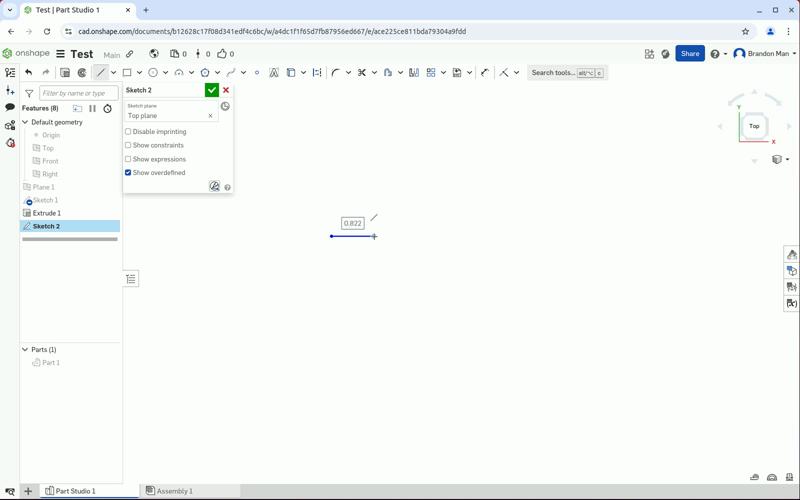
scroll(-6)
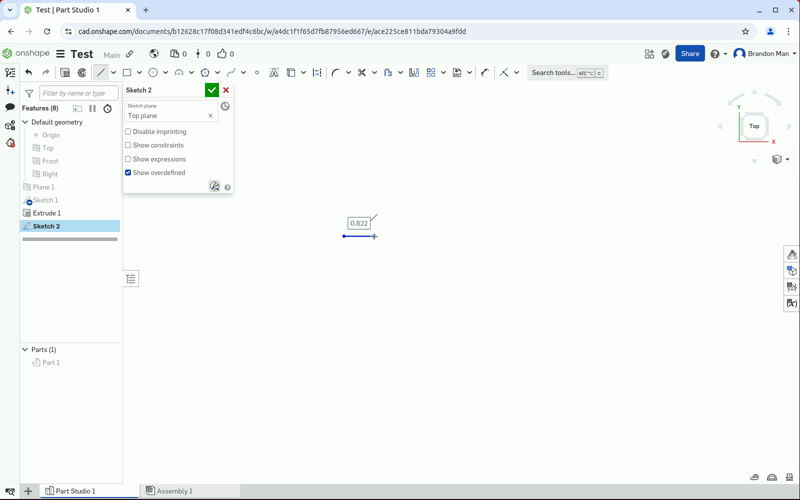
scroll(-6)
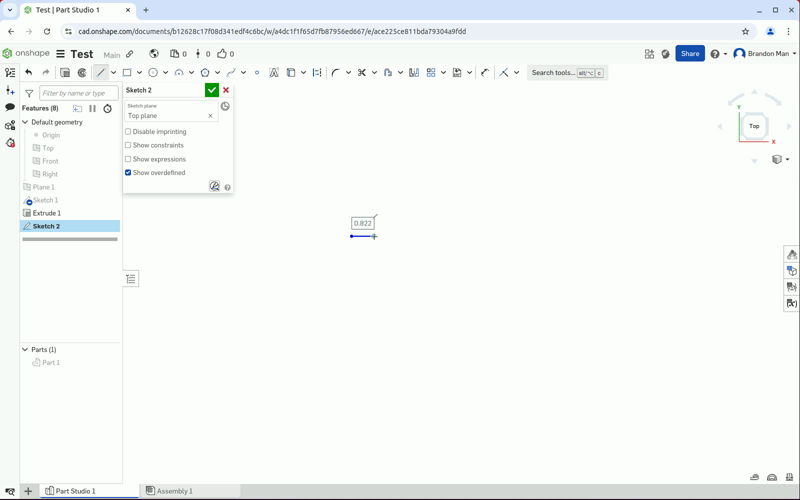
scroll(-6)
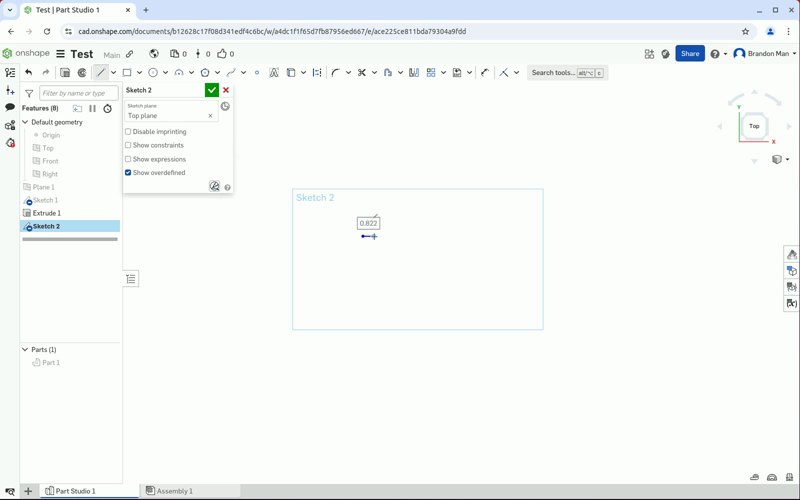
scroll(-6)
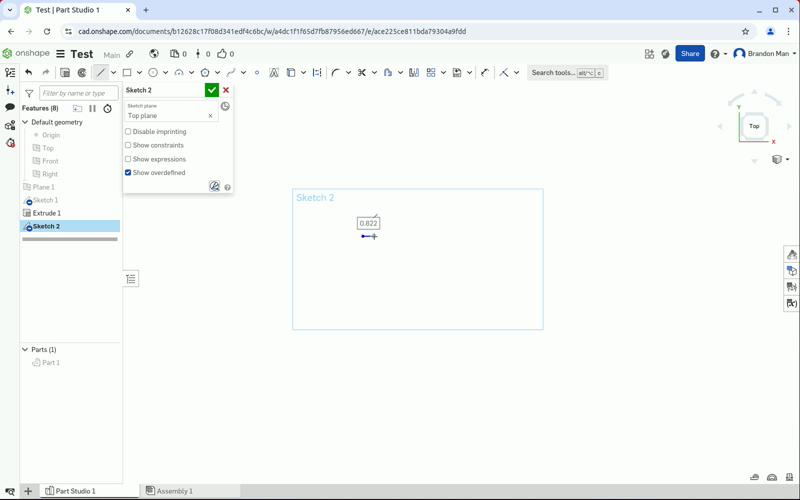
scroll(-6)
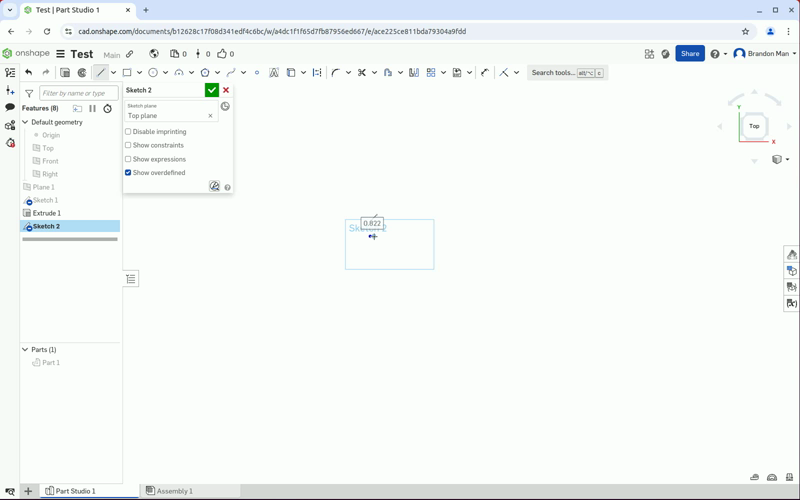
key_up(shift)
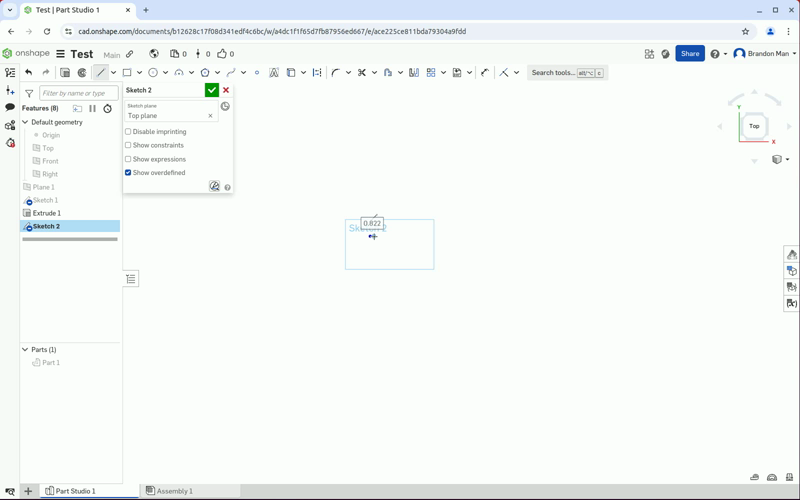
key_down(shift)
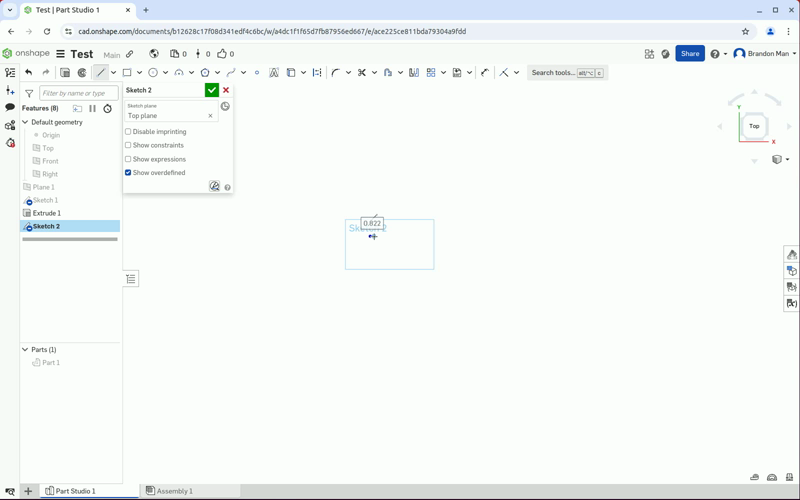
mouse_move(404, 236)
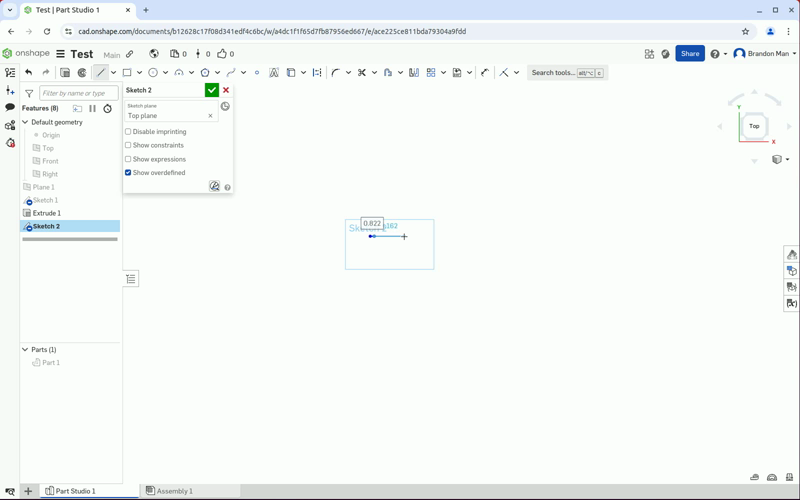
mouse_move(374, 232)
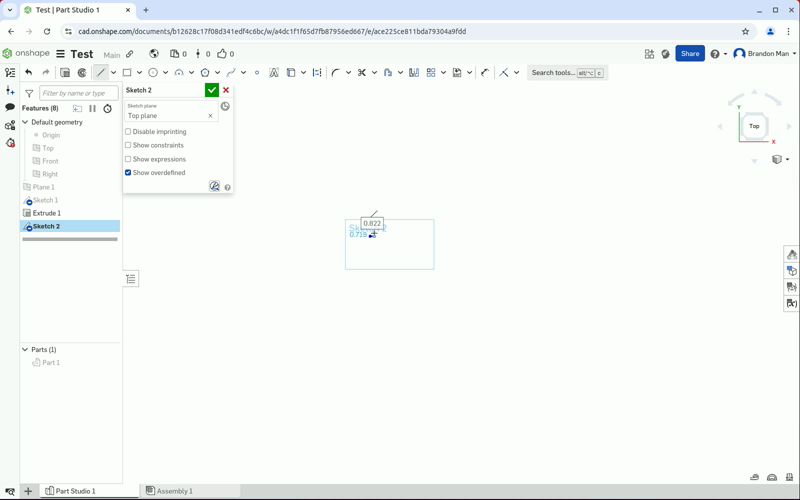
scroll(6)
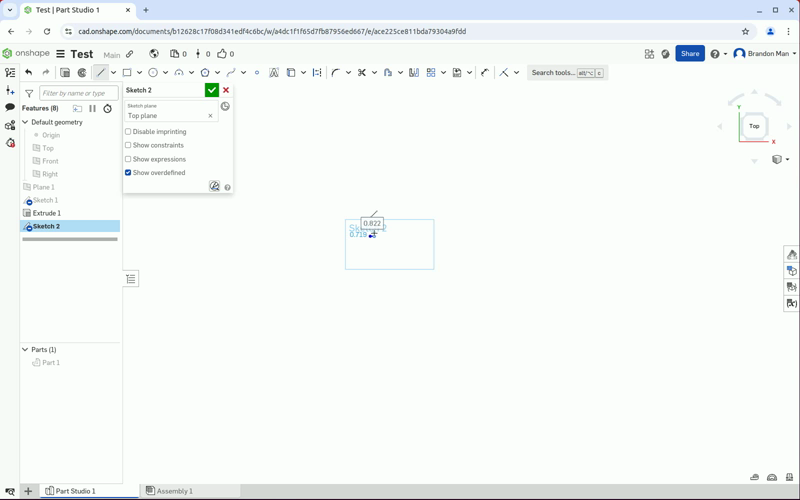
scroll(6)
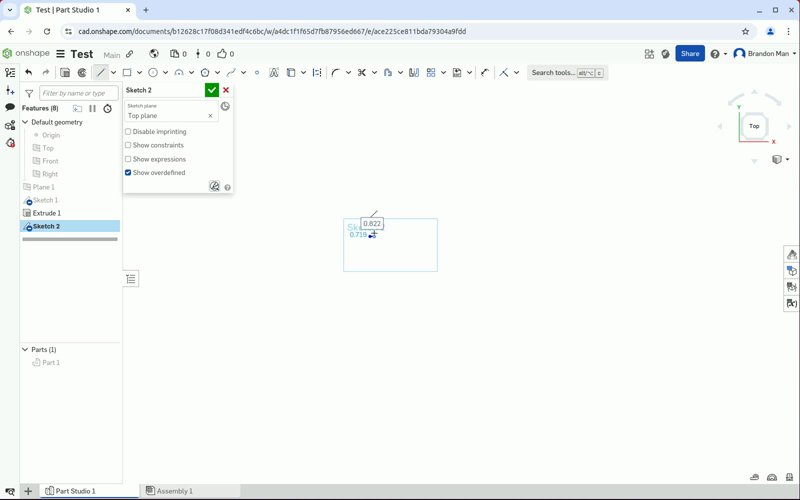
scroll(6)
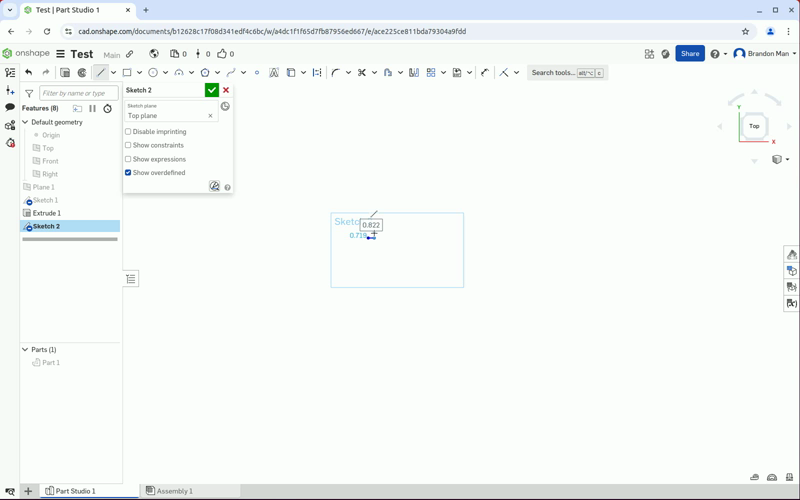
scroll(6)
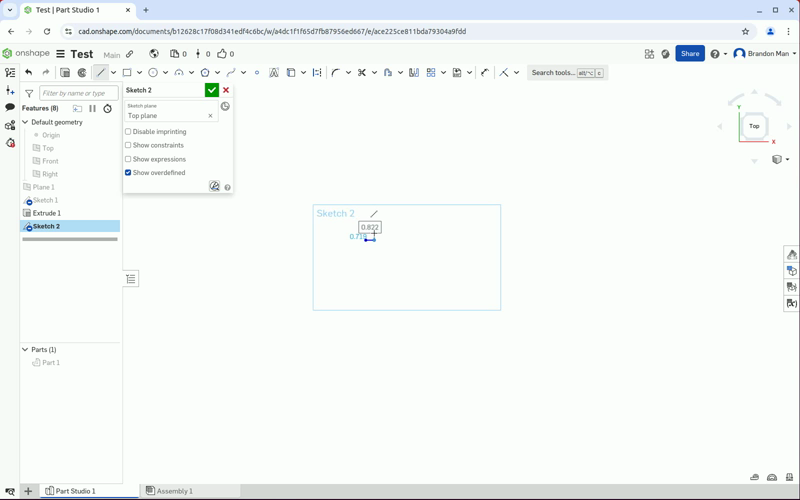
scroll(6)
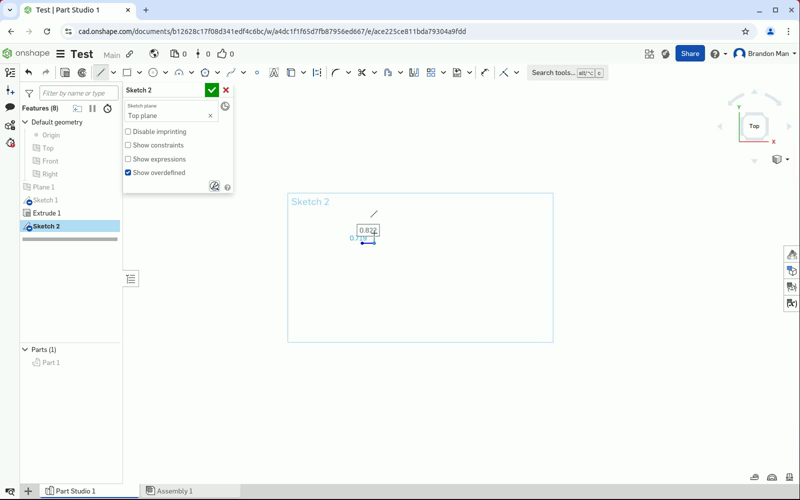
scroll(6)
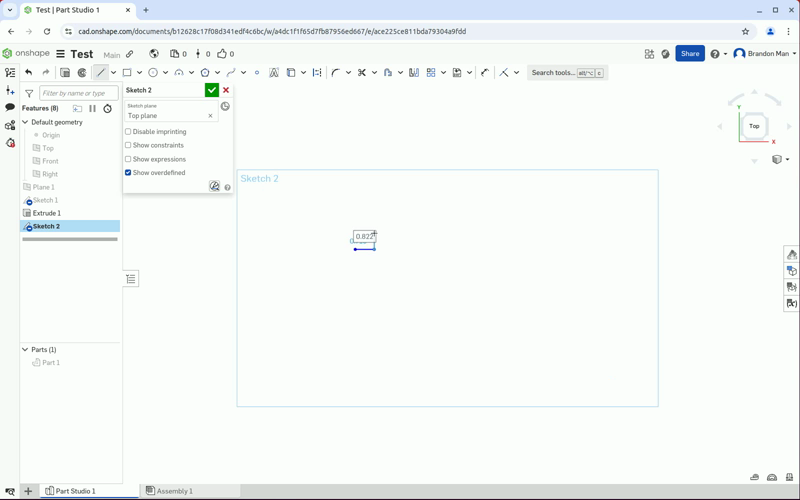
scroll(6)
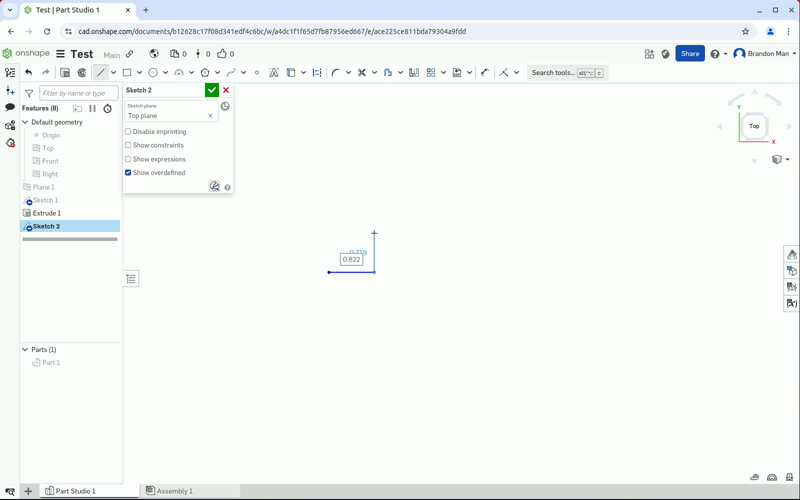
click(374, 232)
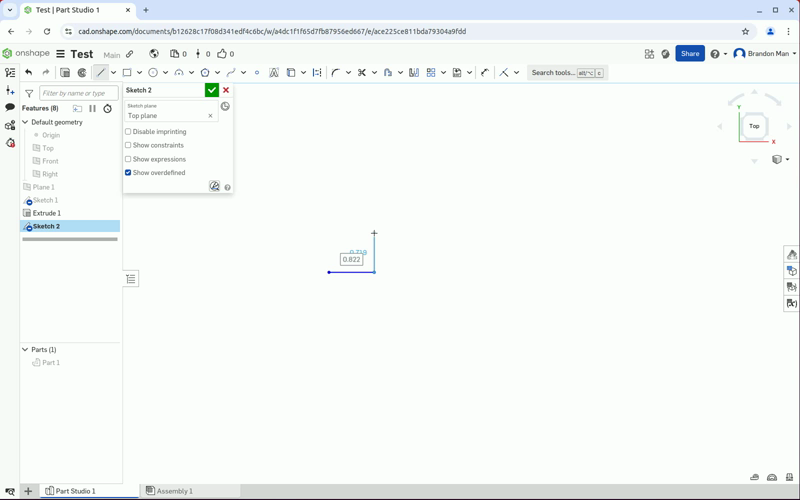
scroll(-6)
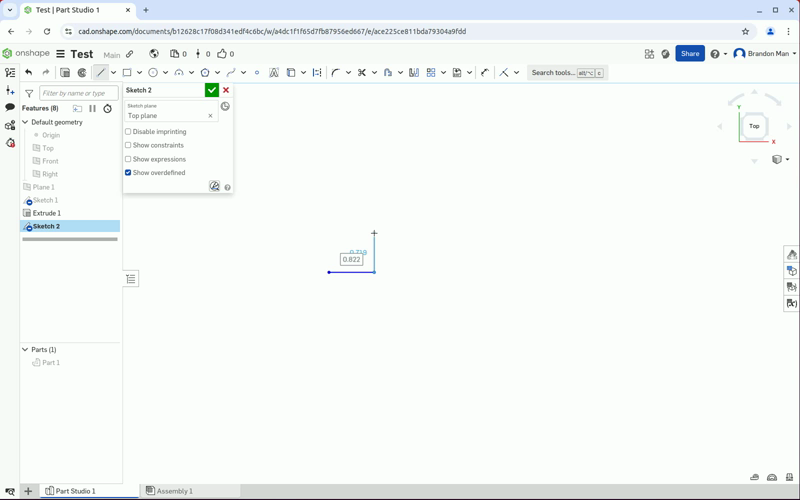
scroll(-6)
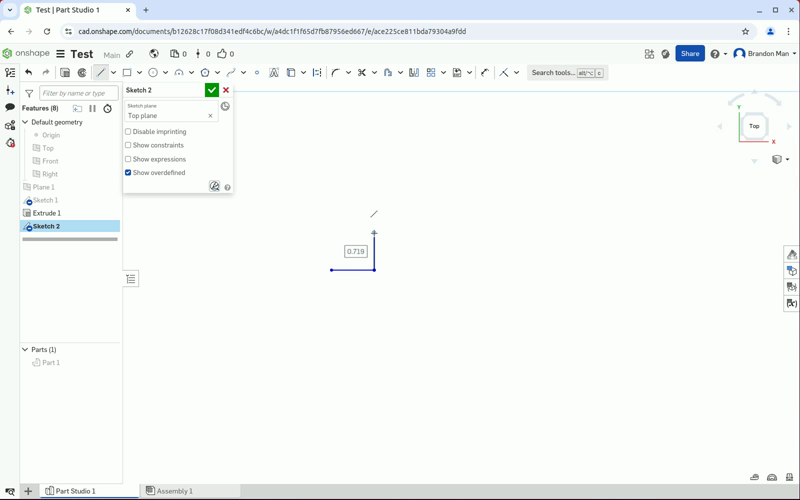
scroll(-6)
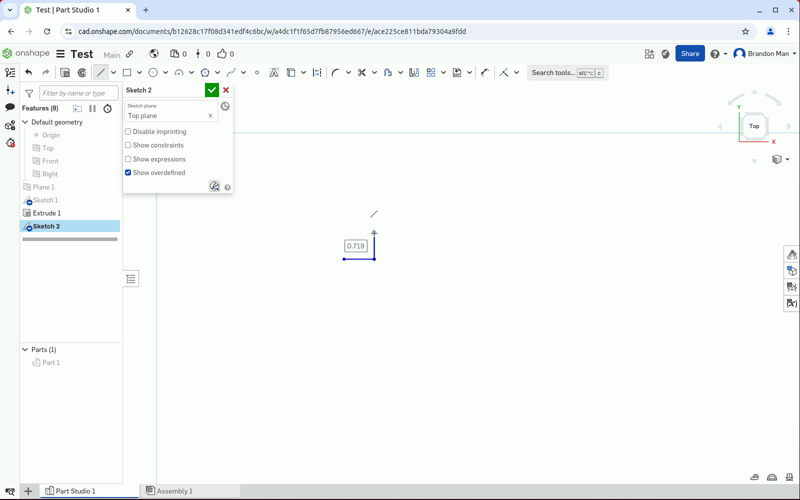
scroll(-6)
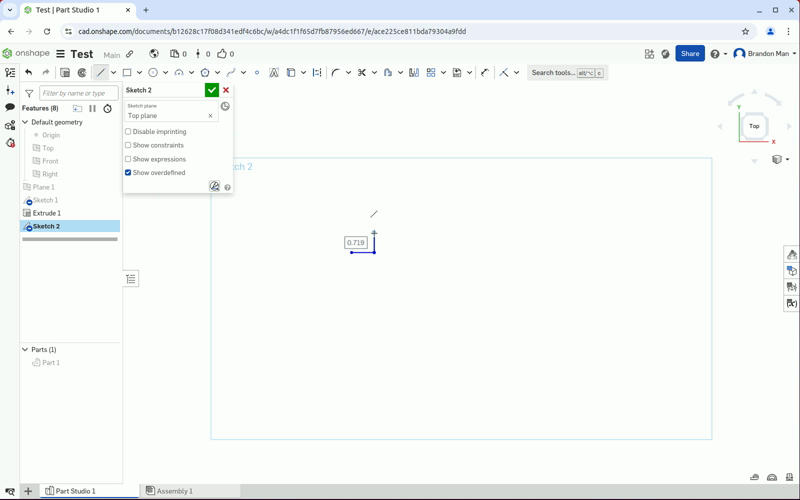
scroll(-6)
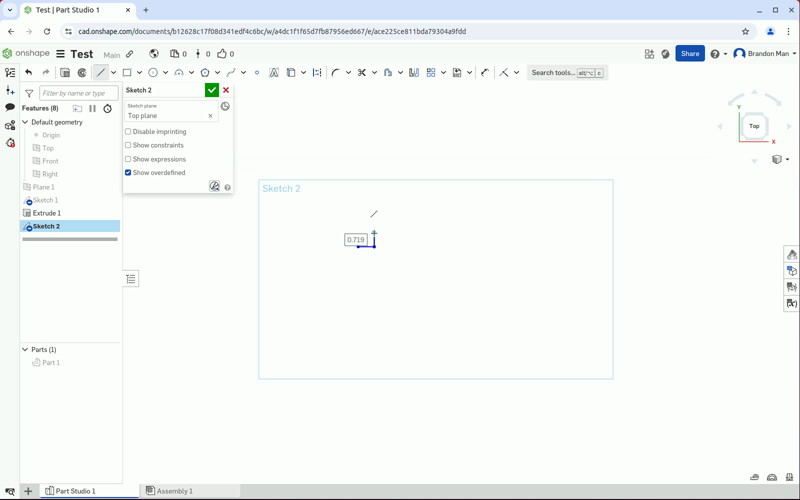
scroll(-6)
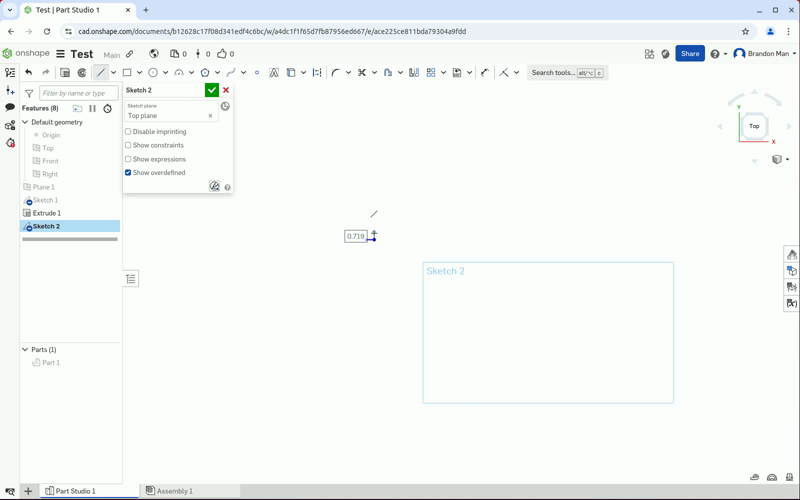
scroll(-6)
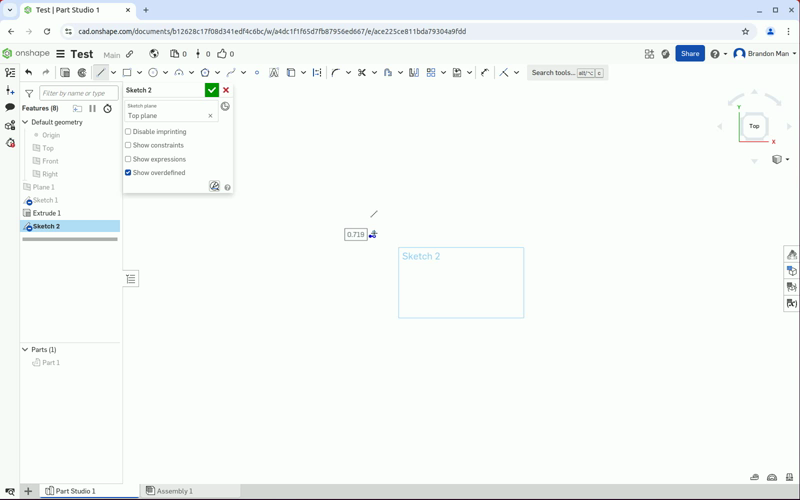
key_up(shift)
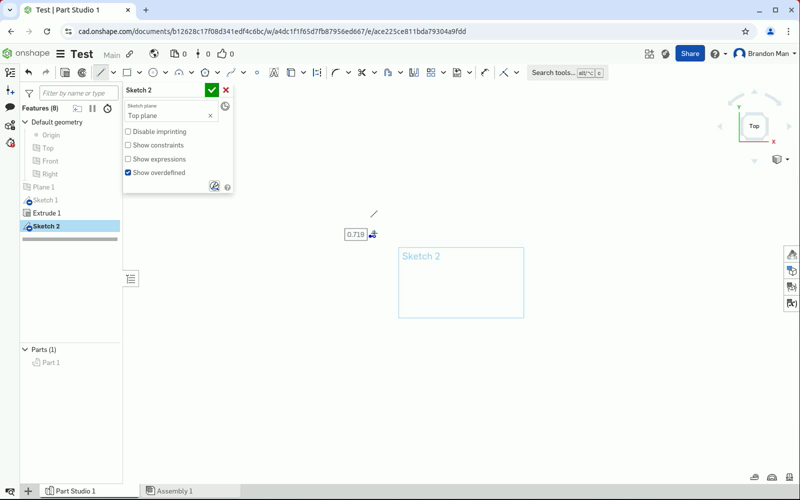
key_down(shift)
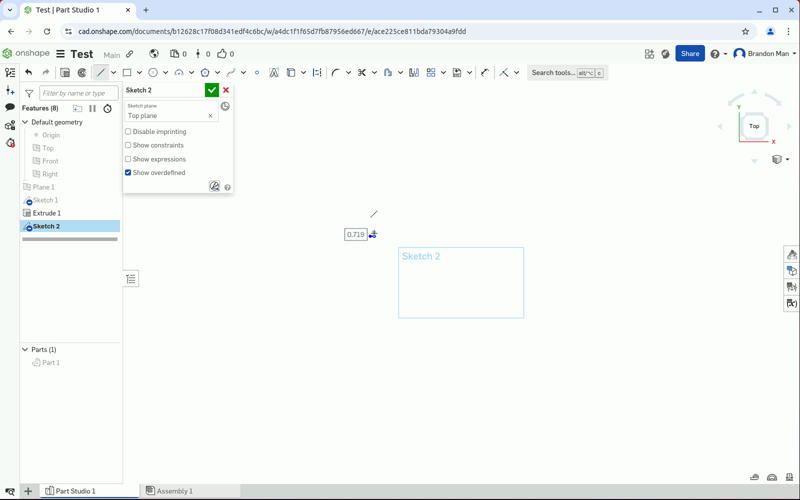
mouse_move(404, 232)
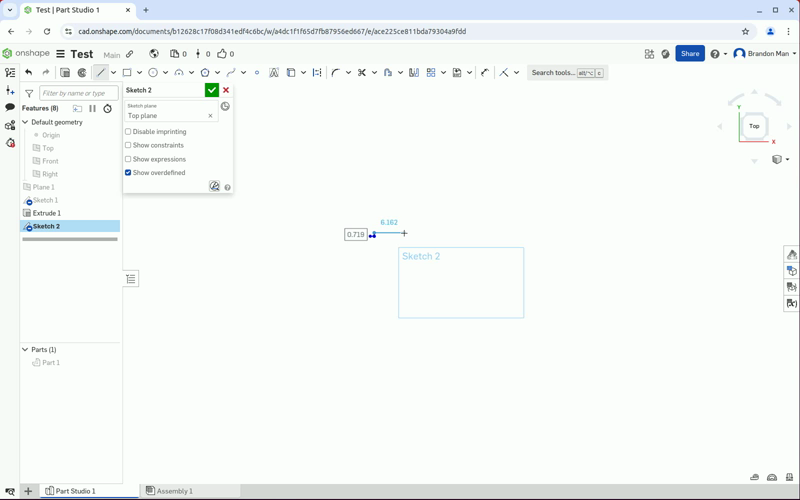
mouse_move(370, 232)
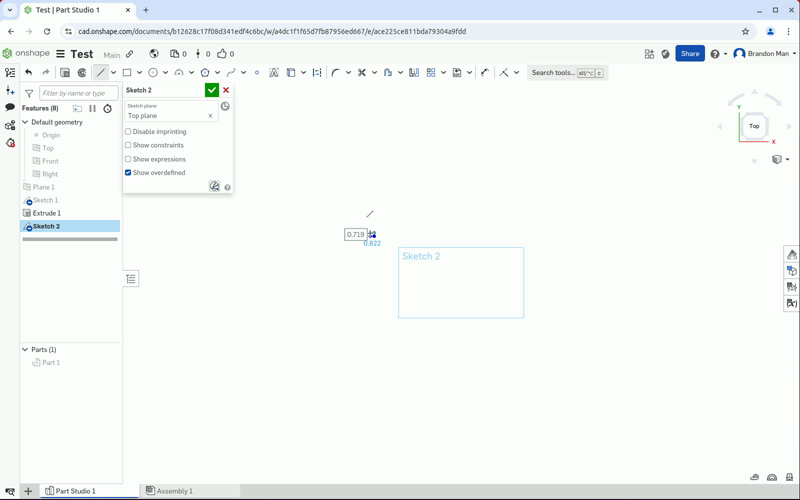
scroll(6)
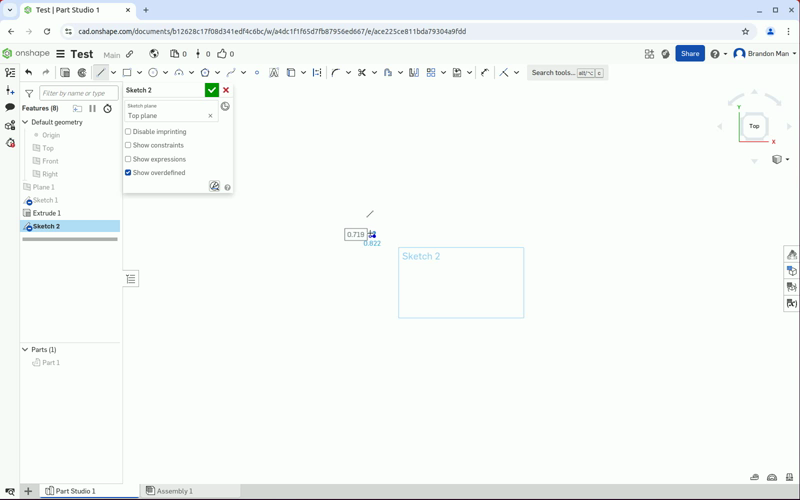
scroll(6)
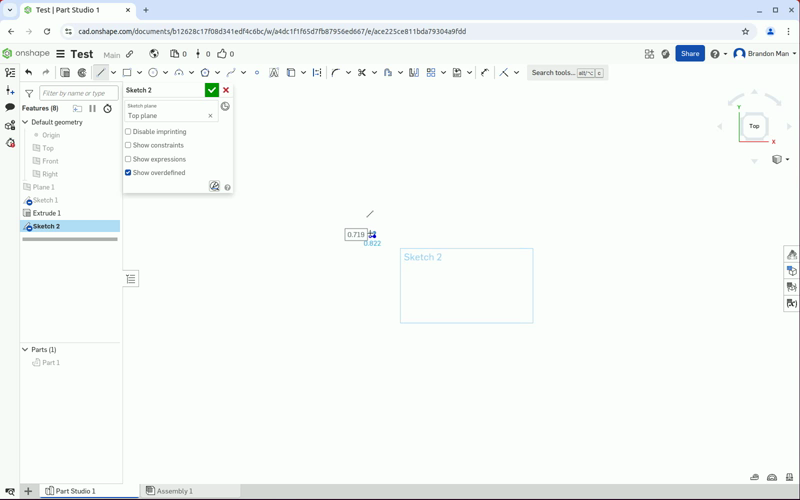
scroll(6)
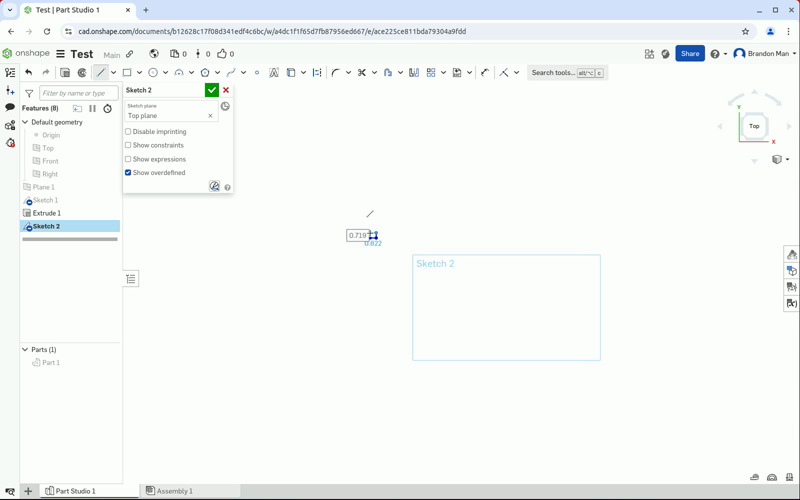
scroll(6)
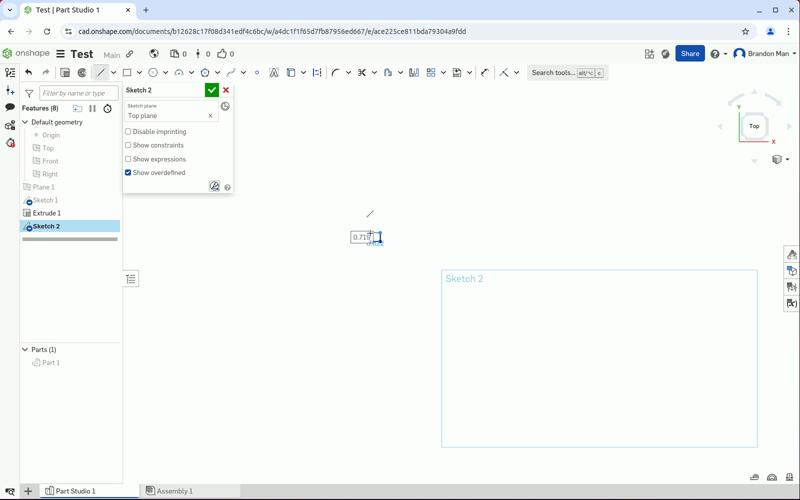
scroll(6)
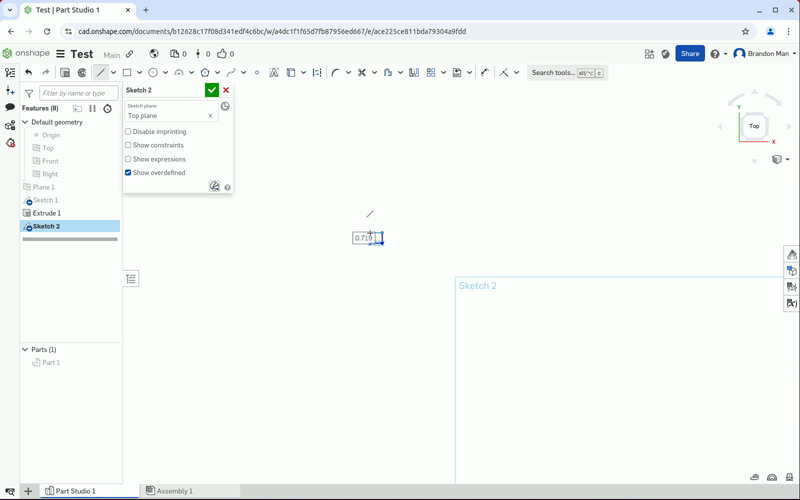
scroll(6)
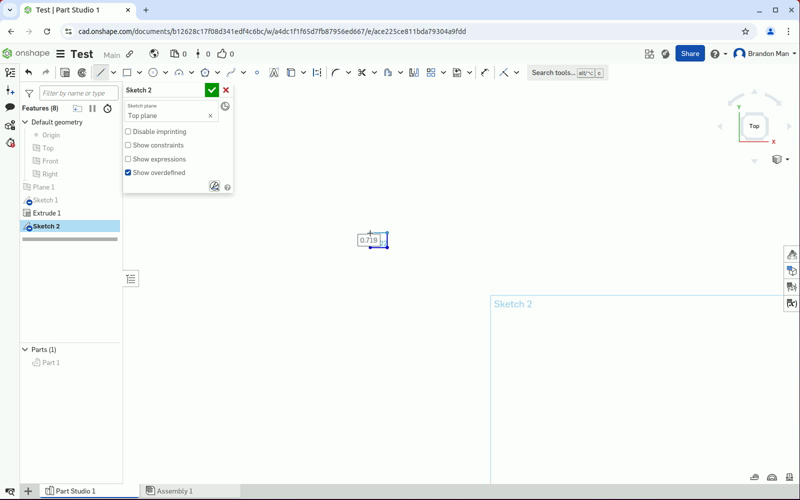
scroll(6)
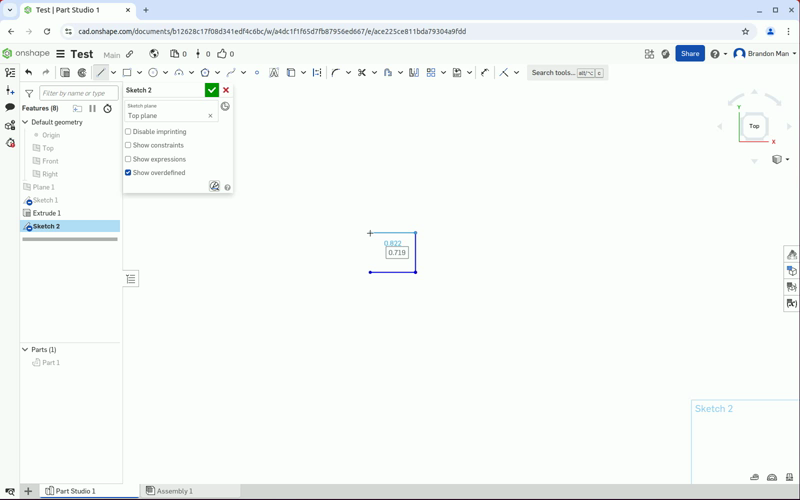
click(370, 232)
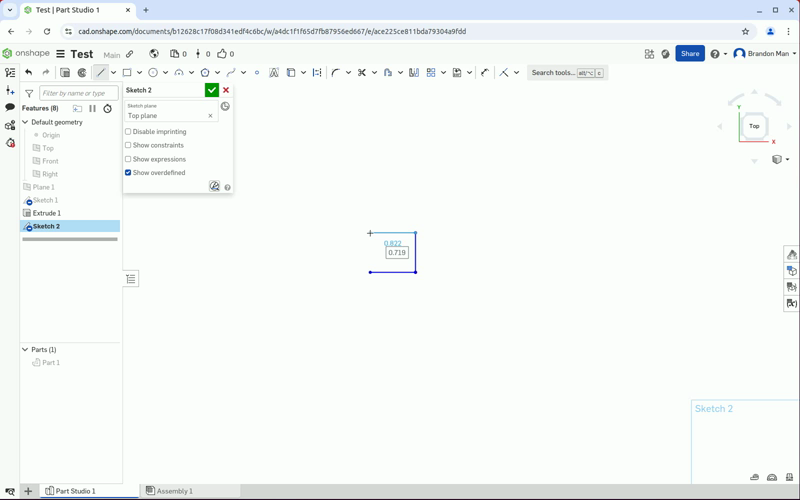
scroll(-6)
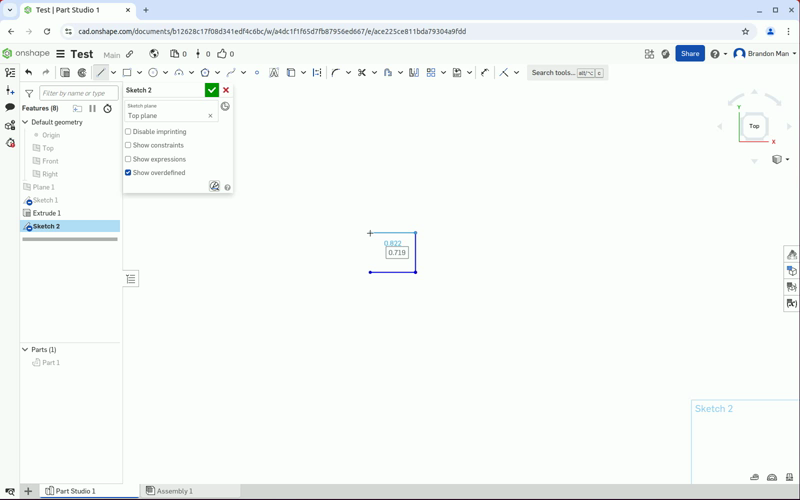
scroll(-6)
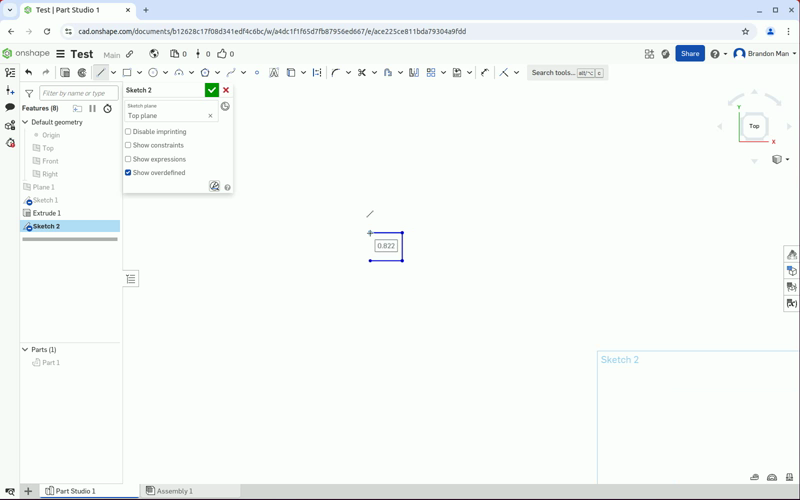
scroll(-6)
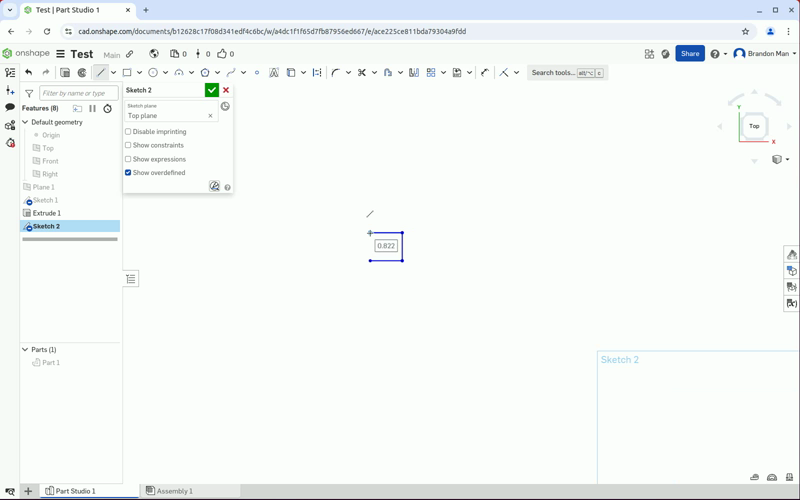
scroll(-6)
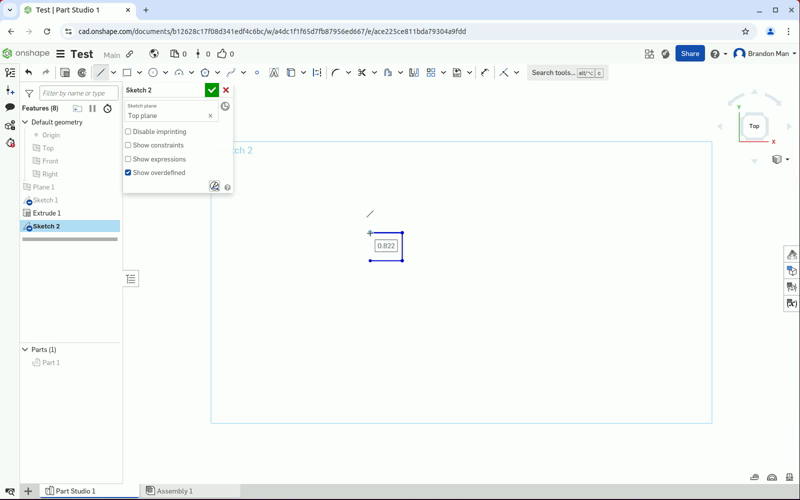
scroll(-6)
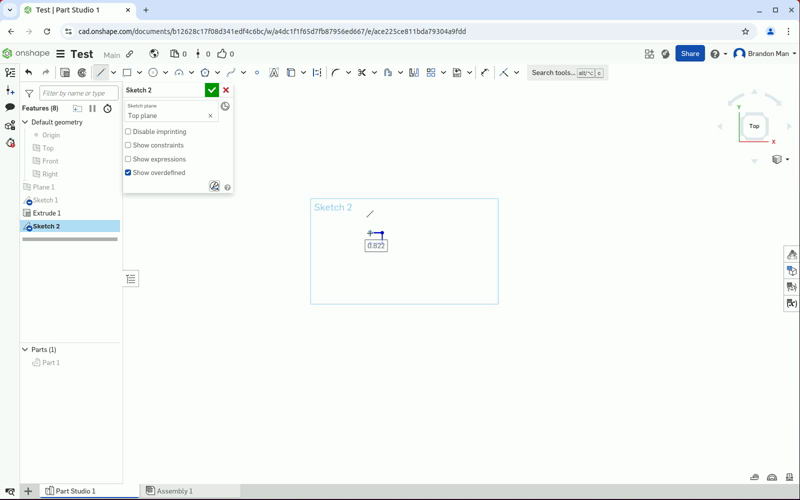
scroll(-6)
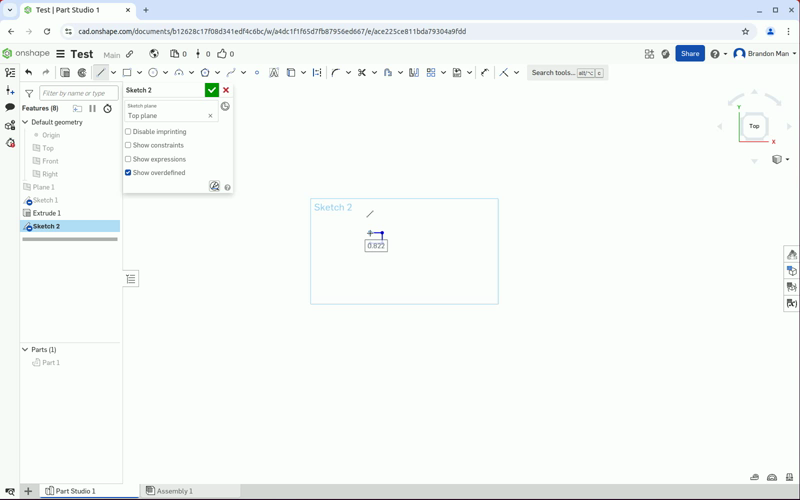
scroll(-6)
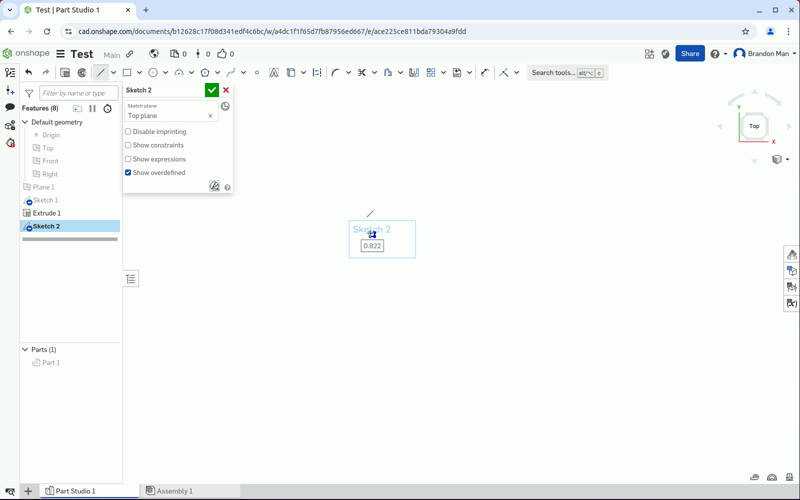
key_up(shift)
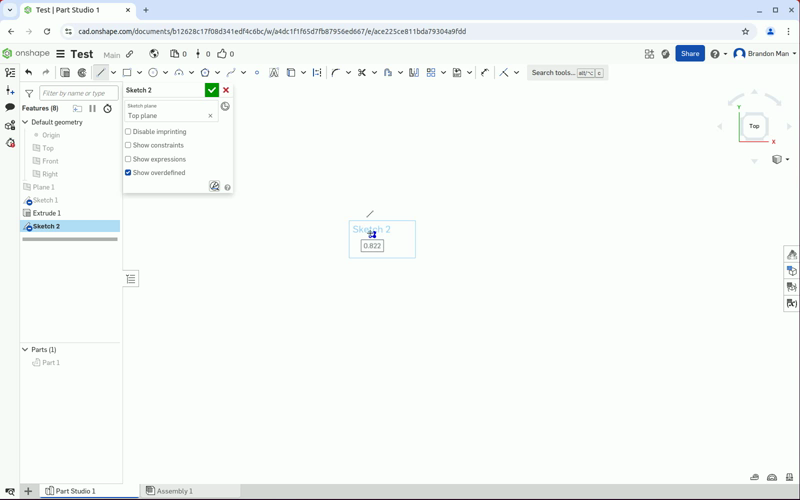
mouse_move(400, 232)
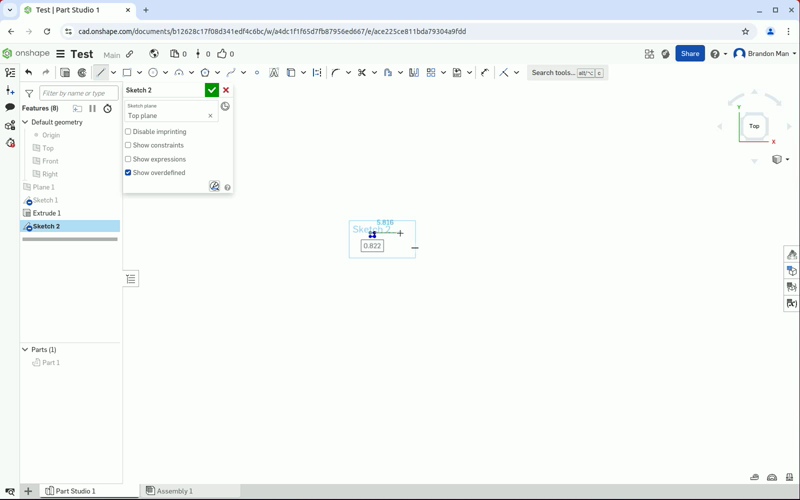
key_down(shift)
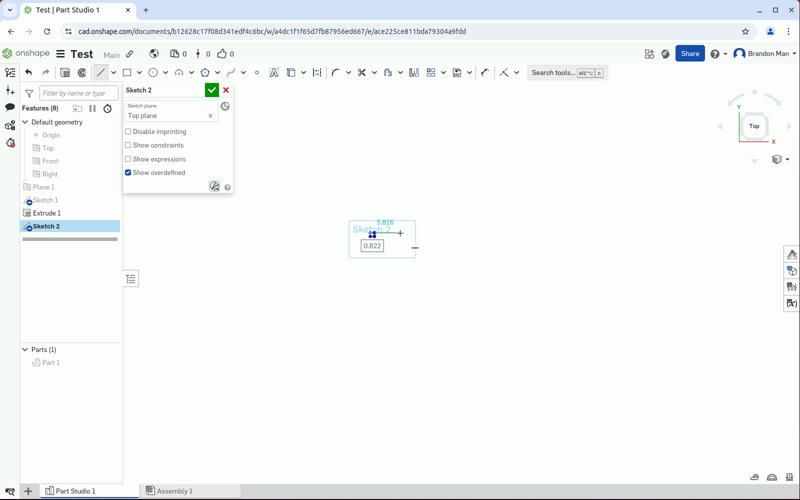
mouse_move(370, 236)
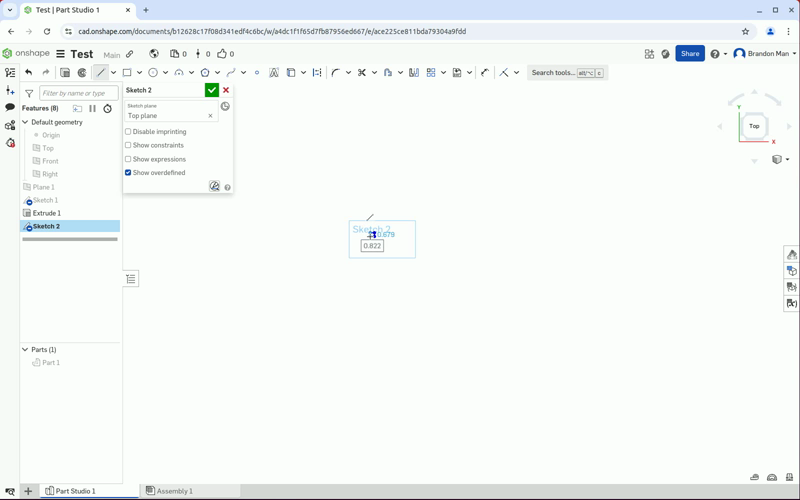
scroll(6)
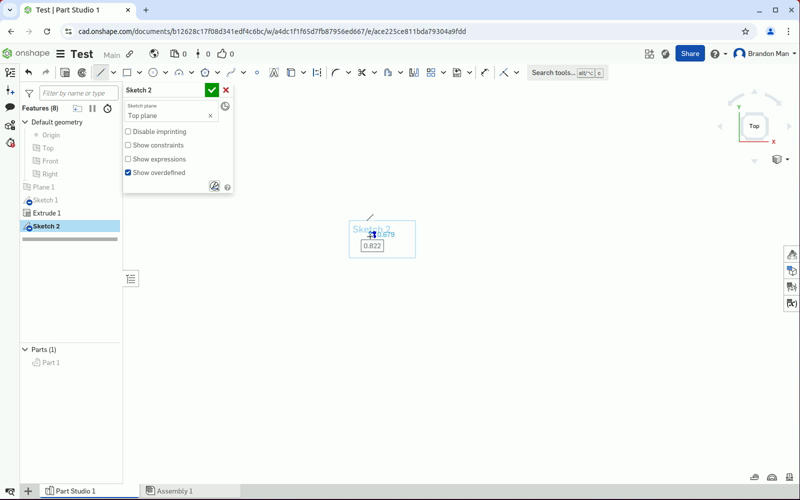
scroll(6)
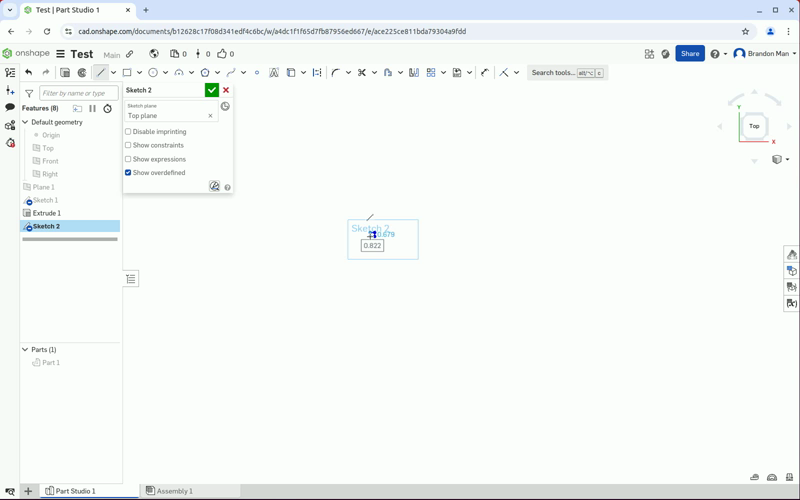
scroll(6)
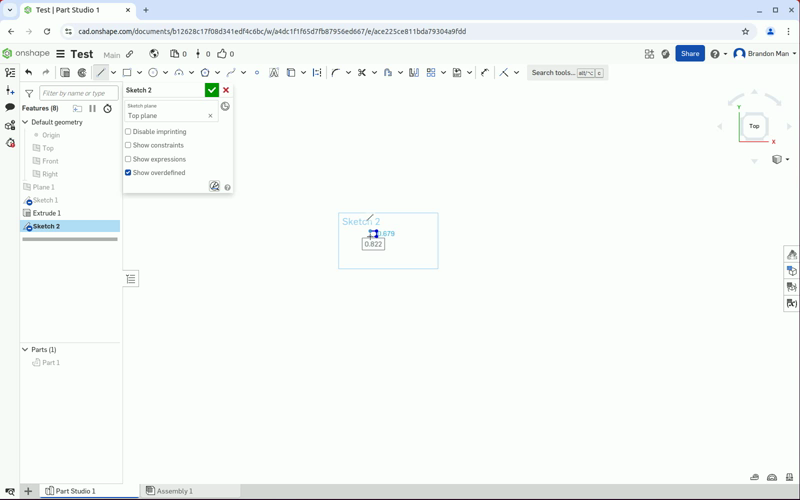
scroll(6)
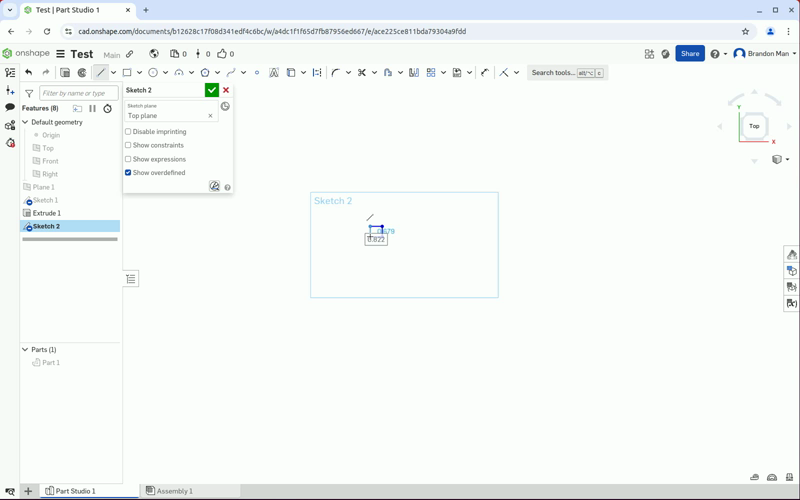
scroll(6)
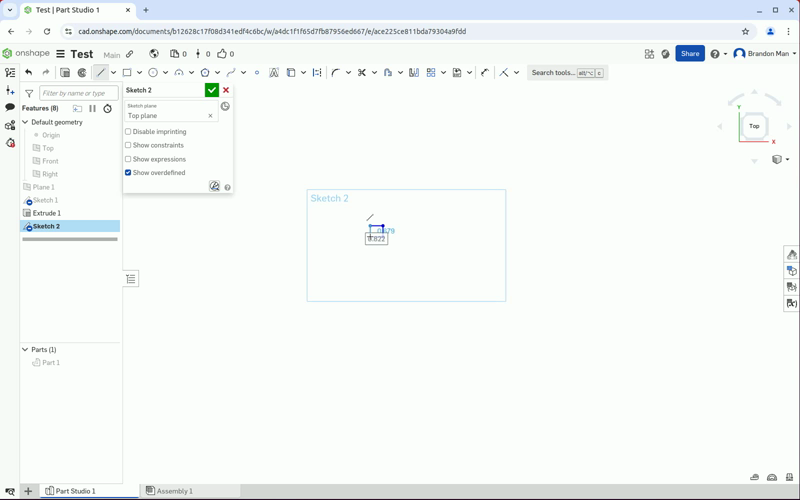
scroll(6)
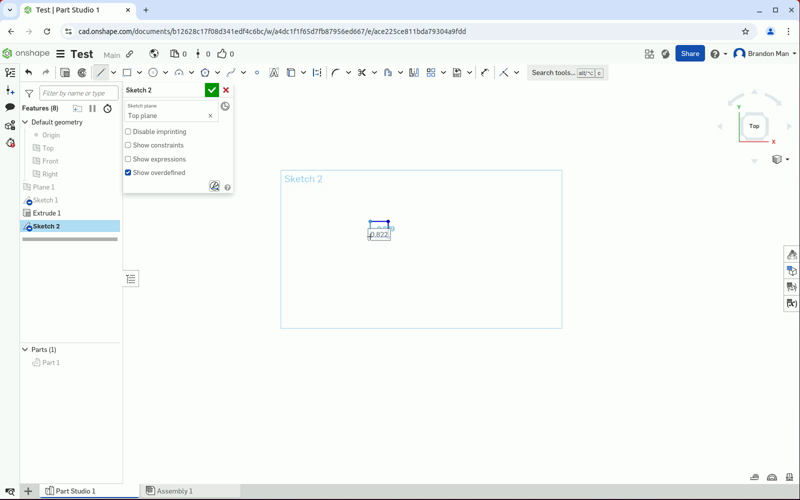
scroll(6)
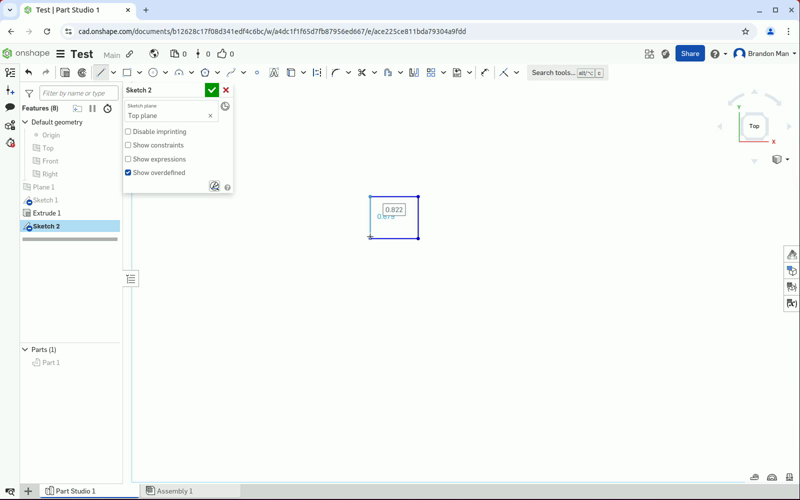
key_up(shift)
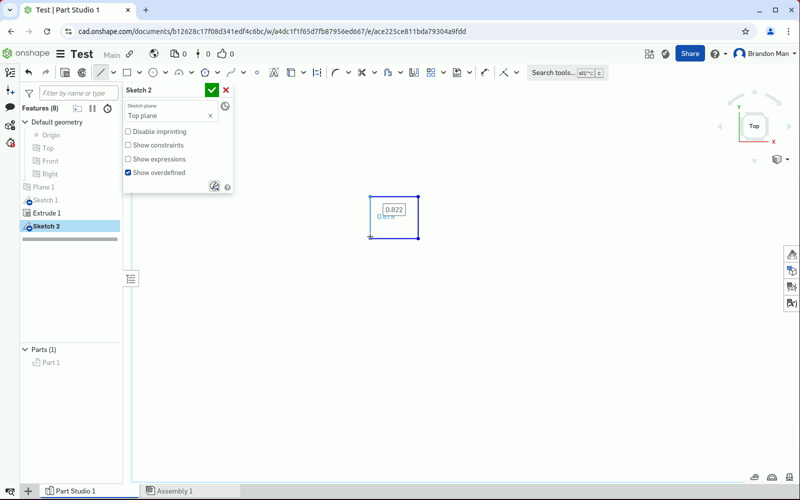
click(370, 236)
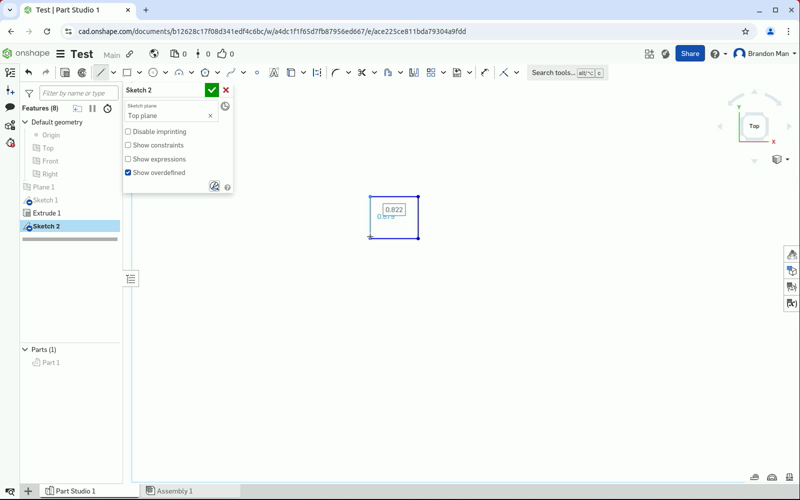
scroll(-6)
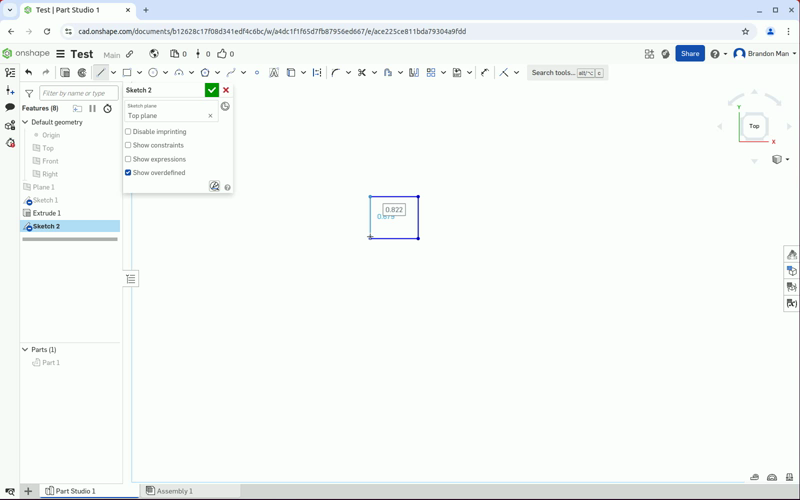
scroll(-6)
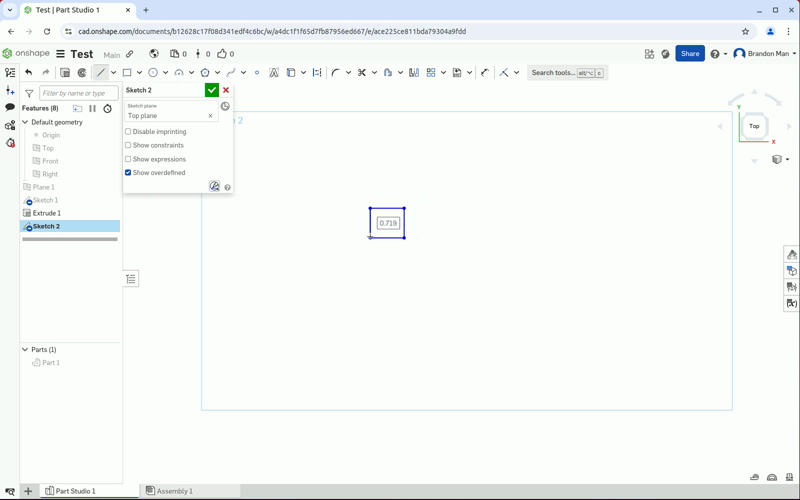
scroll(-6)
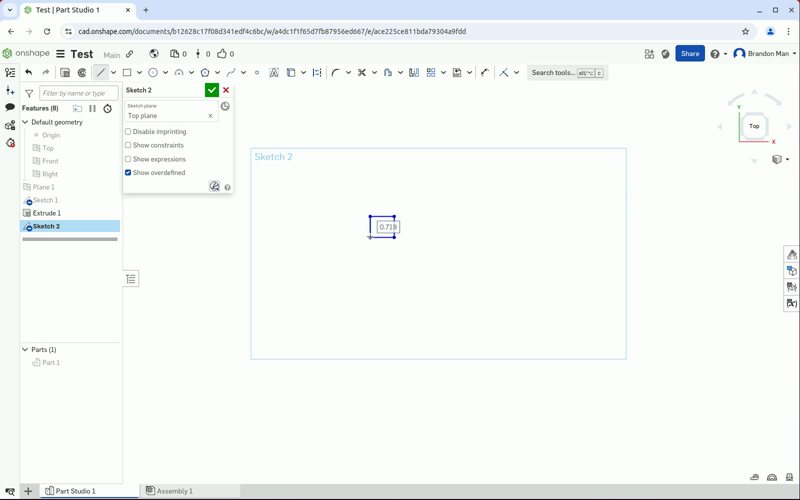
scroll(-6)
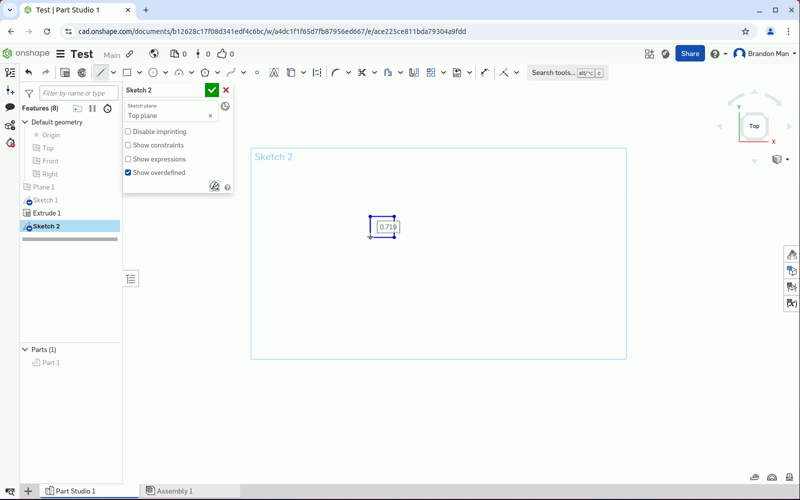
scroll(-6)
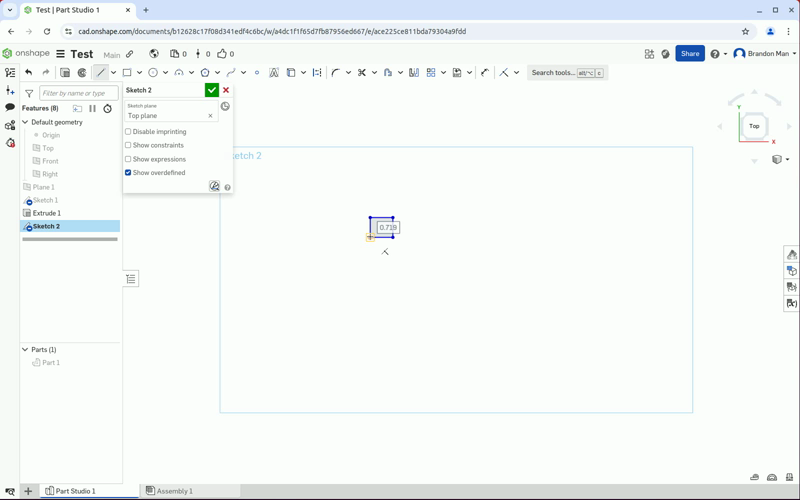
scroll(-6)
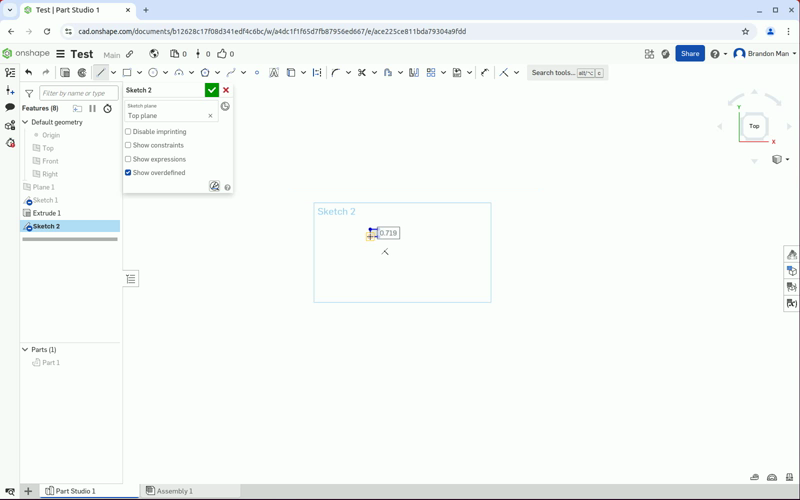
scroll(-6)
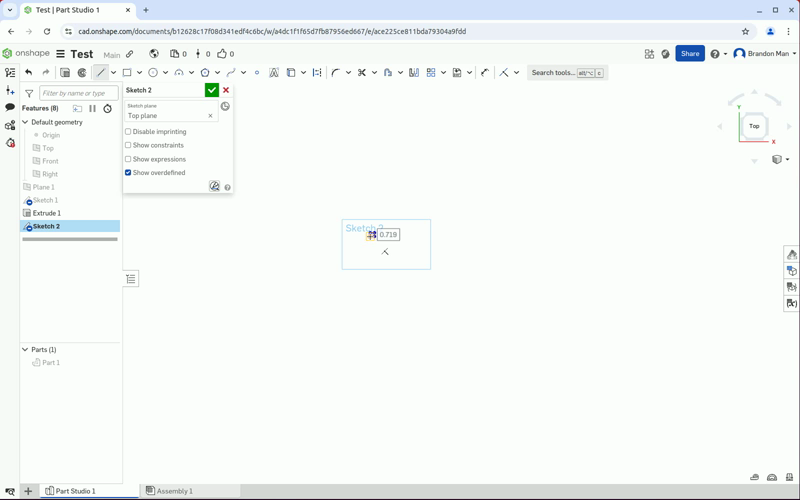
key(esc)
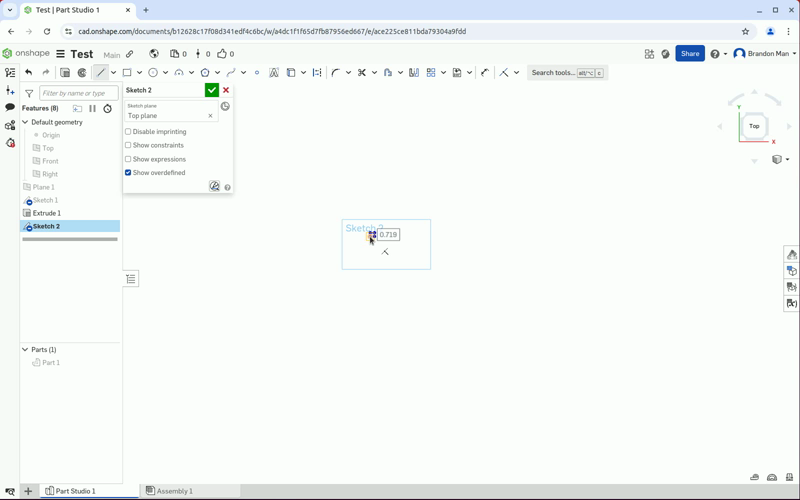
mouse_move(370, 233)
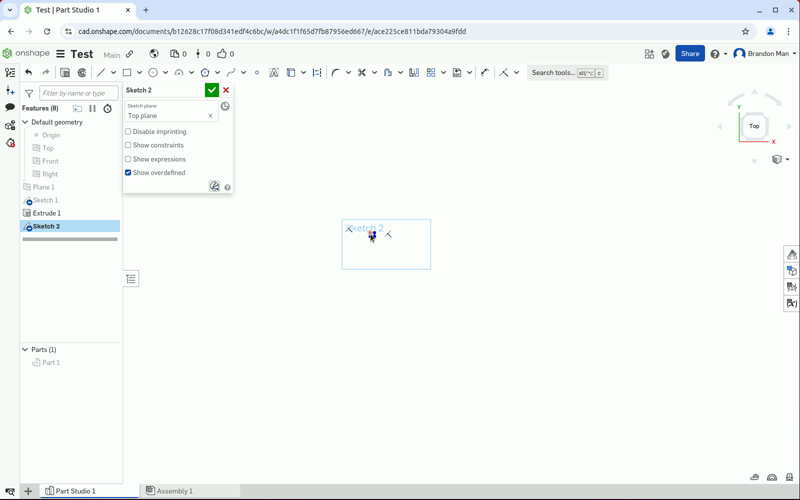
scroll(6)
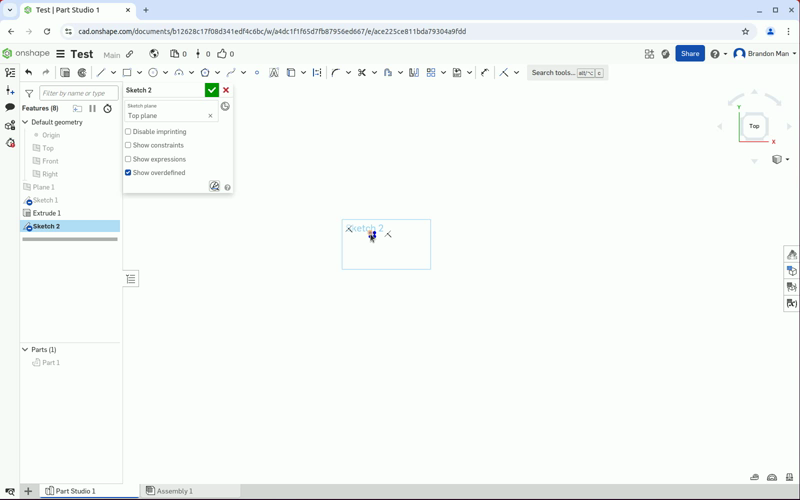
scroll(6)
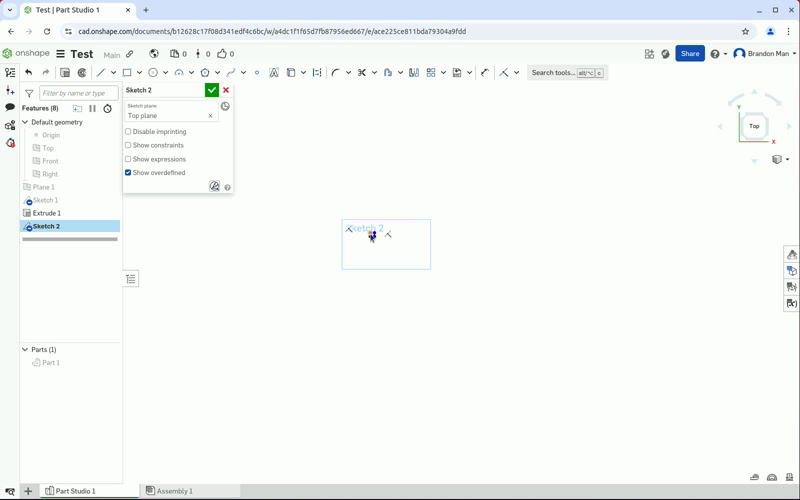
scroll(6)
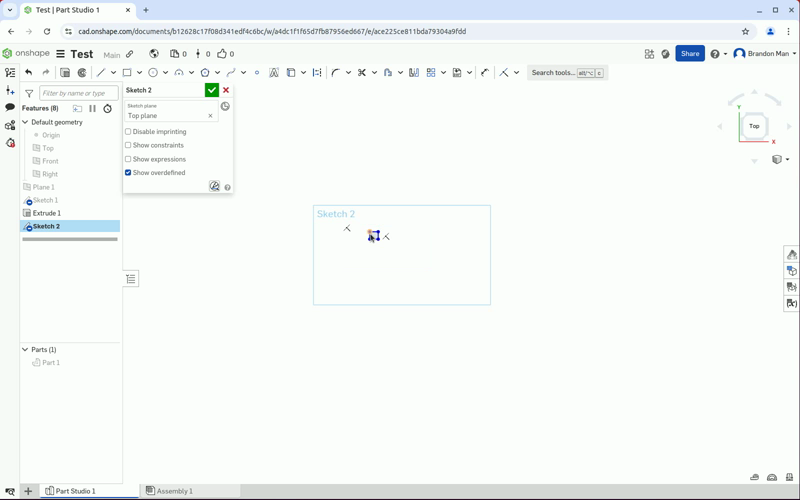
scroll(6)
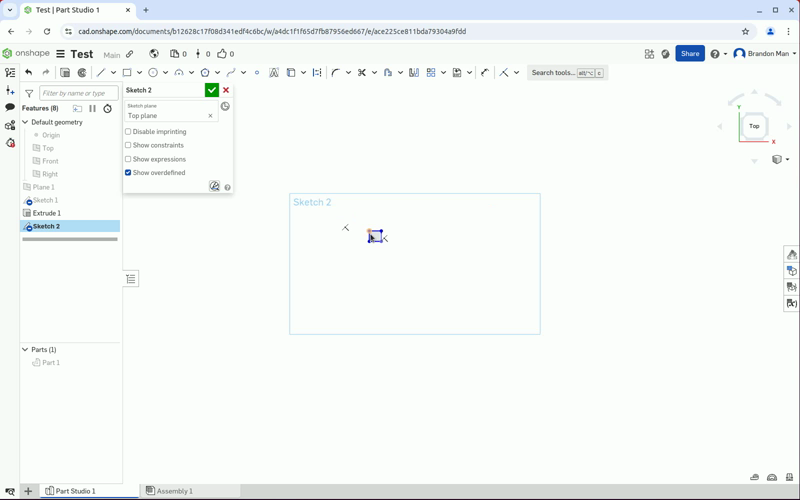
scroll(6)
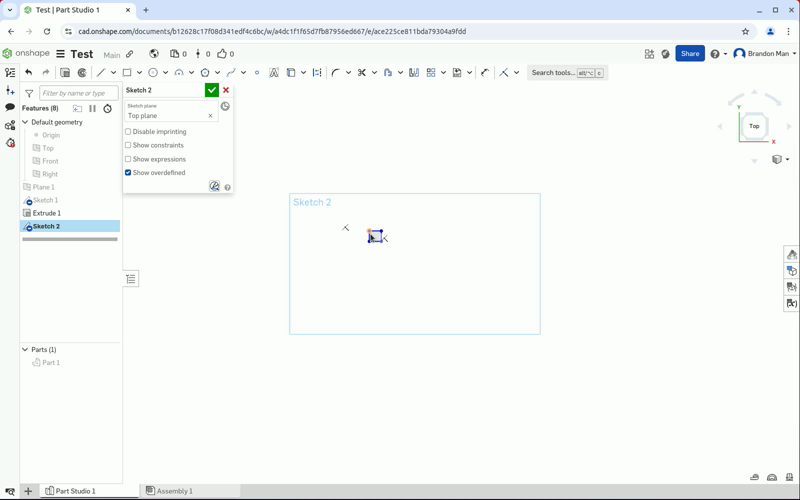
scroll(6)
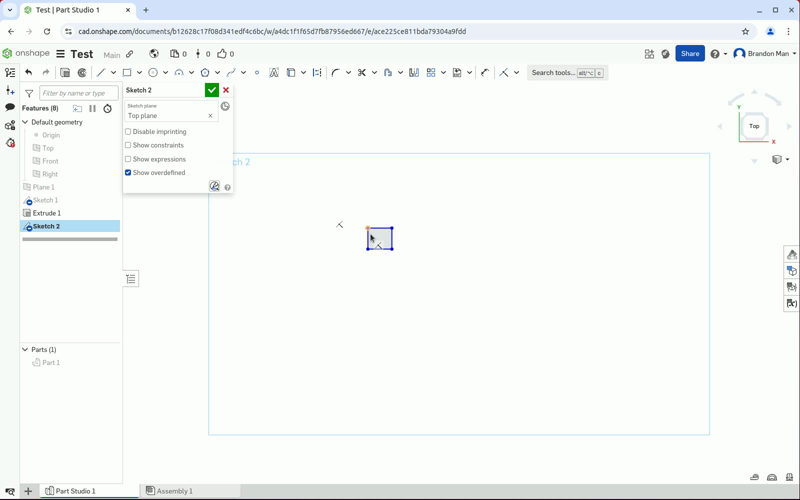
scroll(6)
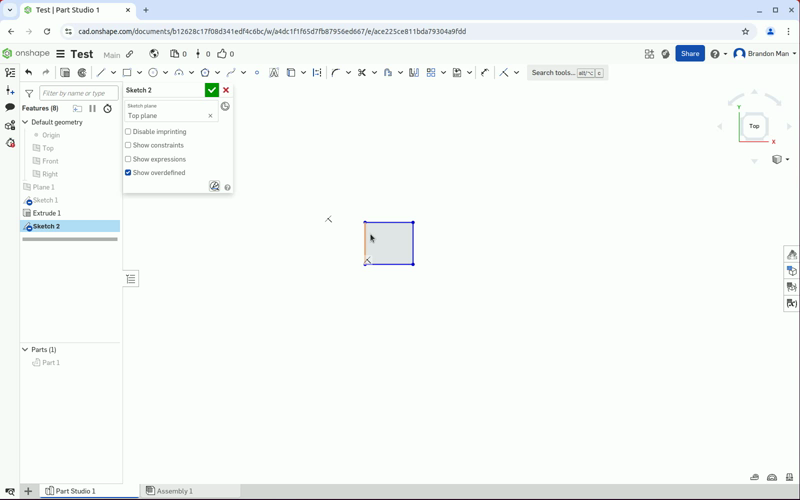
click(370, 233)
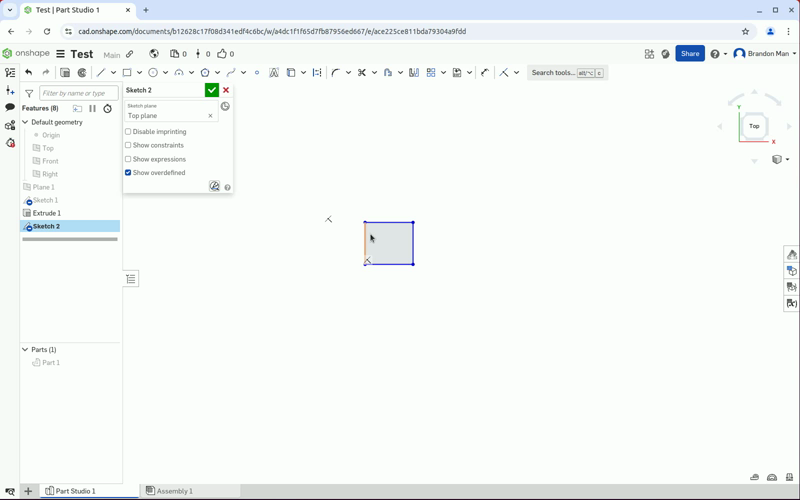
scroll(-6)
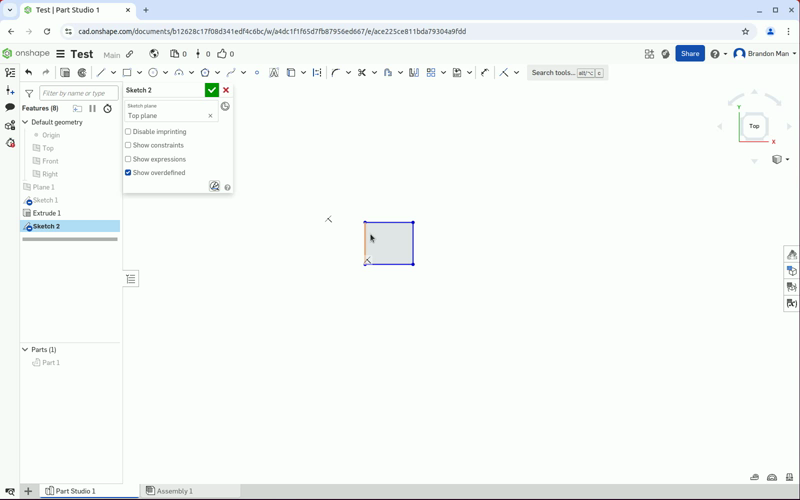
scroll(-6)
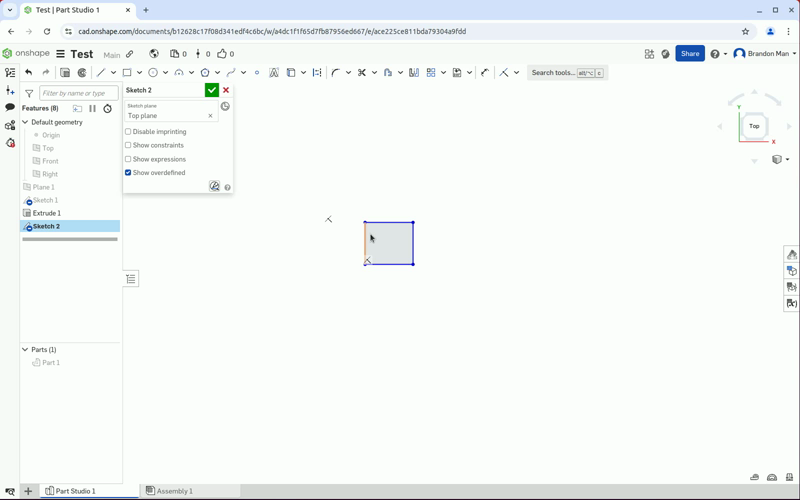
scroll(-6)
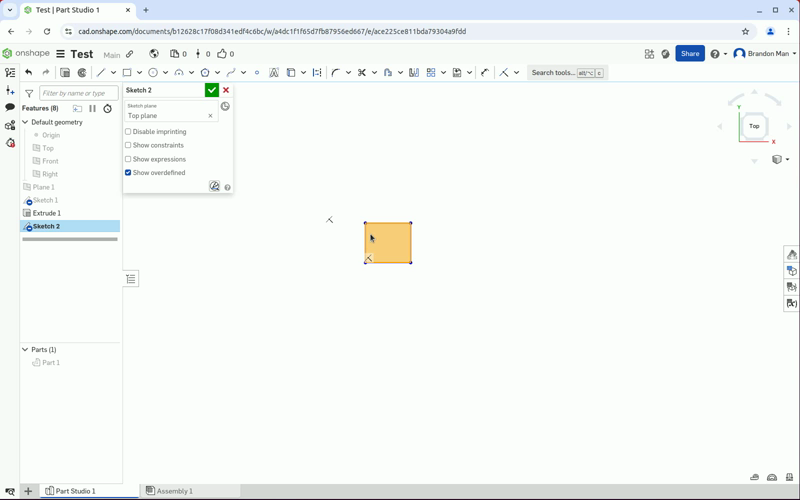
scroll(-6)
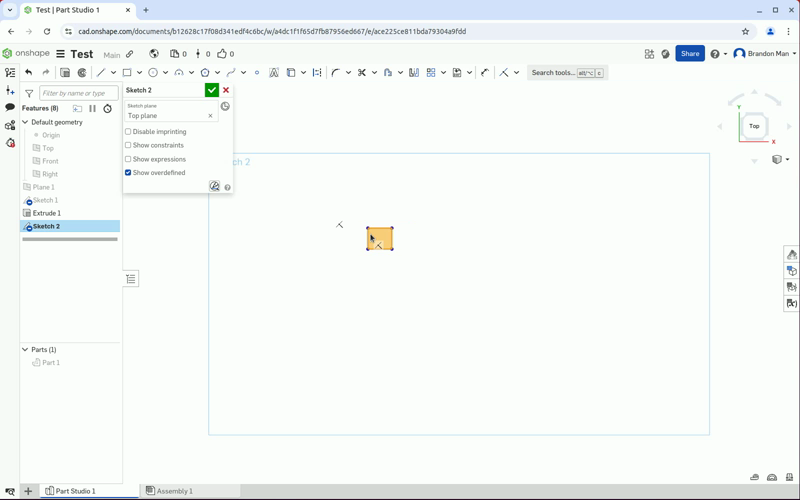
scroll(-6)
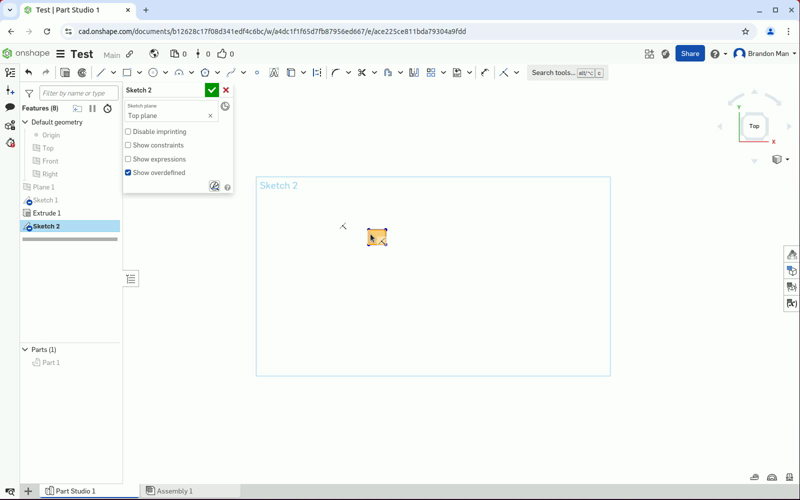
scroll(-6)
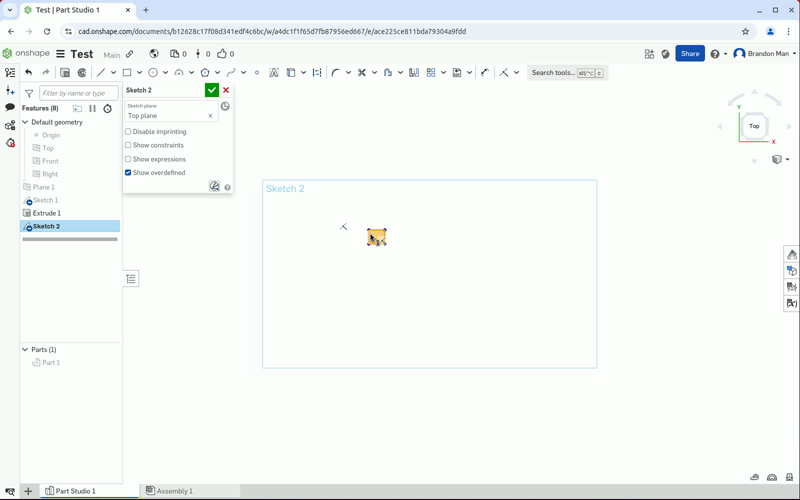
scroll(-6)
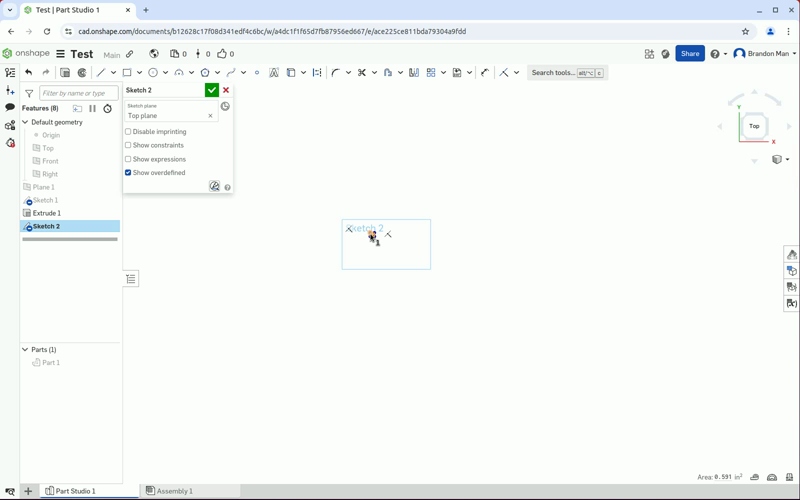
mouse_move(73, 352)
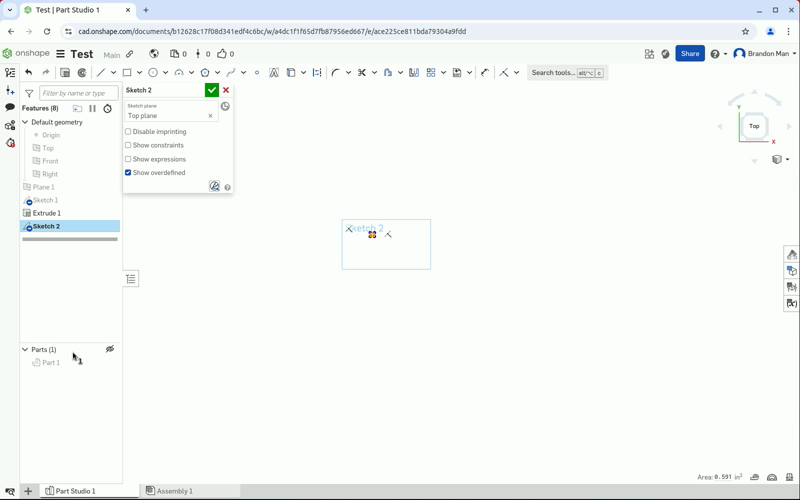
key(shift+y)
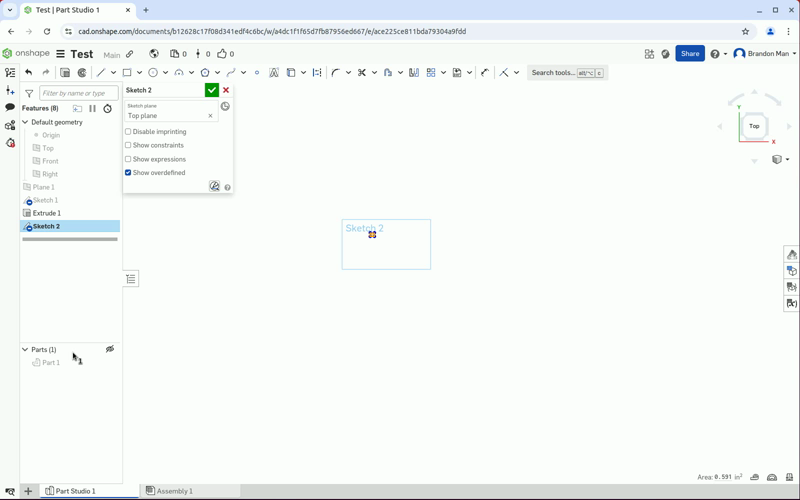
key(shift+e)
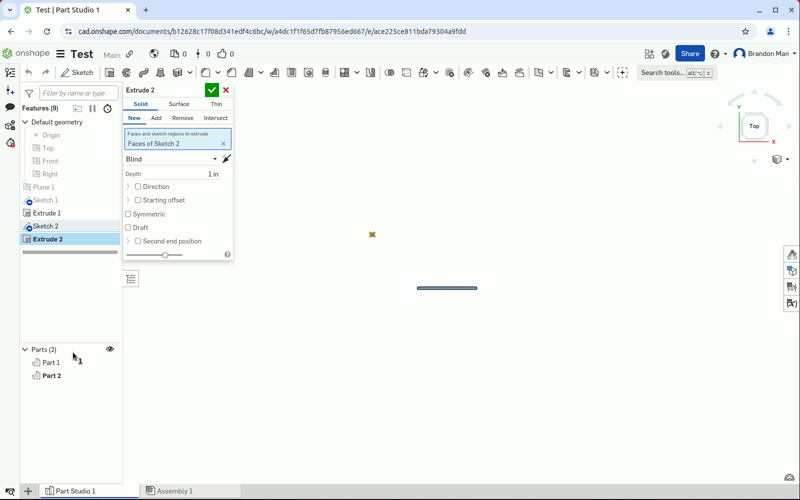
mouse_move(143, 106)
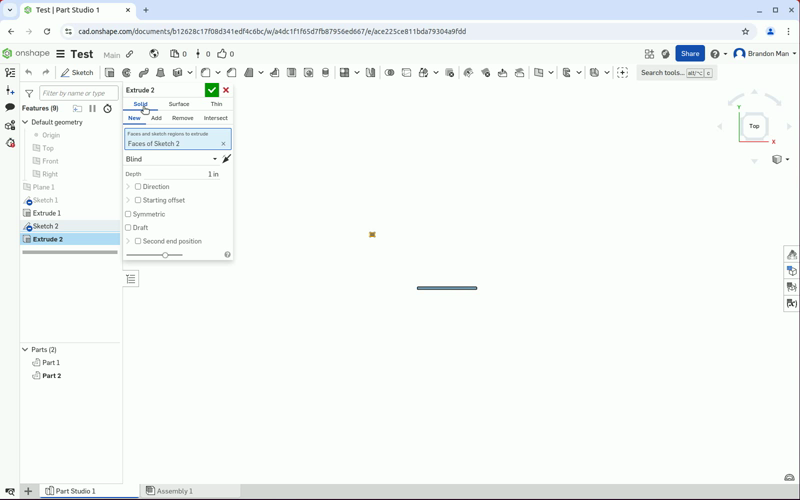
click(143, 106)
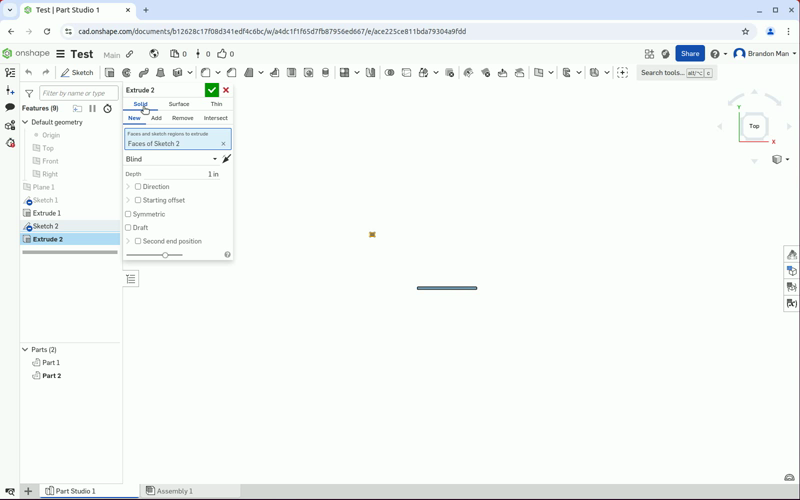
mouse_move(137, 120)
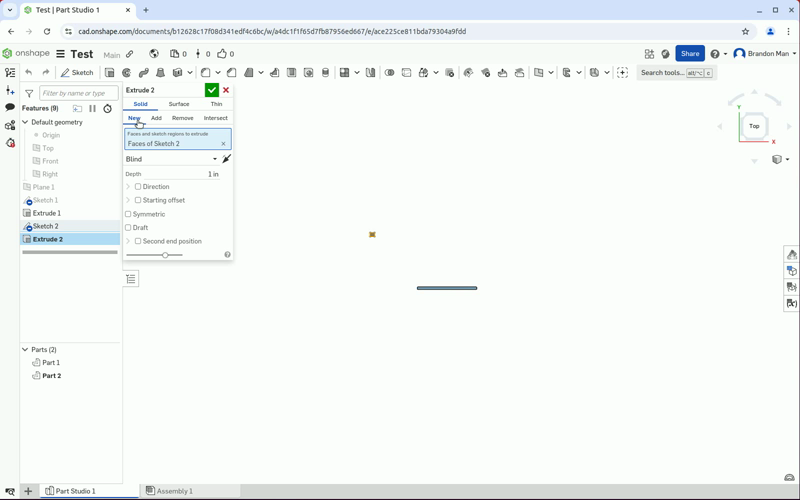
click(137, 120)
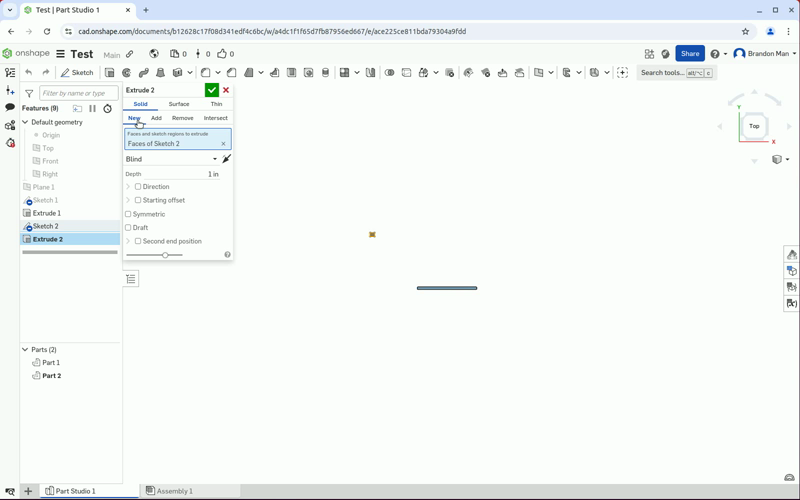
key(tab, 4)
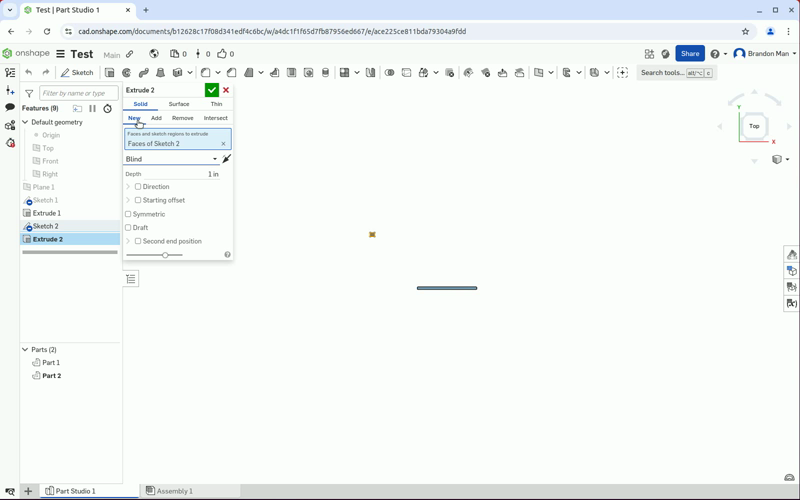
text(1.444)
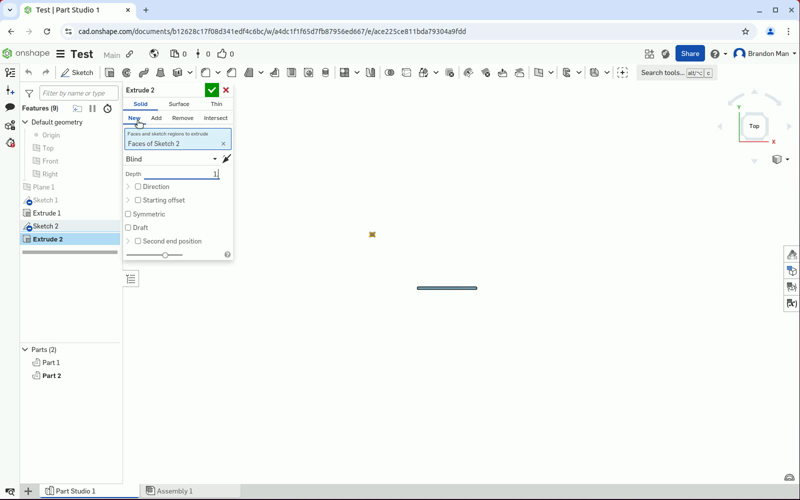
key(enter)
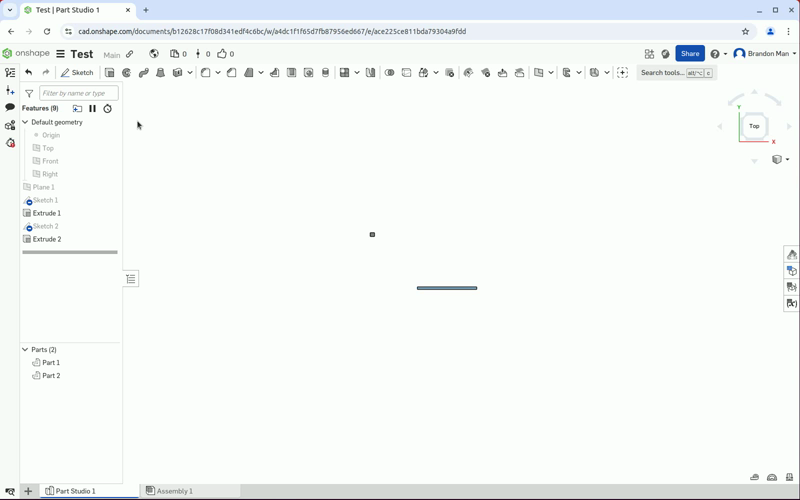
key(shift+h)
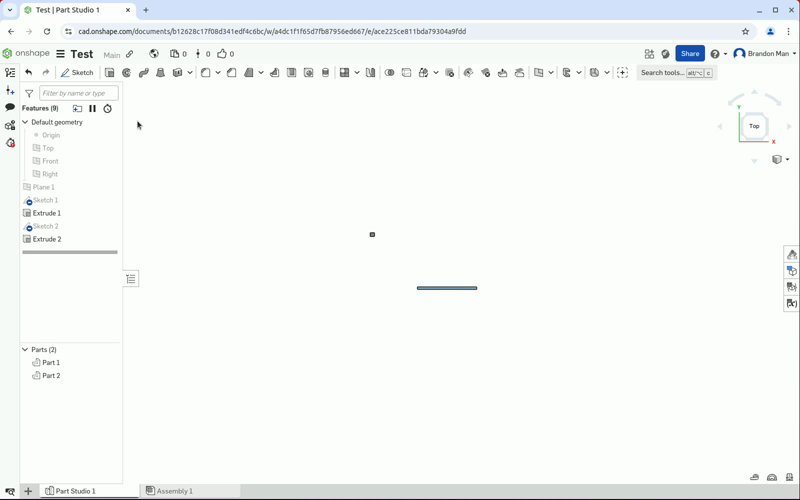
key(shift+h)
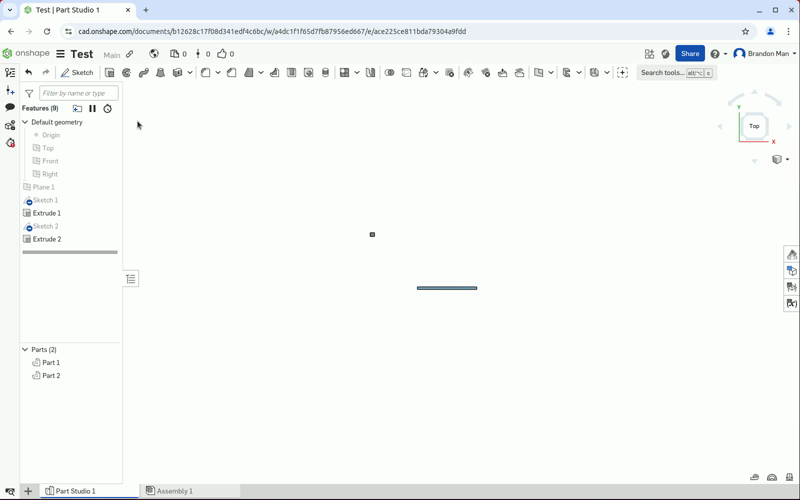
mouse_move(73, 189)
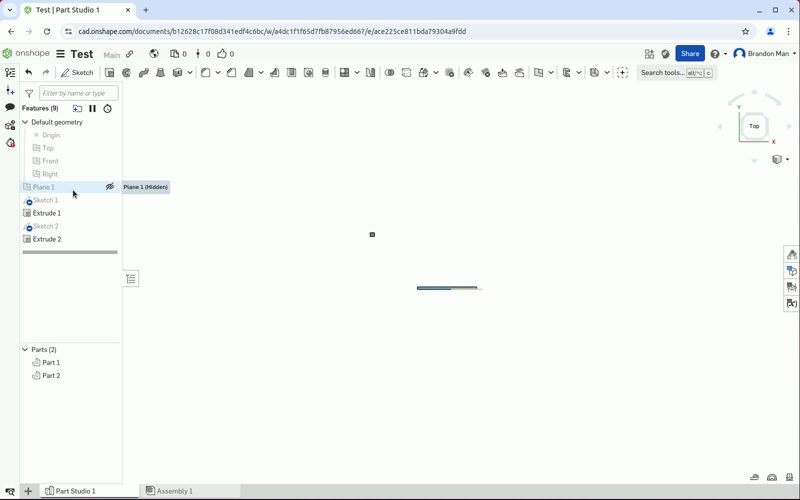
click(73, 189)
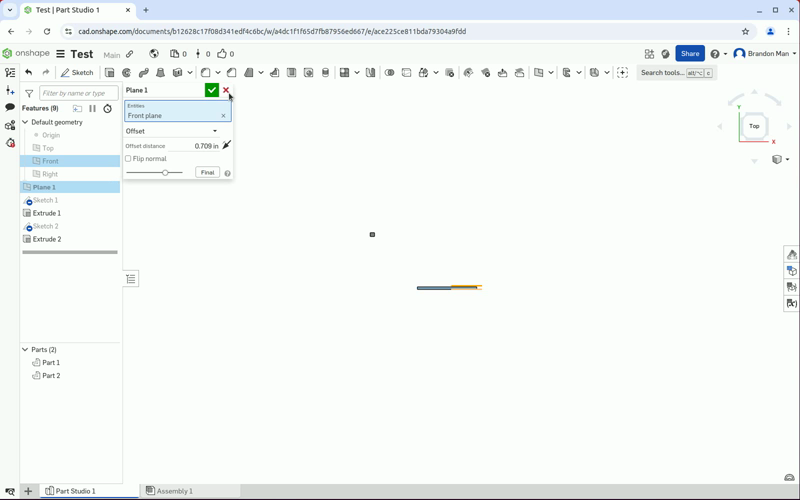
mouse_move(229, 92)
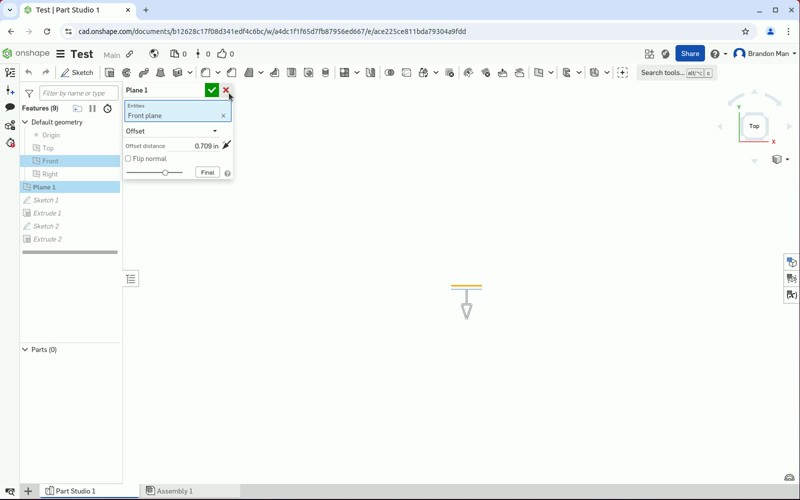
click(229, 92)
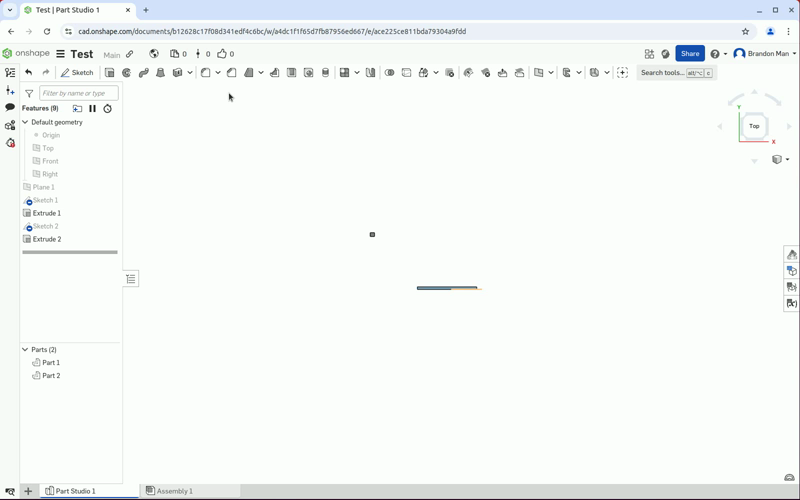
mouse_move(73, 352)
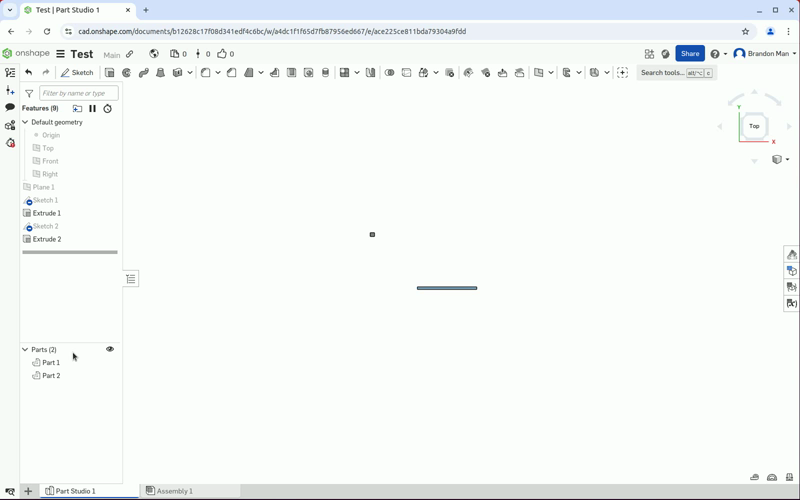
key(y)
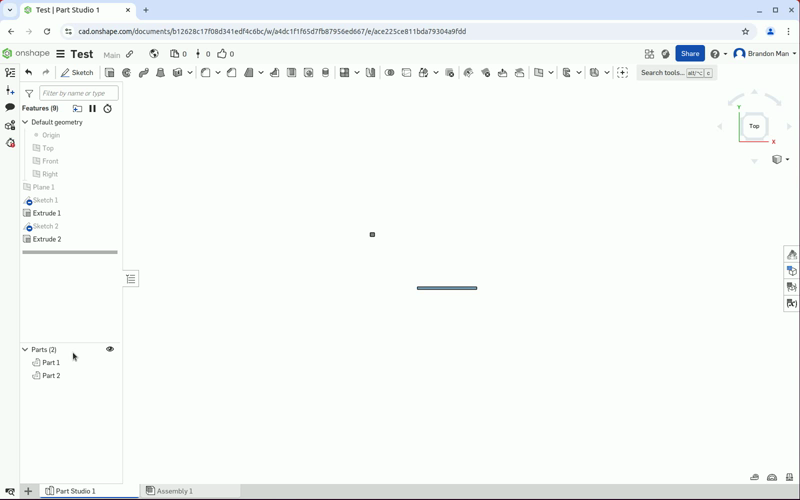
key(shift+p)
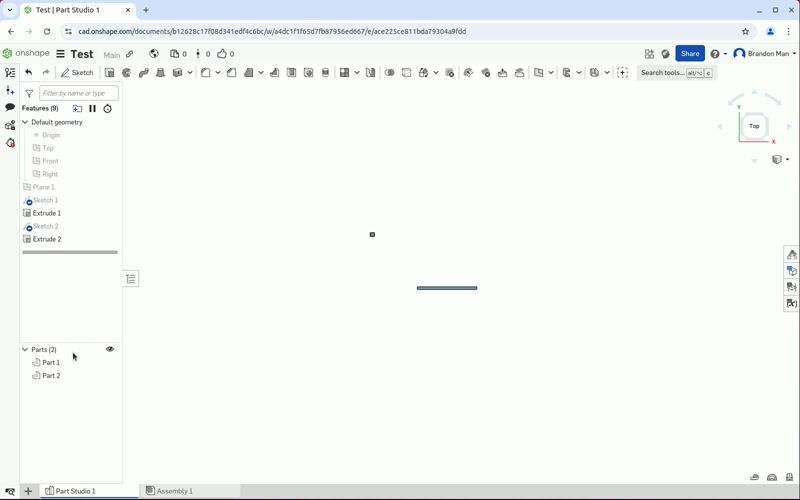
key(space)
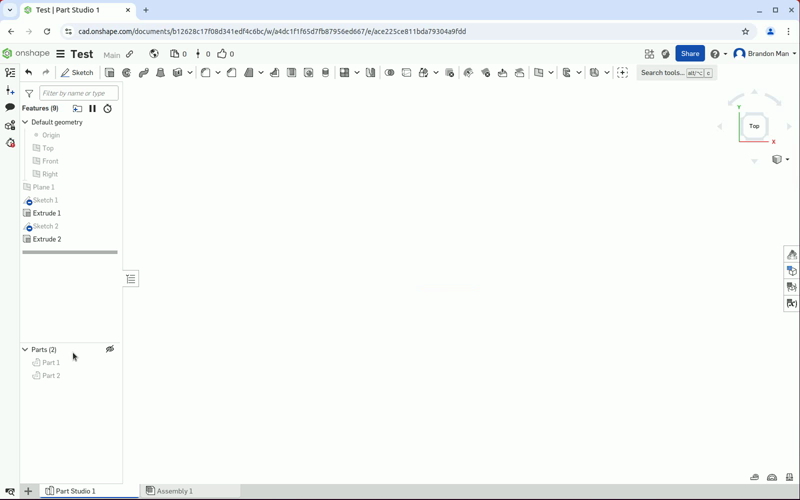
key_down(shift)
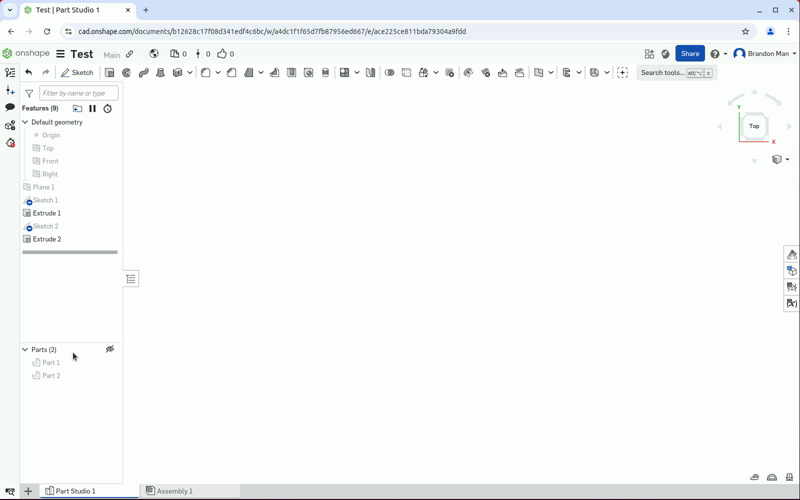
key(up)
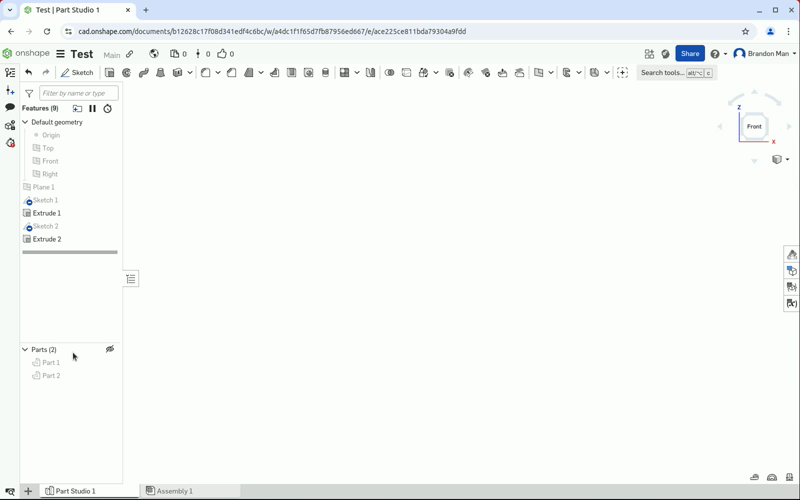
key_up(shift)
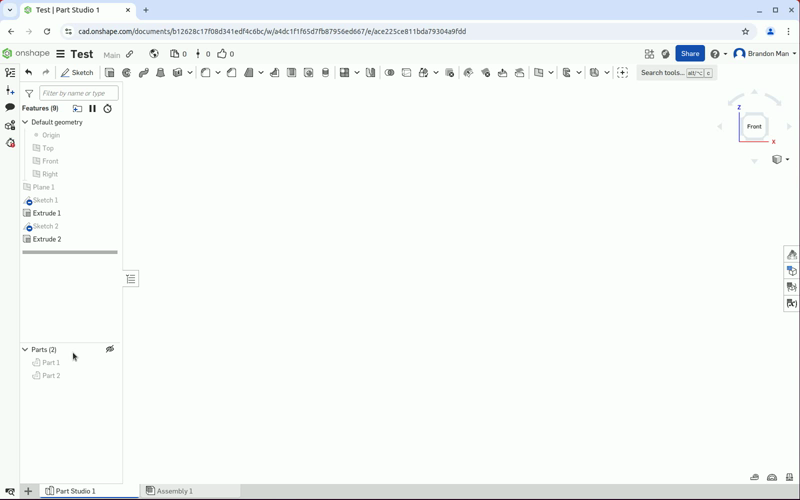
key(space)
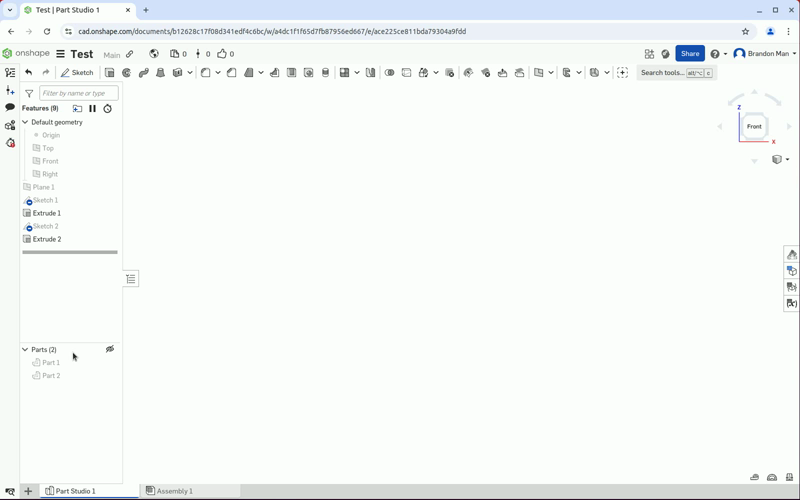
key_down(shift)
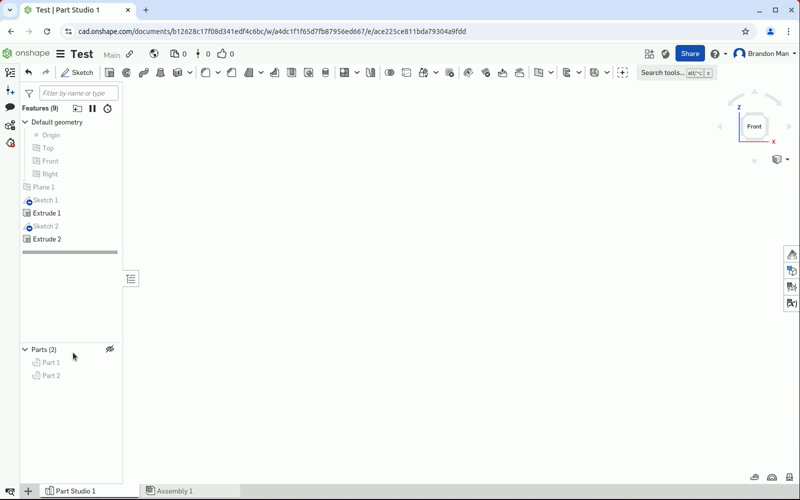
key(left)
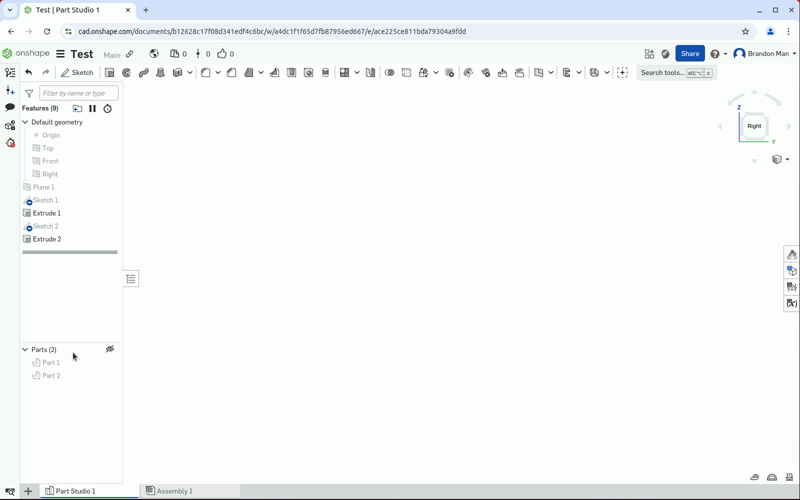
key_up(shift)
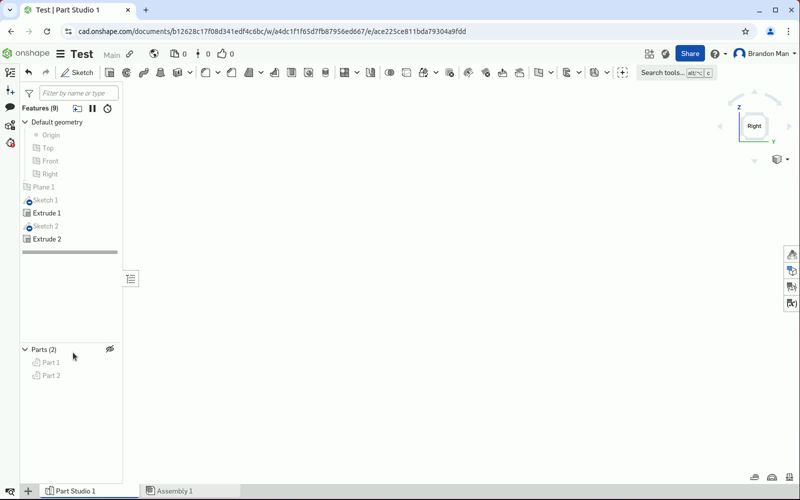
mouse_move(73, 352)
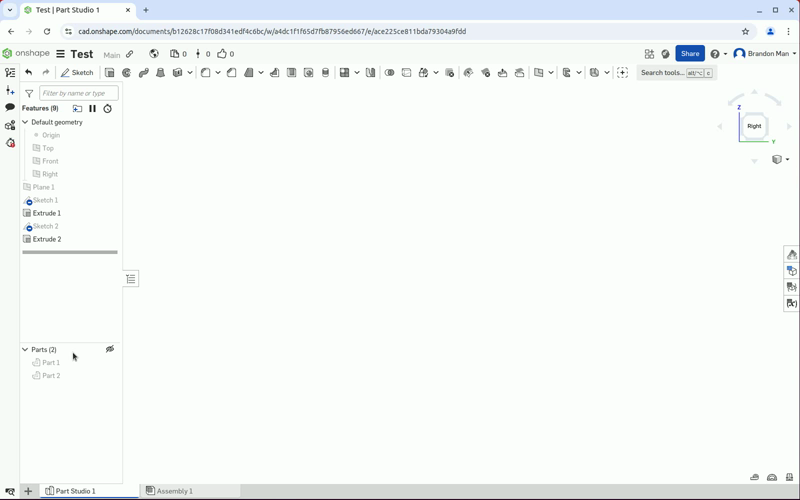
key(shift+y)
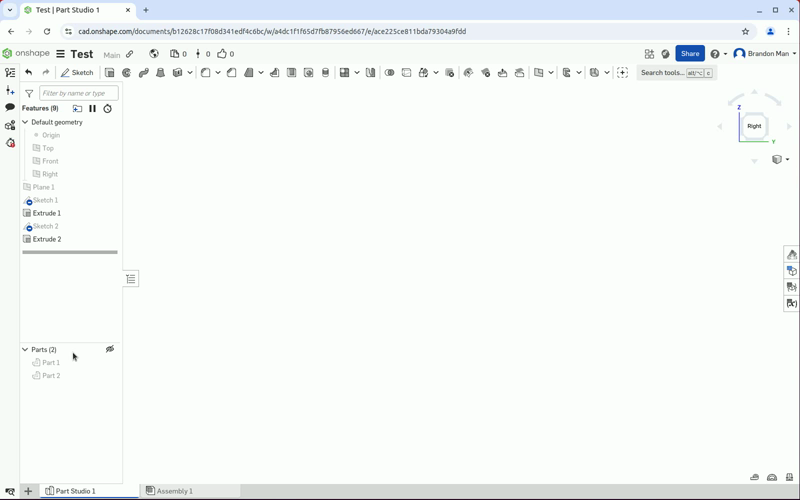
key(shift+s)
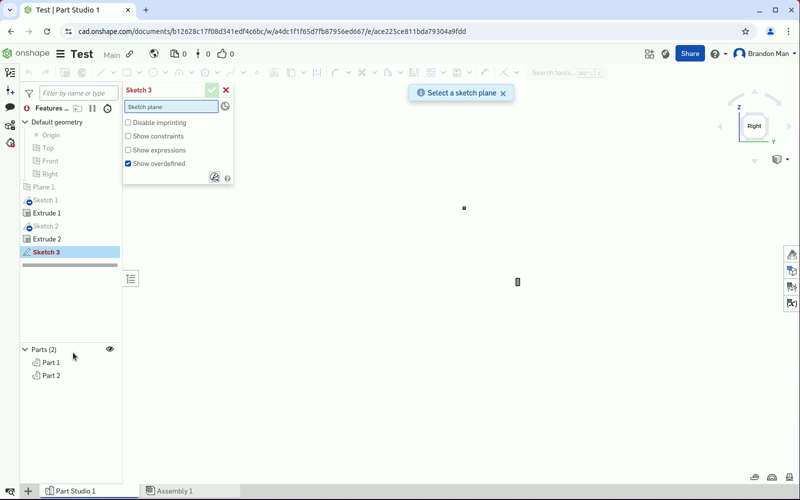
mouse_move(73, 176)
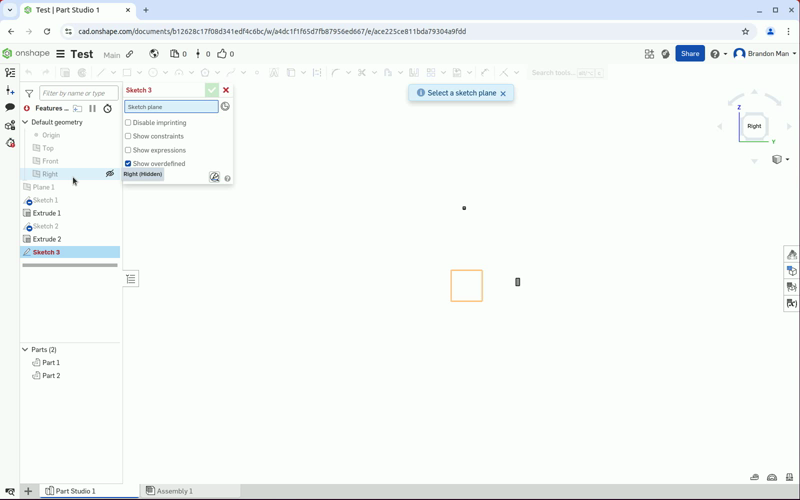
click(73, 176)
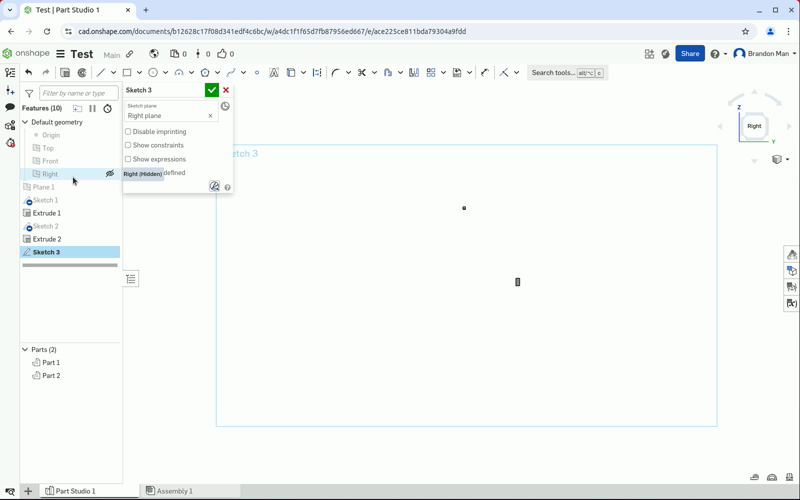
mouse_move(73, 352)
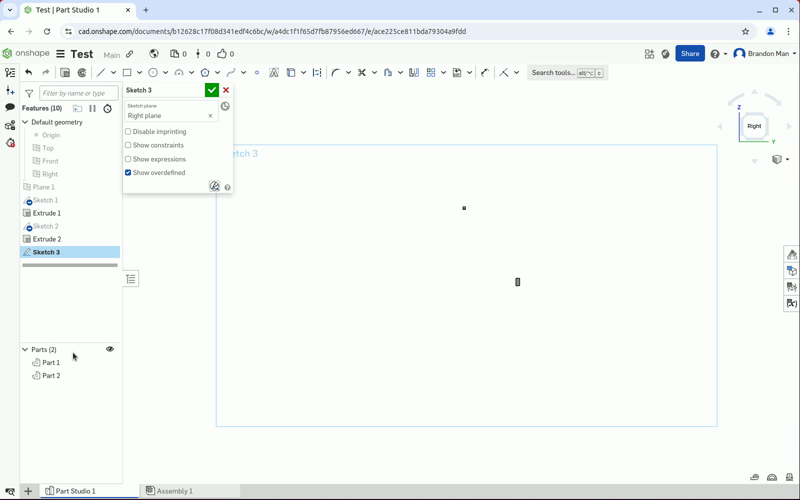
key(y)
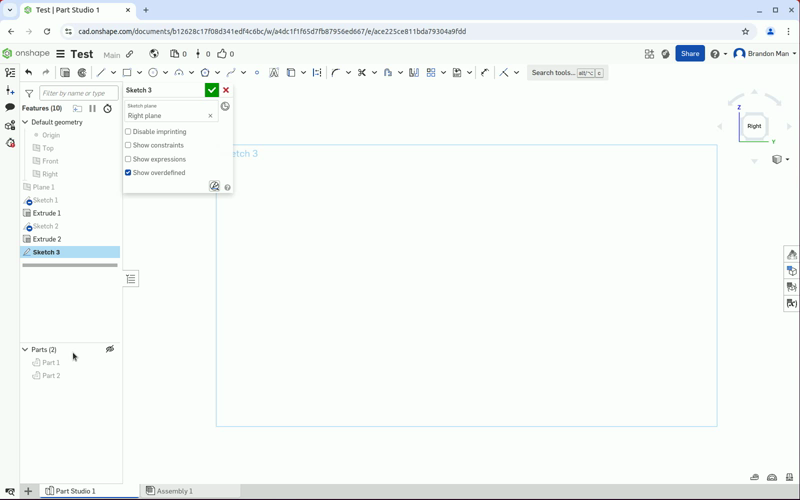
key(l)
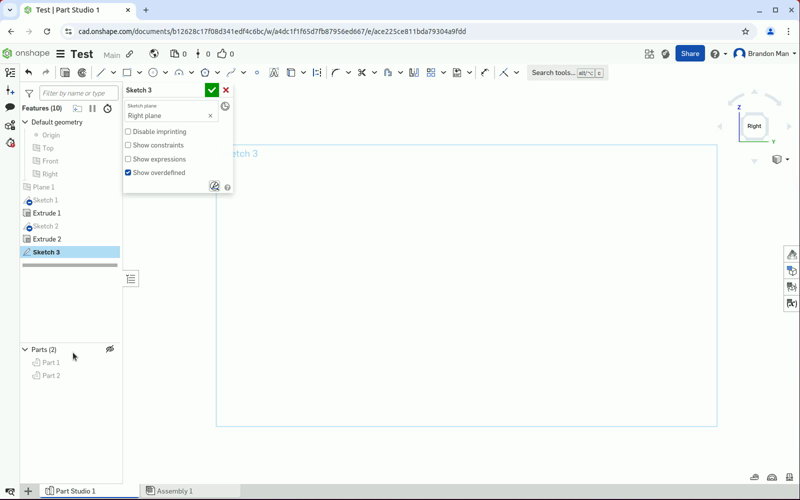
key_down(shift)
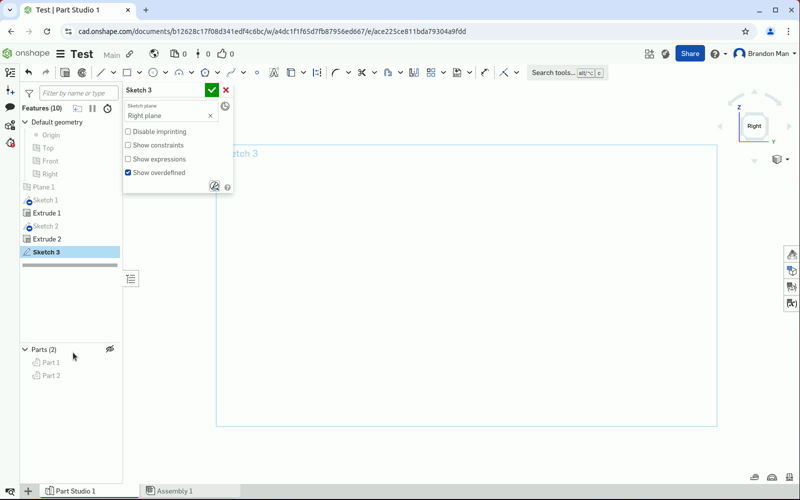
mouse_move(348, 224)
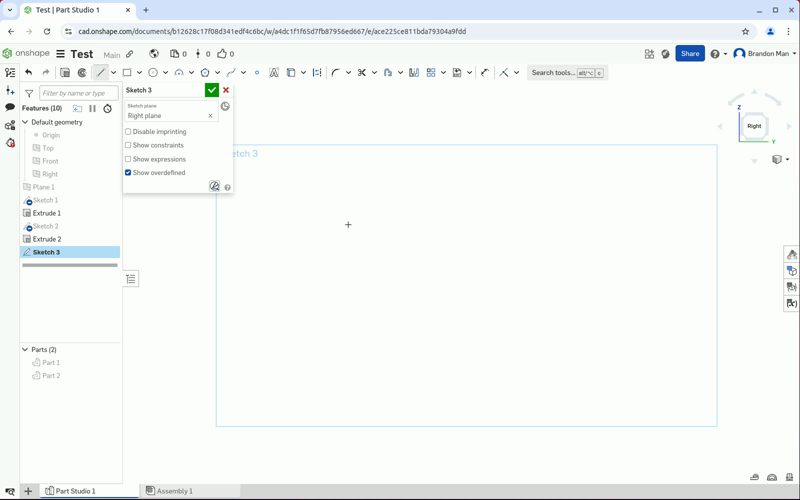
click(348, 224)
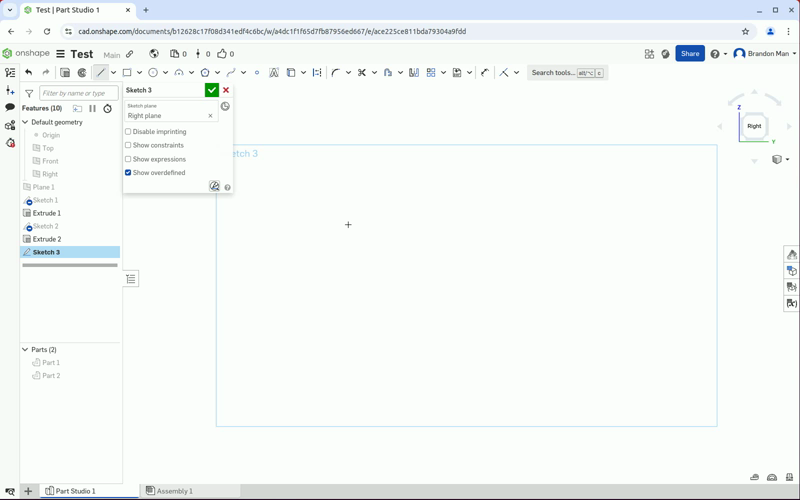
key_up(shift)
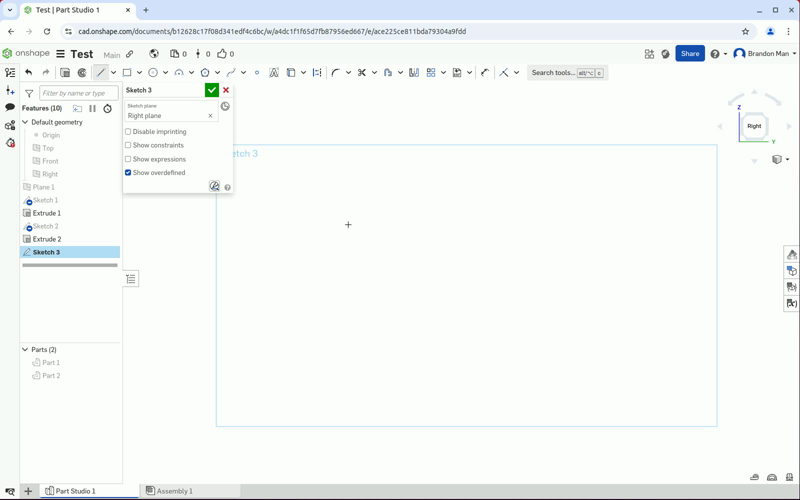
key_down(shift)
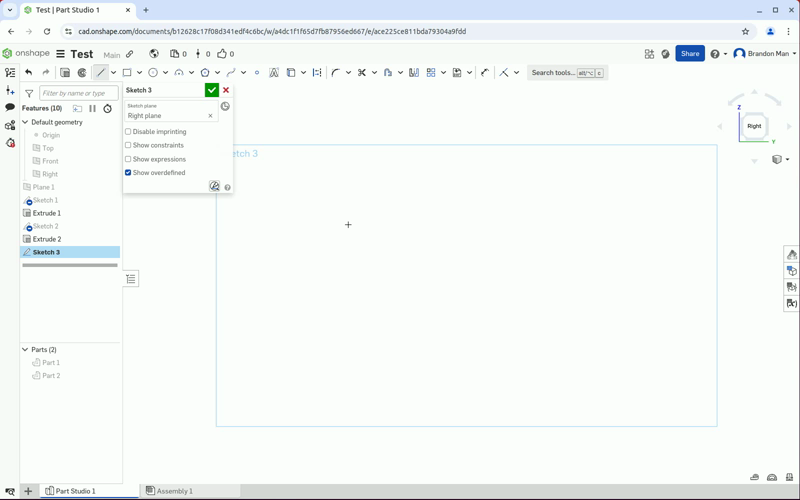
mouse_move(430, 224)
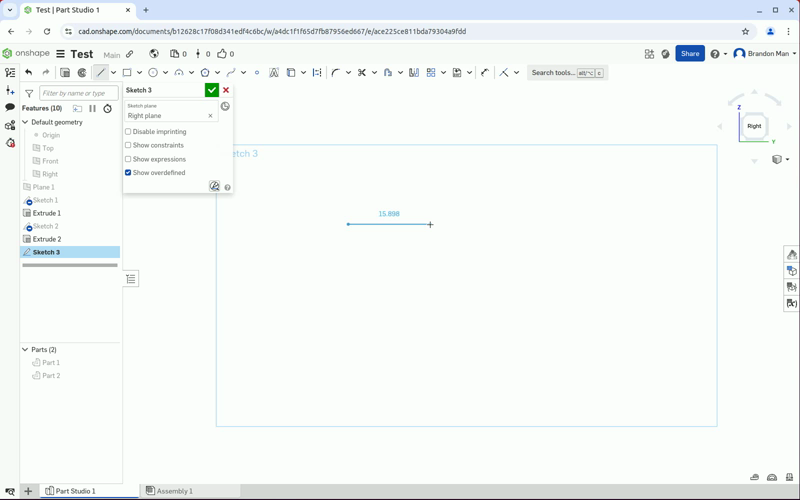
click(430, 224)
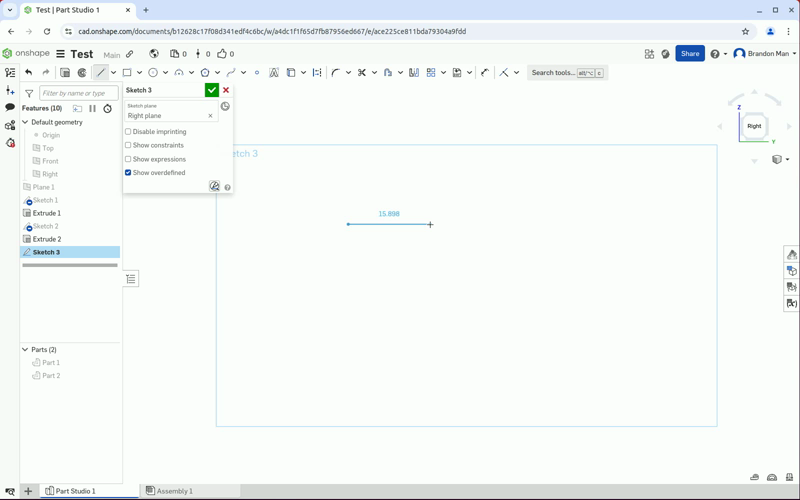
key_up(shift)
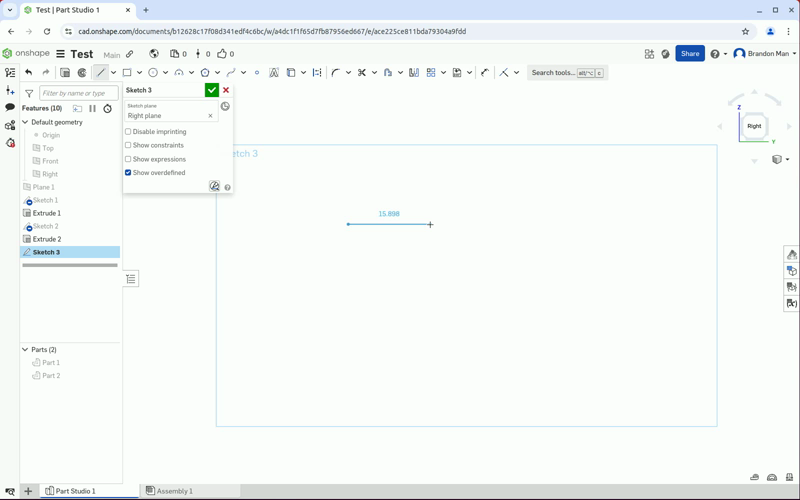
key_down(shift)
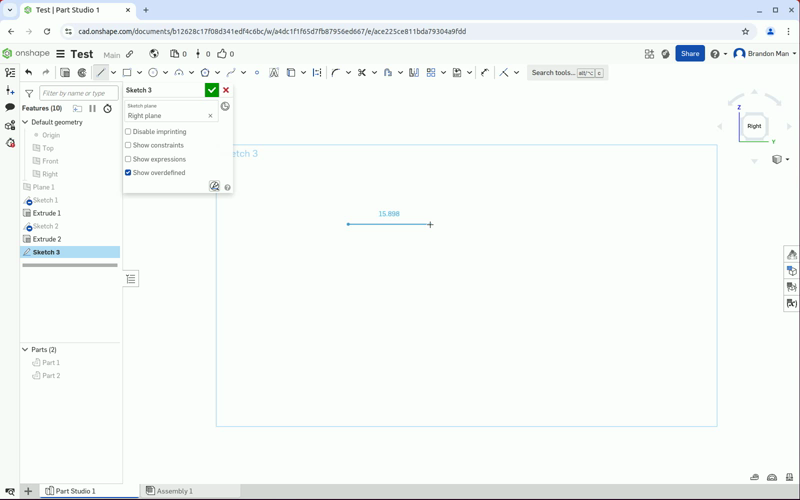
mouse_move(460, 224)
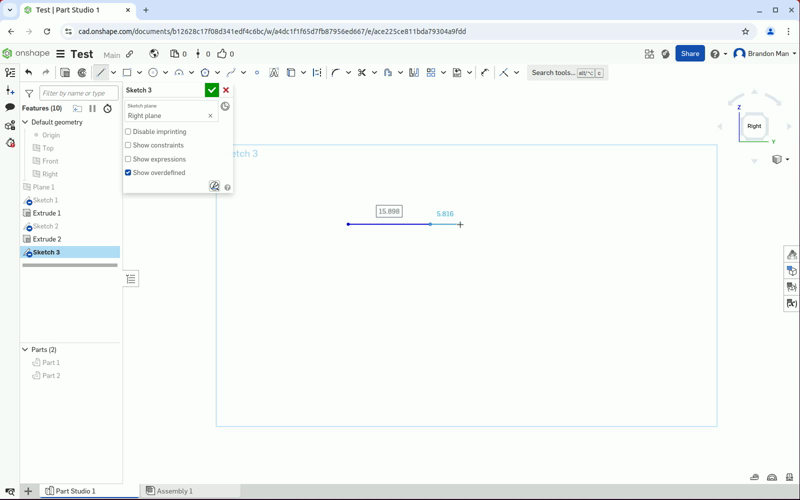
mouse_move(430, 221)
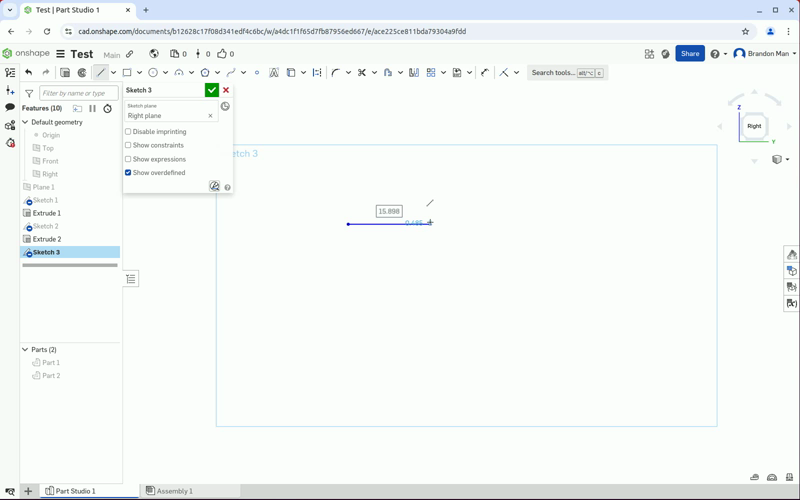
scroll(6)
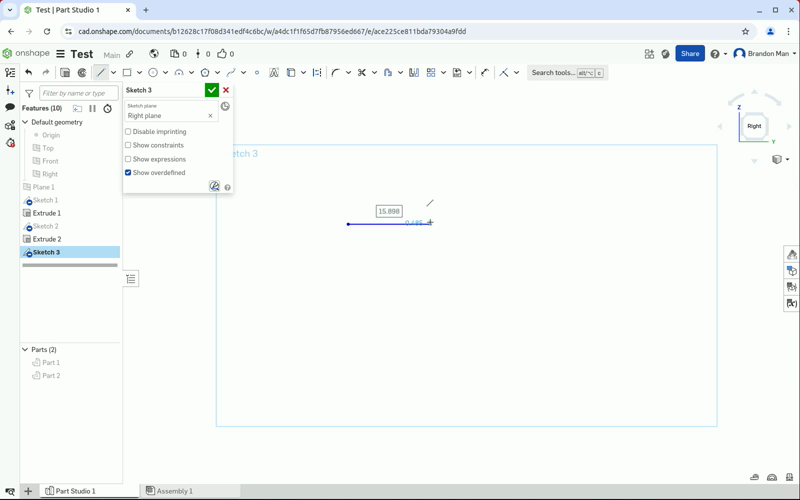
scroll(6)
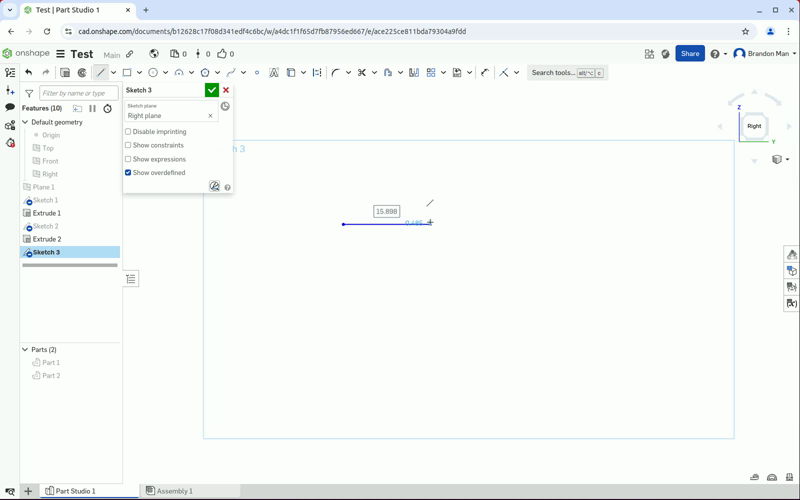
scroll(6)
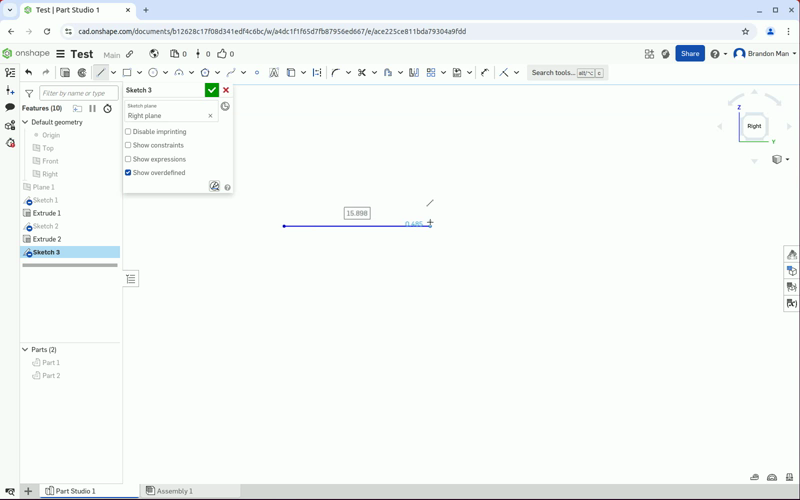
scroll(6)
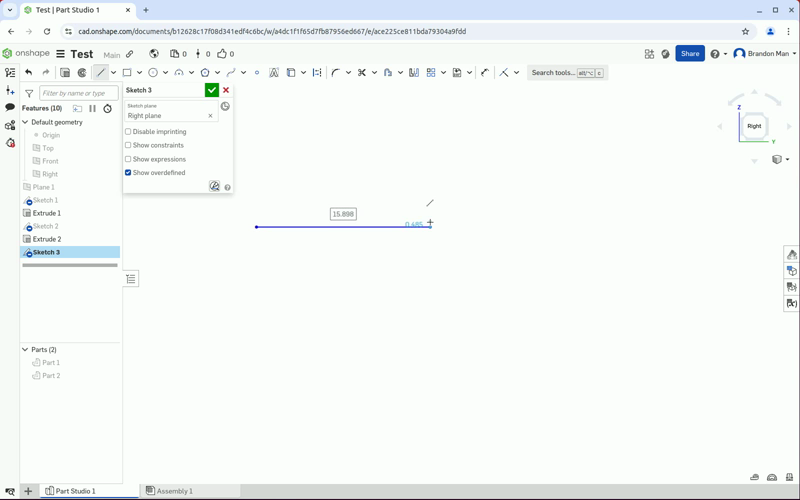
scroll(6)
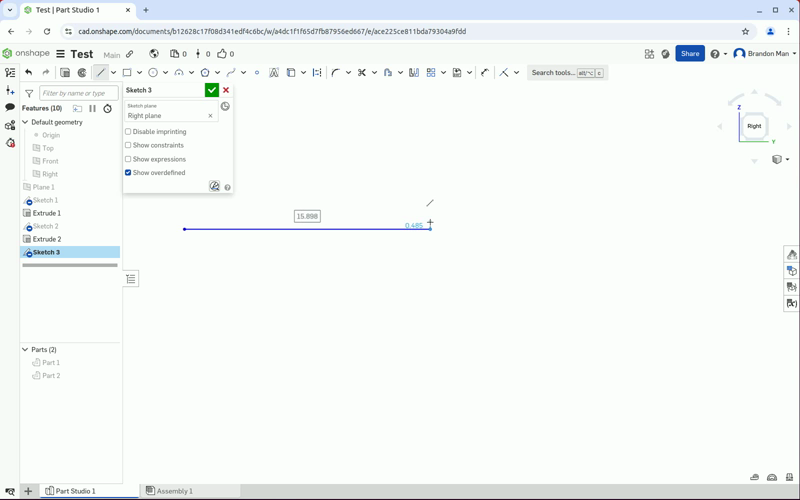
scroll(6)
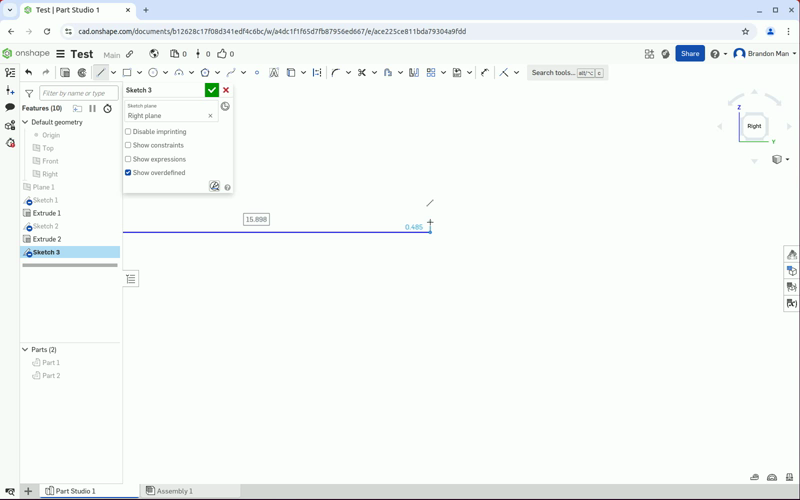
scroll(6)
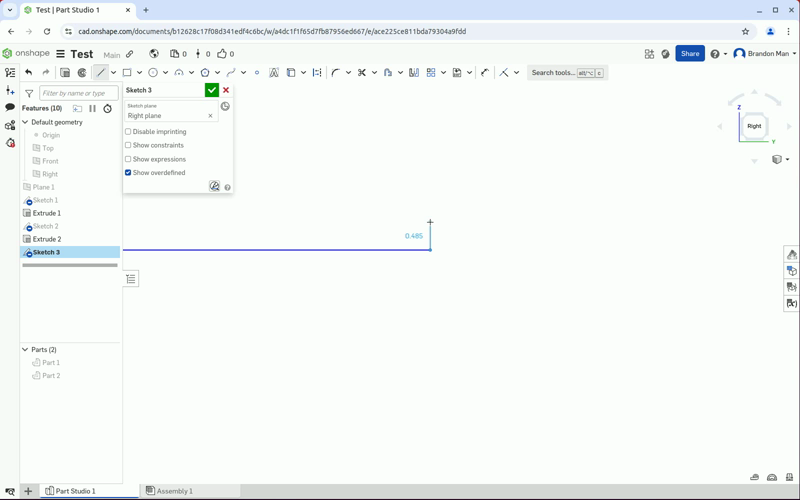
click(430, 221)
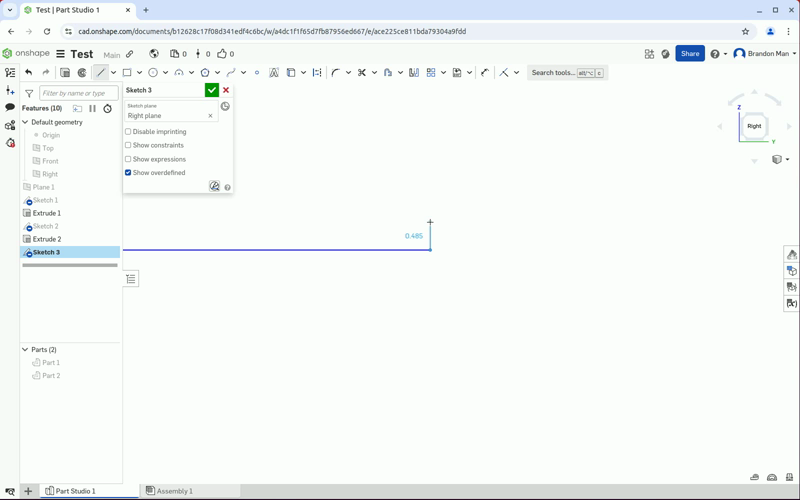
scroll(-6)
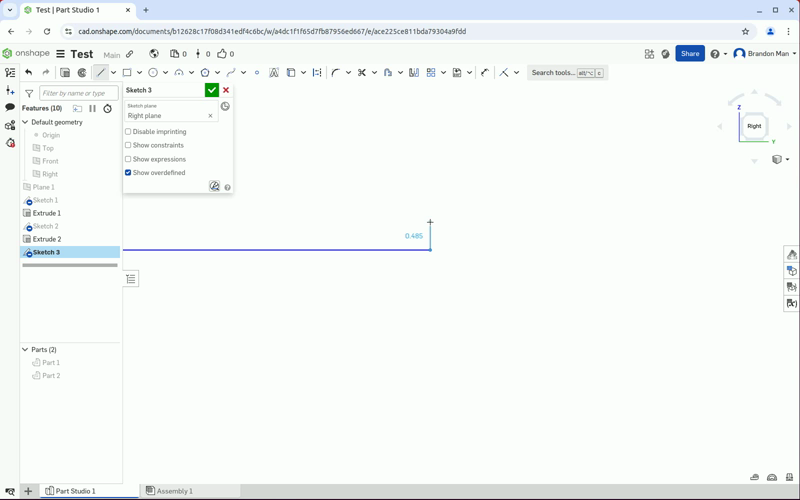
scroll(-6)
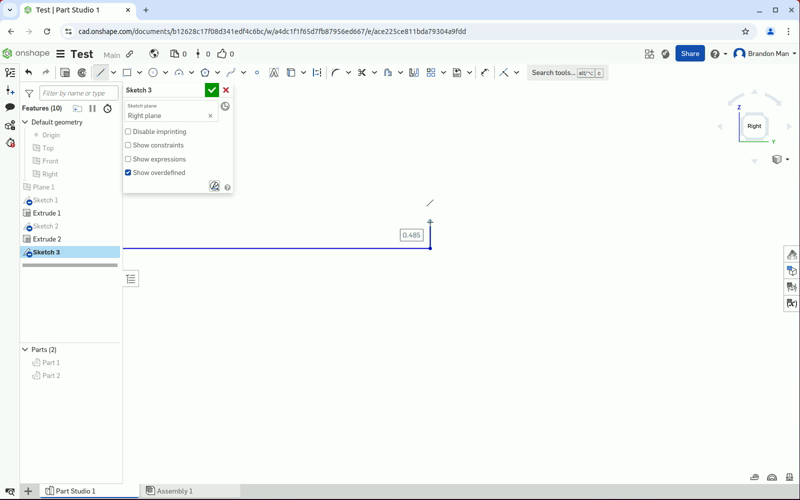
scroll(-6)
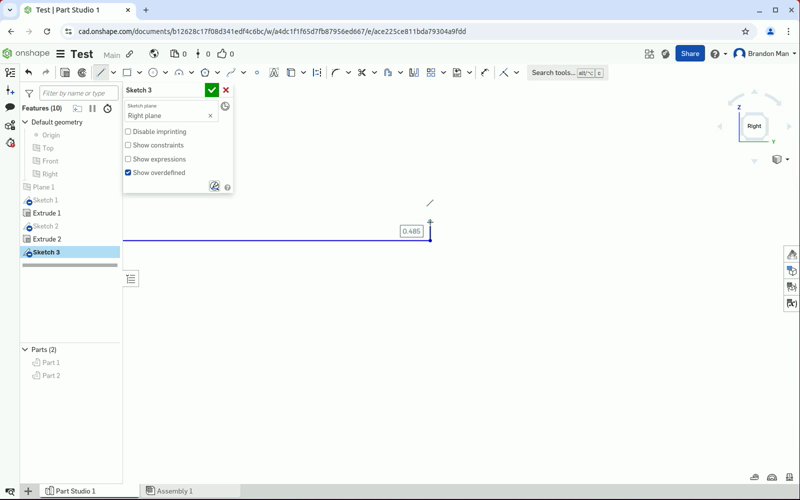
scroll(-6)
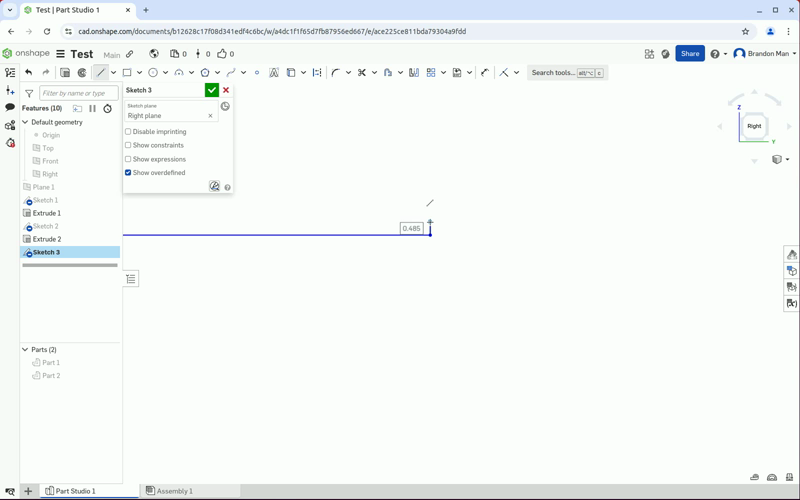
scroll(-6)
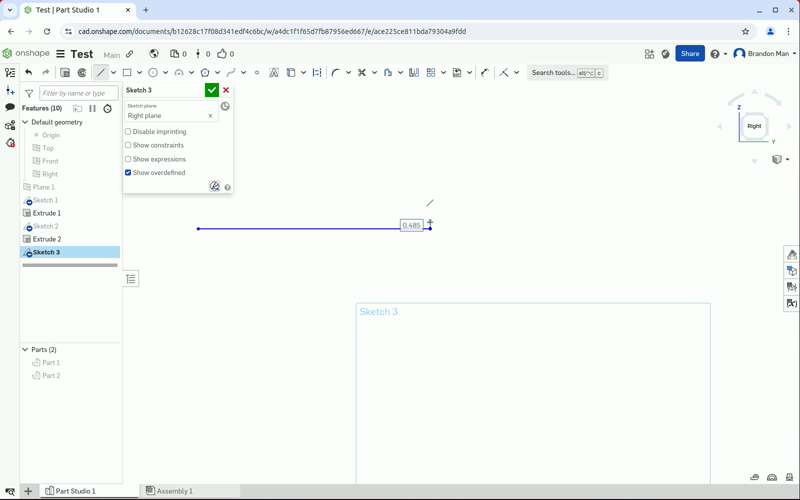
scroll(-6)
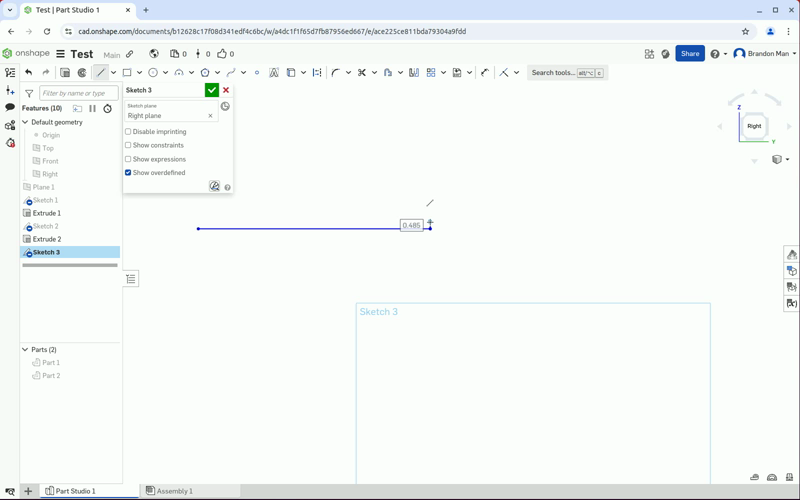
scroll(-6)
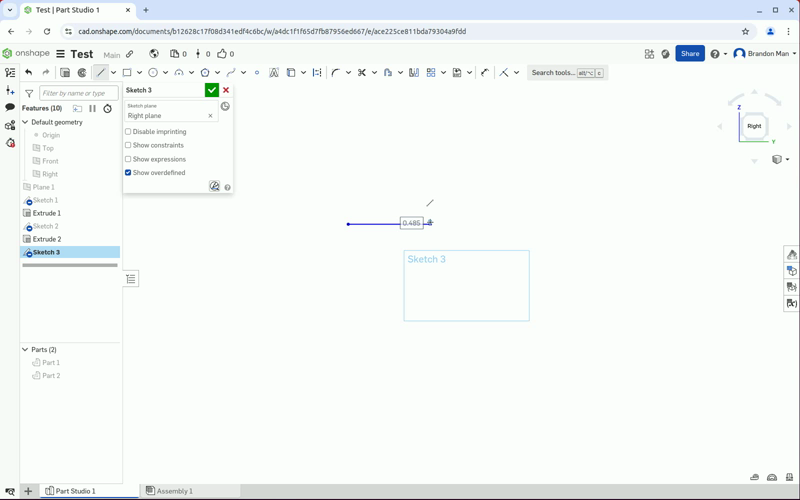
key_up(shift)
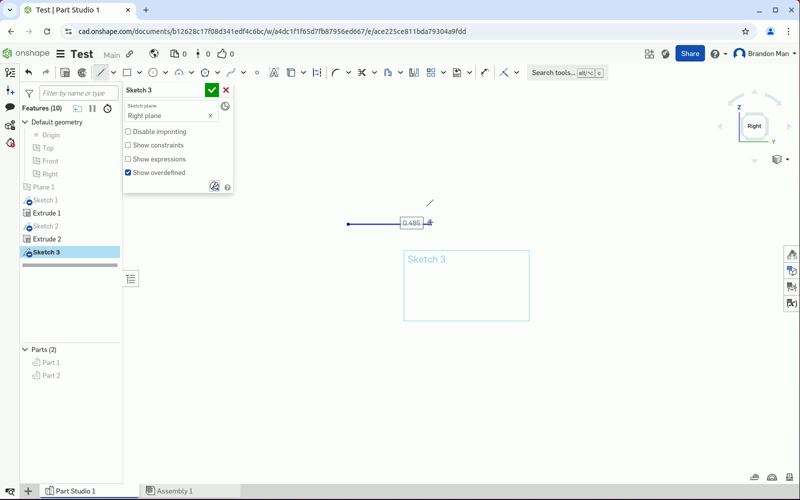
key_down(shift)
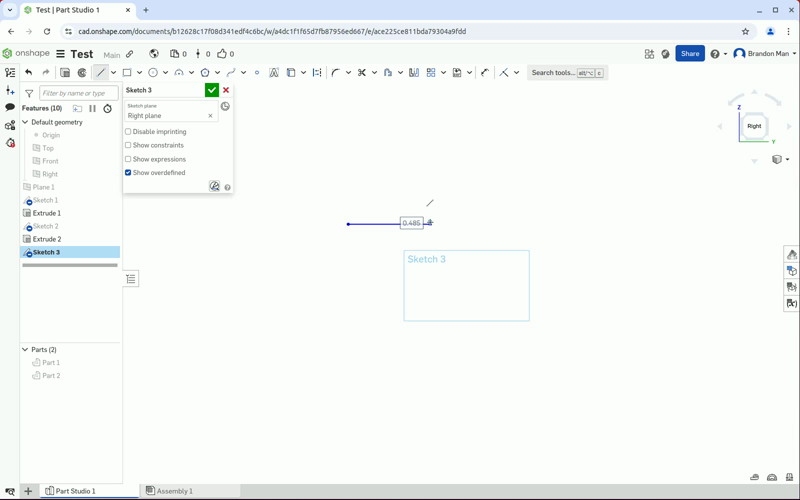
mouse_move(348, 221)
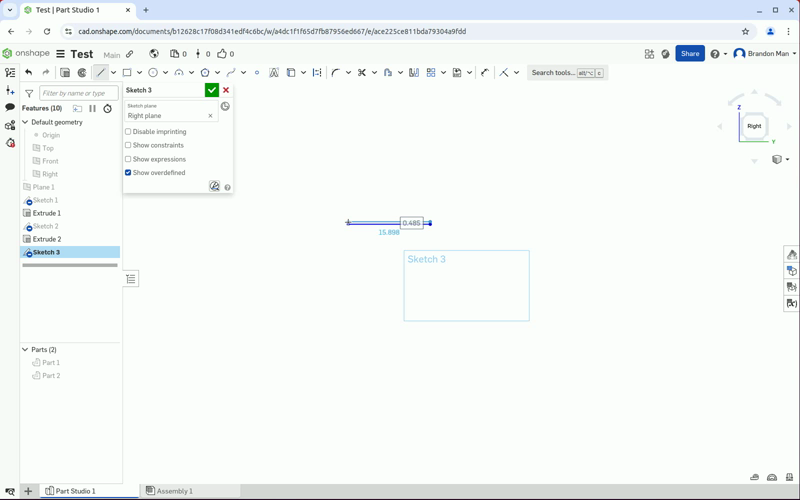
scroll(6)
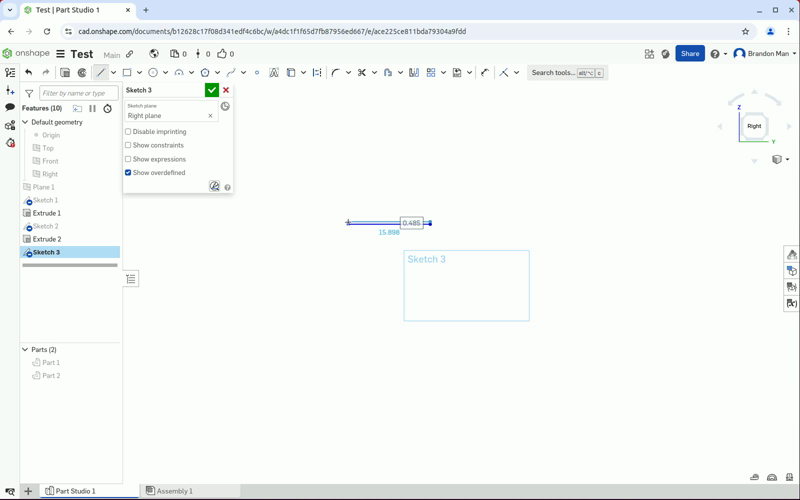
scroll(6)
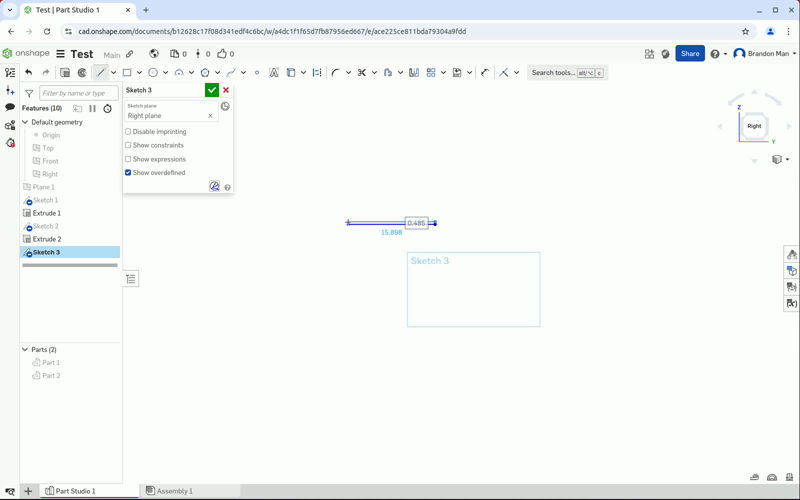
scroll(6)
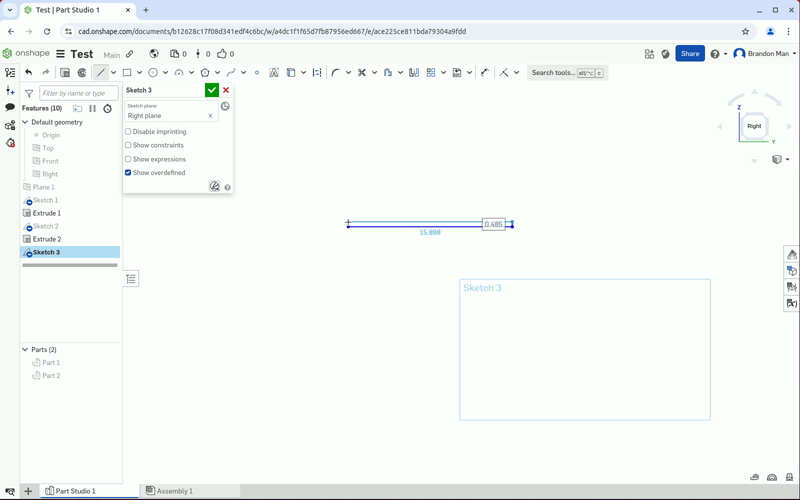
scroll(6)
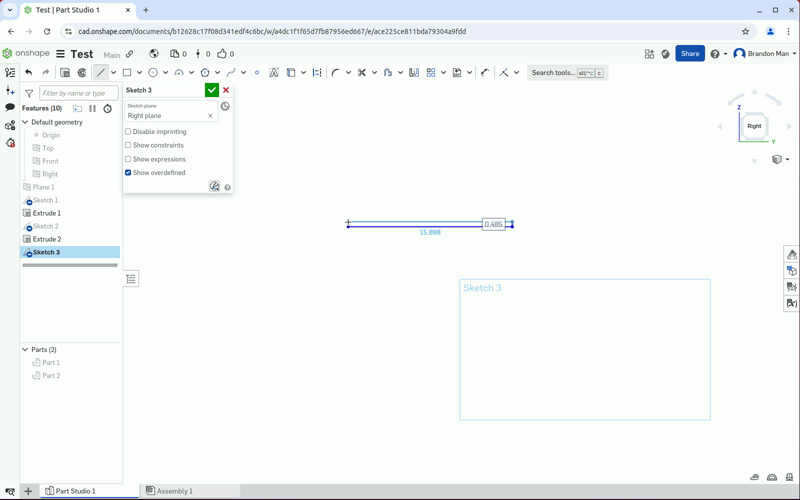
scroll(6)
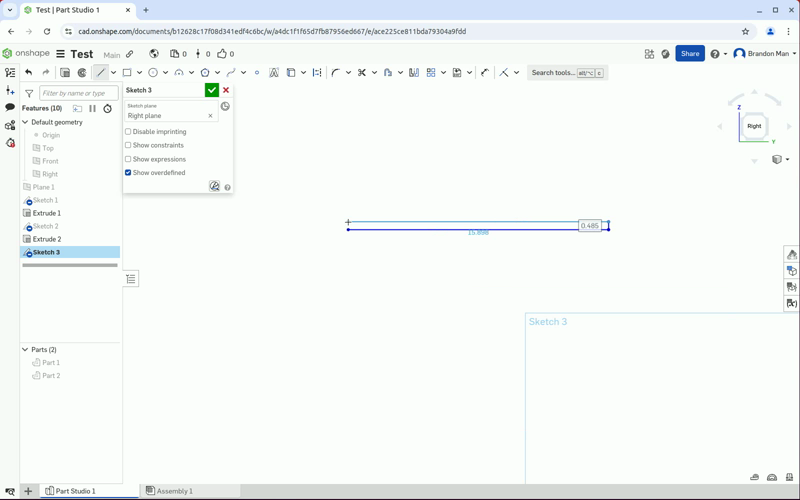
scroll(6)
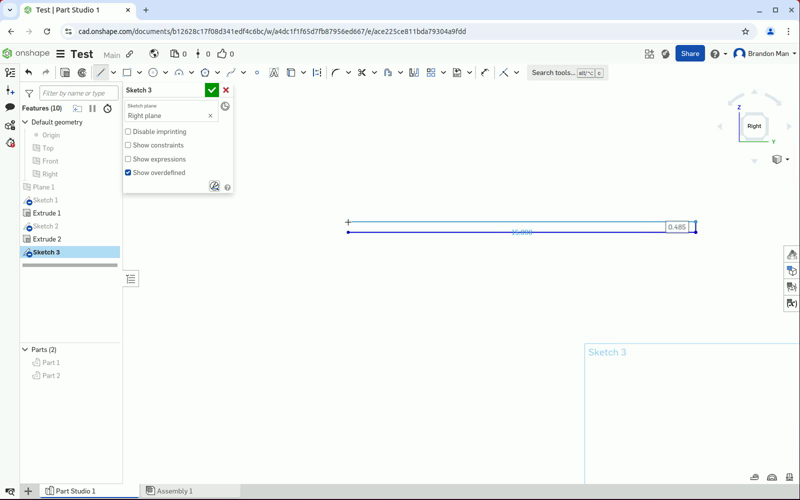
scroll(6)
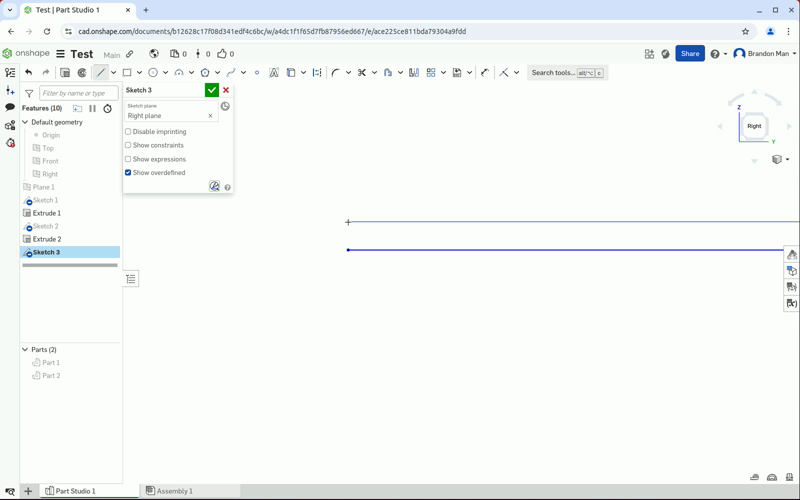
click(348, 221)
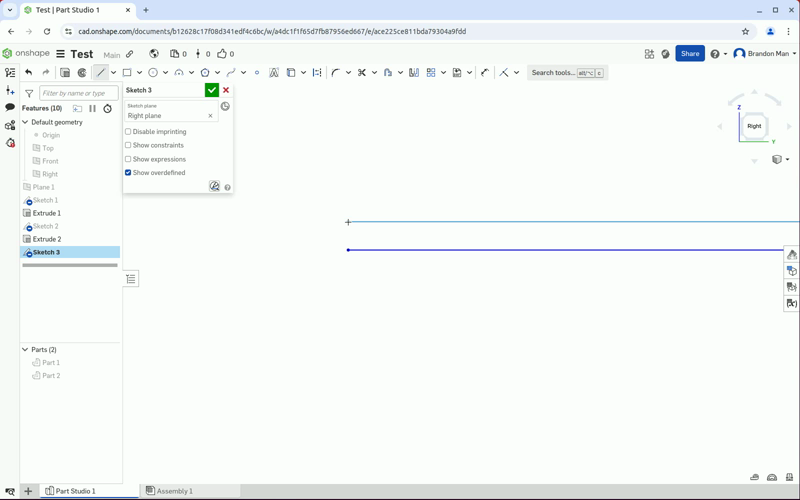
scroll(-6)
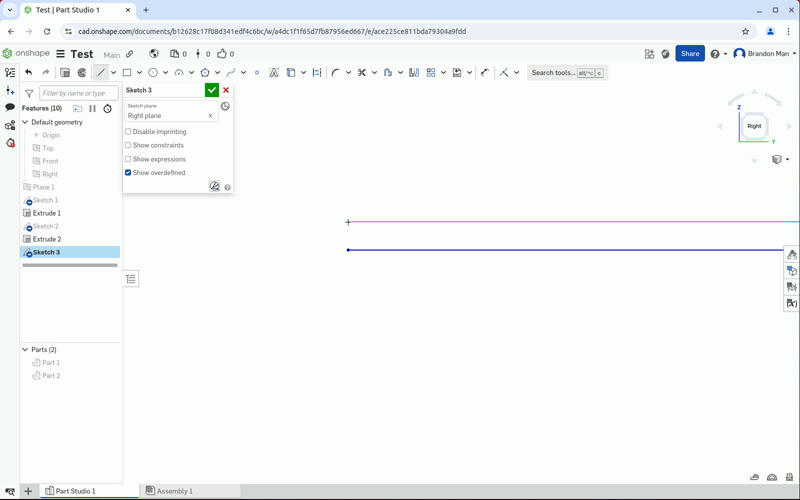
scroll(-6)
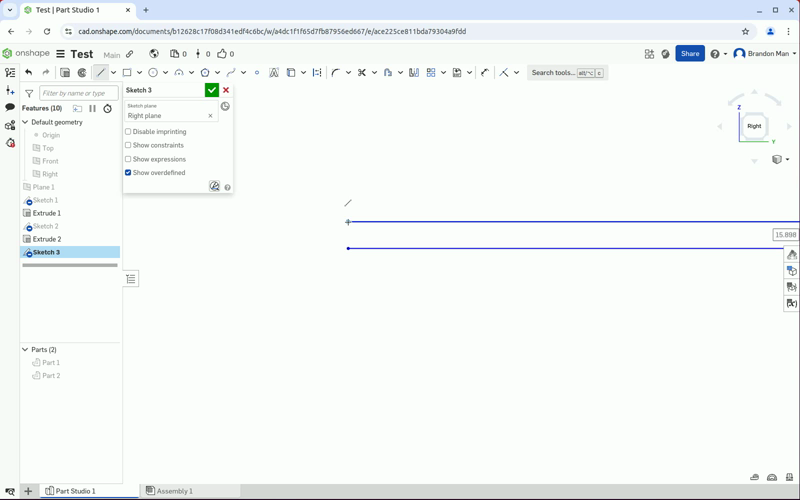
scroll(-6)
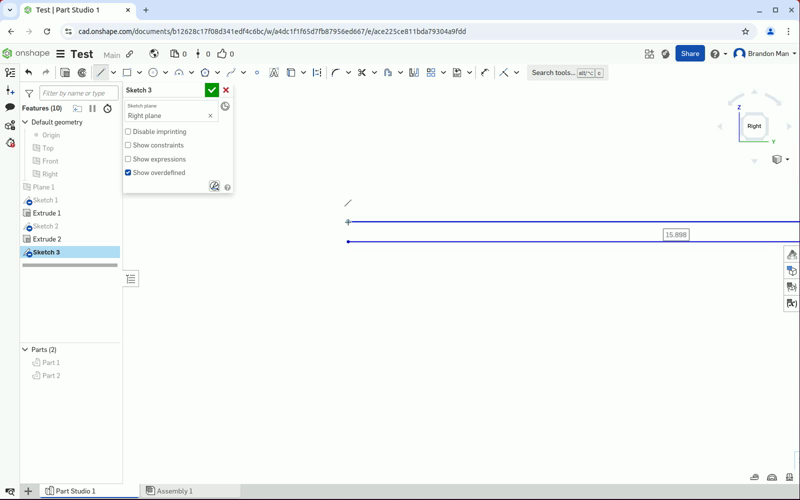
scroll(-6)
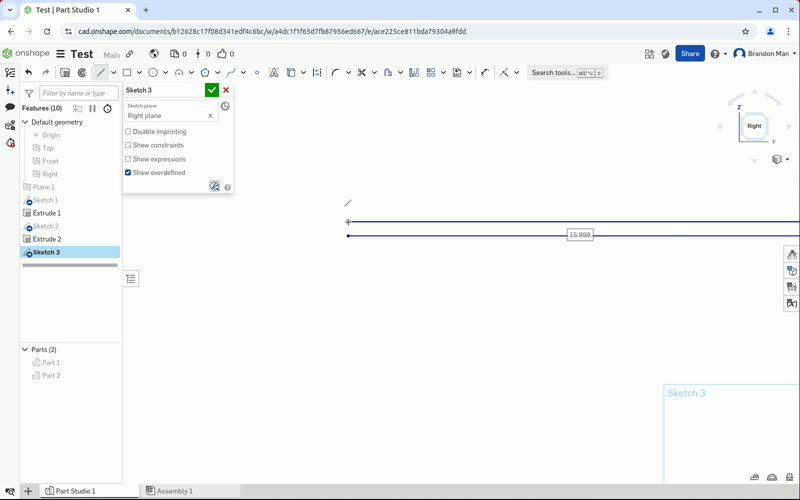
scroll(-6)
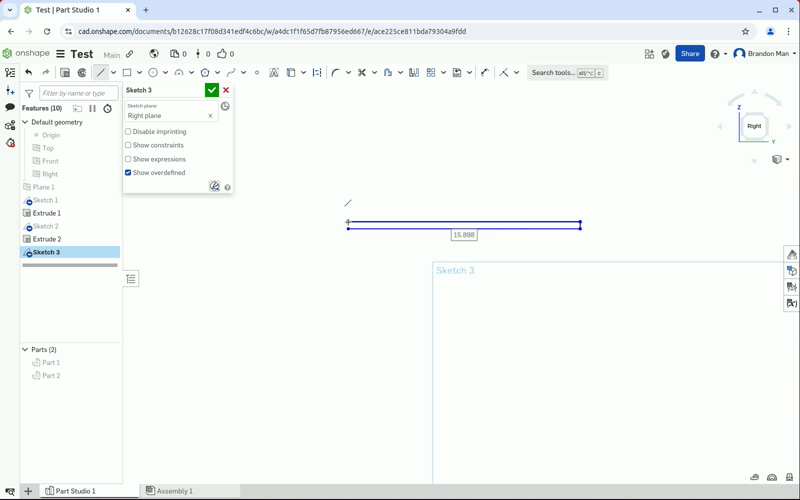
scroll(-6)
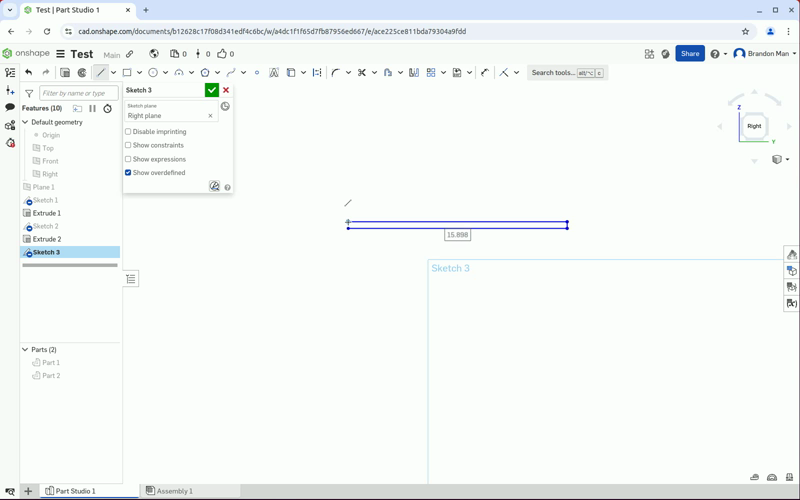
scroll(-6)
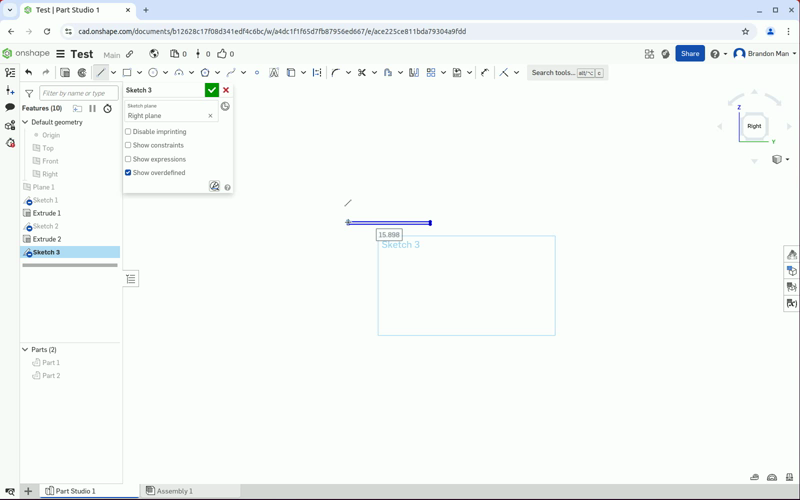
key_up(shift)
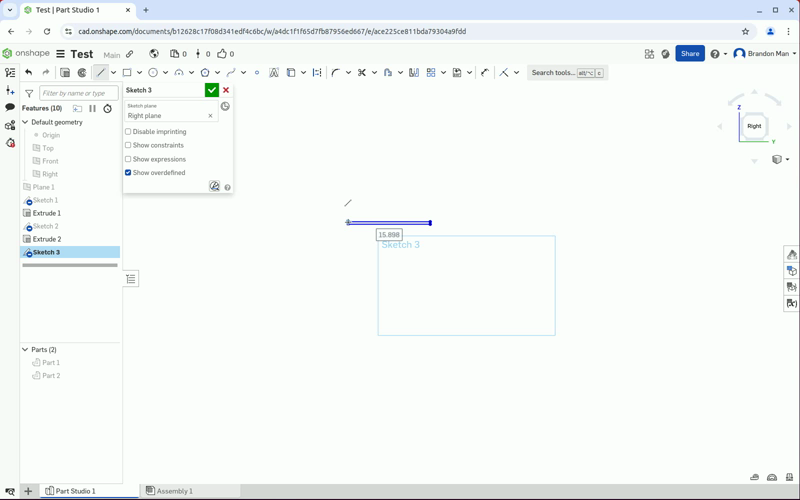
mouse_move(378, 221)
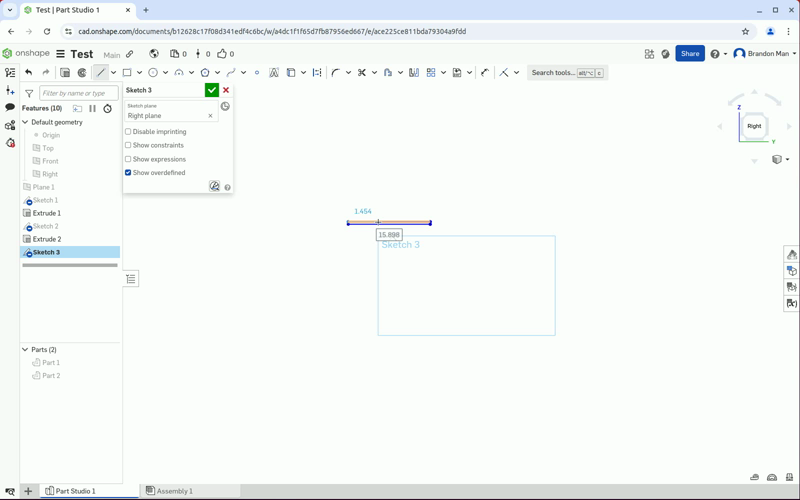
key_down(shift)
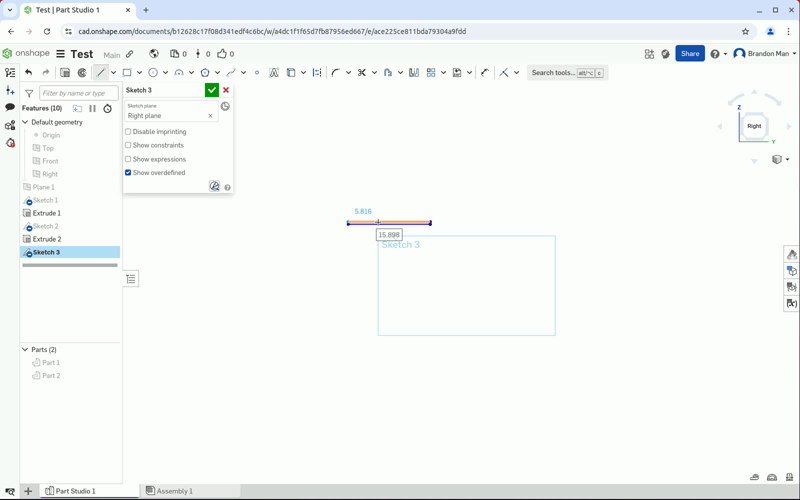
mouse_move(348, 224)
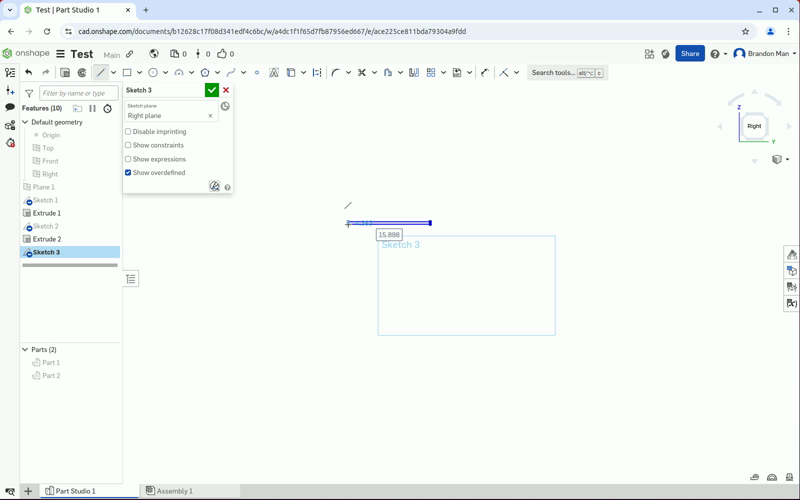
scroll(6)
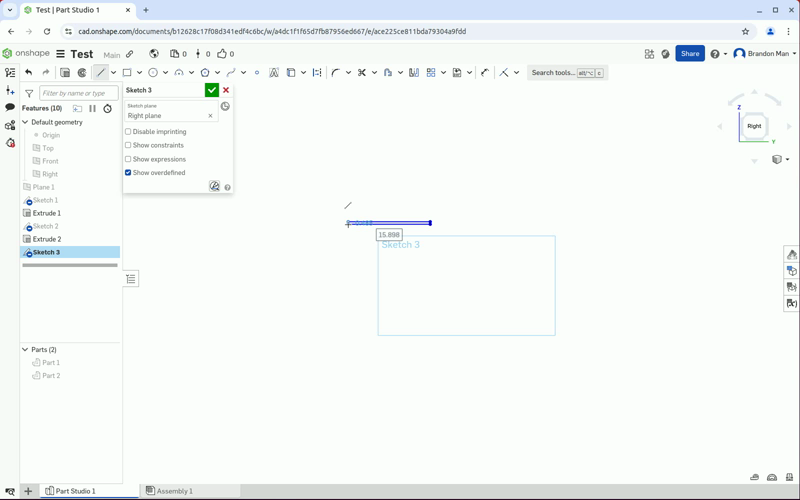
scroll(6)
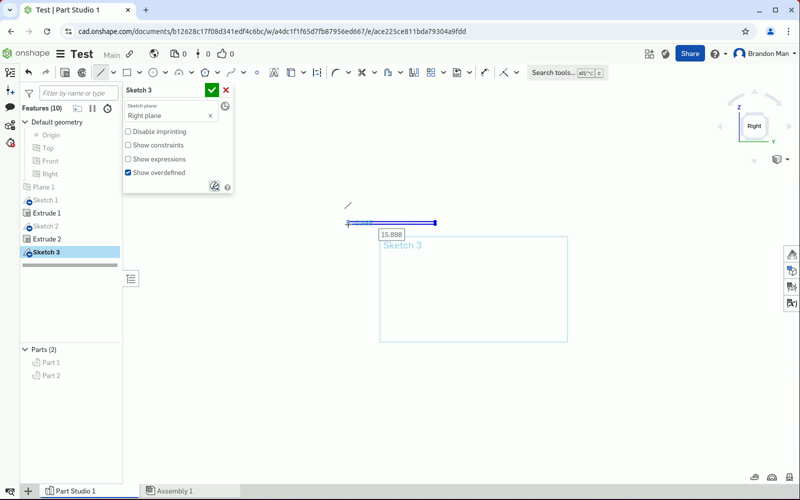
scroll(6)
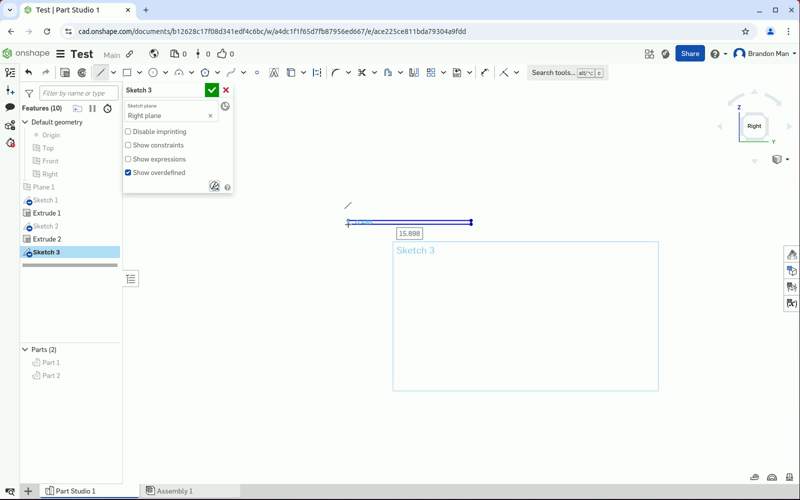
scroll(6)
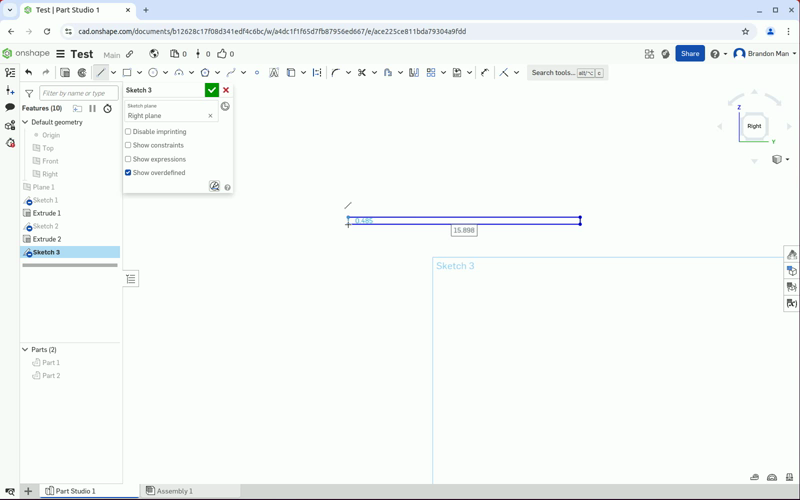
scroll(6)
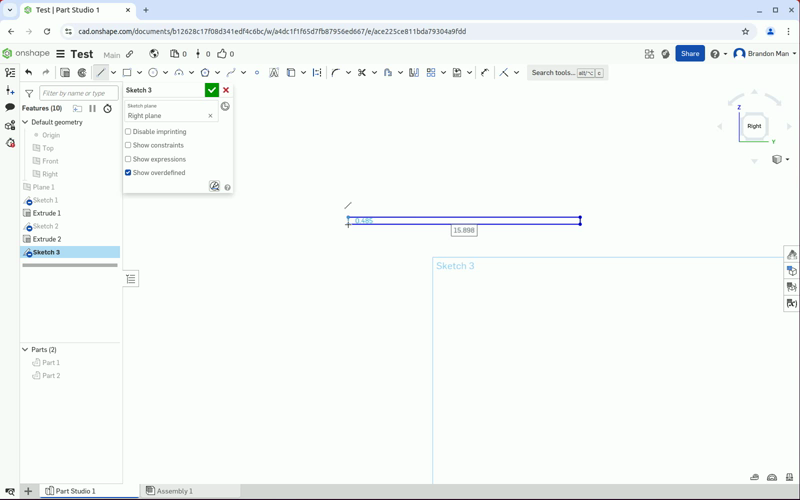
scroll(6)
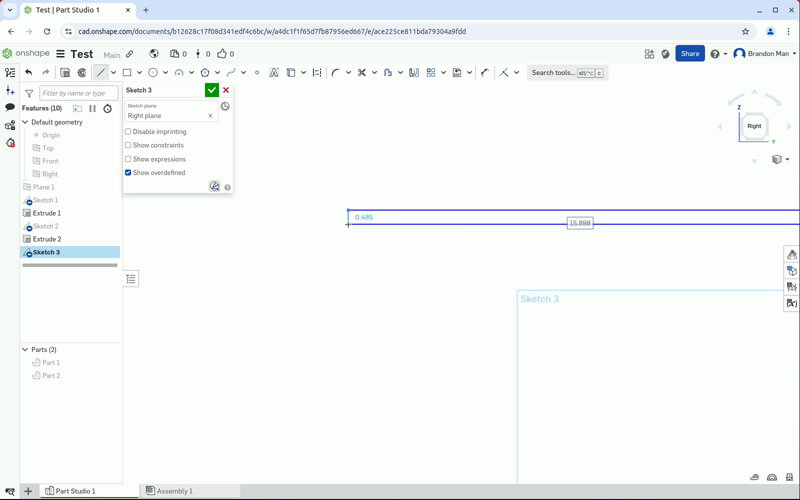
scroll(6)
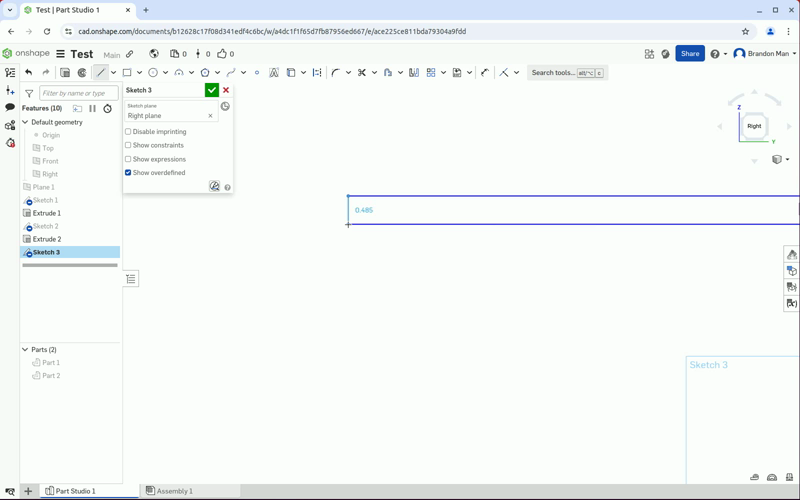
key_up(shift)
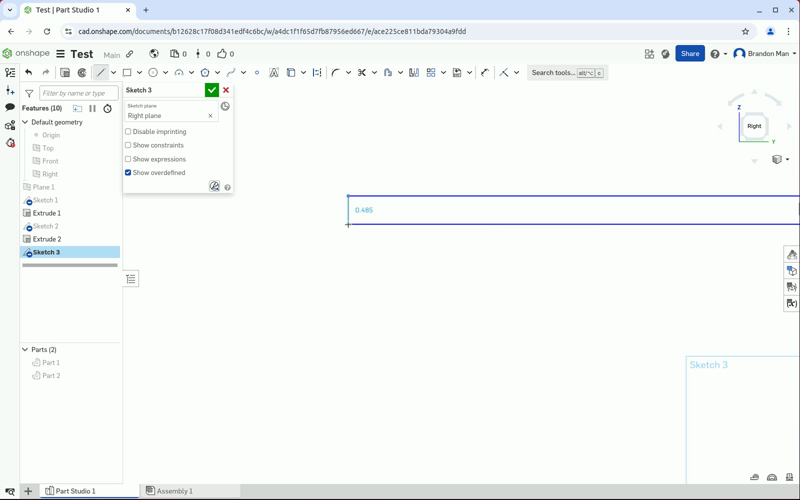
click(348, 224)
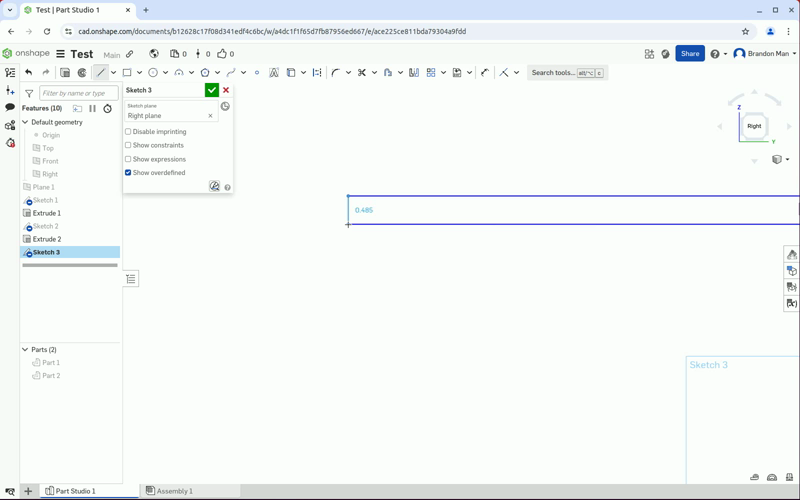
scroll(-6)
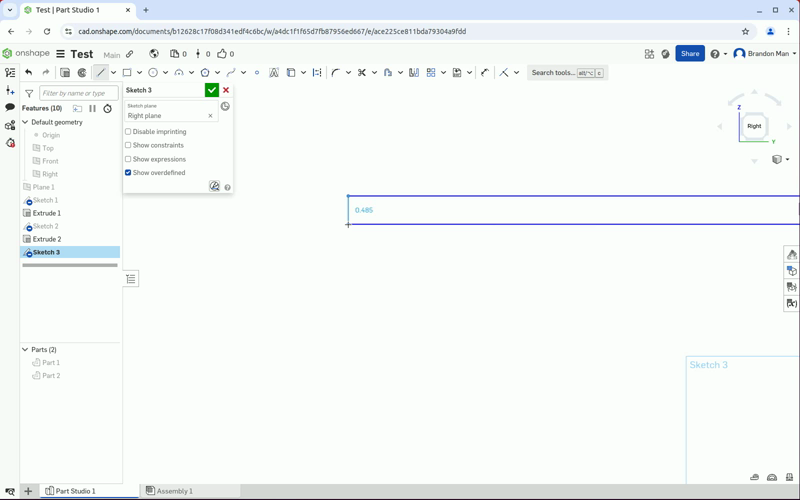
scroll(-6)
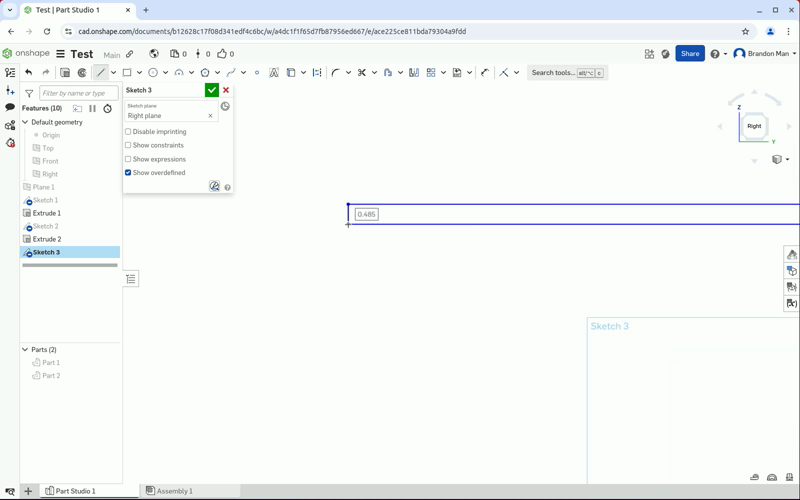
scroll(-6)
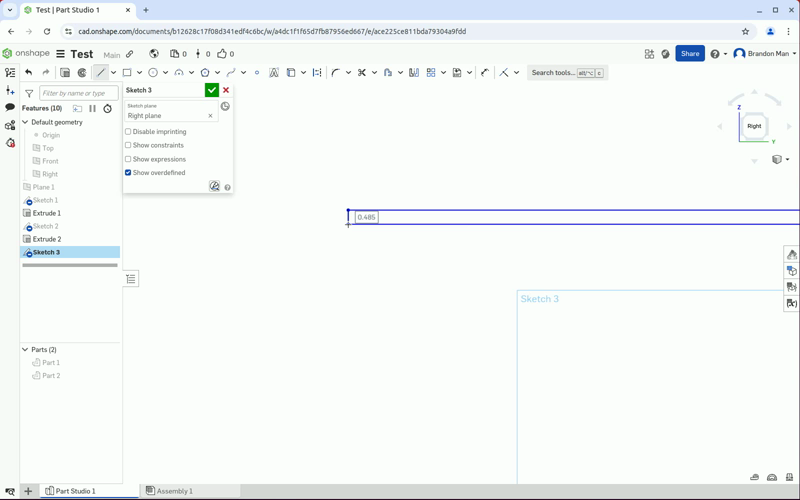
scroll(-6)
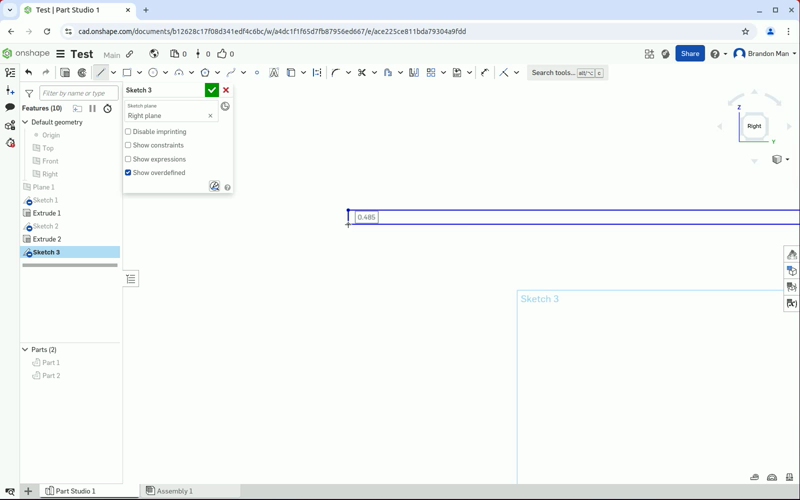
scroll(-6)
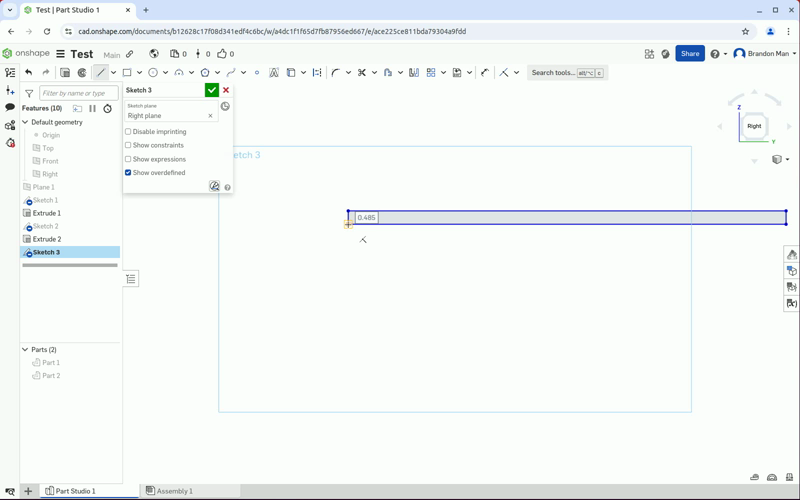
scroll(-6)
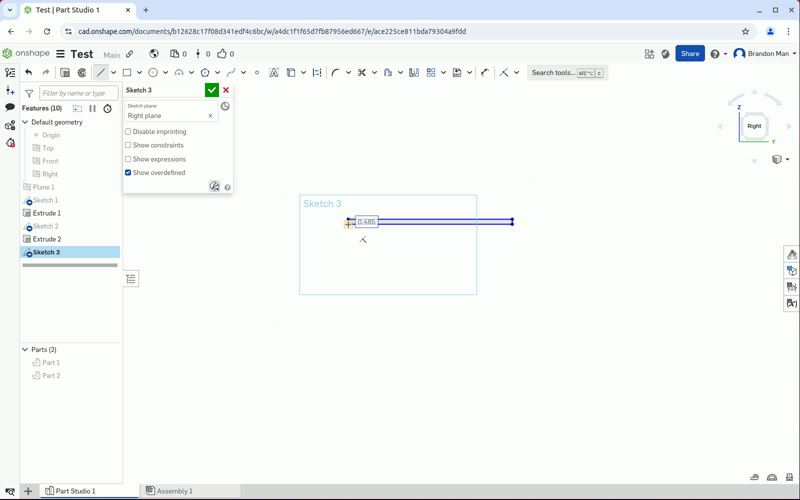
scroll(-6)
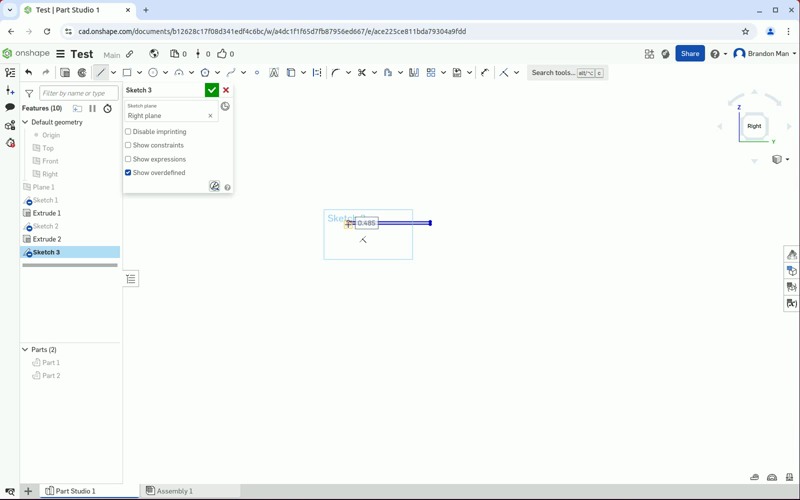
key(esc)
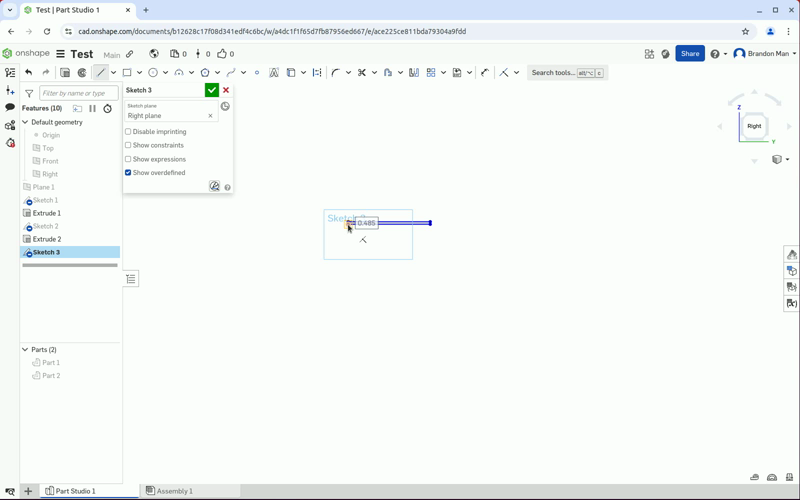
mouse_move(387, 223)
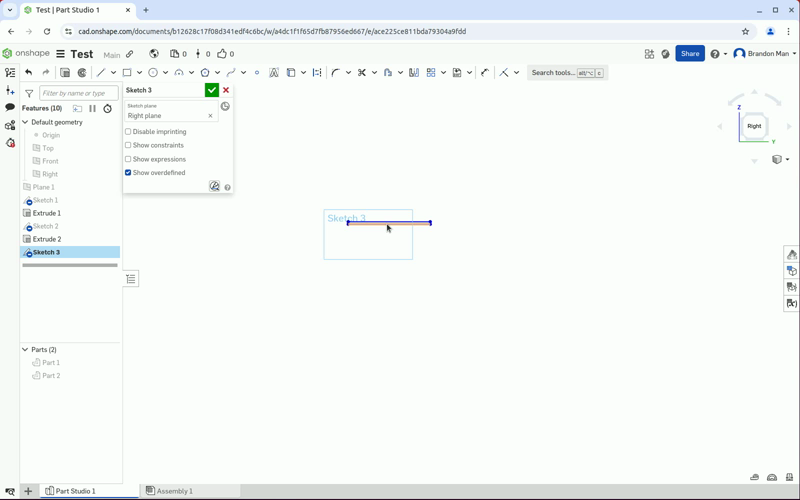
scroll(6)
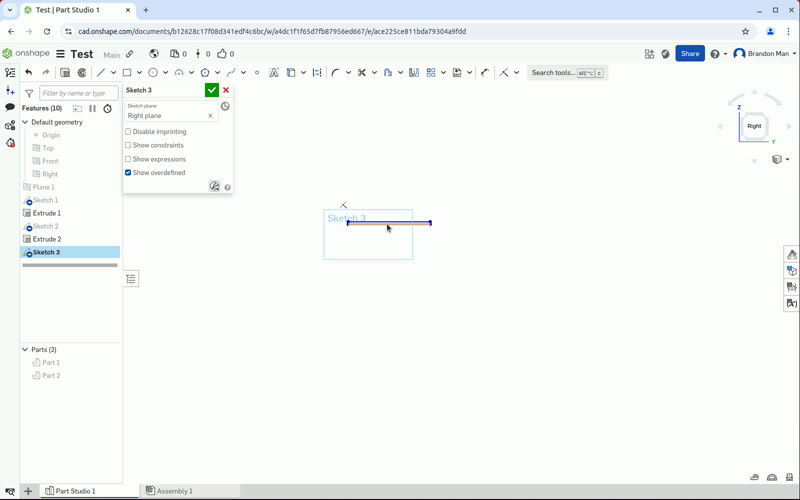
scroll(6)
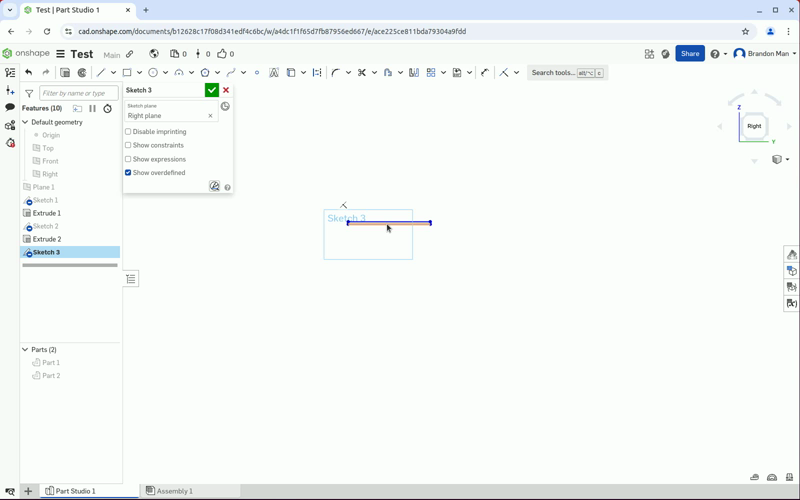
scroll(6)
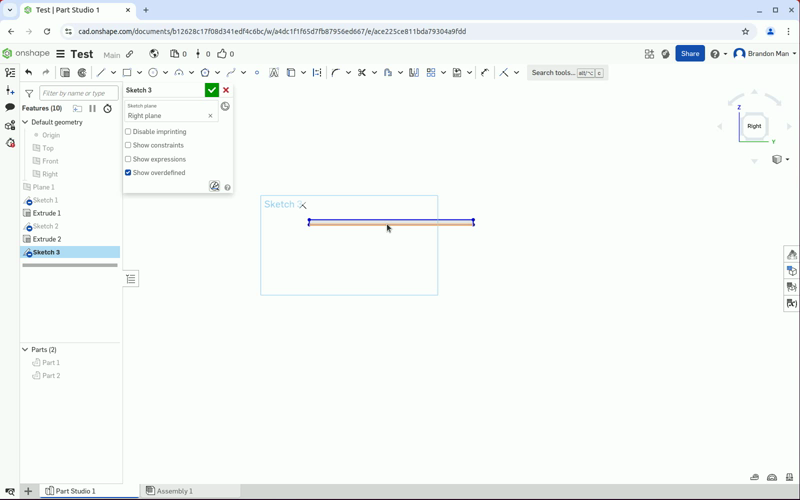
scroll(6)
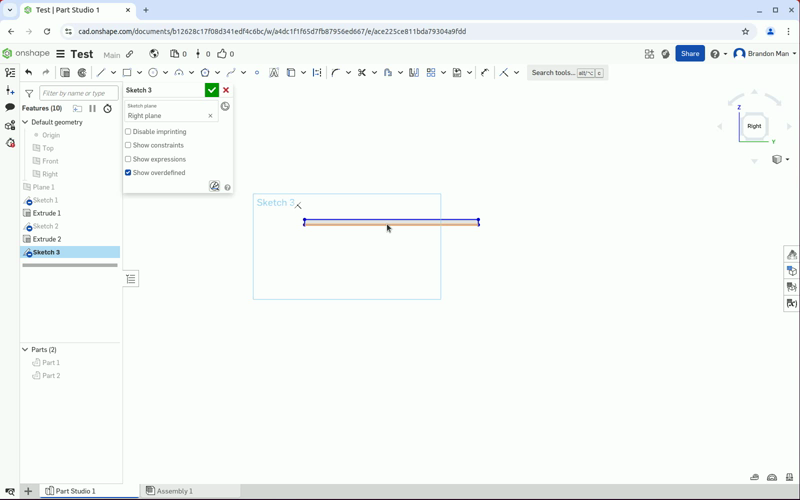
scroll(6)
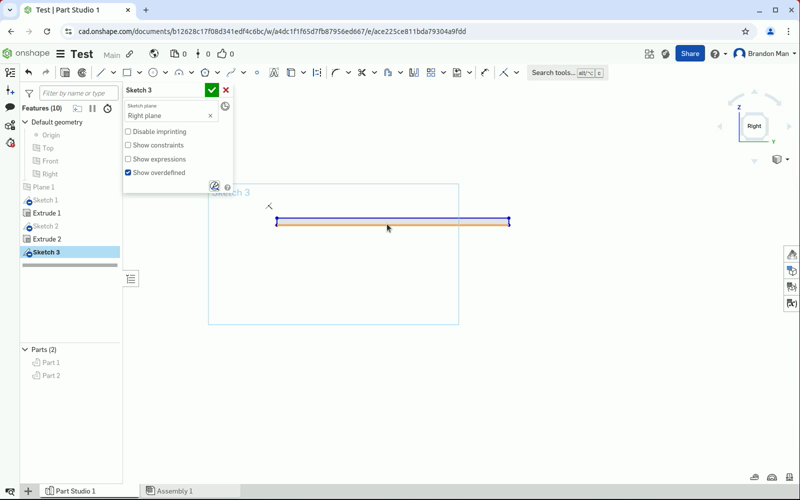
scroll(6)
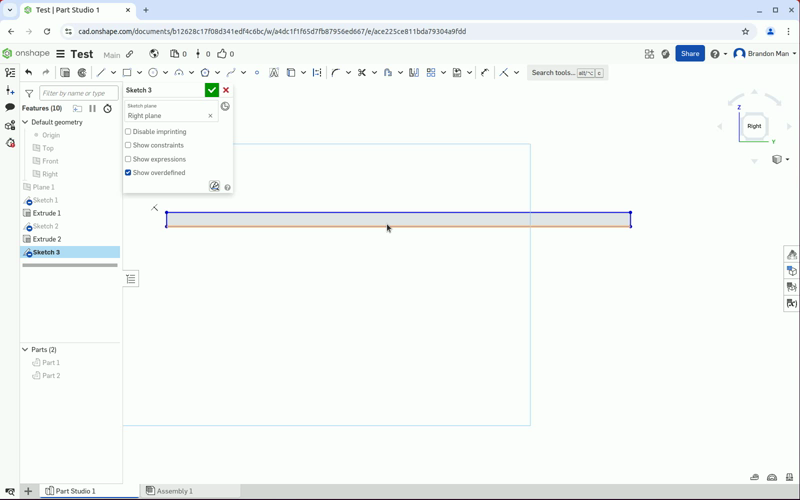
scroll(6)
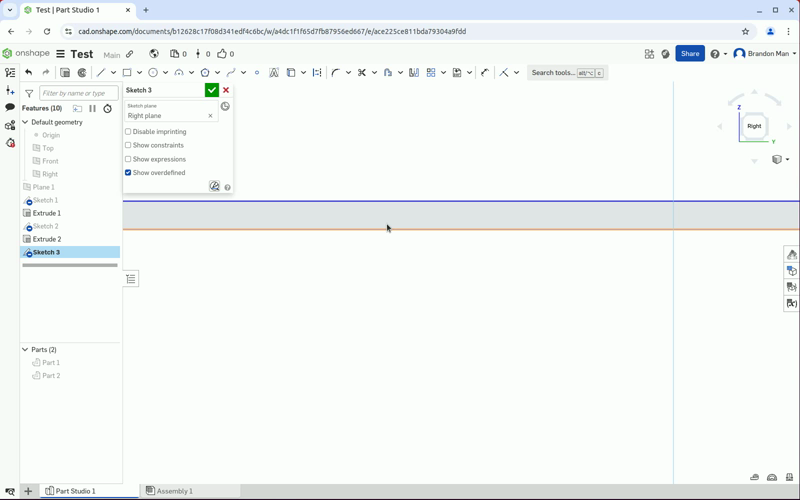
click(387, 223)
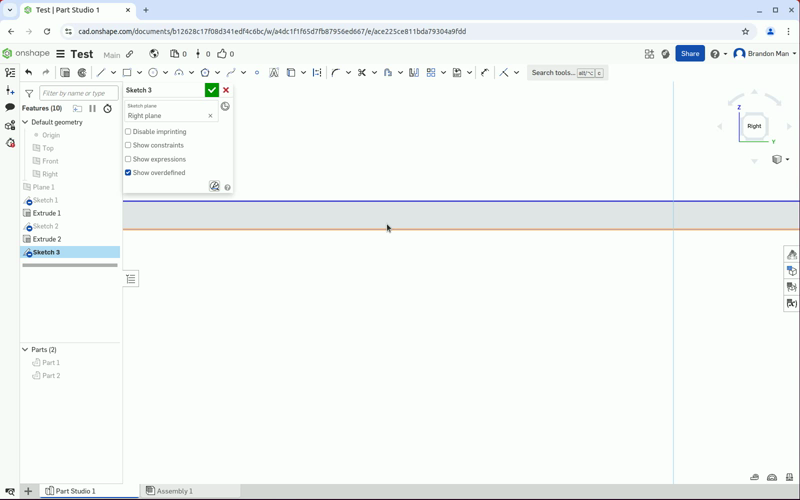
scroll(-6)
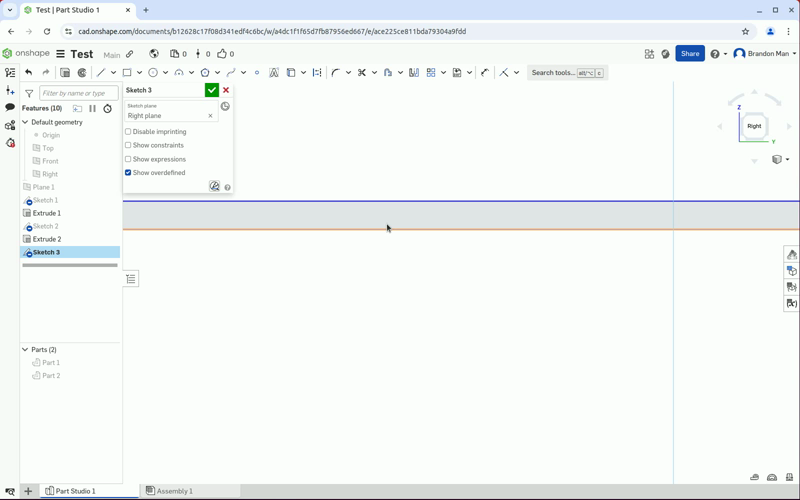
scroll(-6)
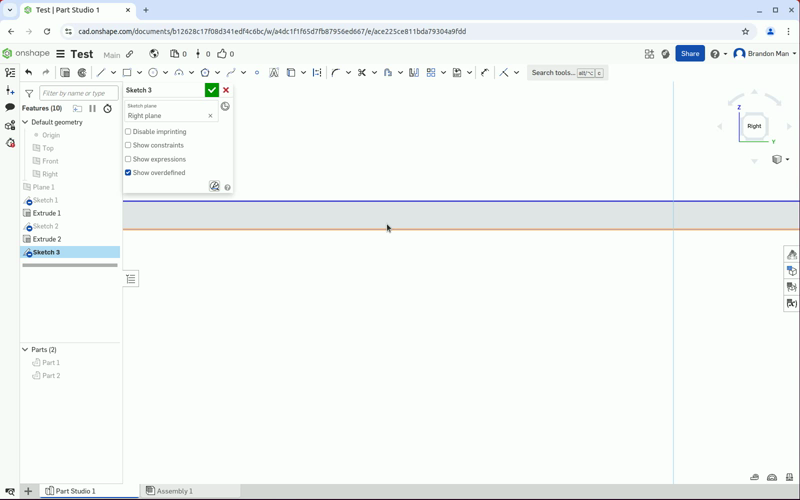
scroll(-6)
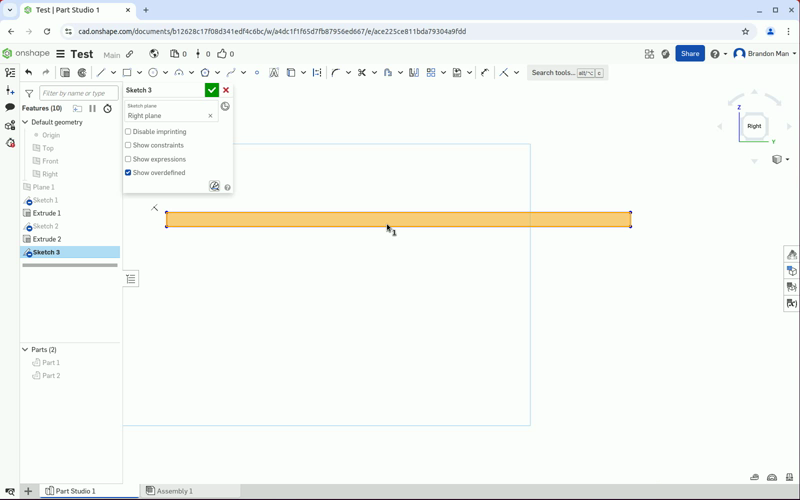
scroll(-6)
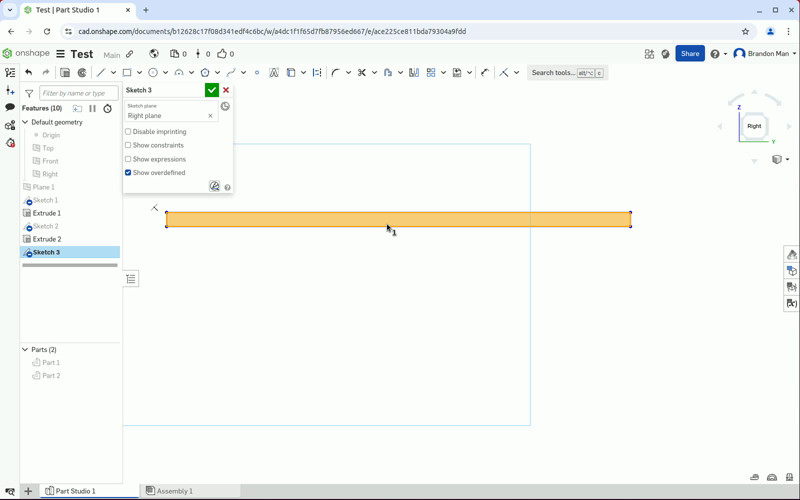
scroll(-6)
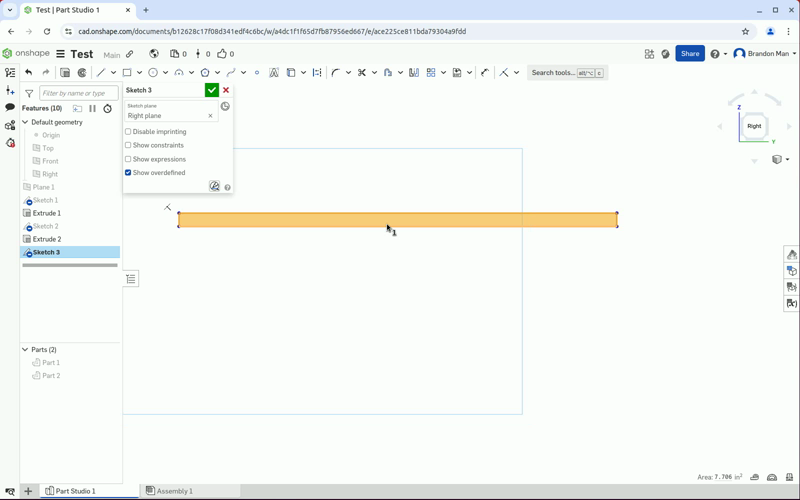
scroll(-6)
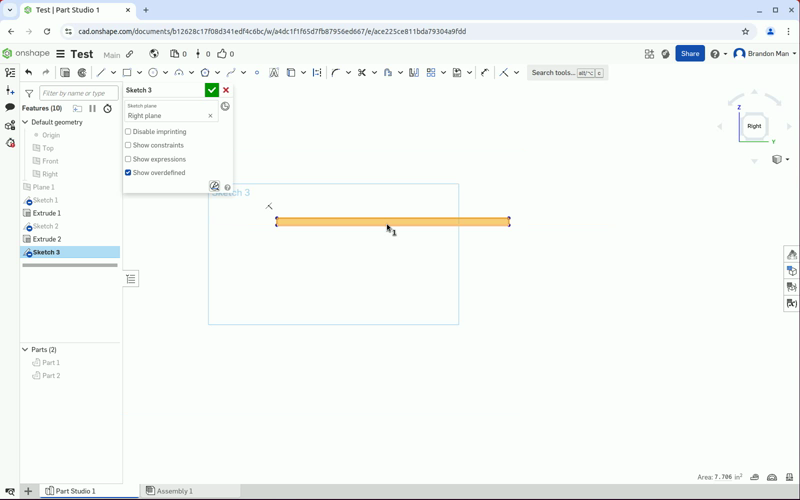
scroll(-6)
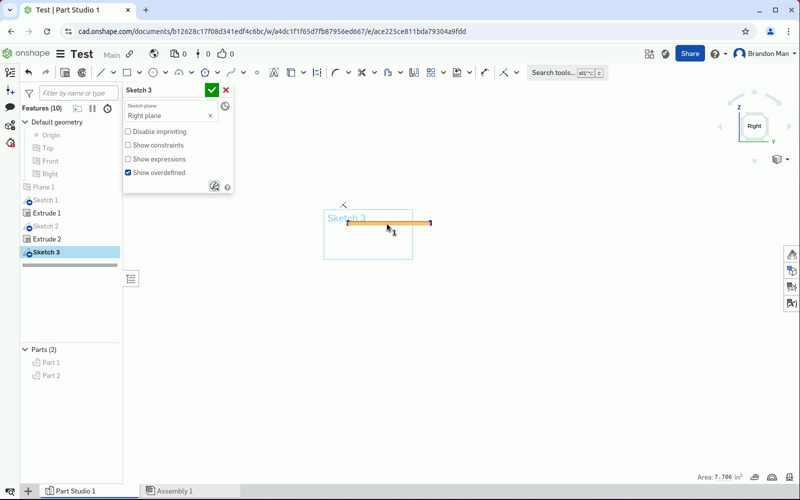
mouse_move(73, 352)
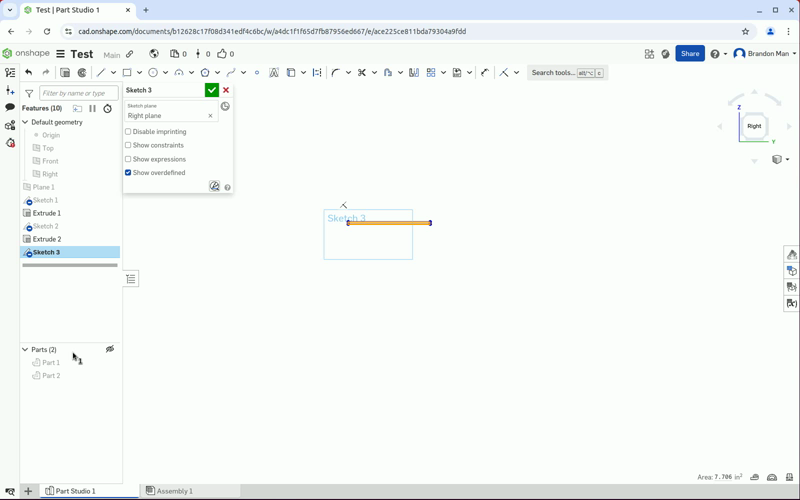
key(shift+y)
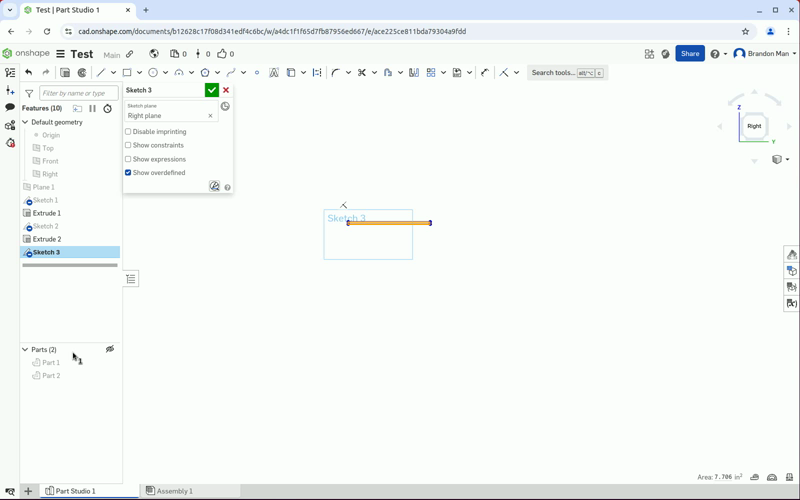
key(shift+e)
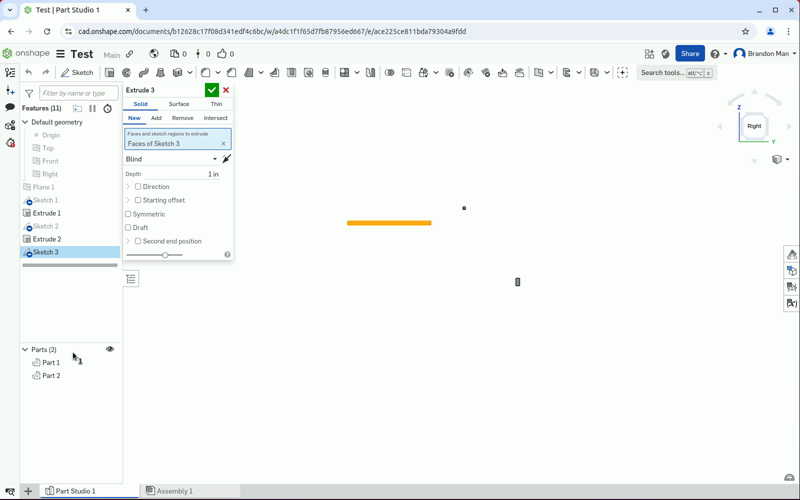
mouse_move(143, 106)
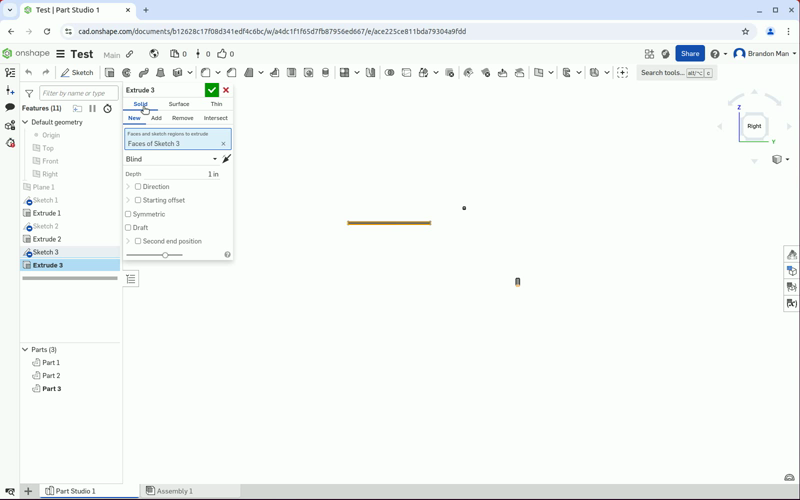
click(143, 106)
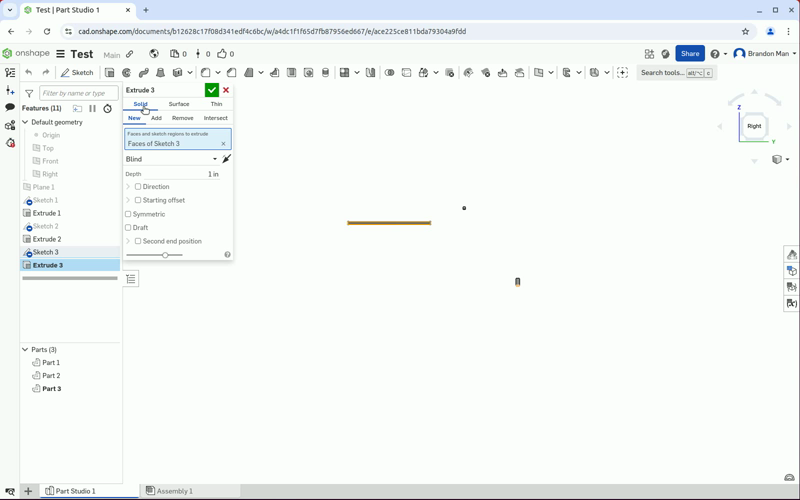
mouse_move(137, 120)
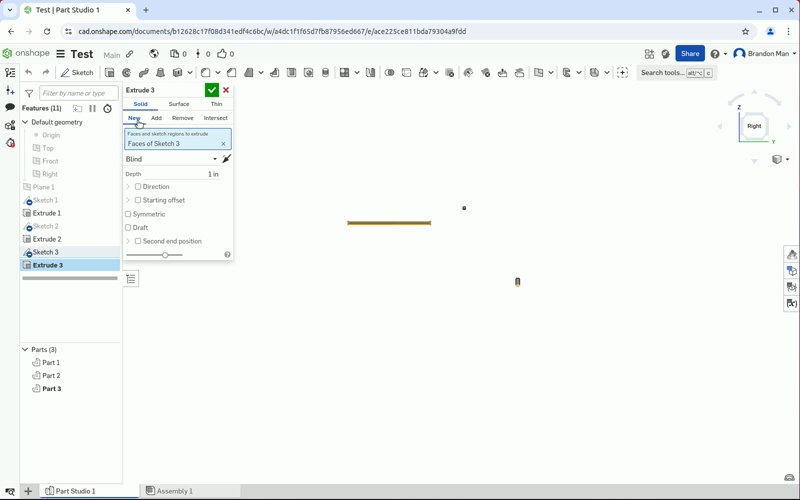
click(137, 120)
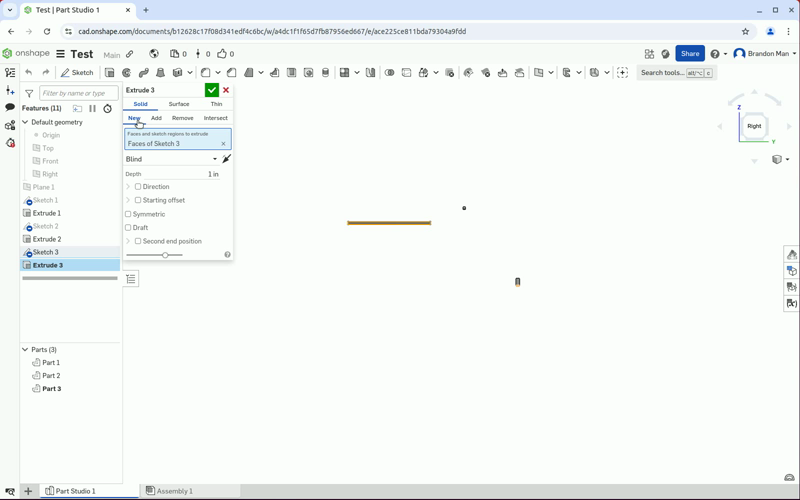
key(tab, 4)
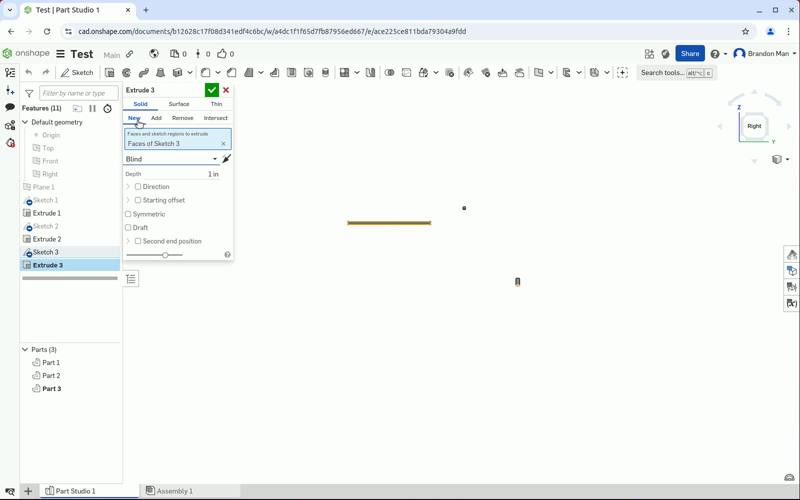
text(0.481)
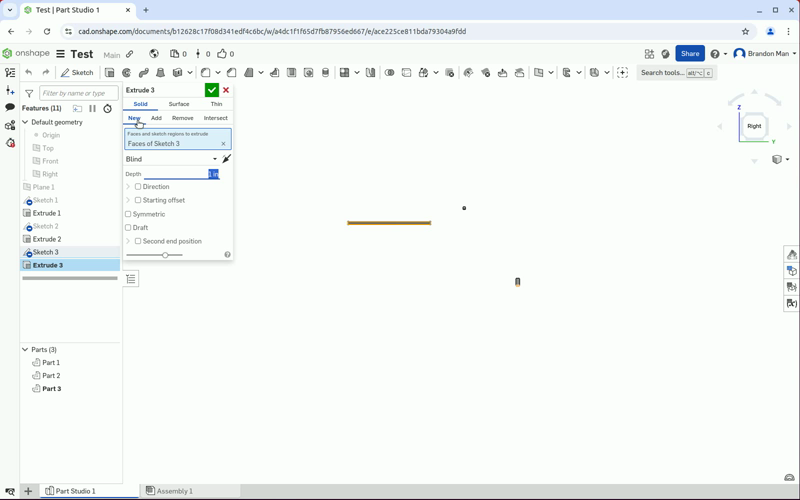
key(enter)
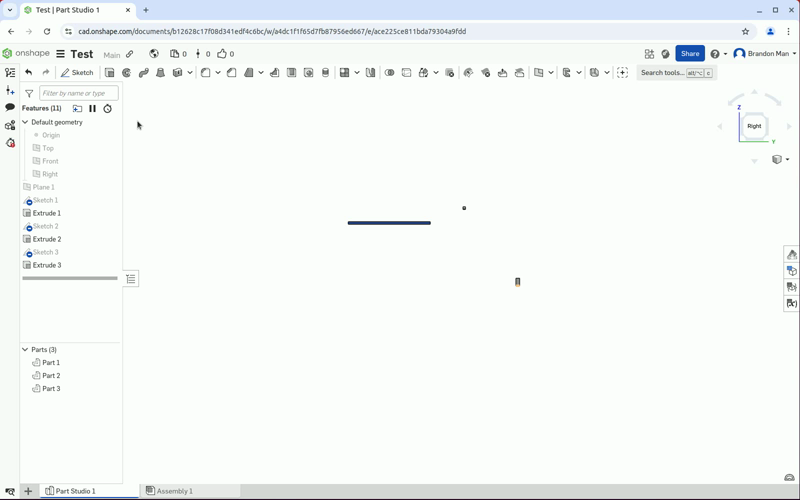
key(shift+h)
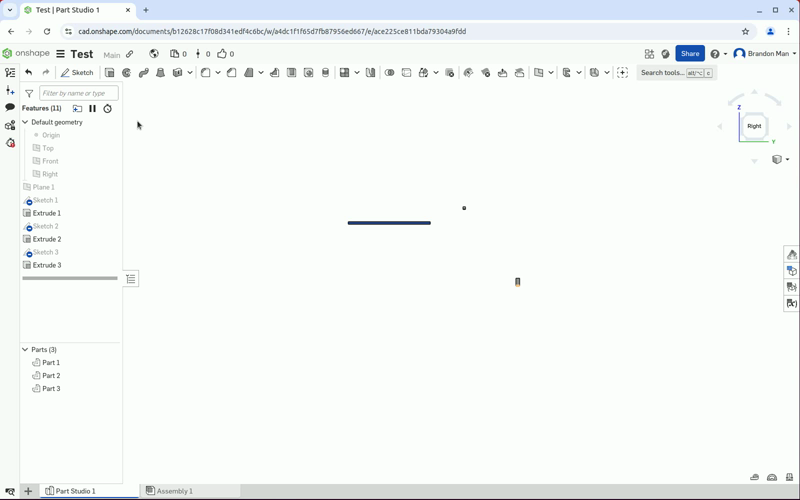
key(shift+h)
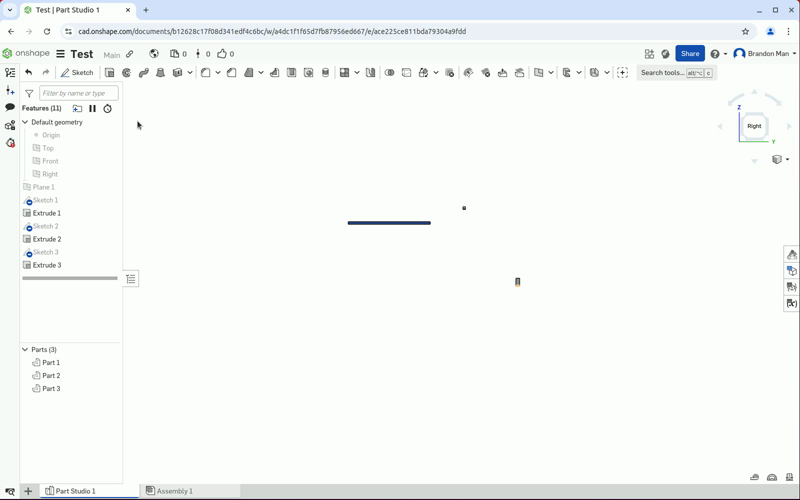
key(shift+7)
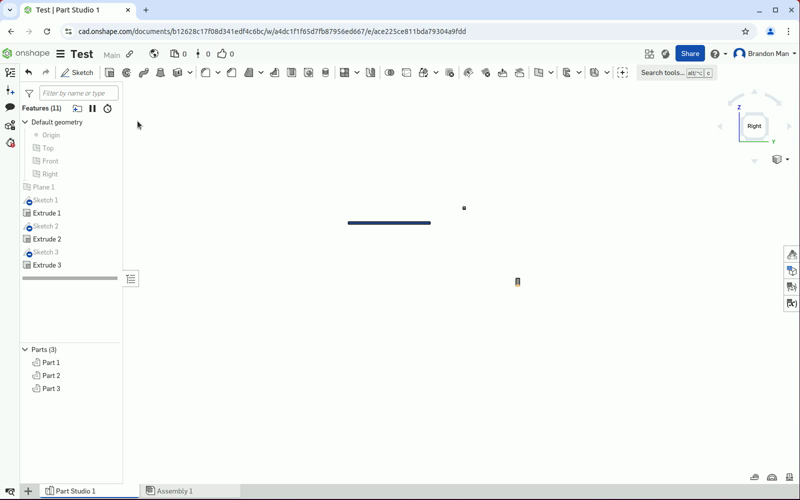
key(right, 2)
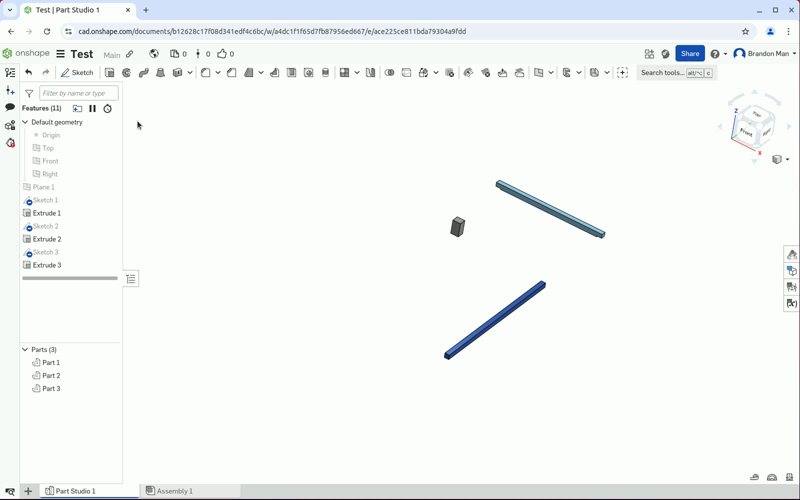
key(down, 2)
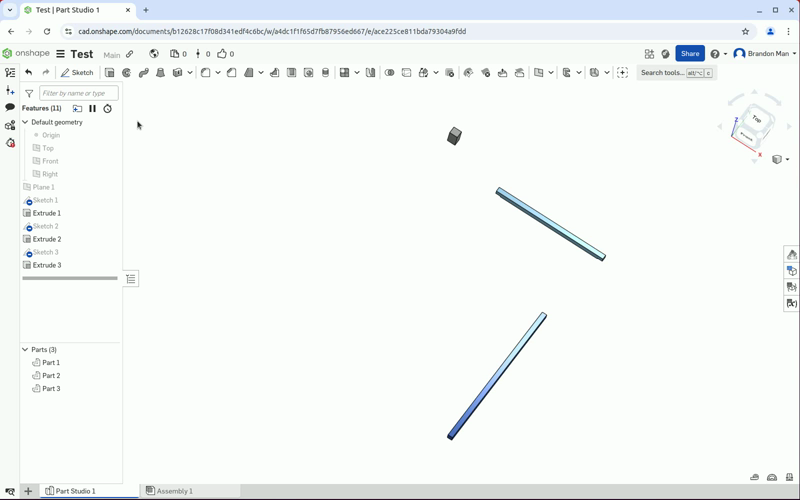
key(up, 2)
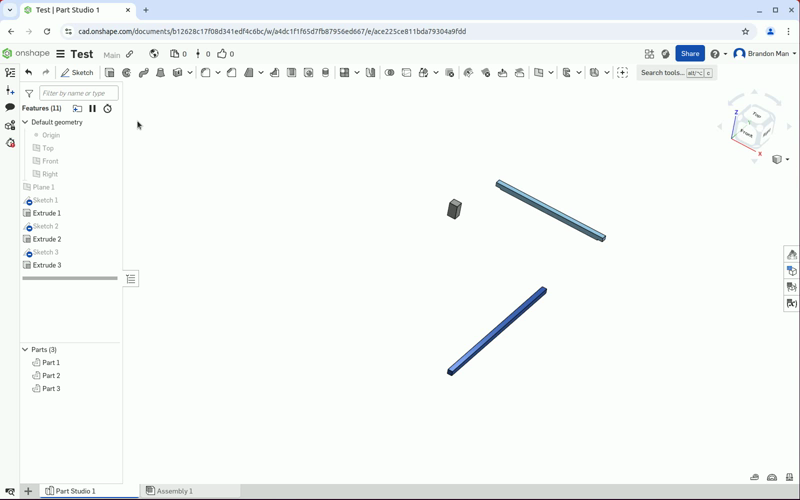
key(left, 2)
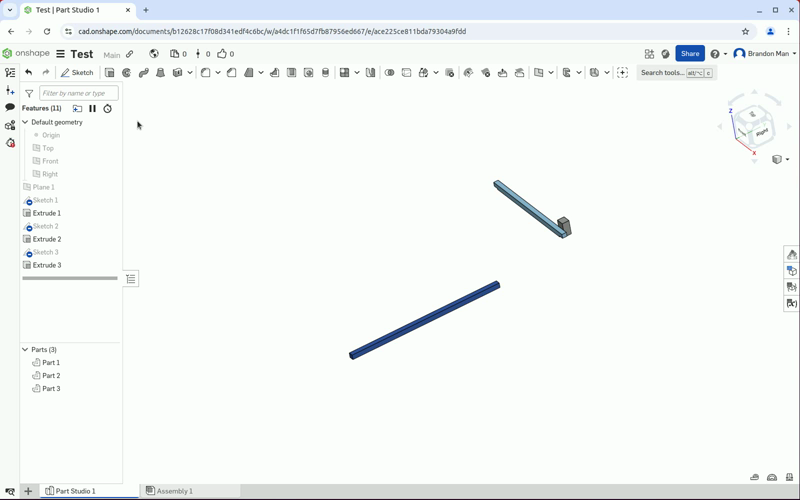
mouse_move(73, 189)
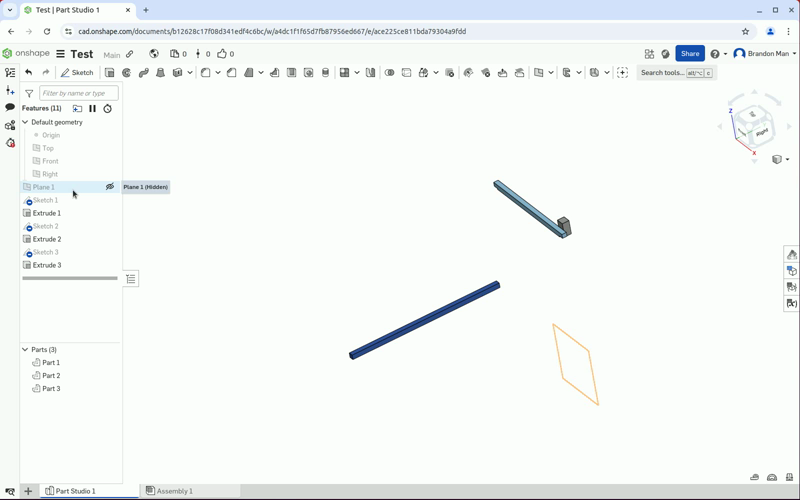
click(73, 189)